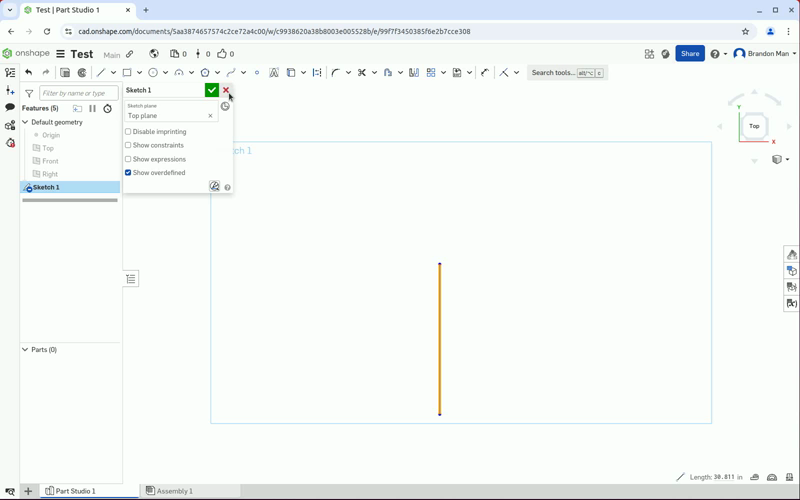
key(shift+h)
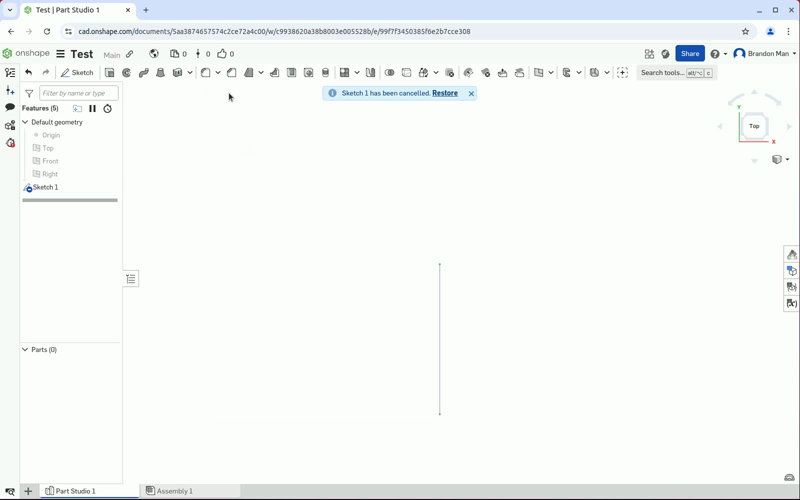
key(shift+s)
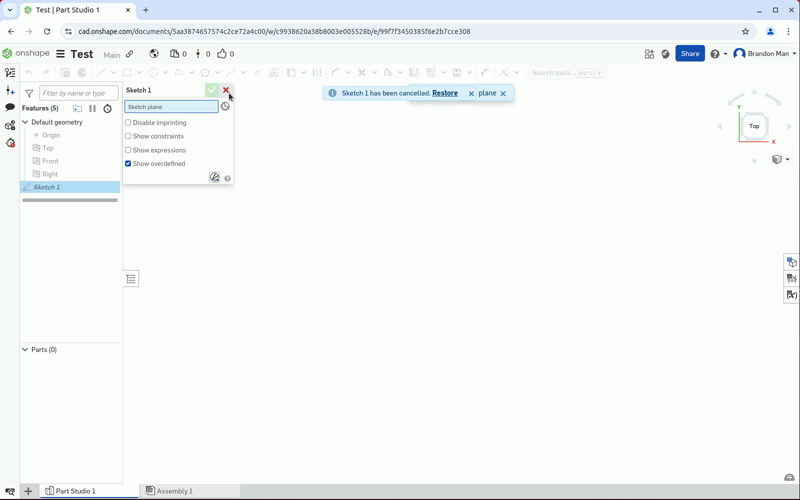
mouse_move(73, 150)
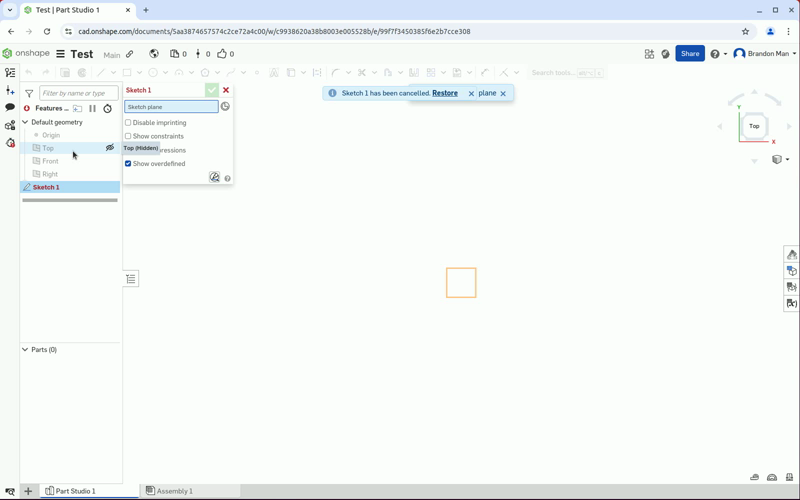
click(73, 150)
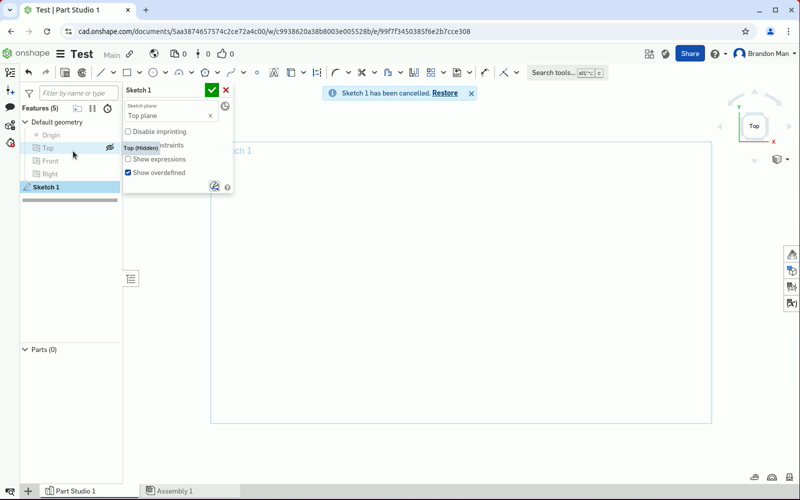
mouse_move(73, 352)
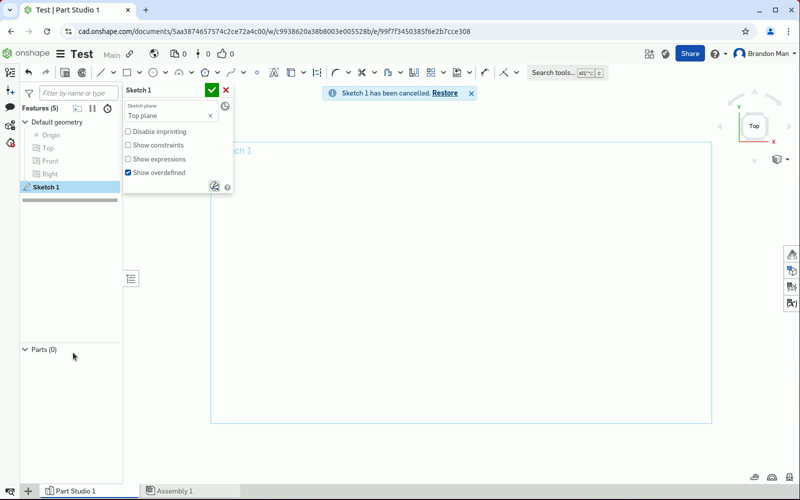
key(y)
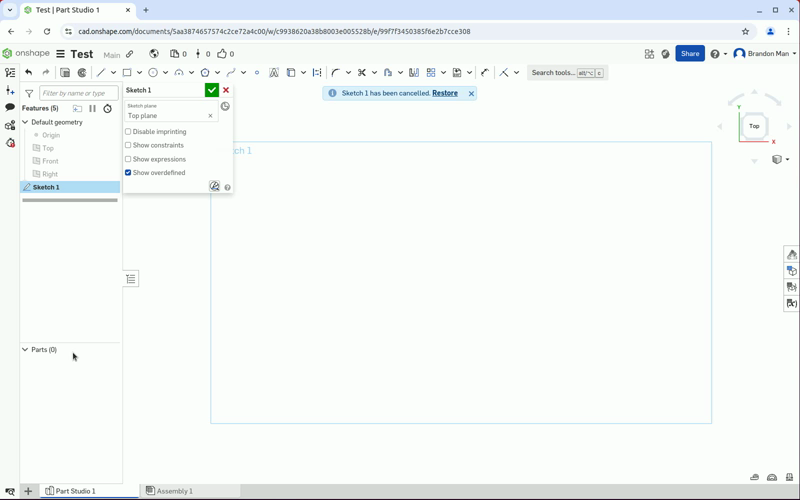
key(l)
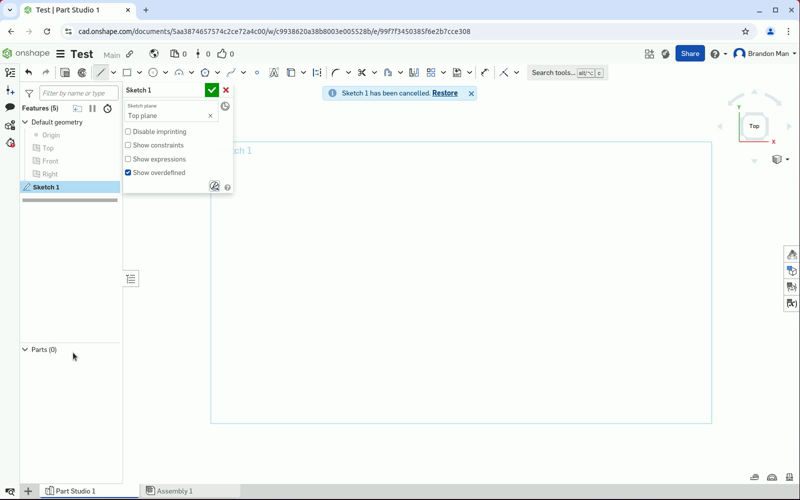
key_down(shift)
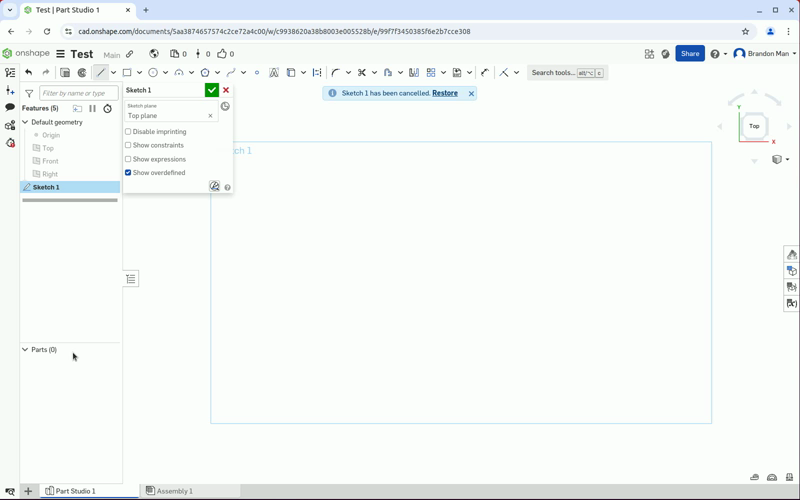
mouse_move(351, 335)
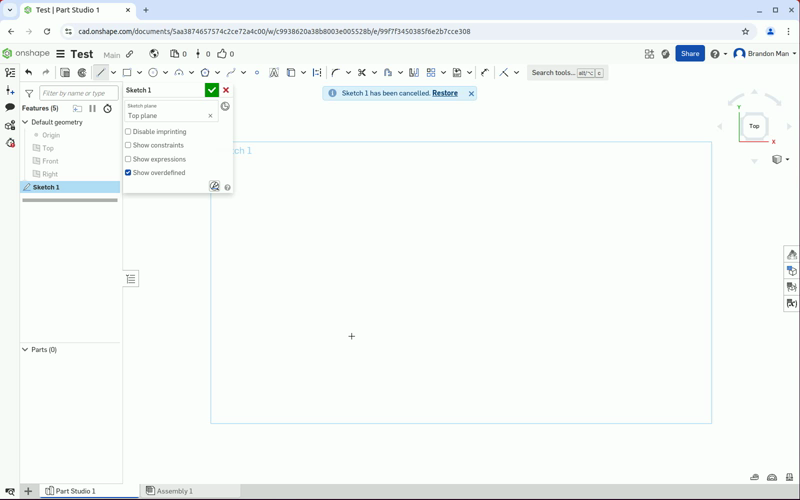
click(351, 335)
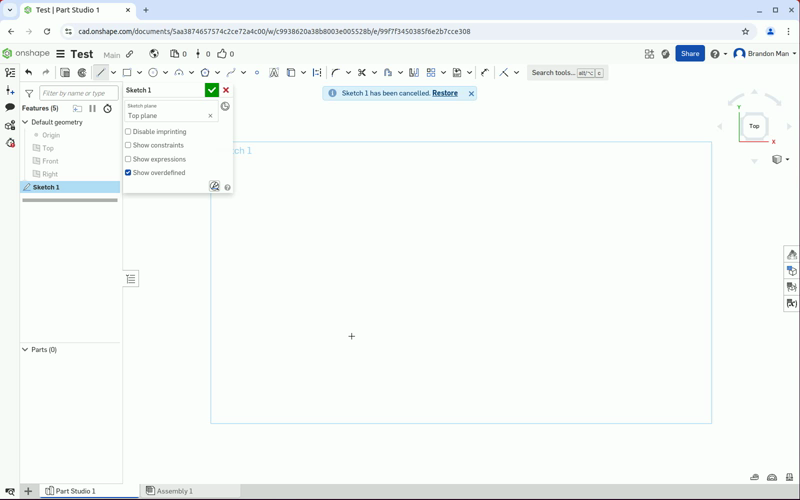
key_up(shift)
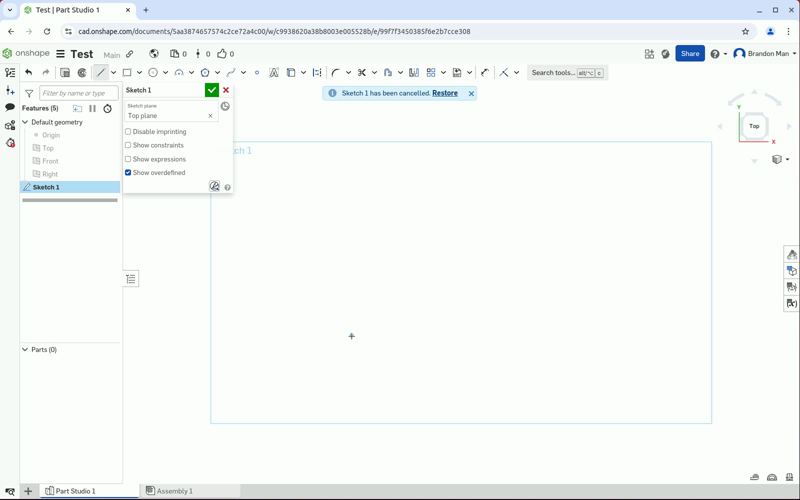
key_down(shift)
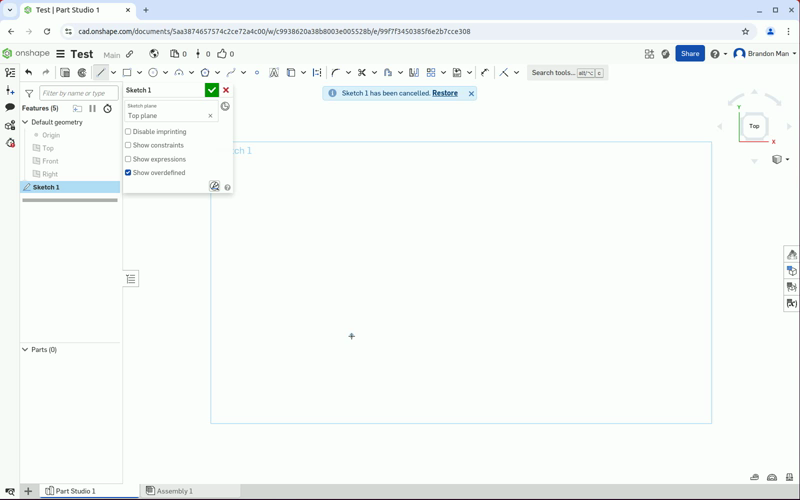
mouse_move(569, 335)
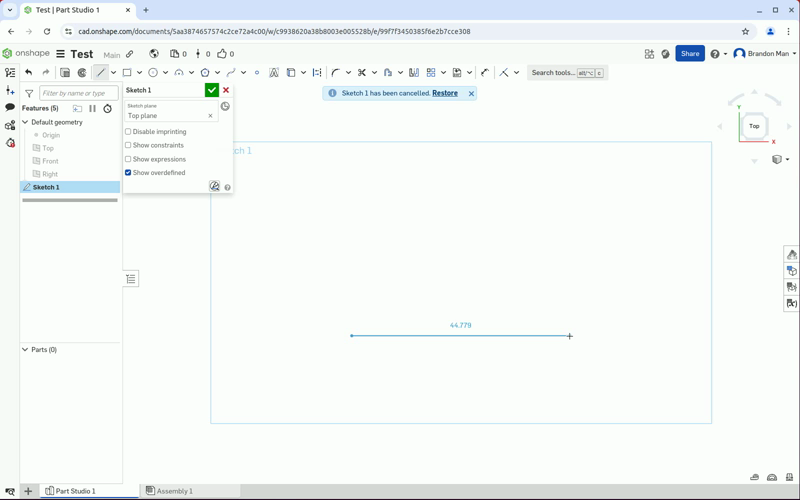
click(569, 335)
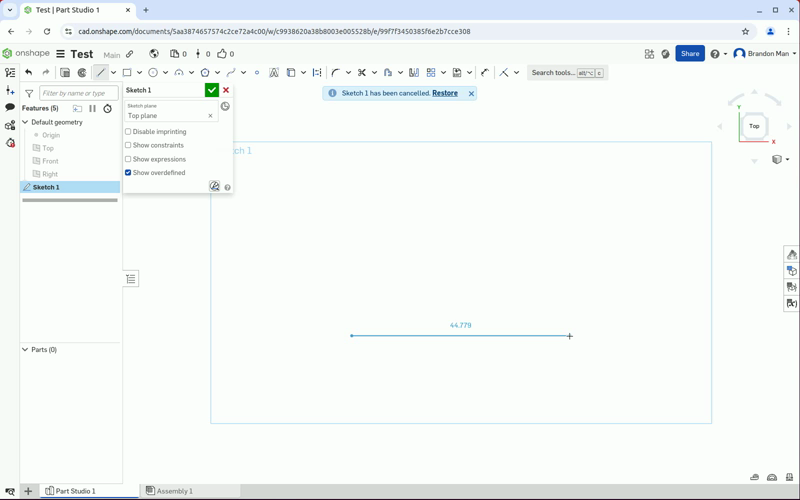
key_up(shift)
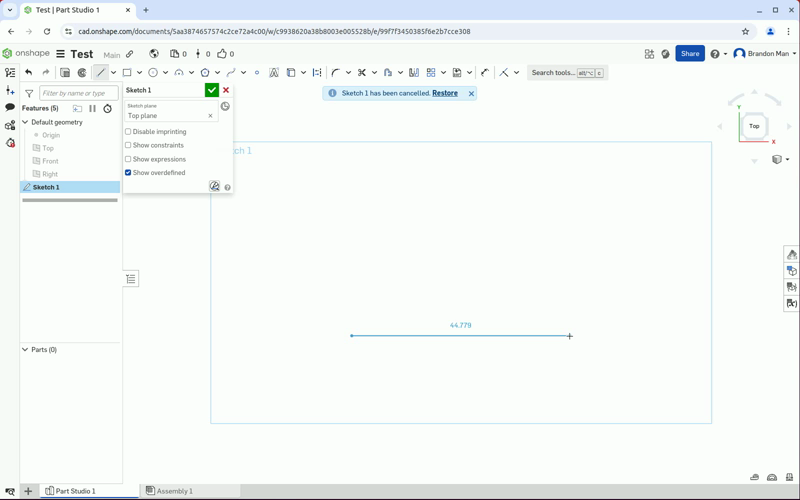
key_down(shift)
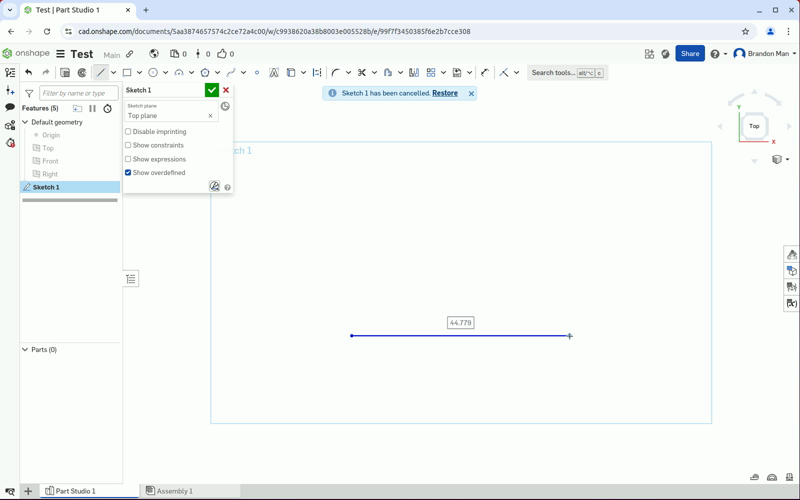
mouse_move(569, 230)
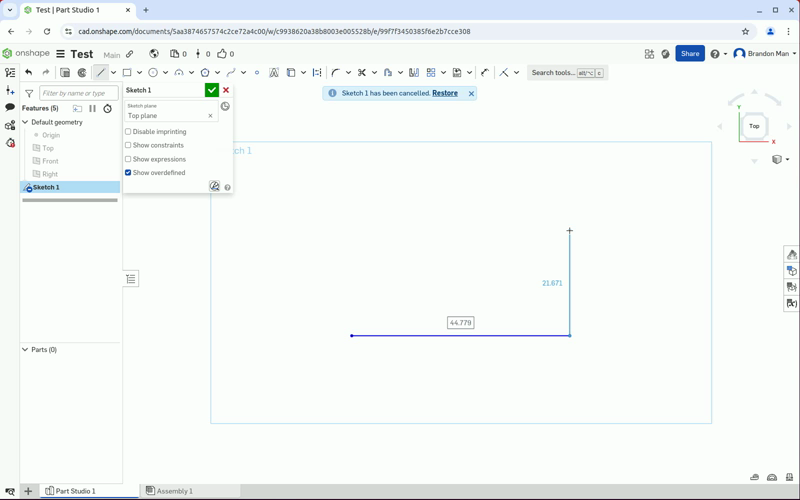
click(569, 230)
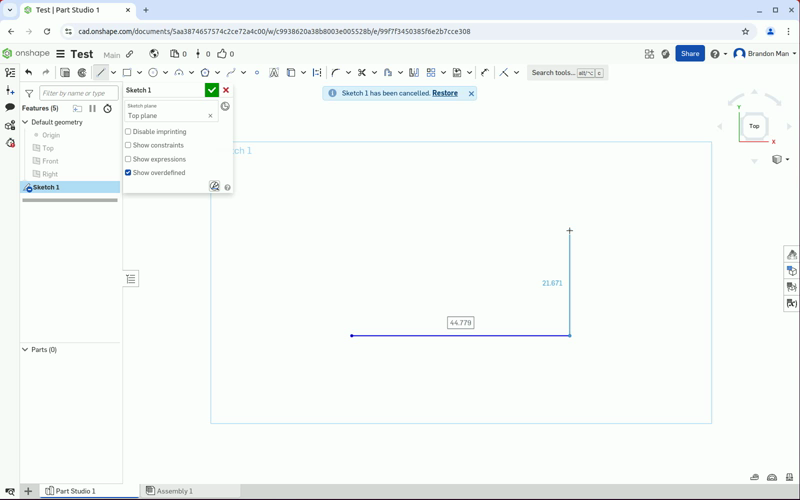
key_up(shift)
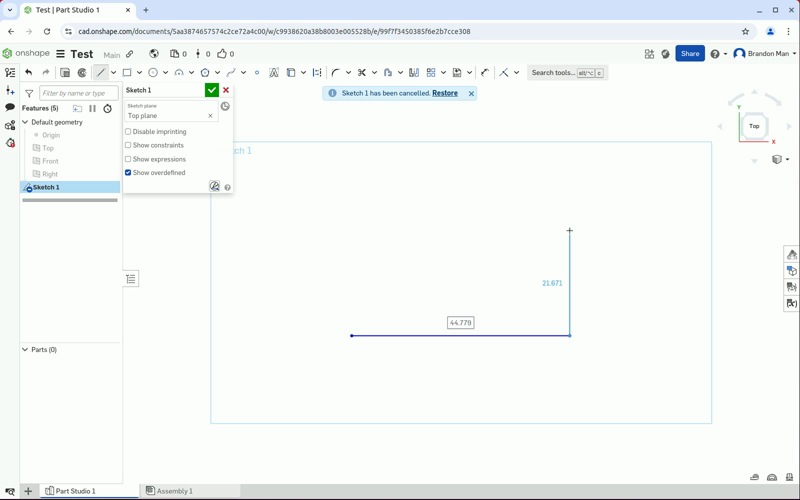
key_down(shift)
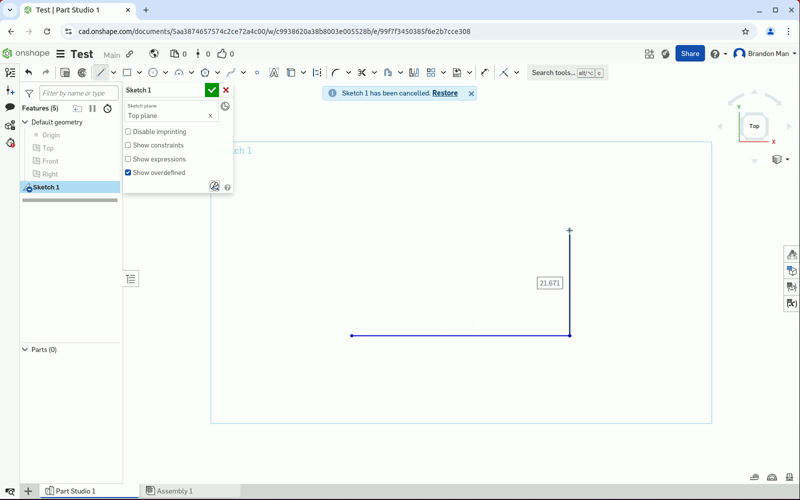
mouse_move(351, 230)
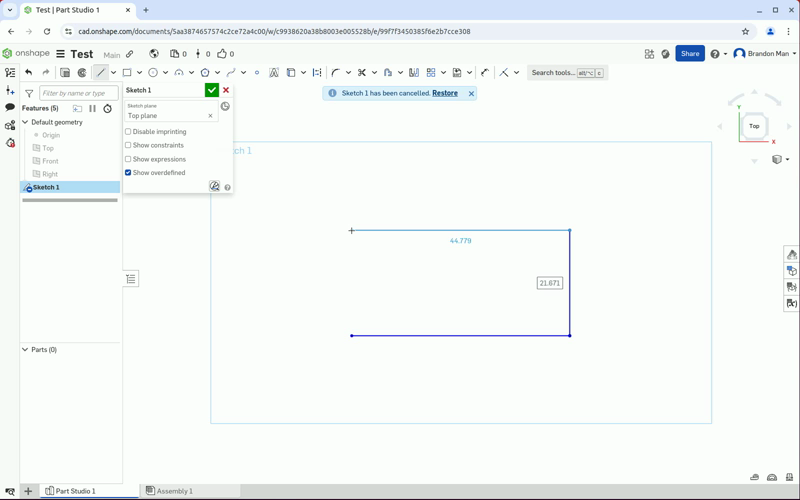
click(351, 230)
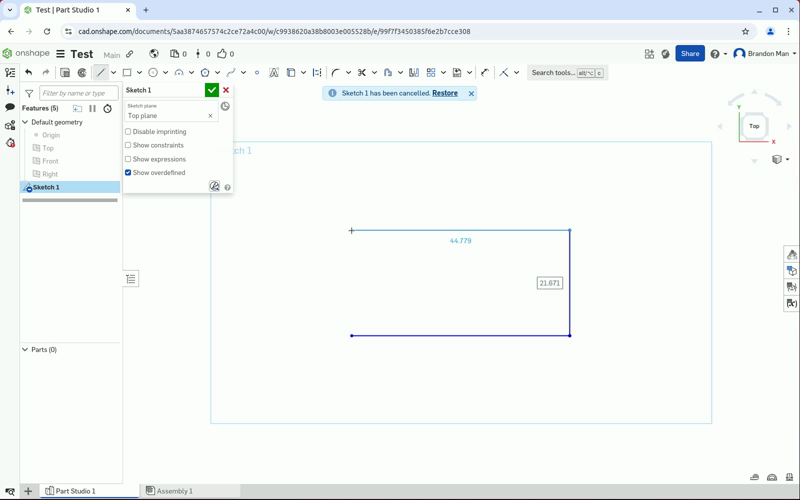
key_up(shift)
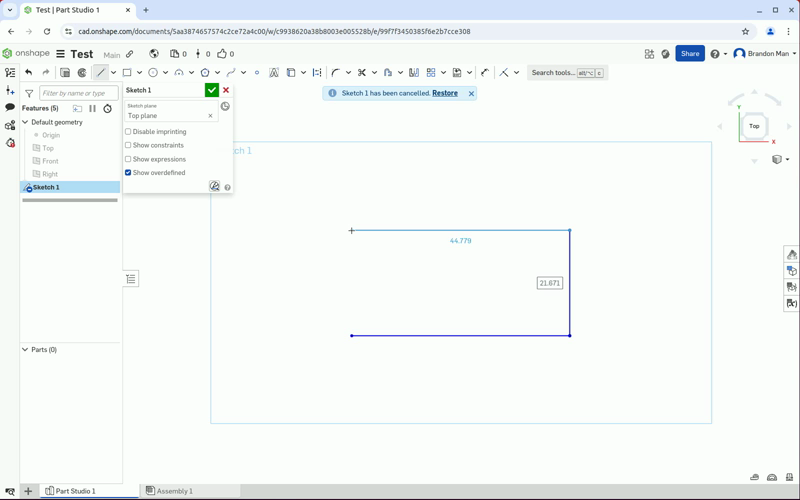
key_down(shift)
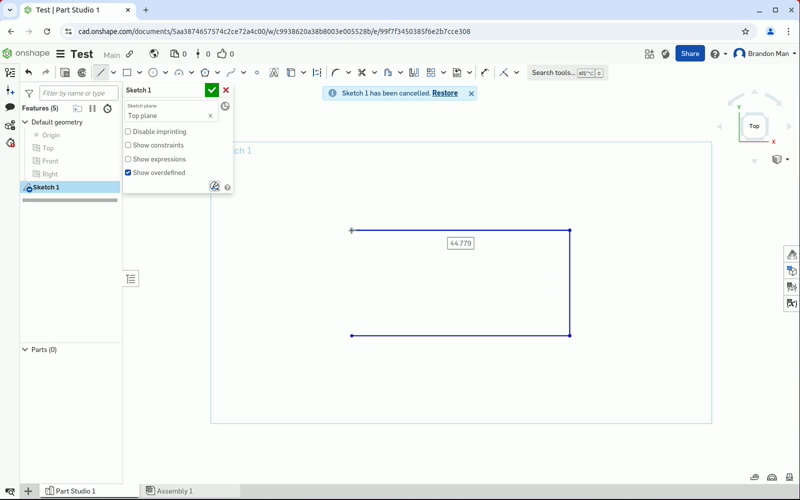
mouse_move(351, 335)
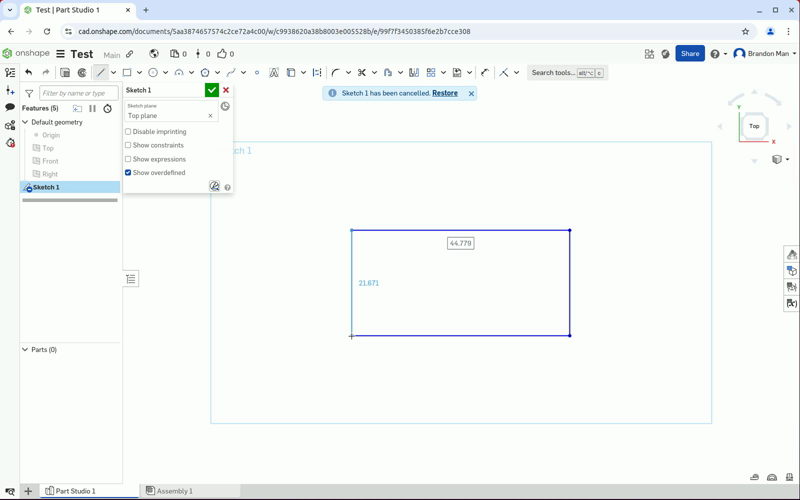
key_up(shift)
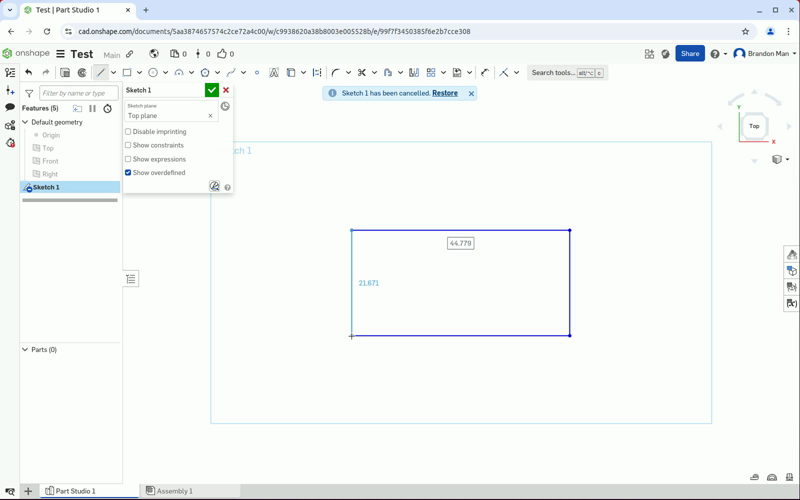
click(351, 335)
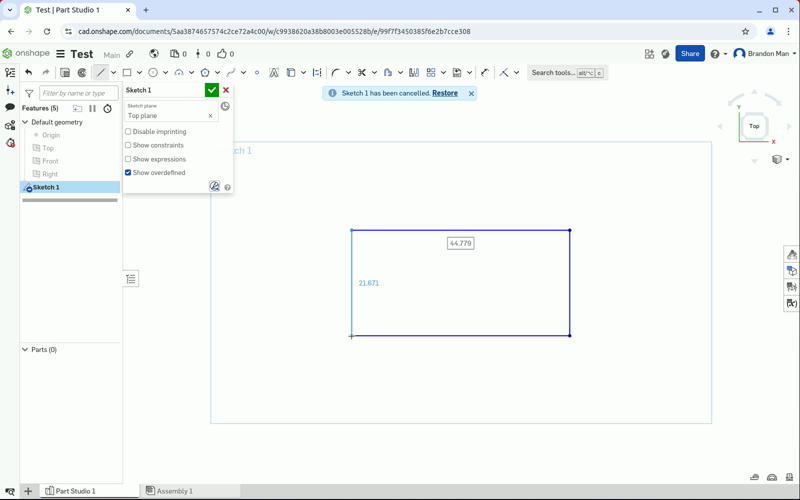
key(esc)
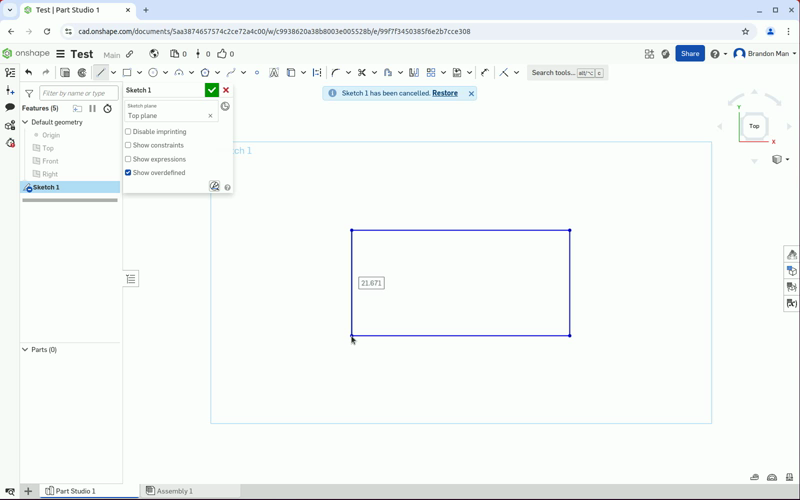
mouse_move(547, 266)
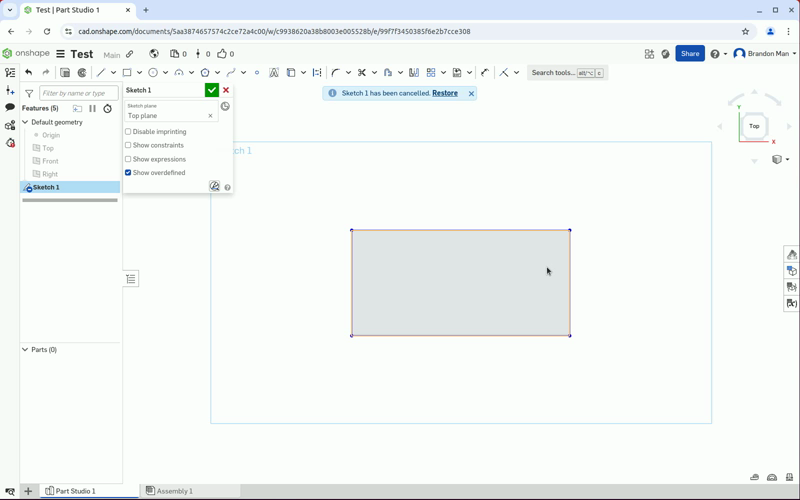
click(547, 266)
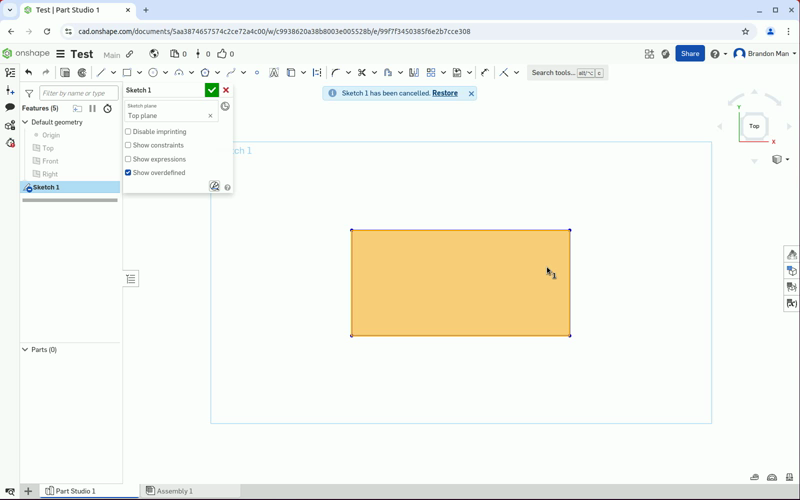
mouse_move(73, 352)
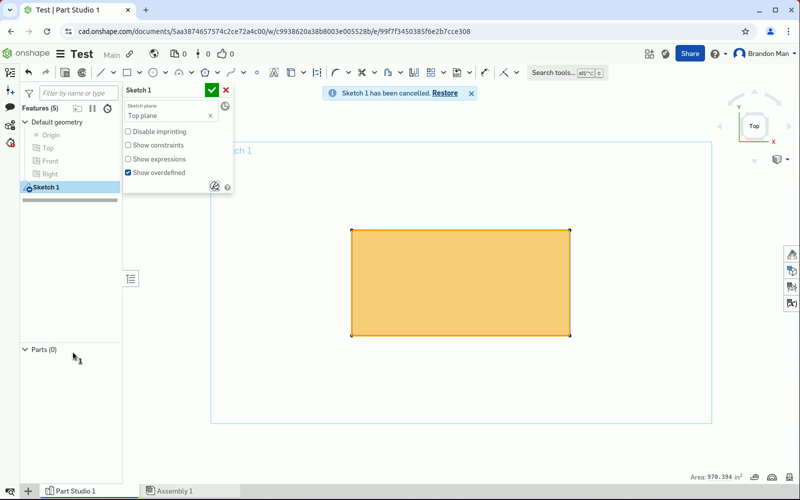
key(shift+y)
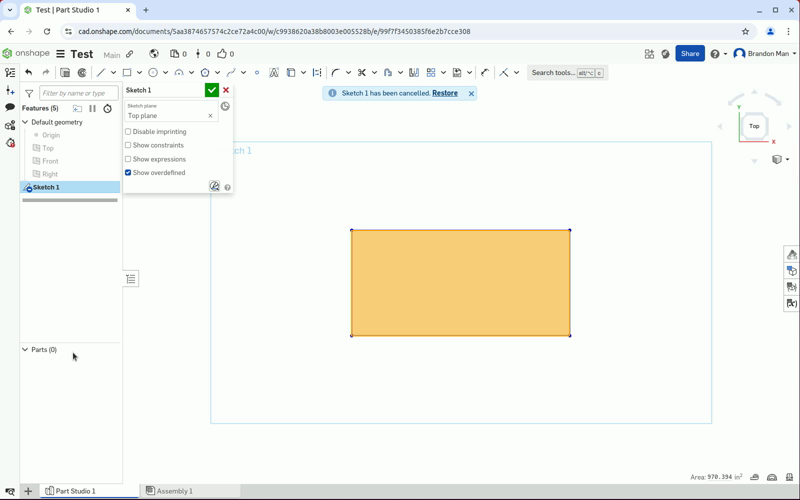
key(shift+e)
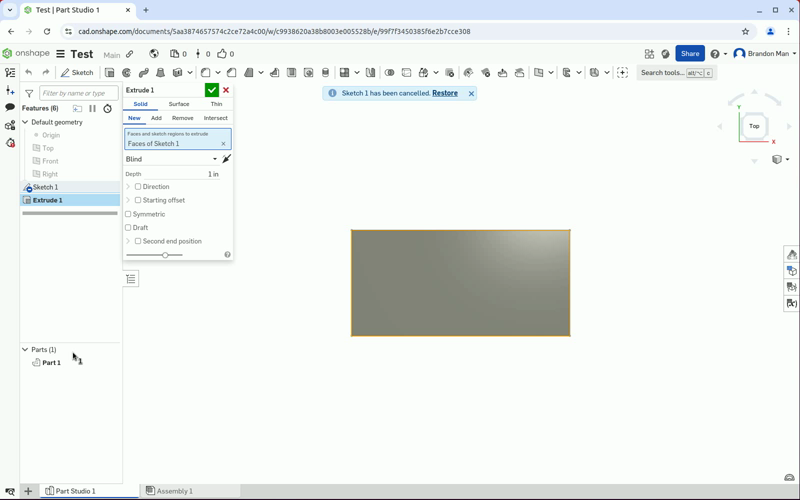
mouse_move(143, 106)
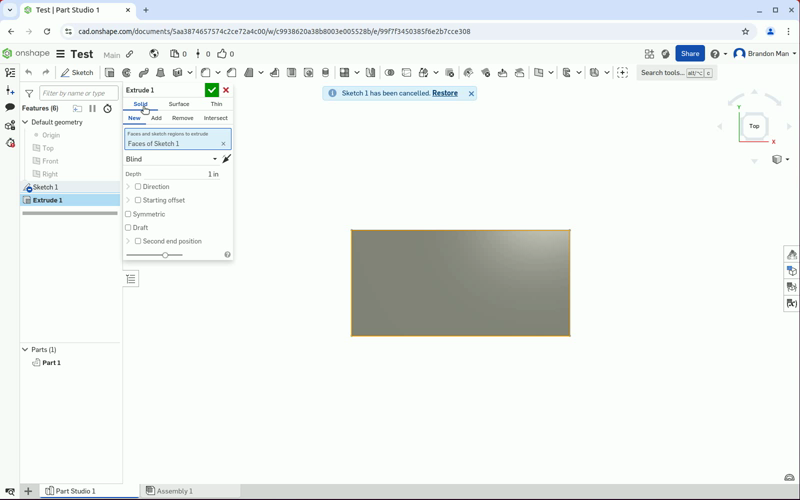
click(143, 106)
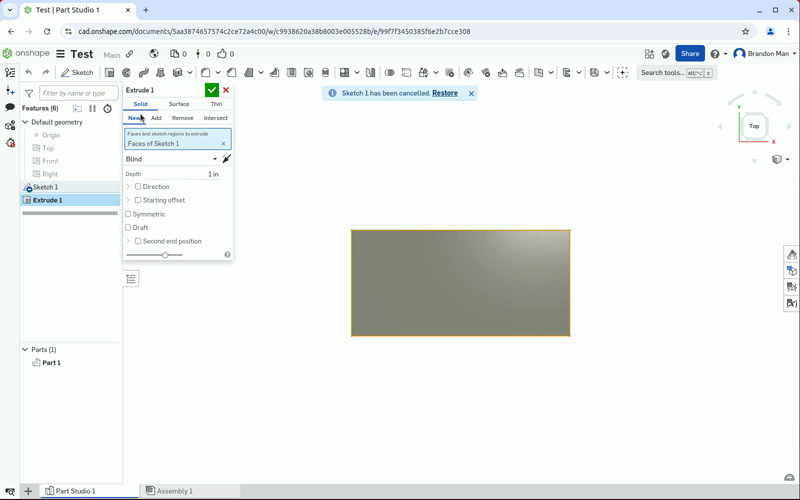
mouse_move(137, 120)
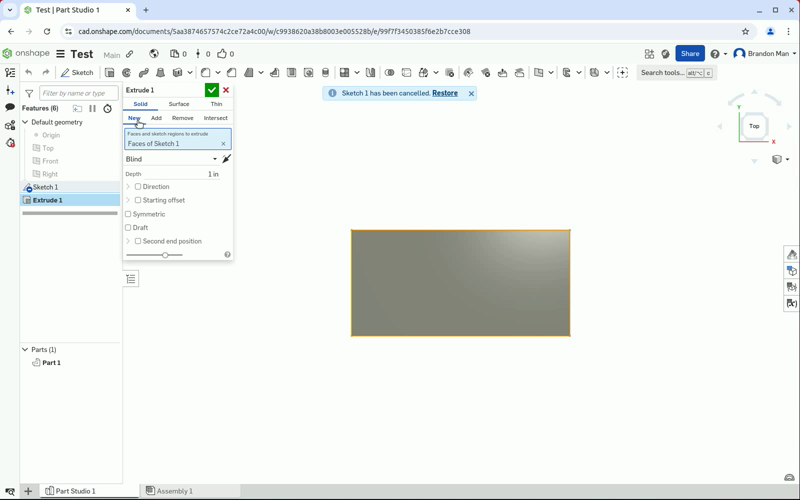
click(137, 120)
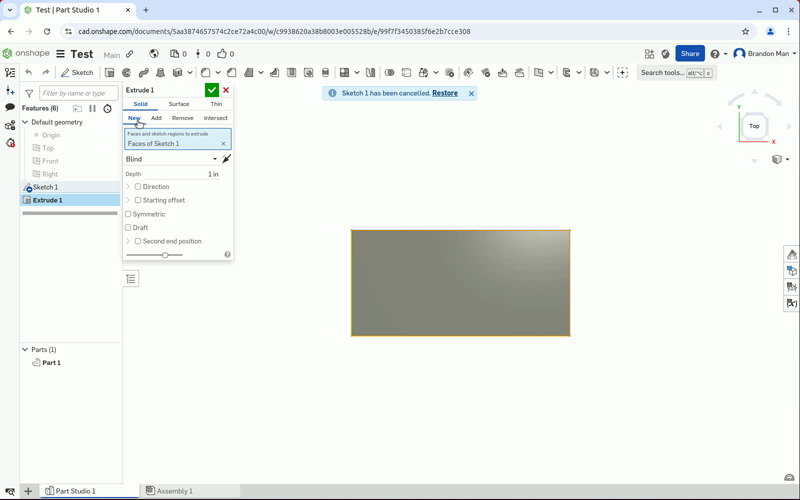
key(tab, 4)
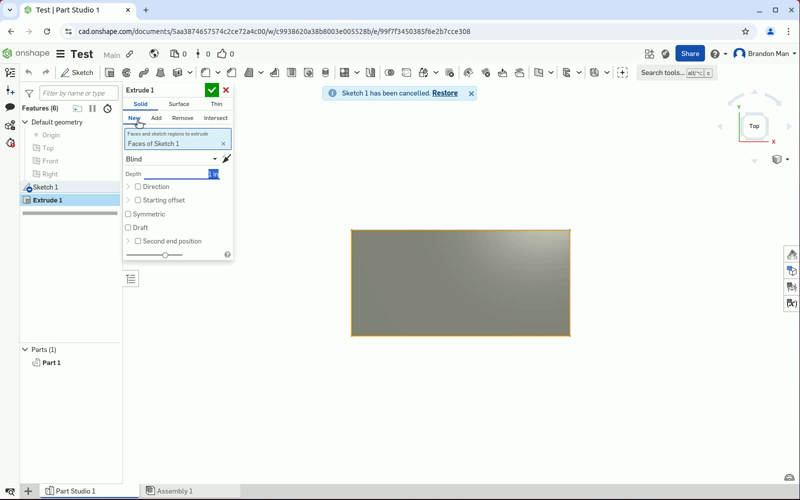
text(4.574)
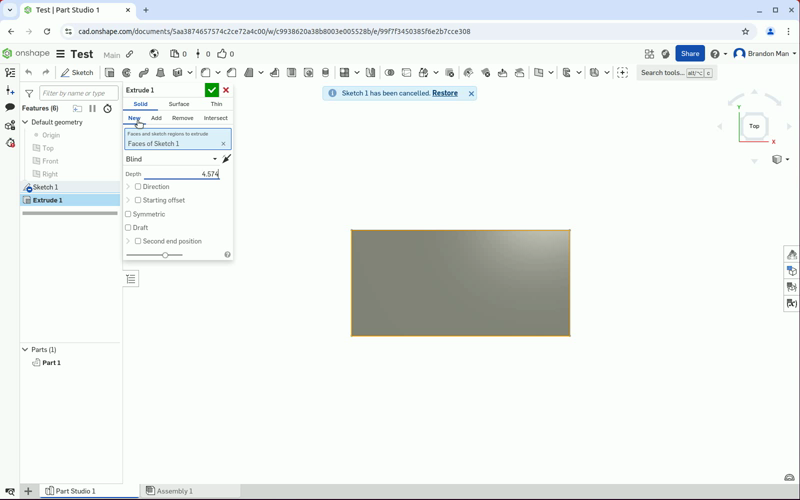
key(enter)
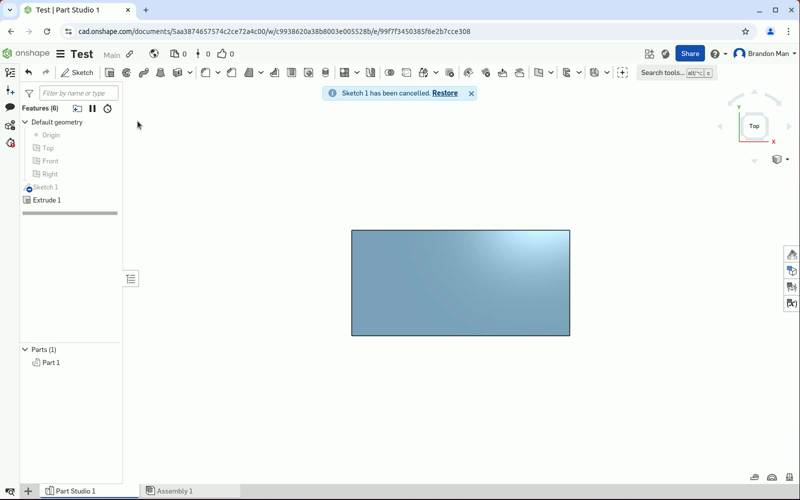
key(shift+h)
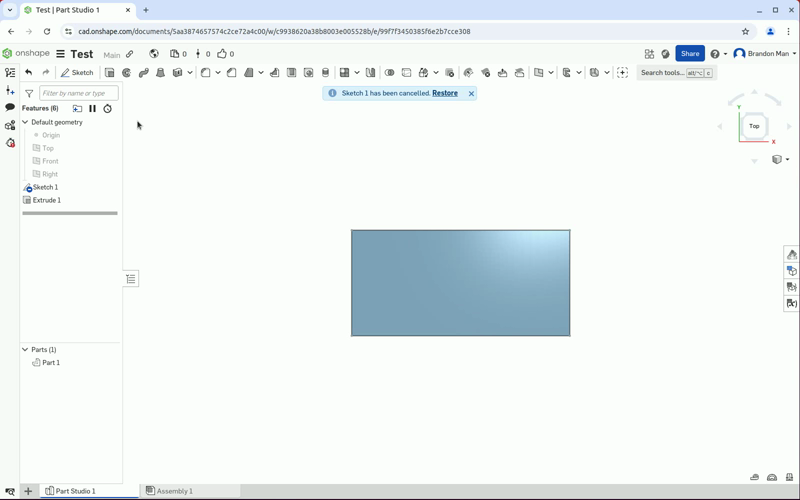
key(shift+h)
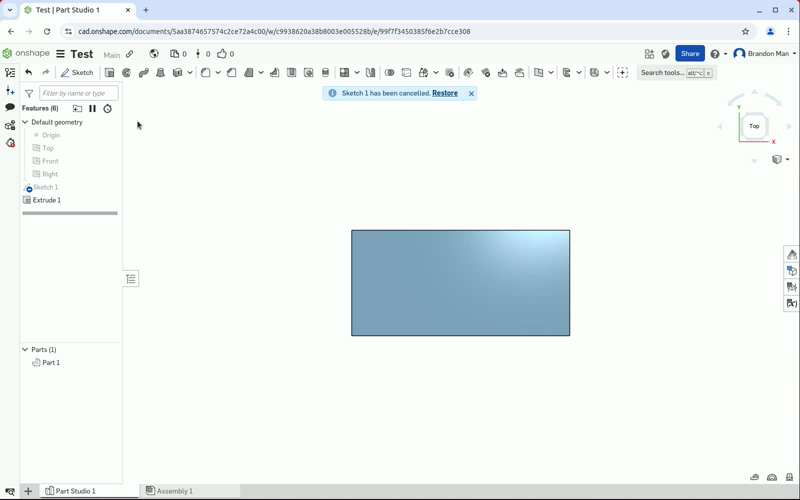
mouse_move(73, 189)
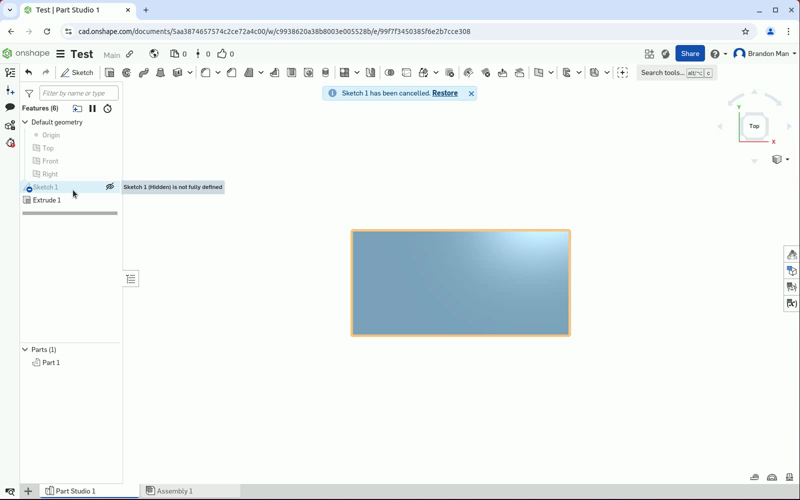
click(73, 189)
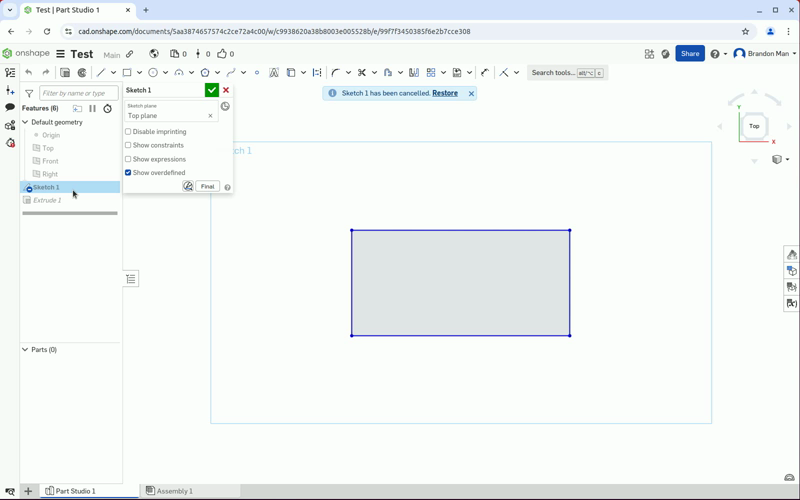
mouse_move(229, 92)
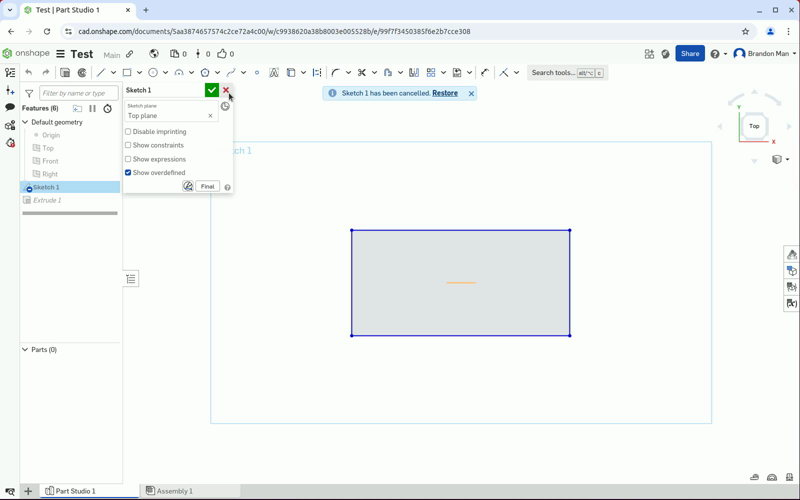
click(229, 92)
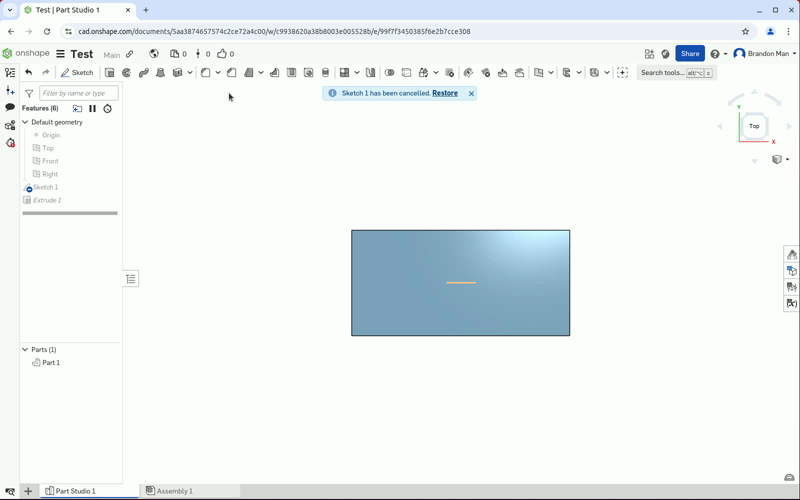
mouse_move(73, 352)
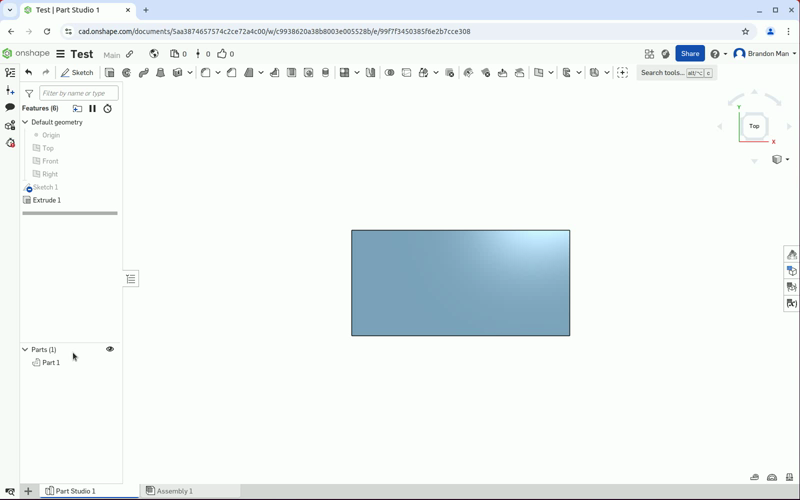
key(y)
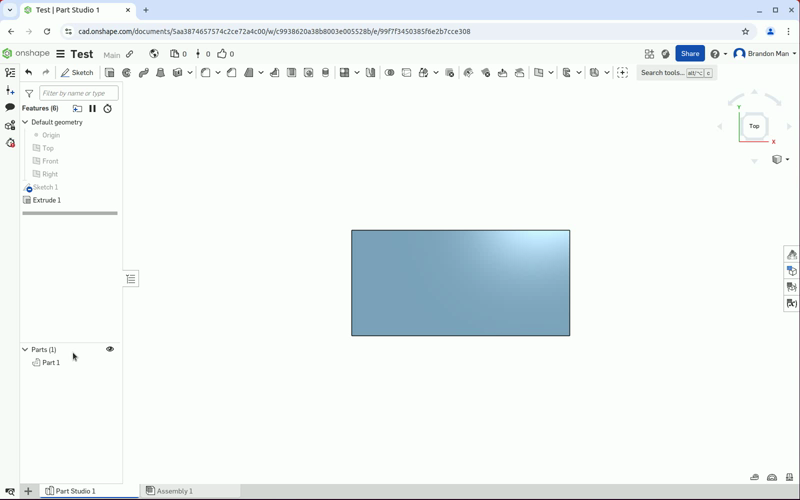
key(shift+p)
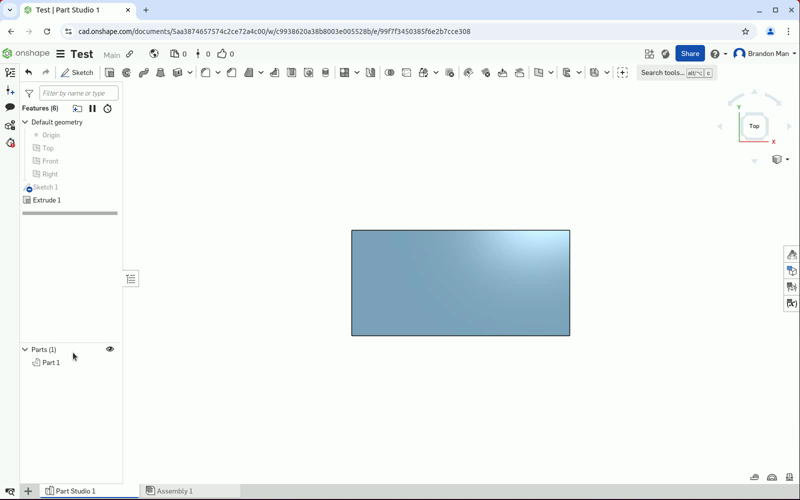
key(space)
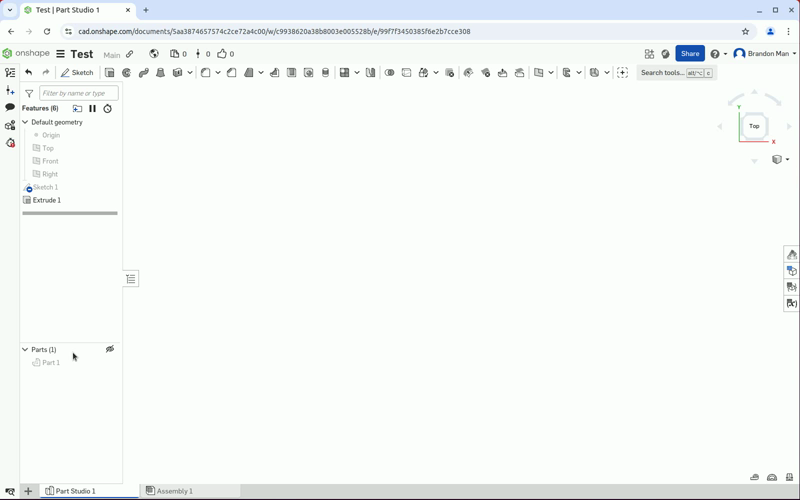
key_down(shift)
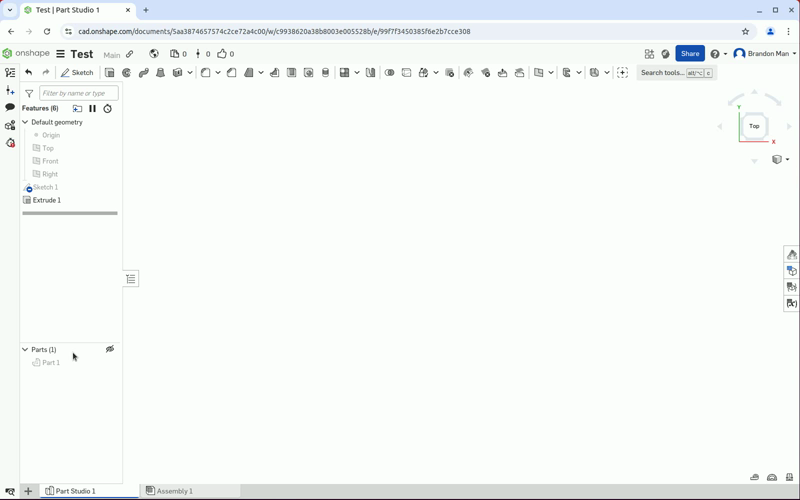
key(up)
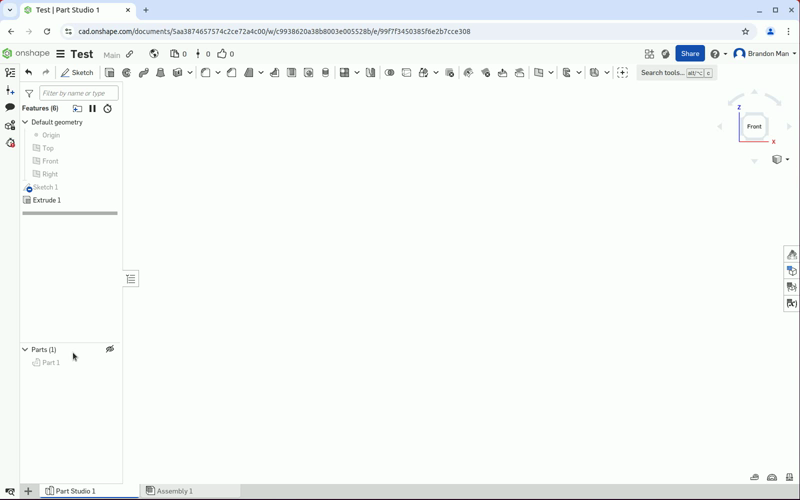
key_up(shift)
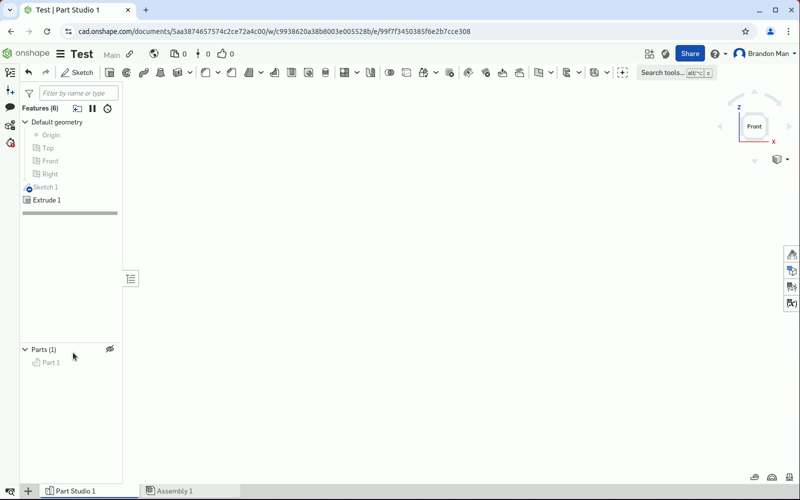
key(space)
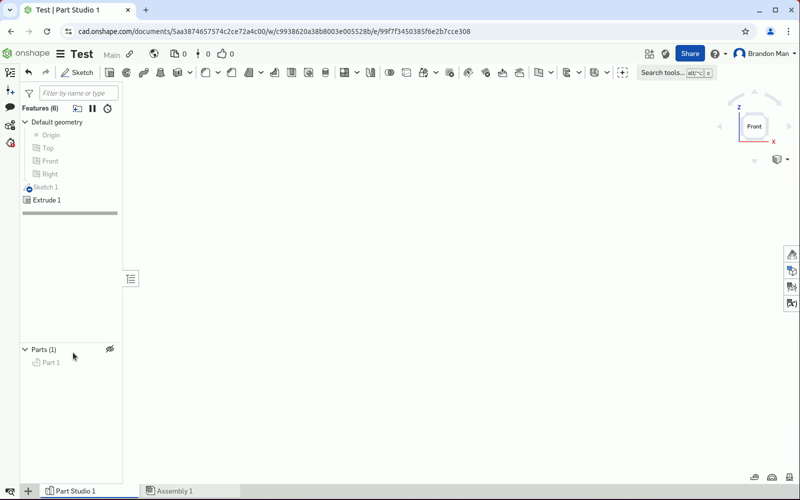
key_down(shift)
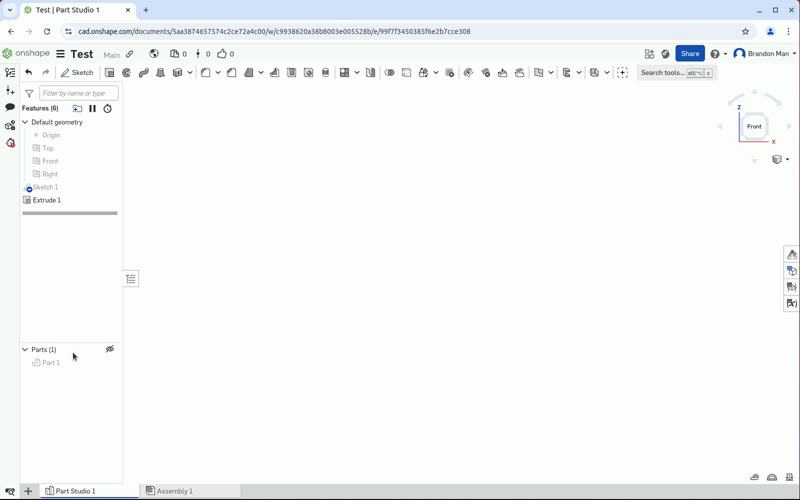
key(left)
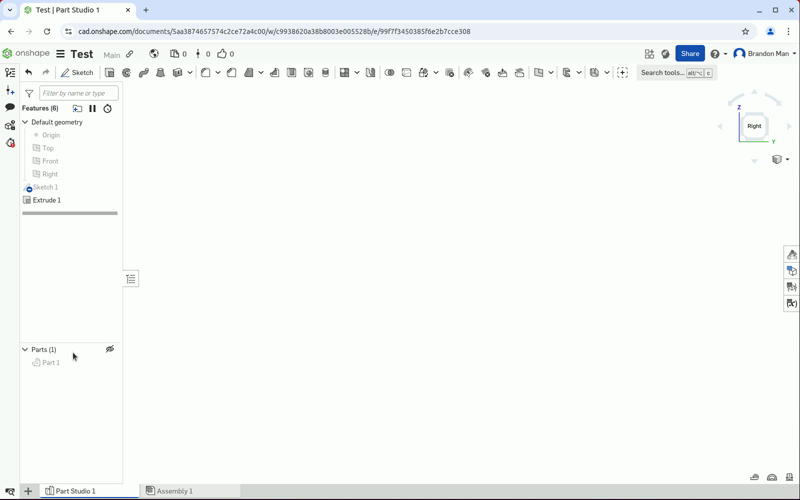
key_up(shift)
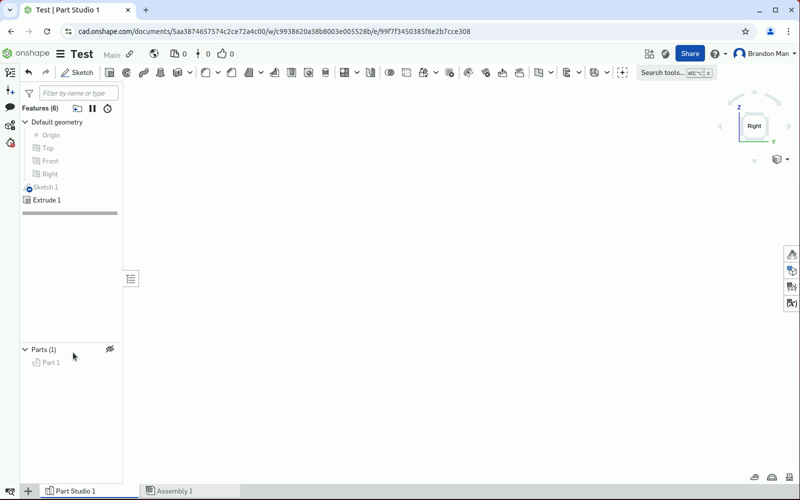
mouse_move(73, 352)
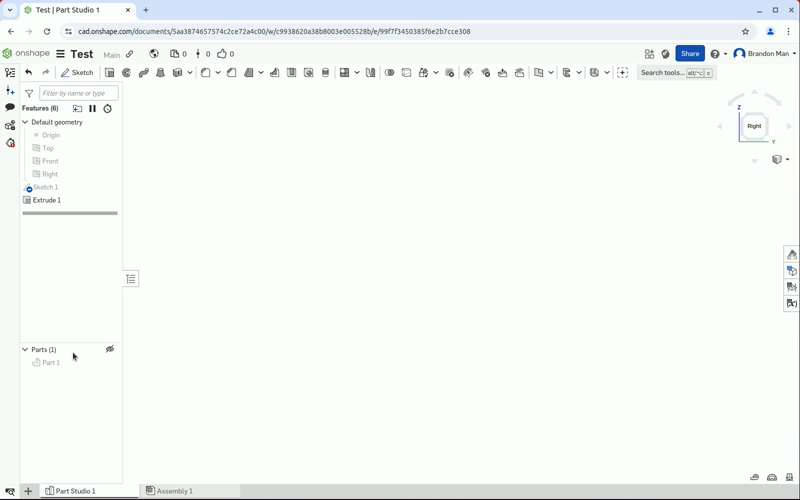
key(shift+y)
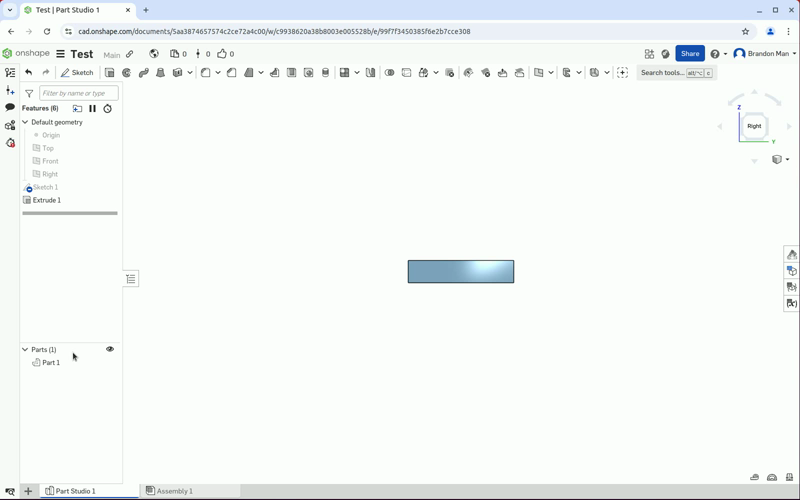
mouse_move(541, 75)
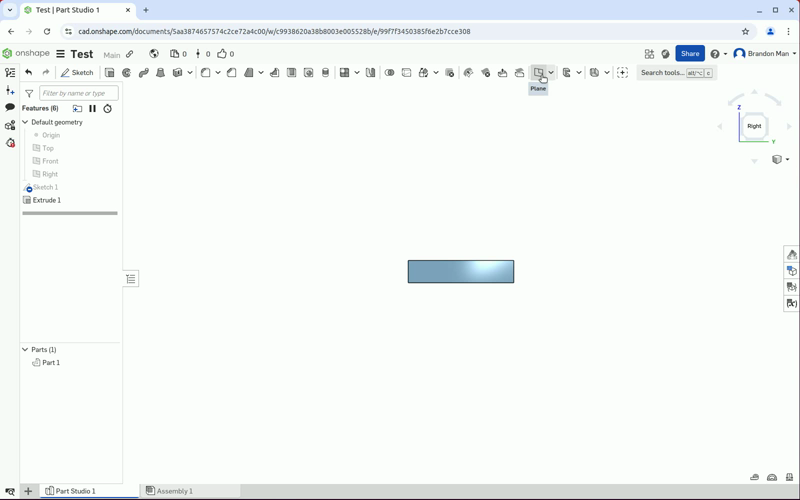
click(541, 75)
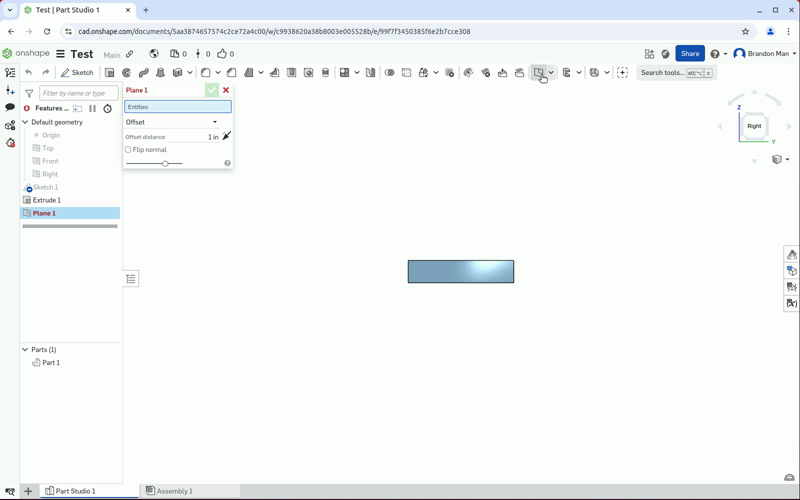
mouse_move(73, 176)
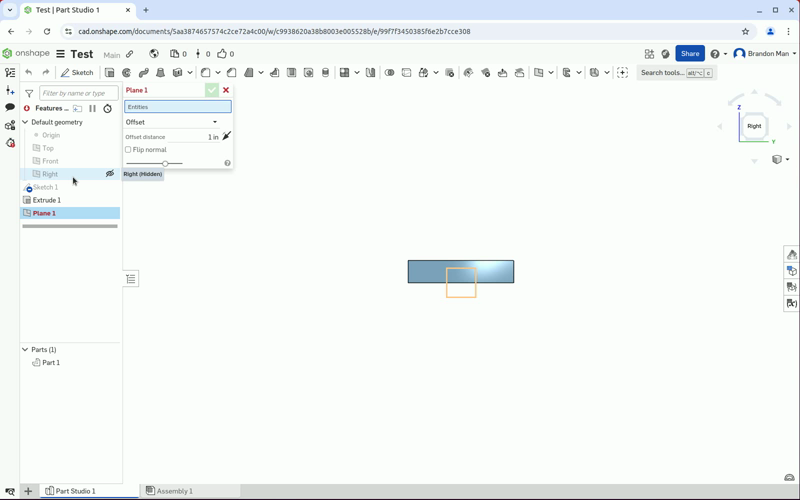
click(73, 176)
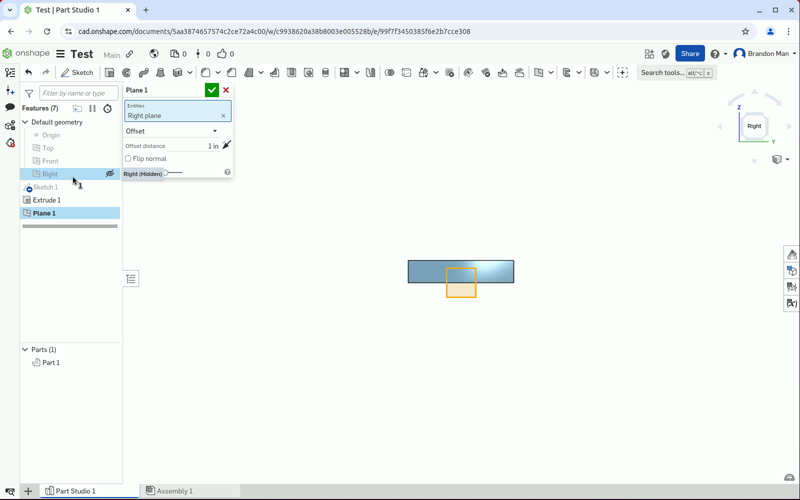
key(tab, 2)
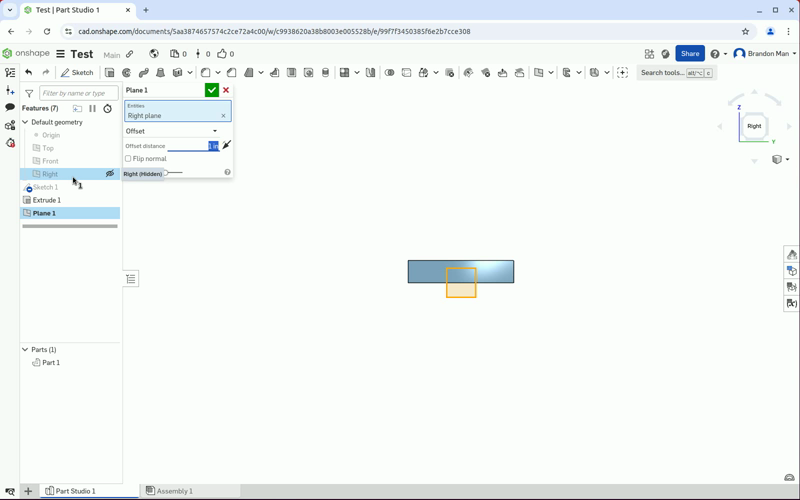
text(22.4)
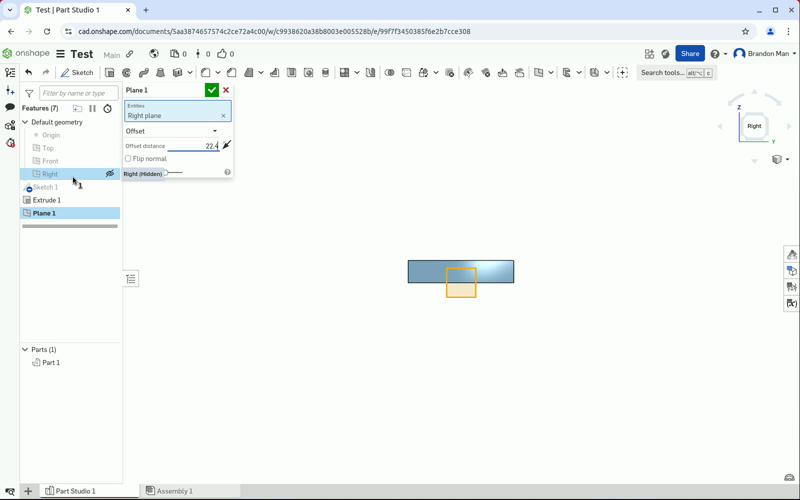
key(enter, 2)
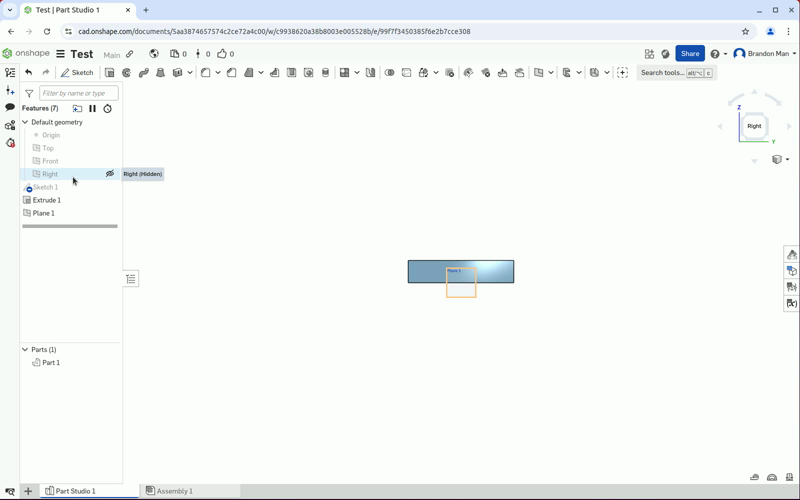
key(shift+s)
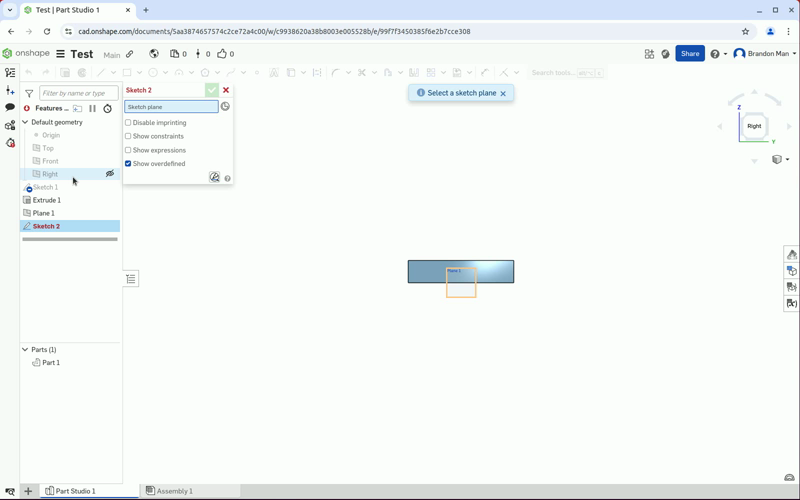
mouse_move(73, 215)
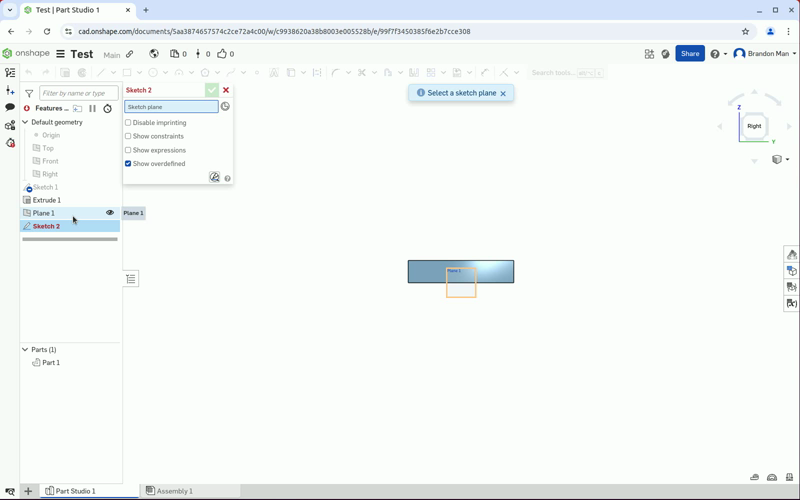
click(73, 215)
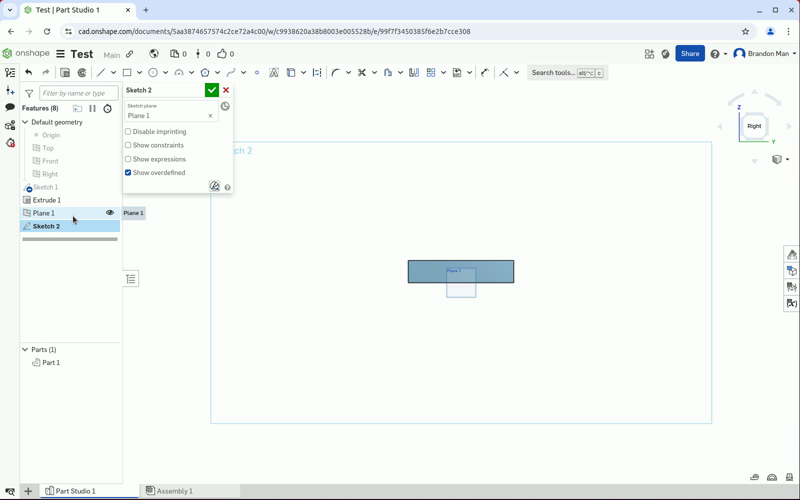
mouse_move(73, 352)
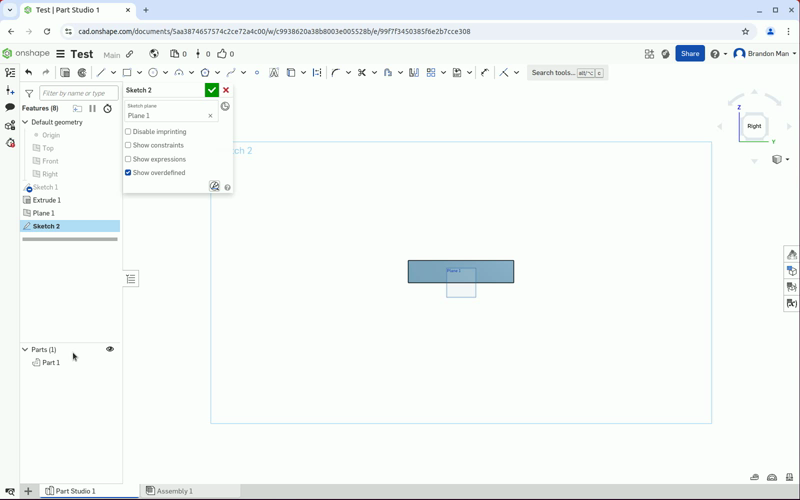
key(y)
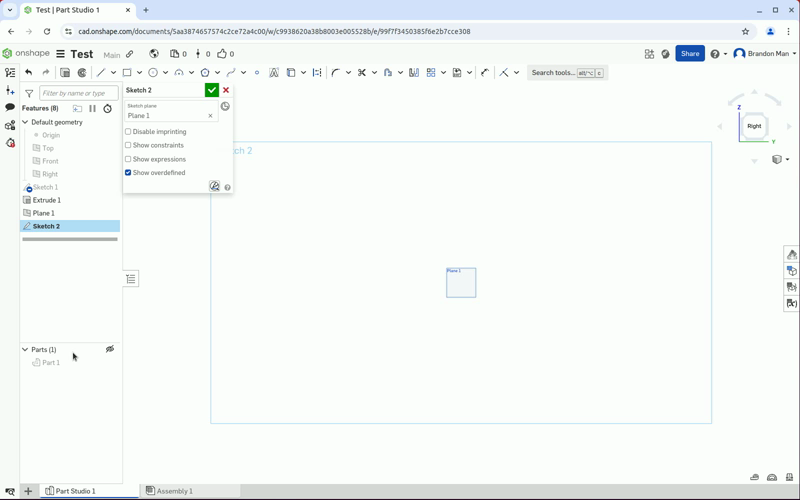
key(l)
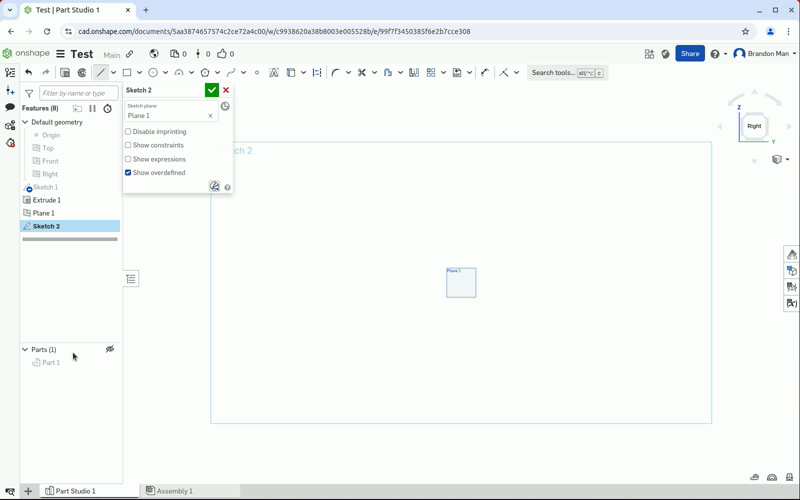
key_down(shift)
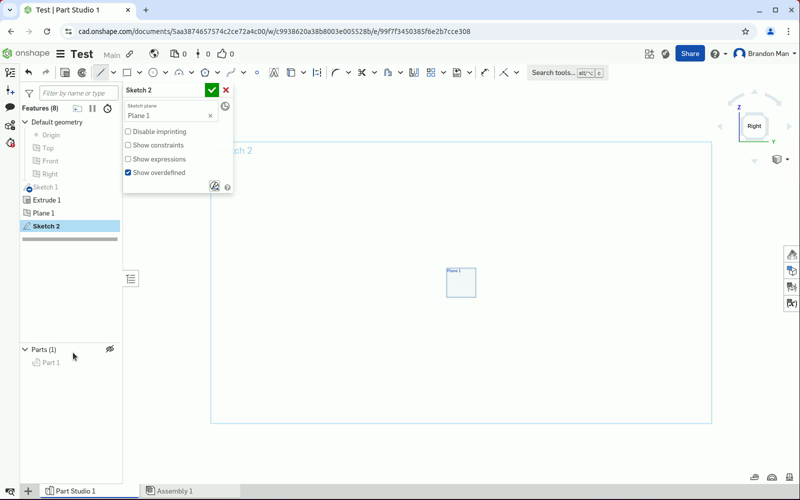
mouse_move(407, 282)
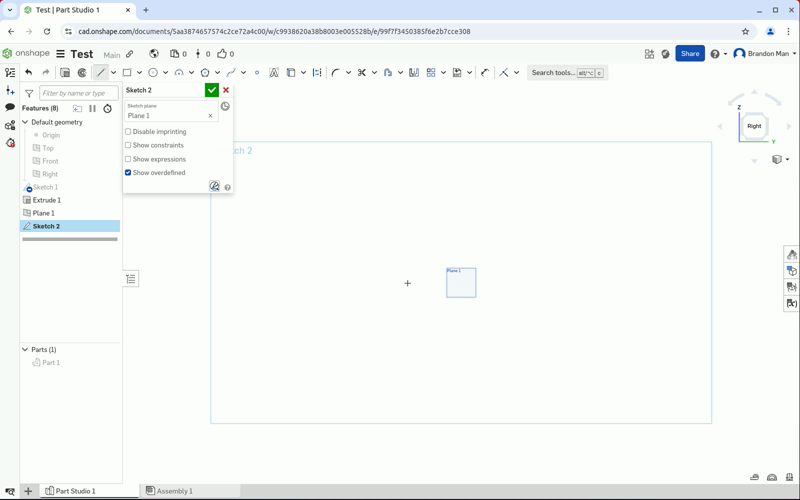
click(407, 282)
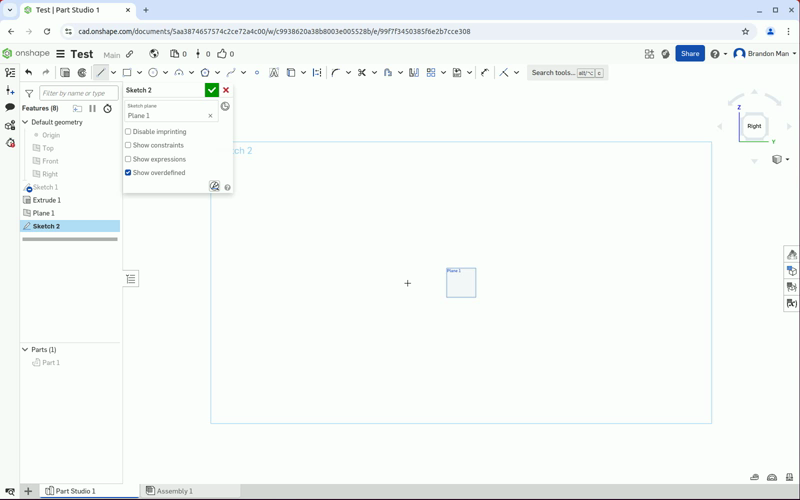
key_up(shift)
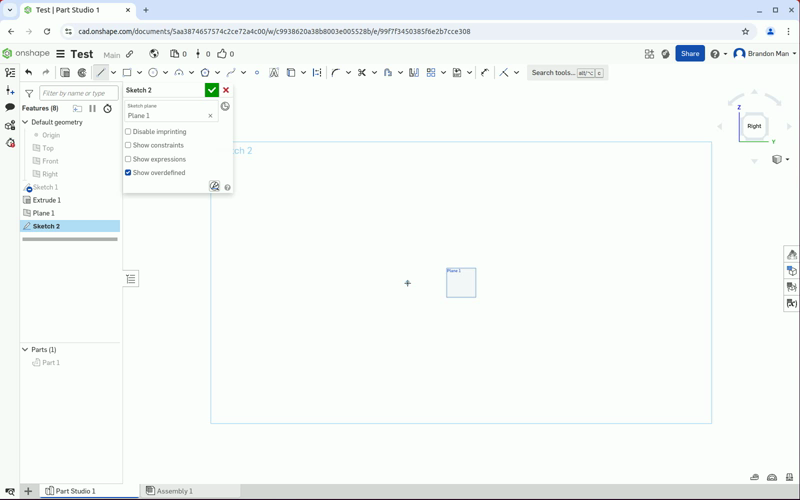
key_down(shift)
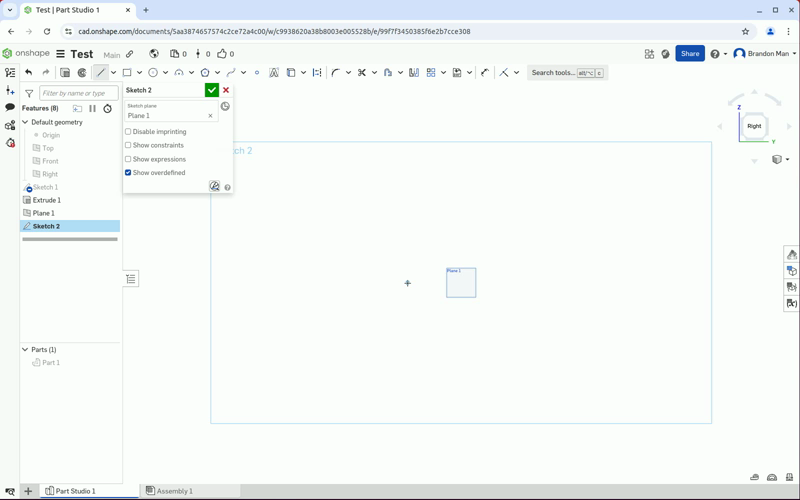
mouse_move(513, 282)
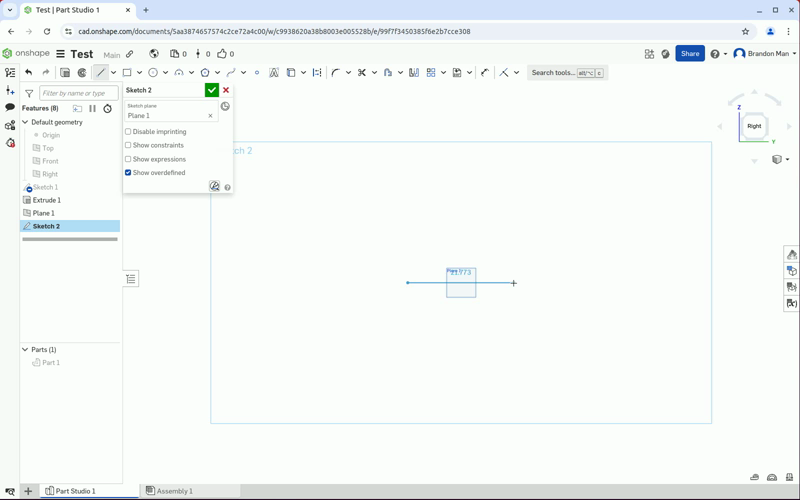
click(513, 282)
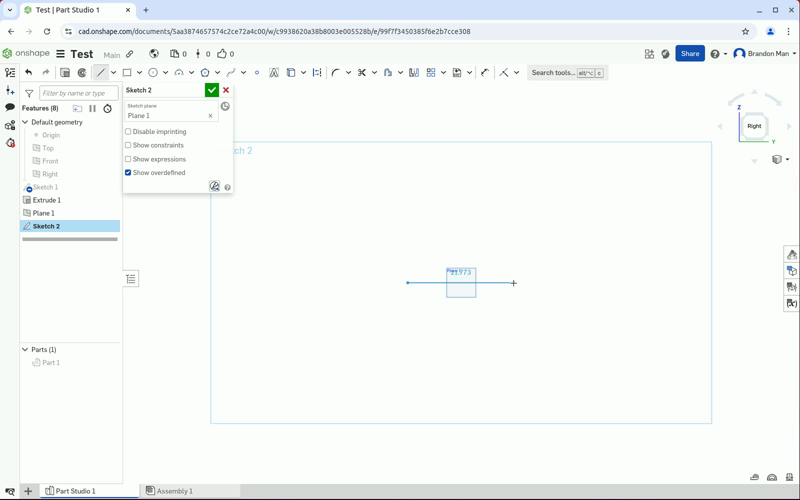
key_up(shift)
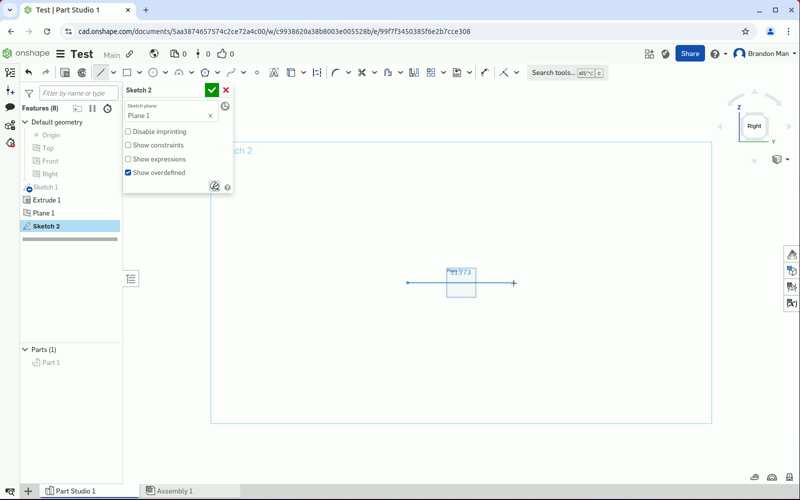
key_down(shift)
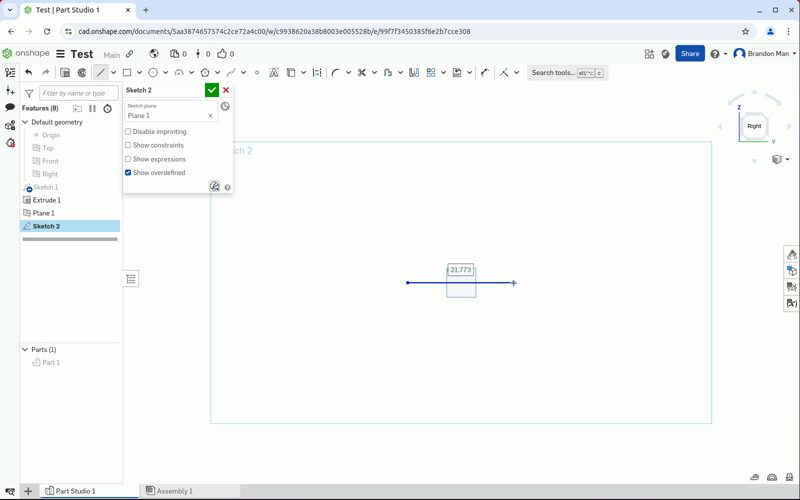
mouse_move(543, 282)
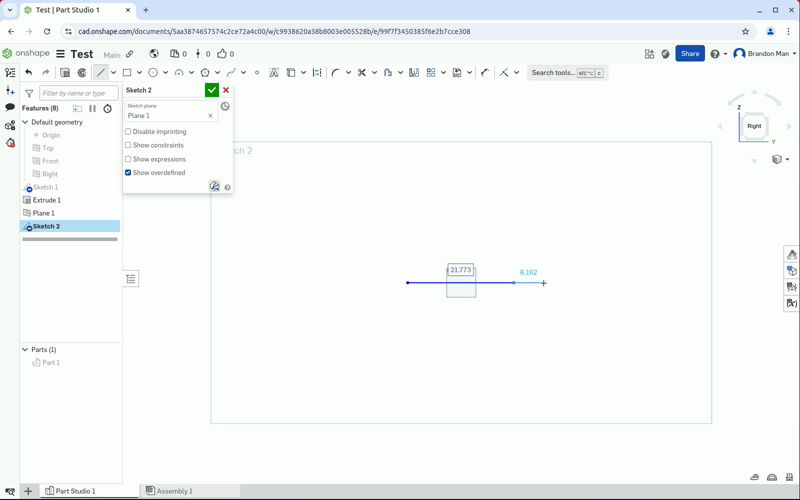
mouse_move(513, 260)
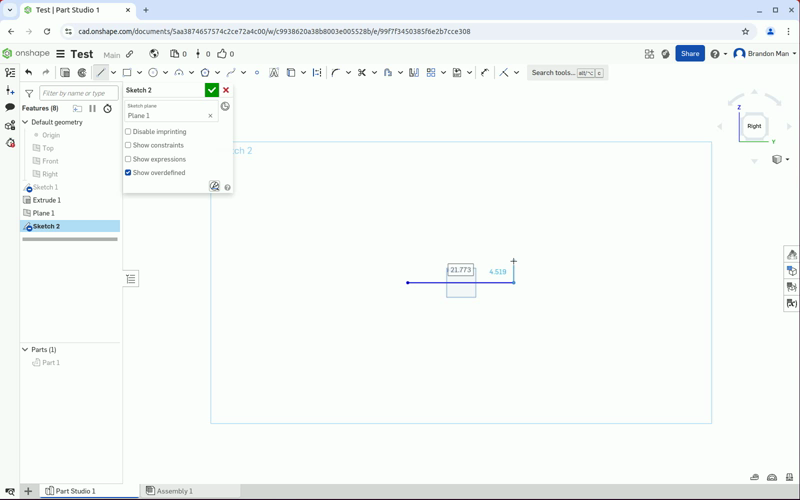
click(513, 260)
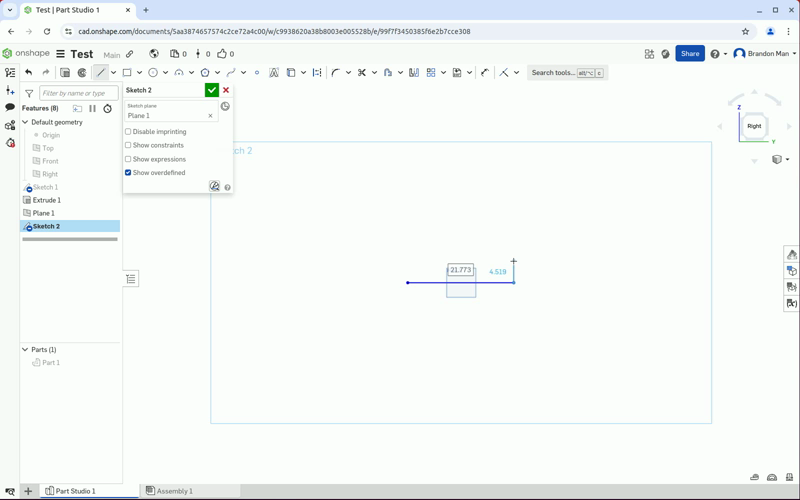
key_up(shift)
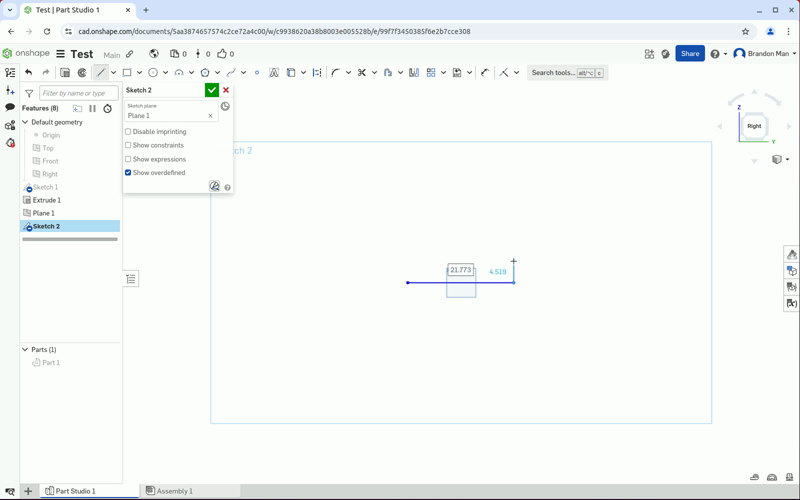
key_down(shift)
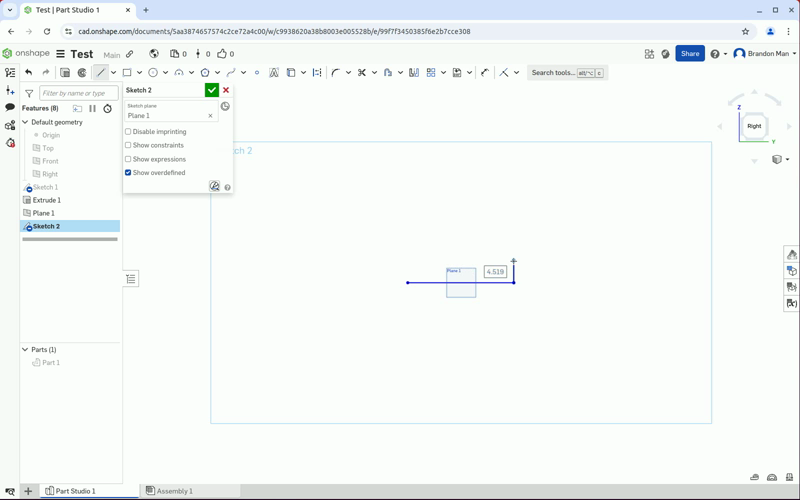
mouse_move(407, 260)
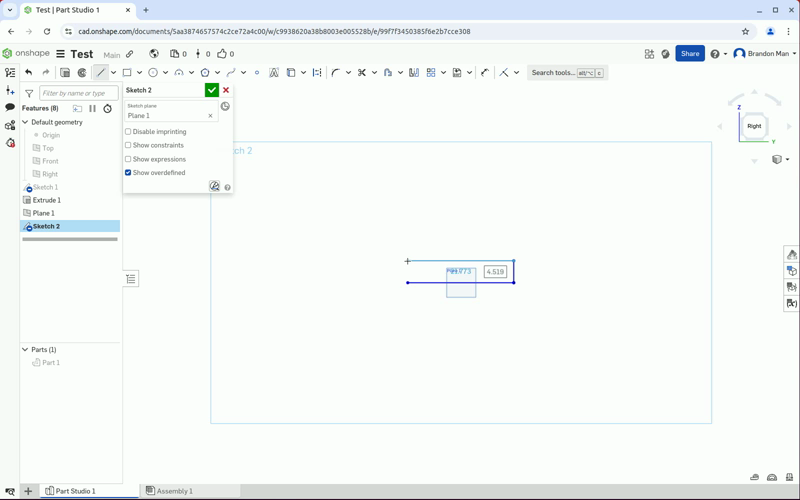
click(407, 260)
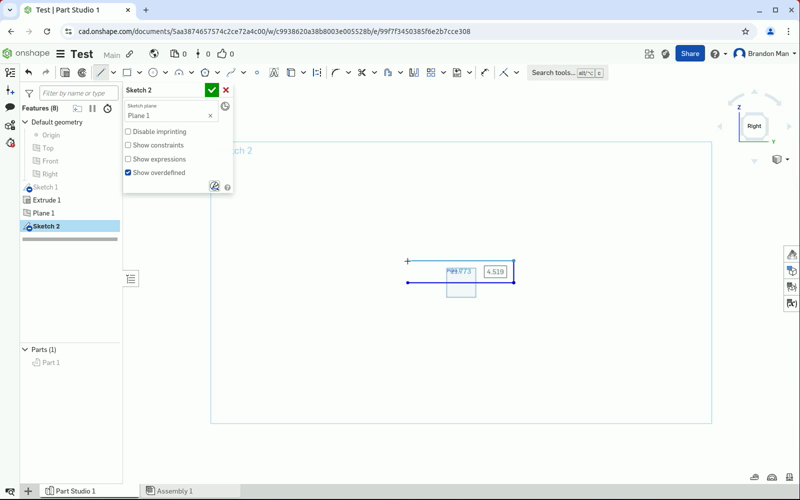
key_up(shift)
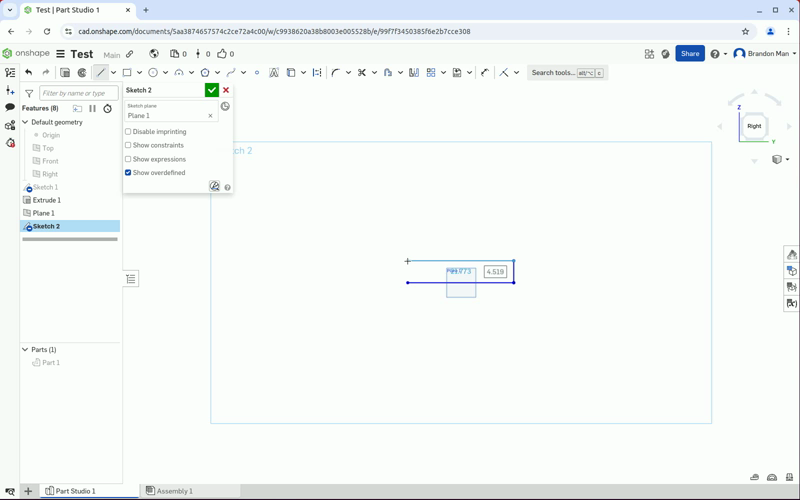
mouse_move(437, 260)
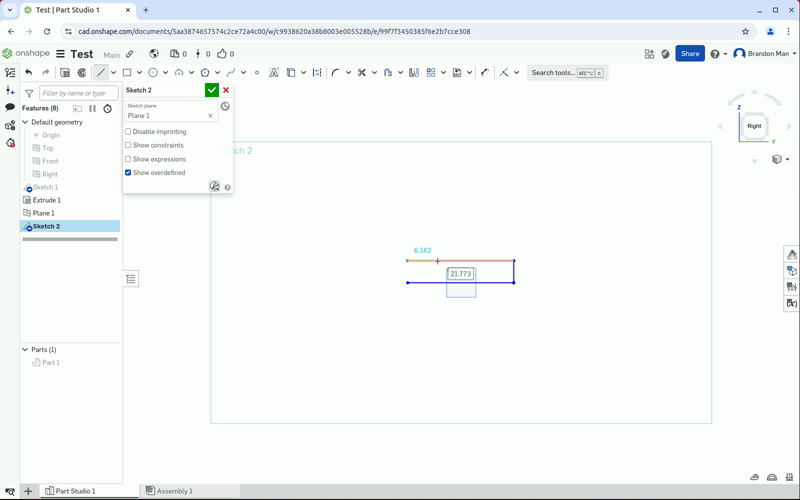
key_down(shift)
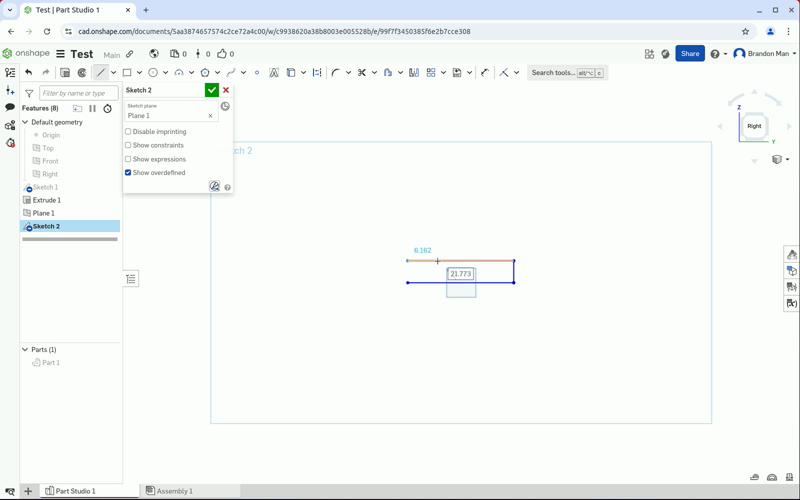
mouse_move(407, 282)
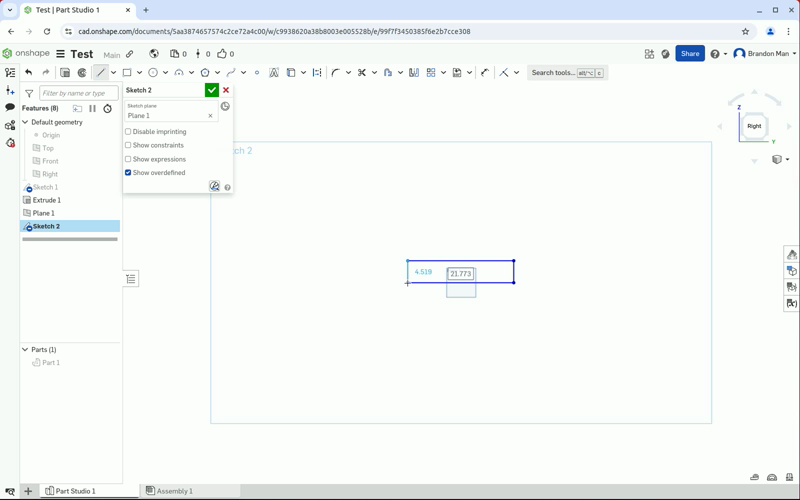
key_up(shift)
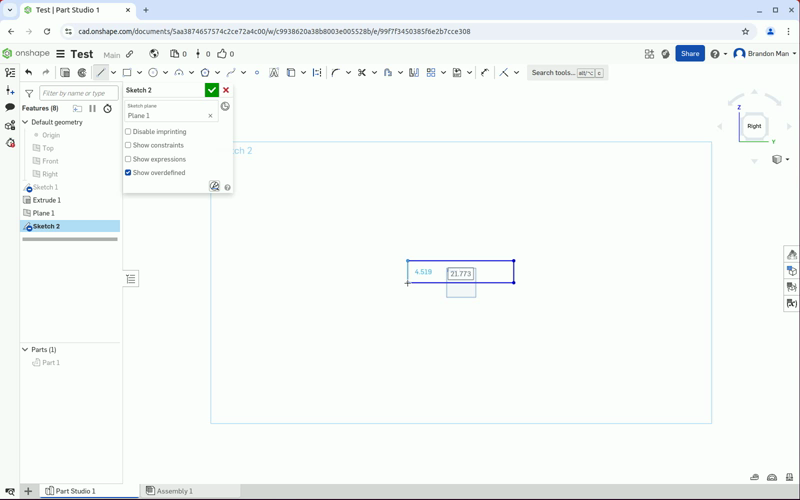
click(407, 282)
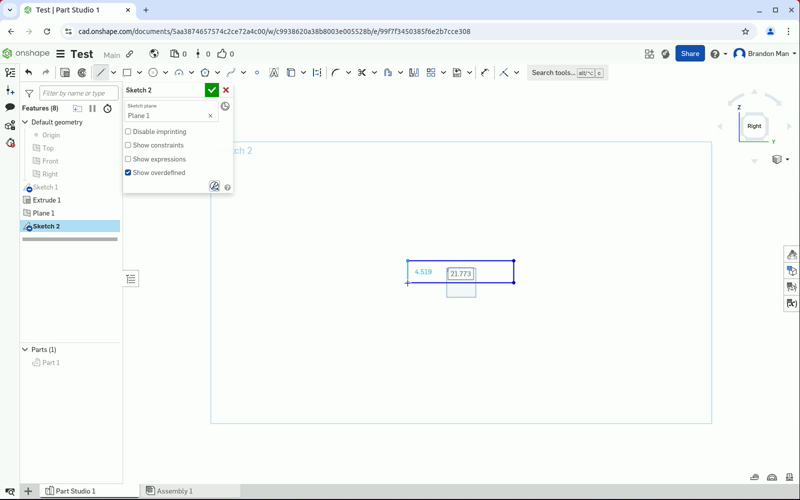
key(esc)
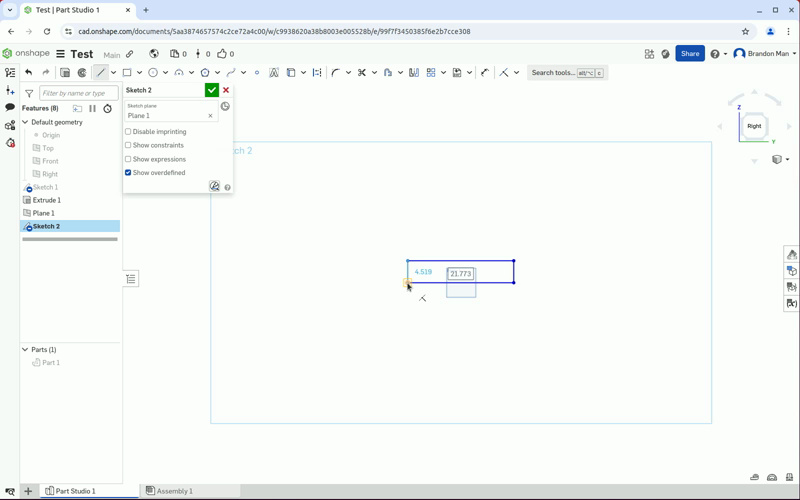
mouse_move(424, 266)
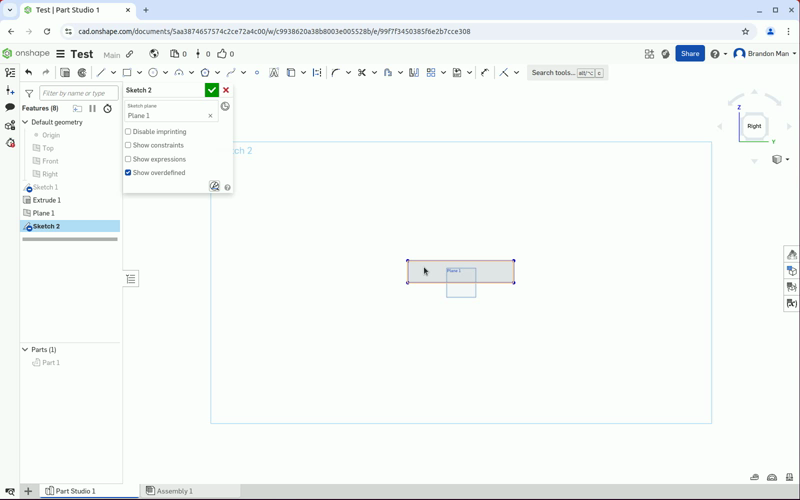
click(424, 266)
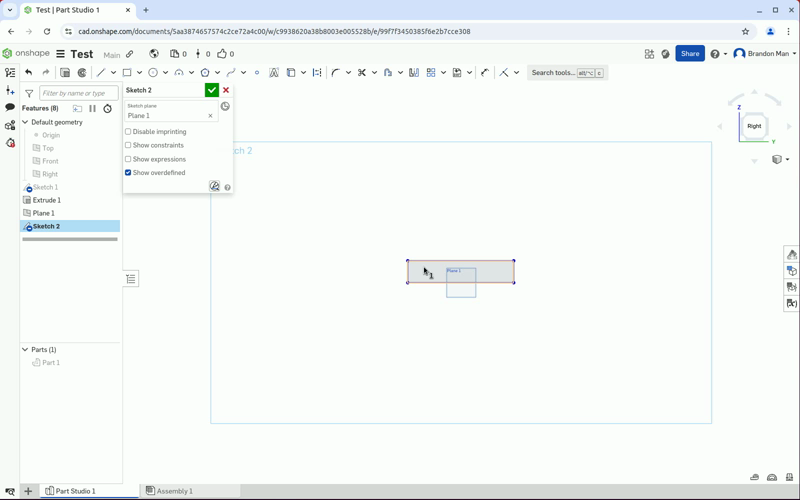
mouse_move(73, 352)
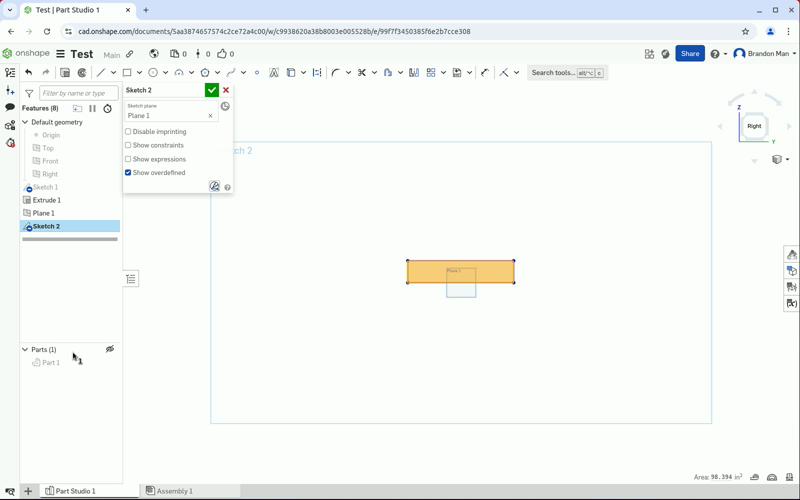
key(shift+y)
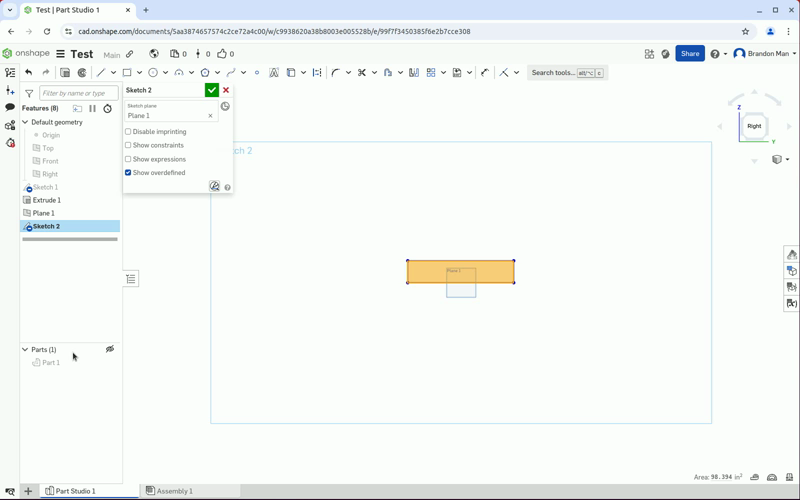
key(shift+e)
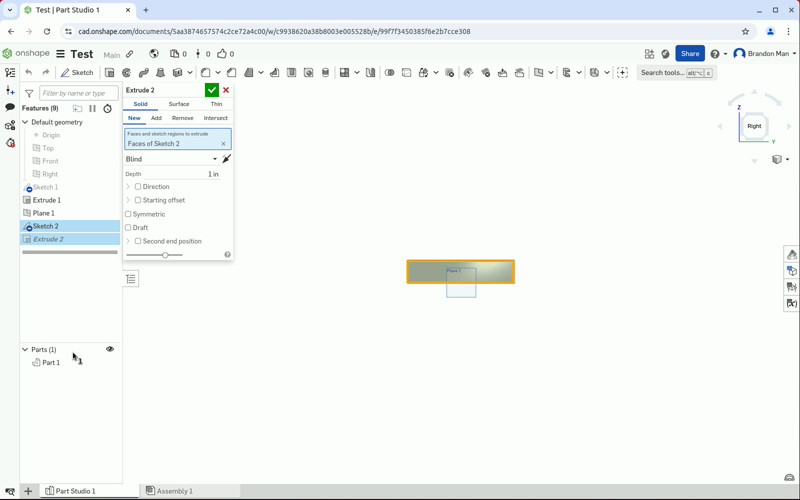
mouse_move(143, 106)
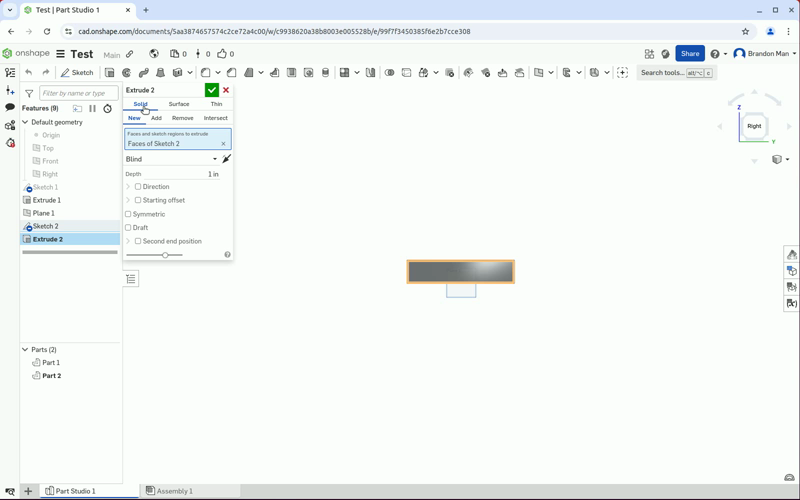
click(143, 106)
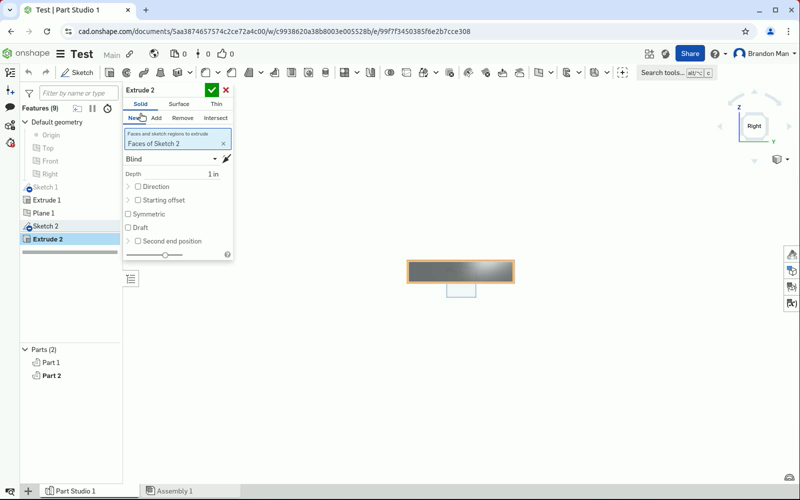
mouse_move(137, 120)
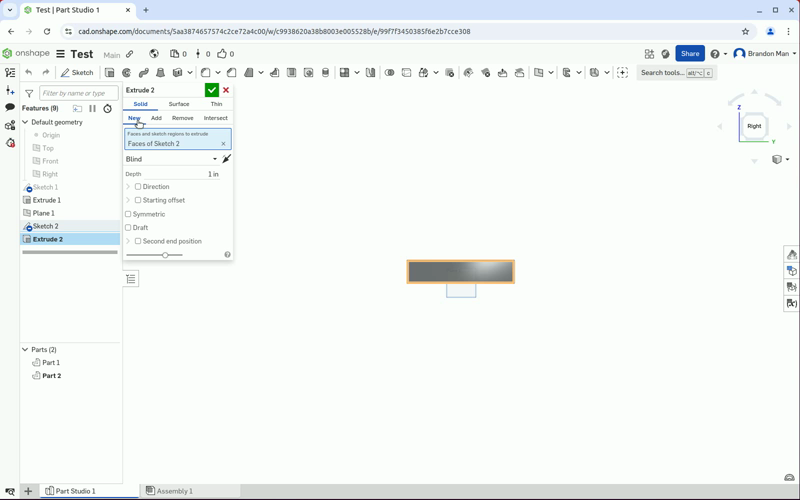
click(137, 120)
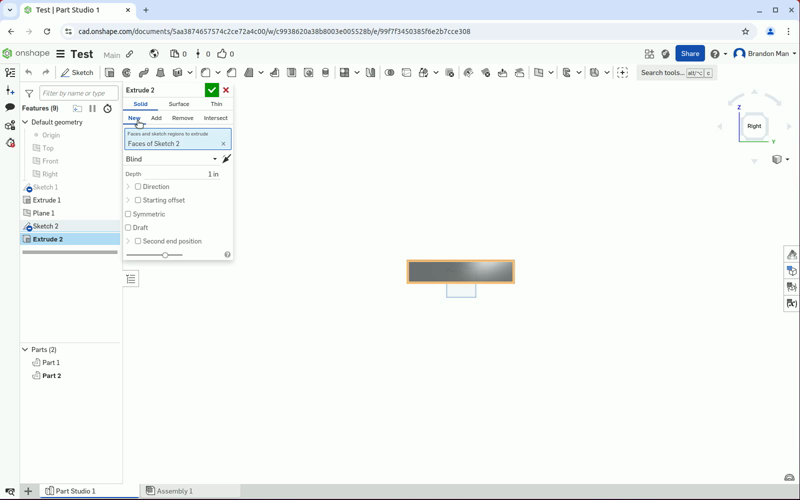
key(tab, 4)
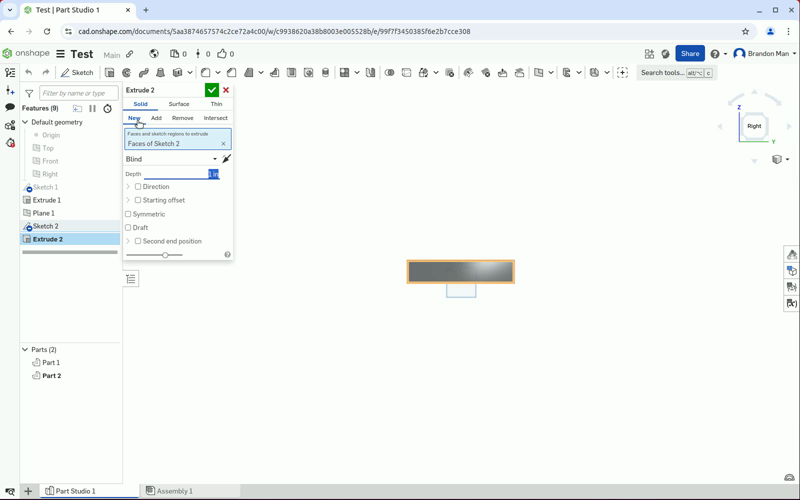
text(0.722)
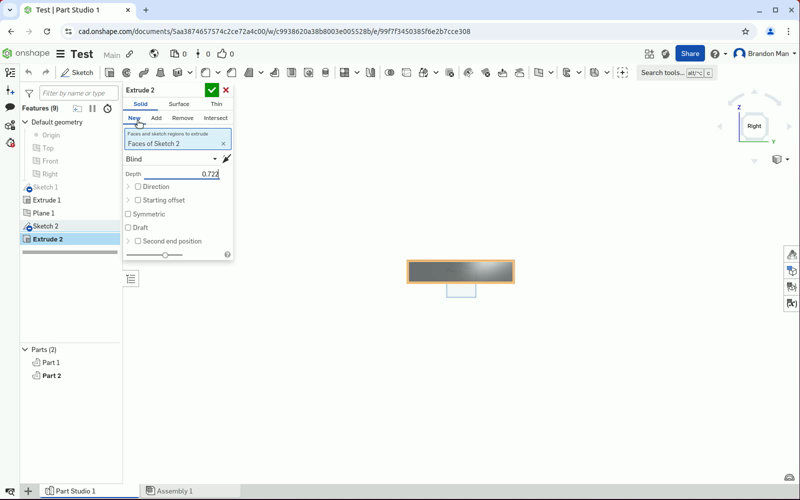
key(enter)
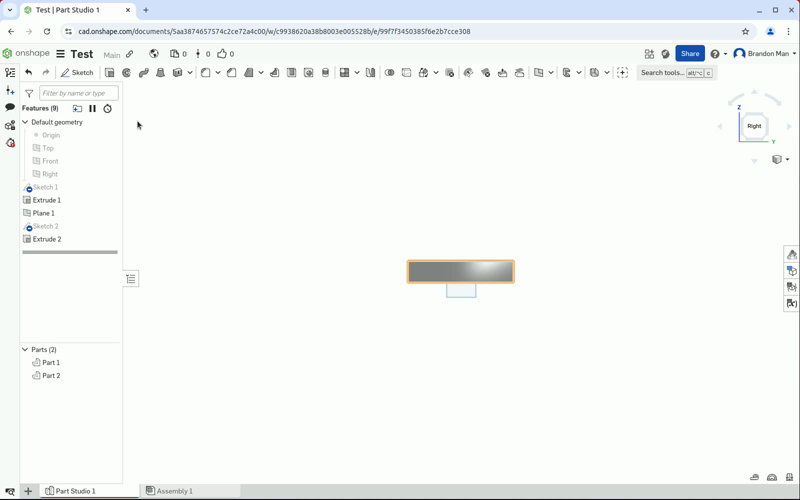
key(shift+h)
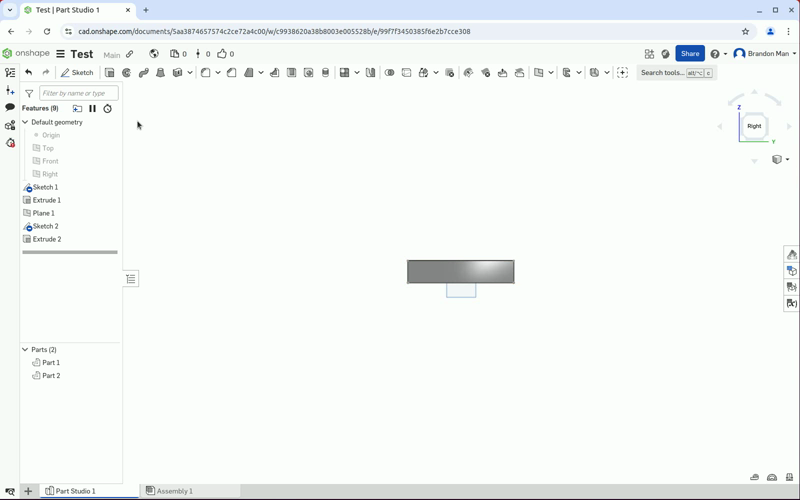
key(shift+h)
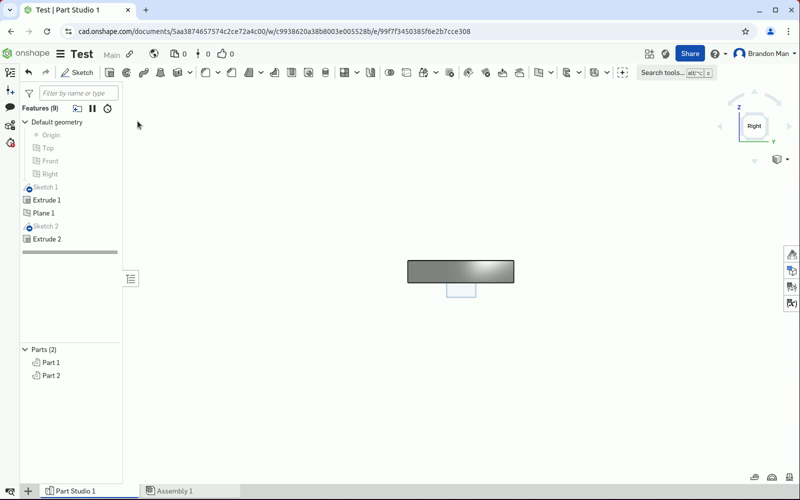
mouse_move(73, 189)
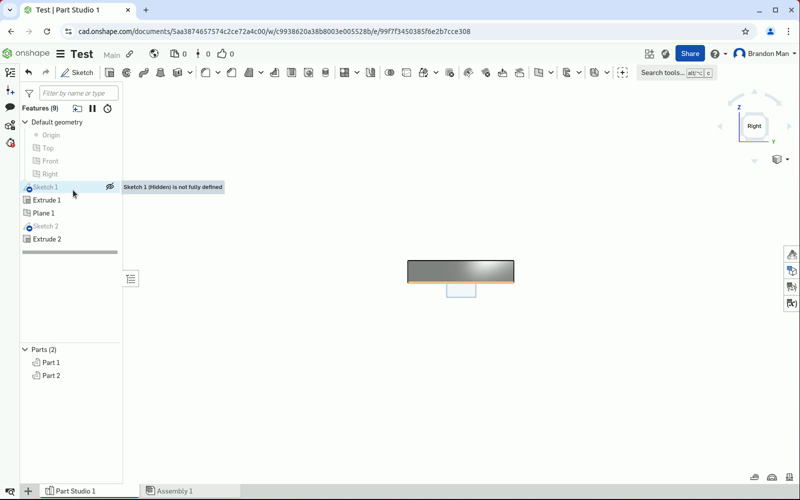
click(73, 189)
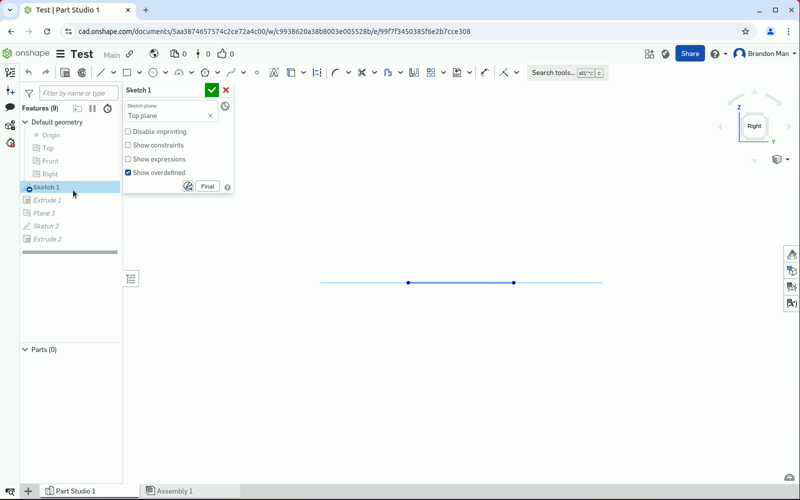
mouse_move(229, 92)
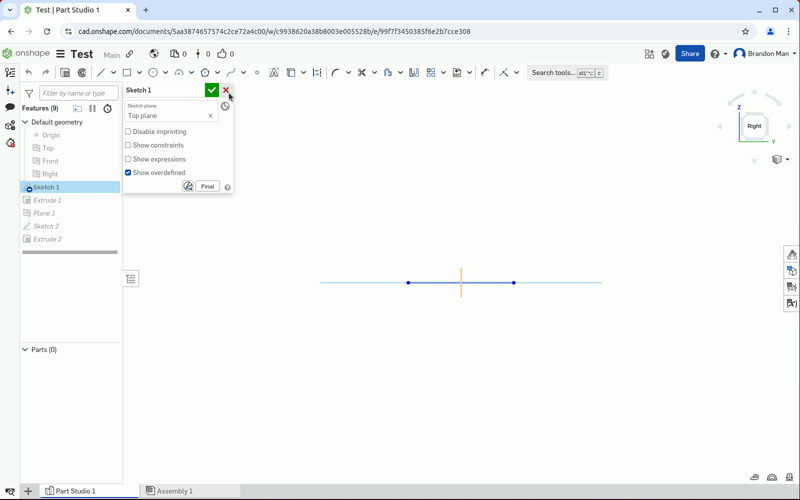
click(229, 92)
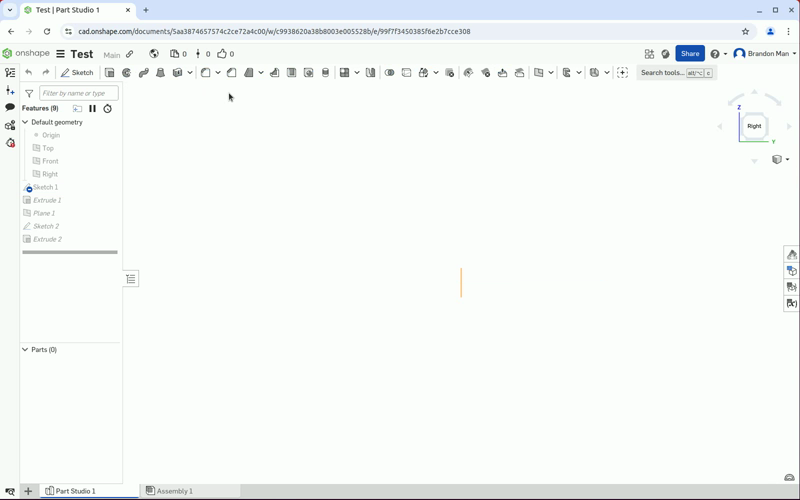
key(shift+s)
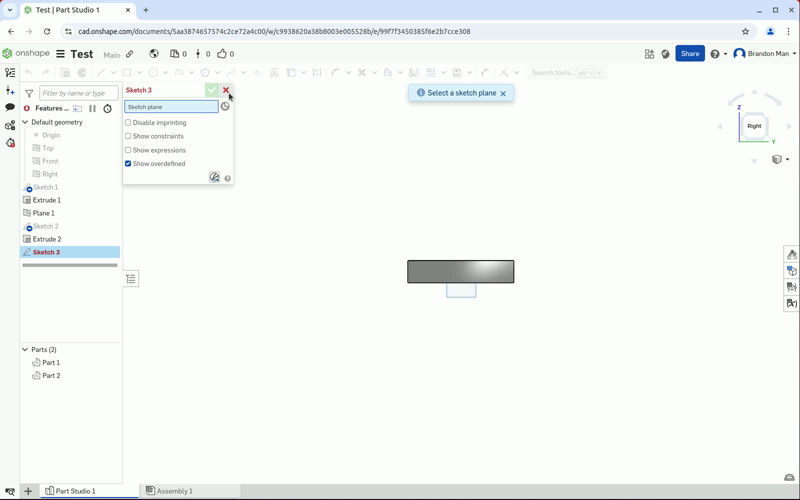
mouse_move(73, 215)
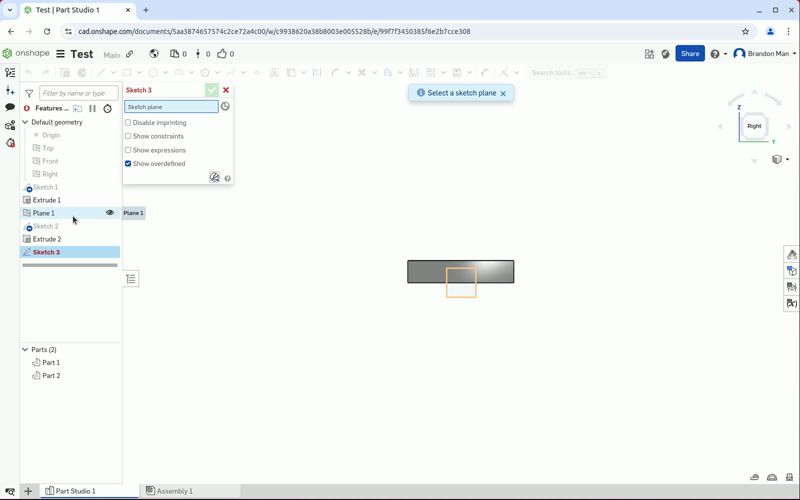
click(73, 215)
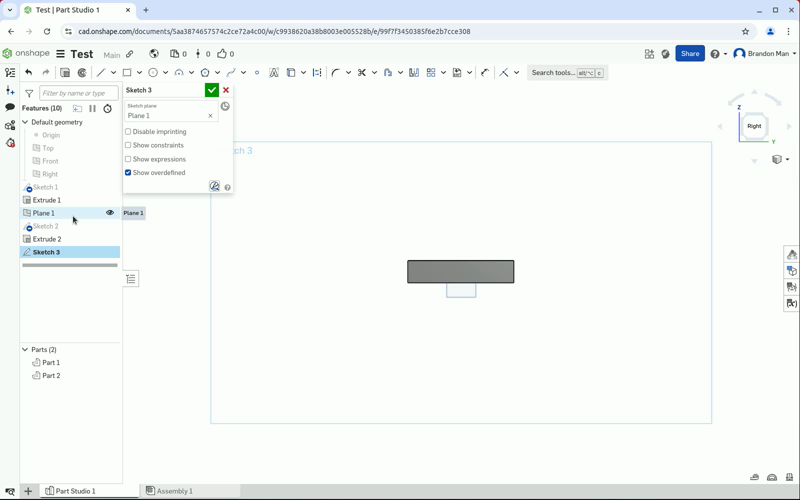
mouse_move(73, 352)
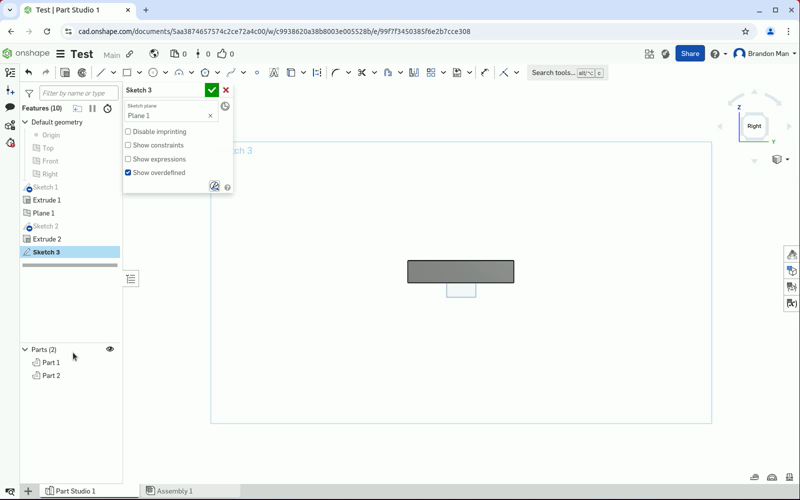
key(y)
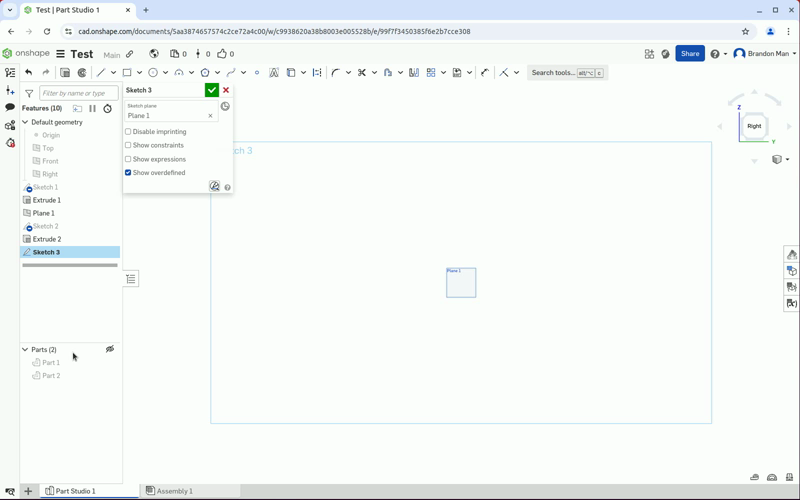
key(l)
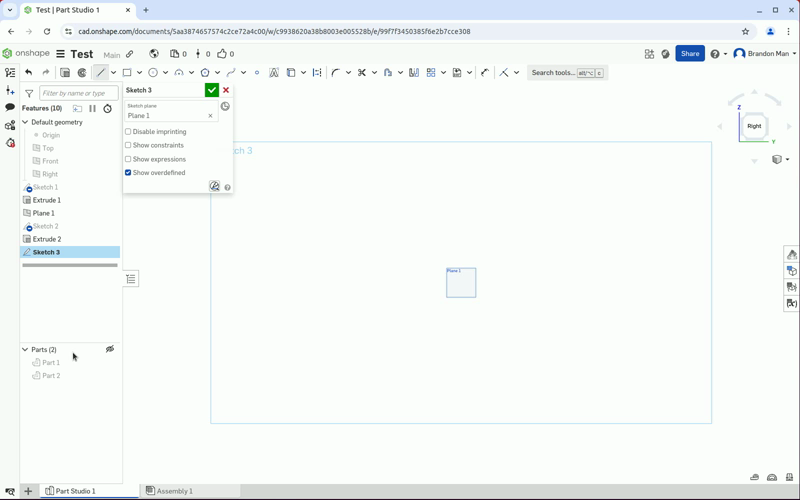
key_down(shift)
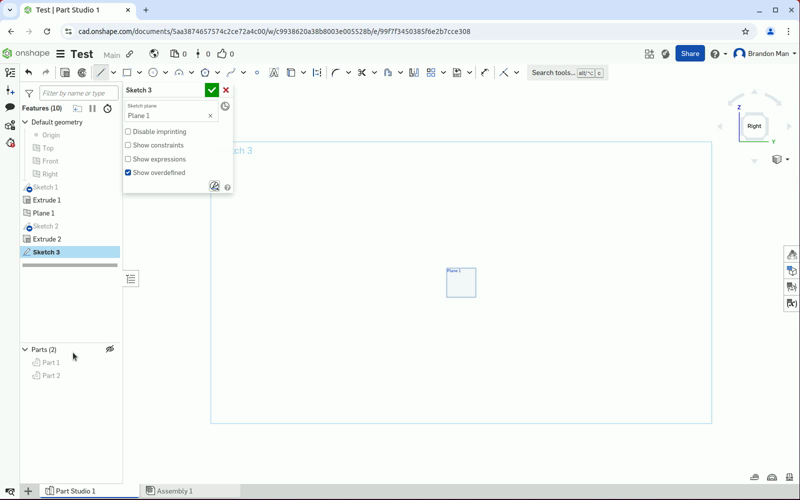
mouse_move(407, 260)
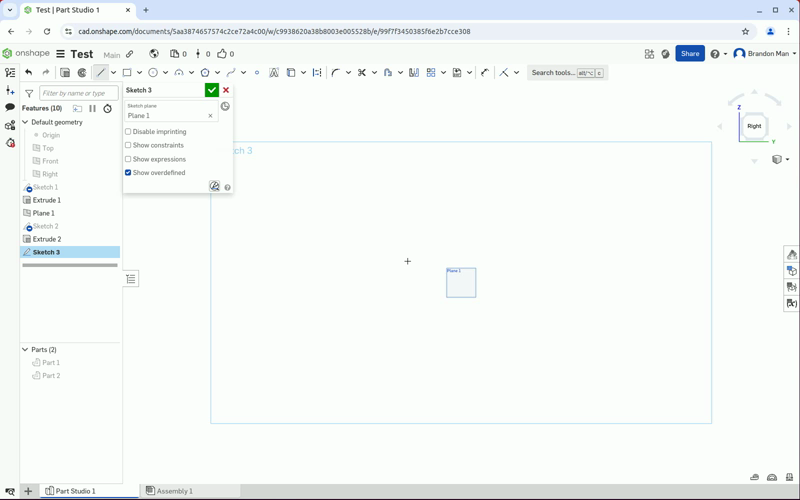
click(407, 260)
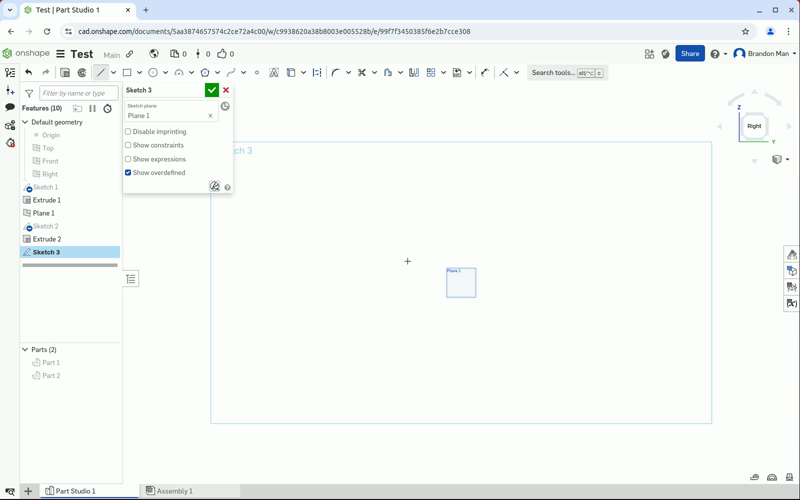
key_up(shift)
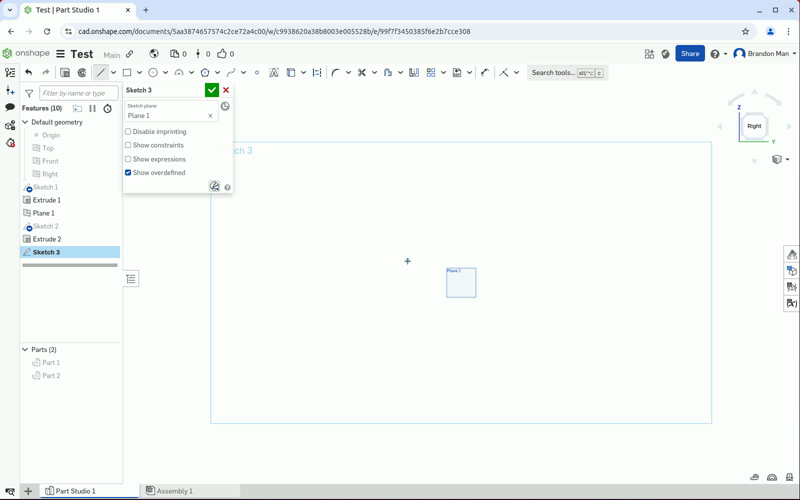
key_down(shift)
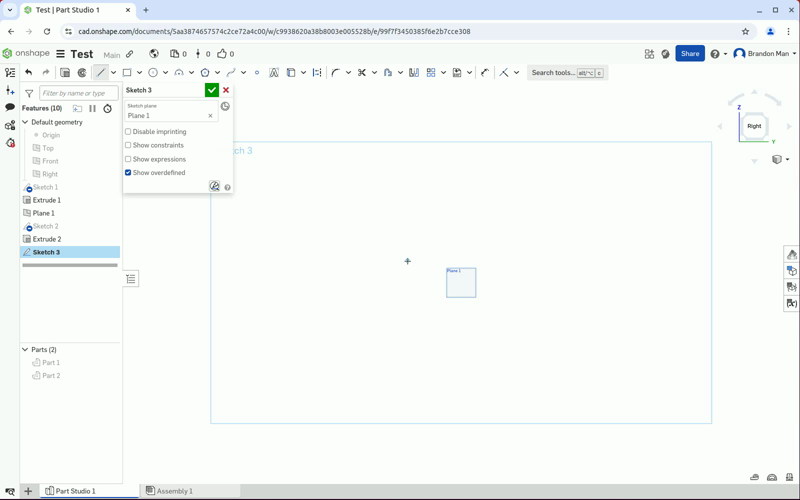
mouse_move(513, 260)
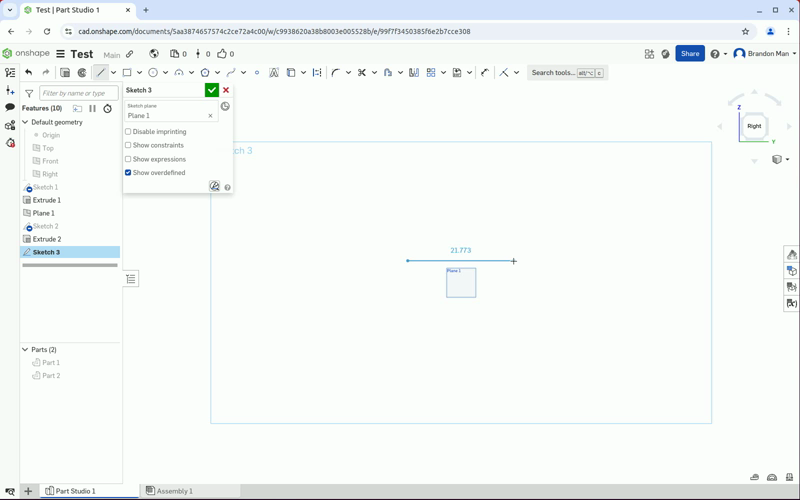
click(513, 260)
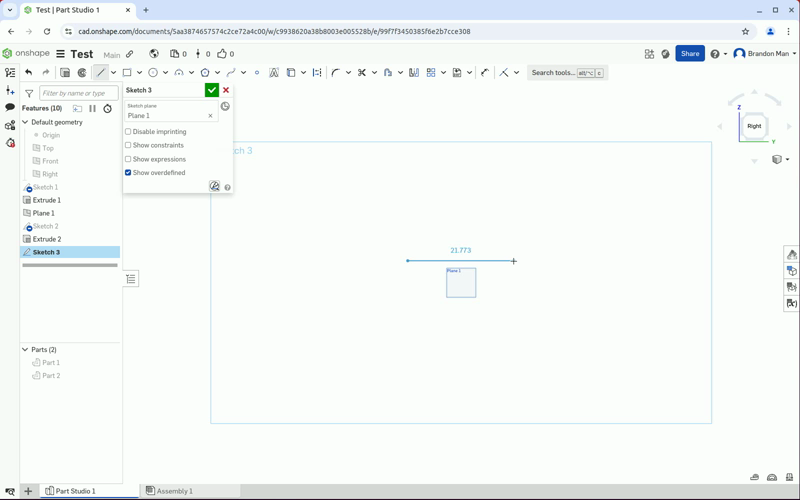
key_up(shift)
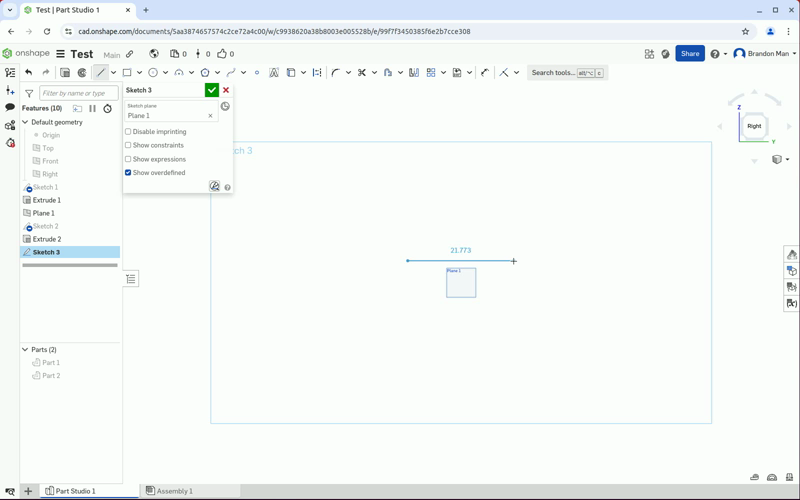
key_down(shift)
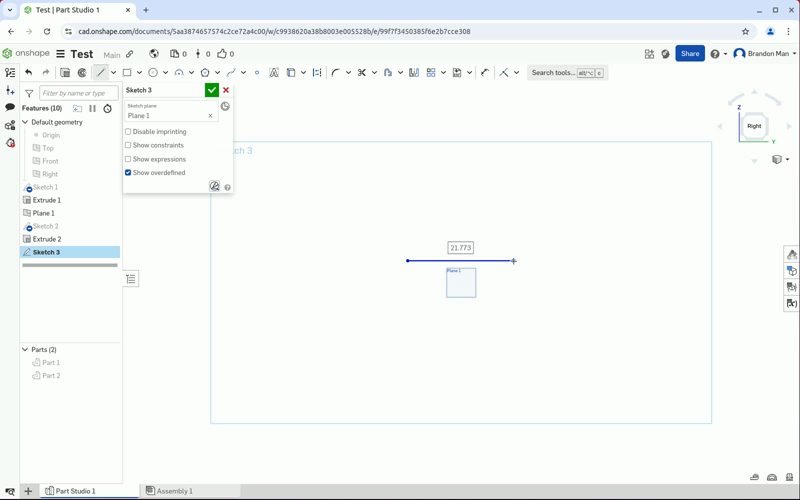
mouse_move(543, 260)
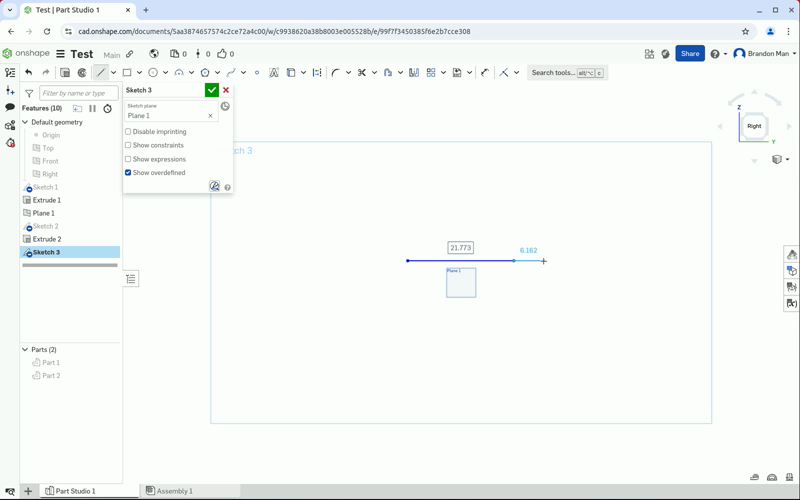
mouse_move(513, 257)
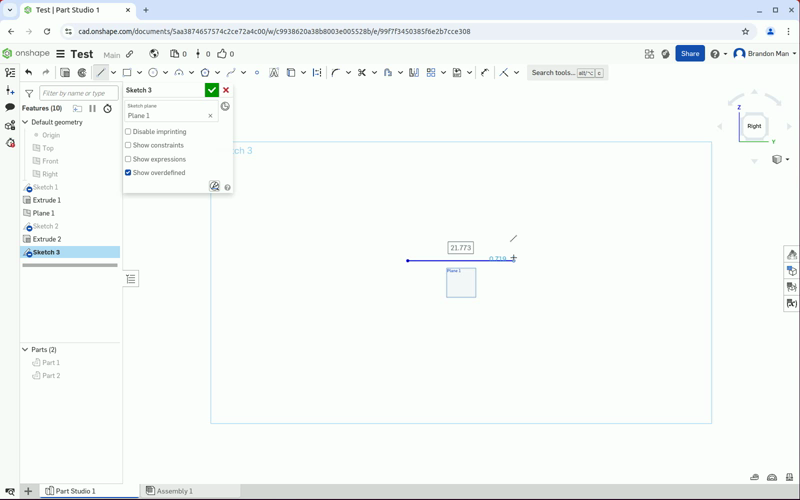
scroll(6)
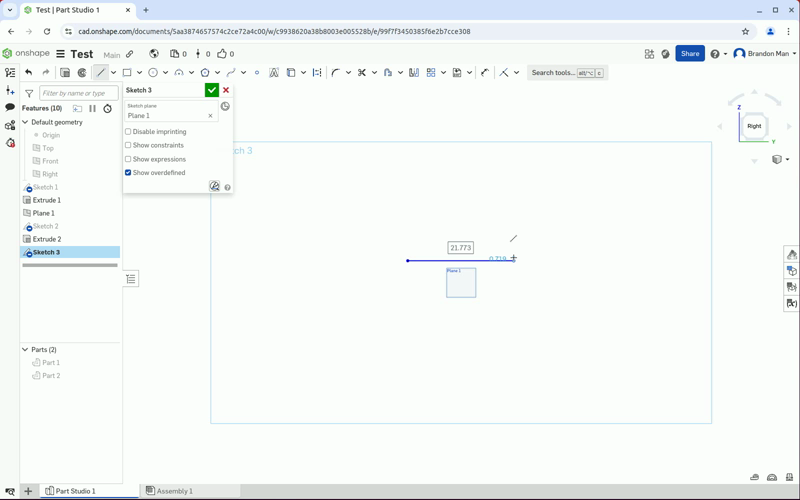
scroll(6)
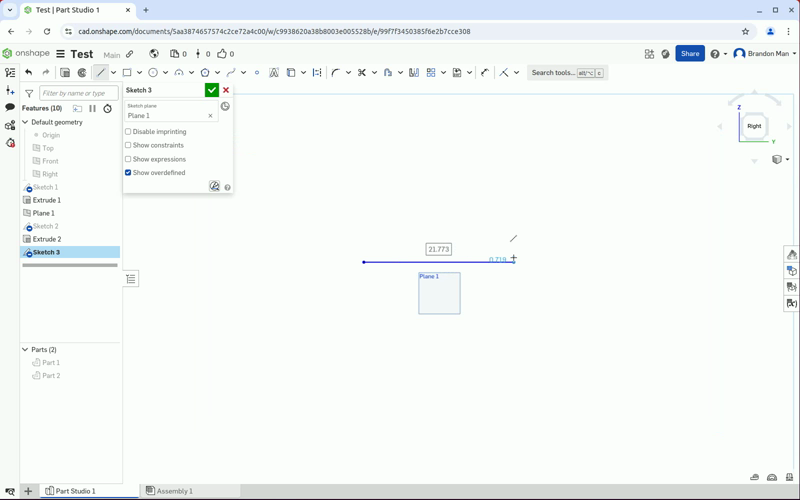
scroll(6)
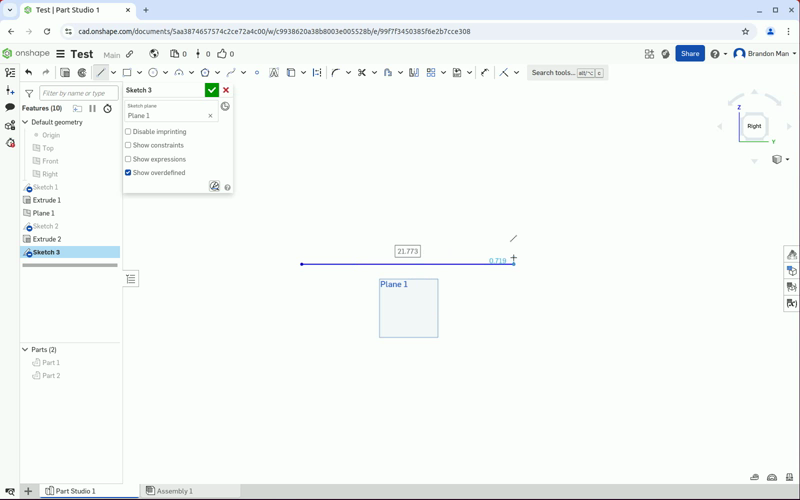
scroll(6)
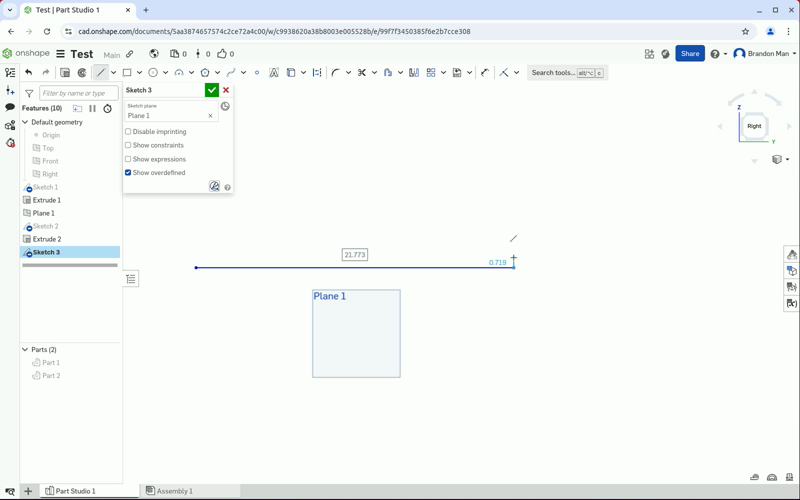
scroll(6)
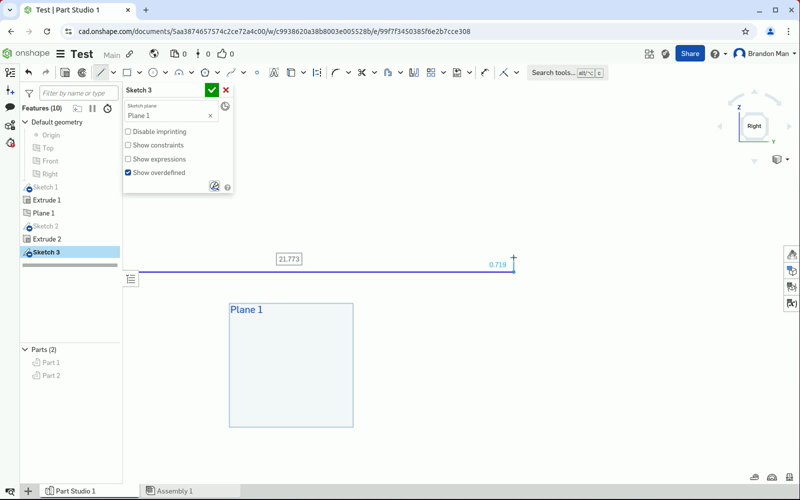
scroll(6)
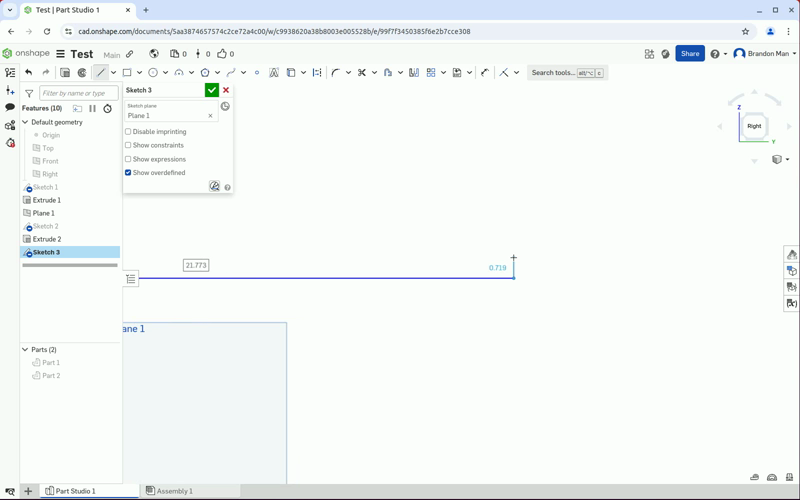
scroll(6)
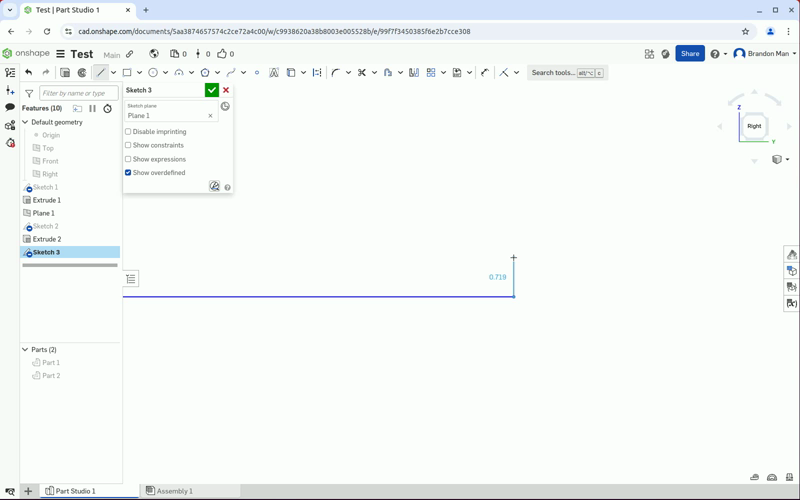
click(513, 257)
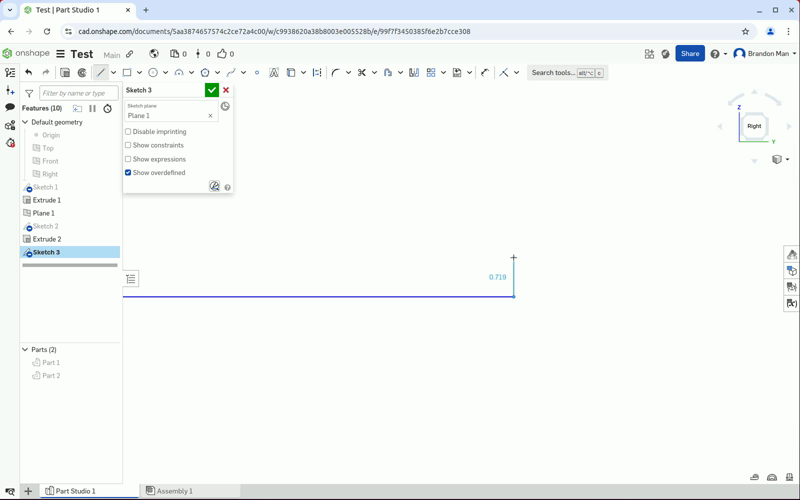
scroll(-6)
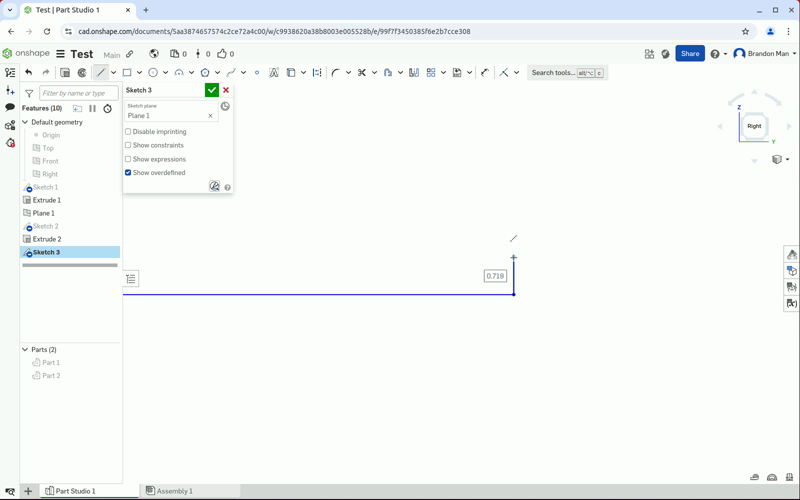
scroll(-6)
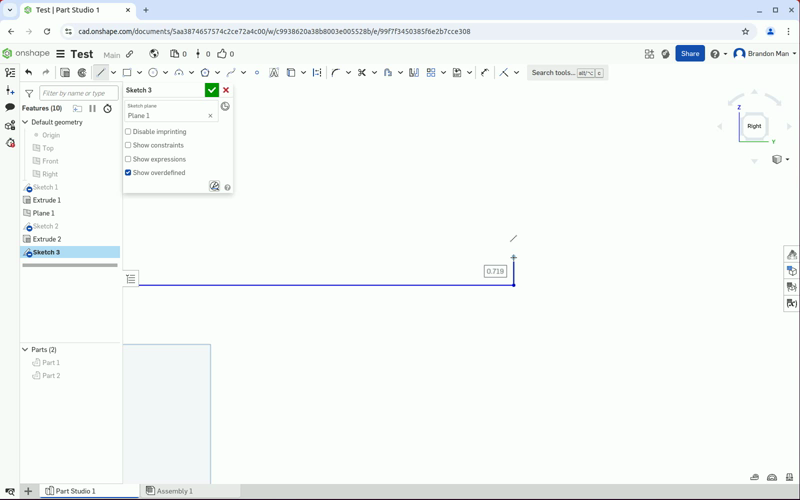
scroll(-6)
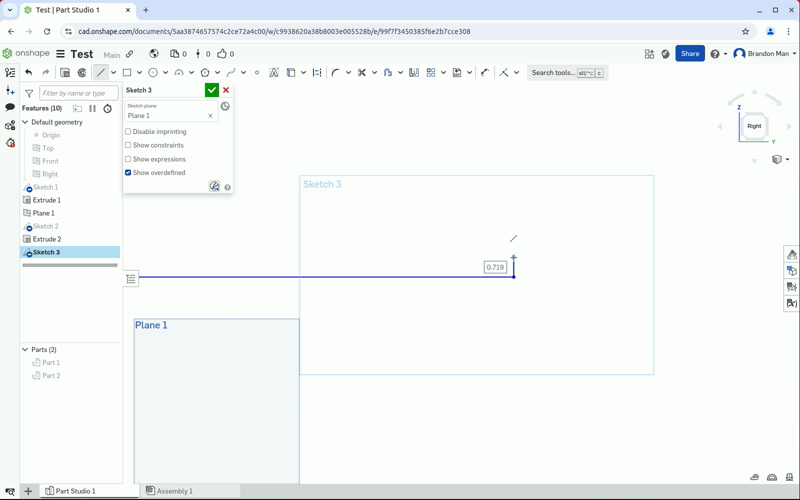
scroll(-6)
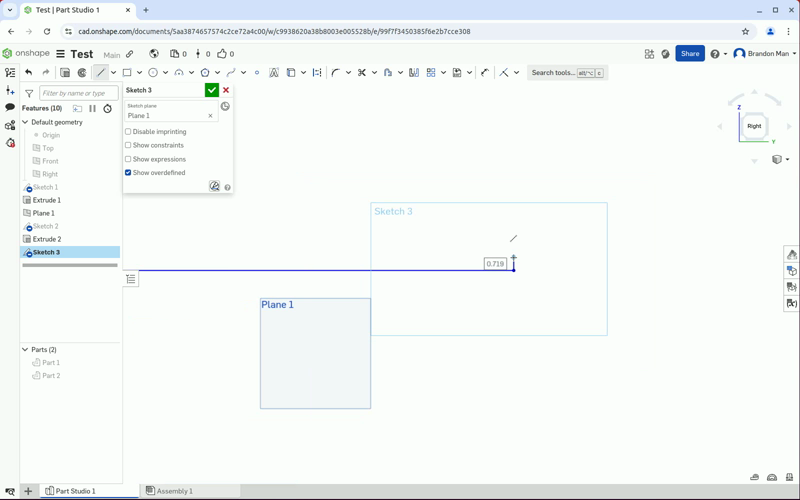
scroll(-6)
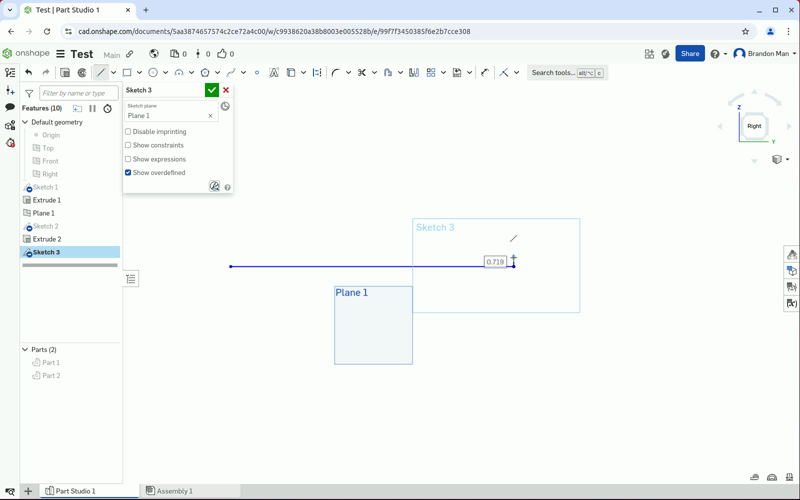
scroll(-6)
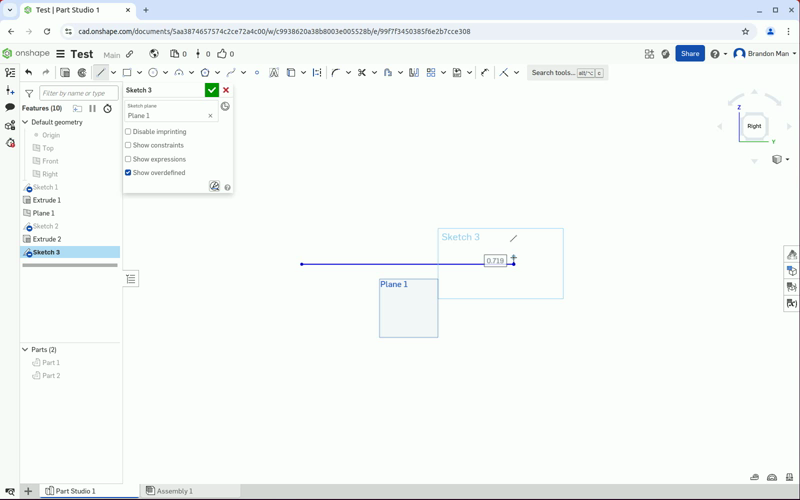
scroll(-6)
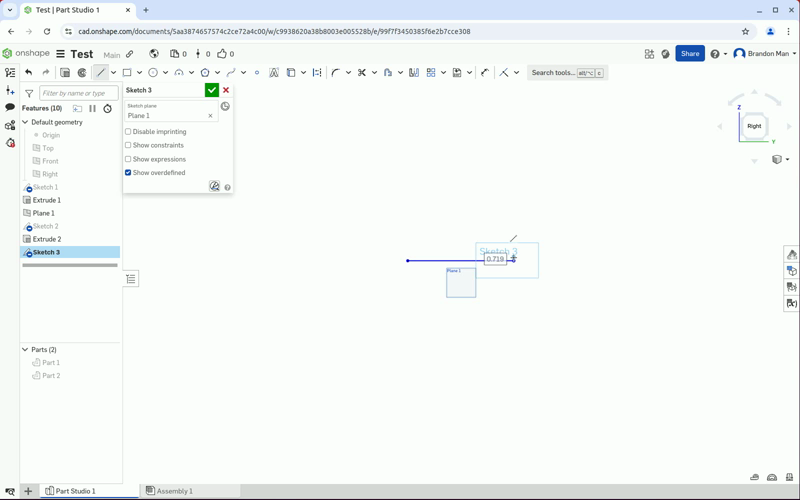
key_up(shift)
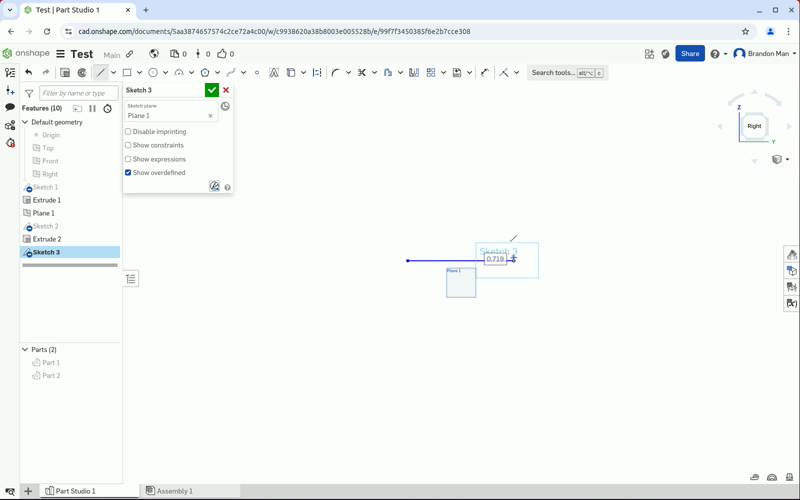
key_down(shift)
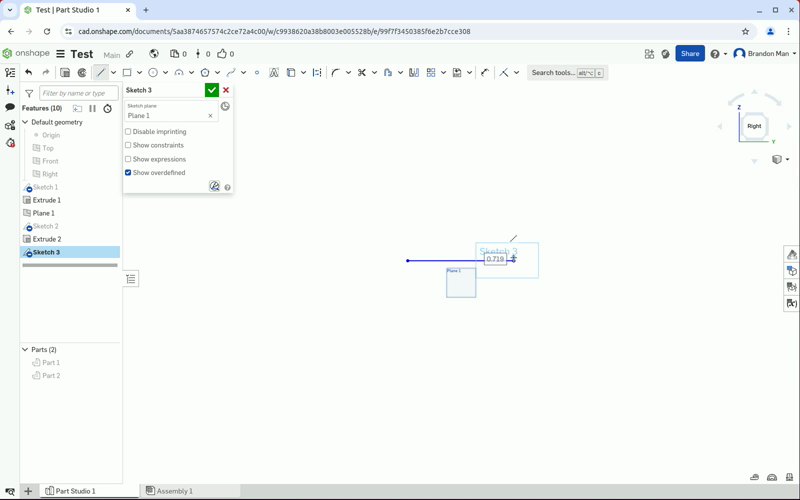
mouse_move(407, 257)
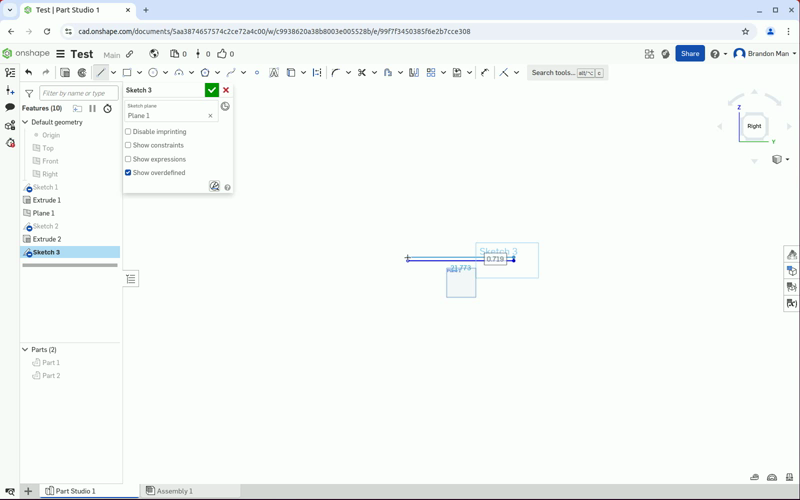
scroll(6)
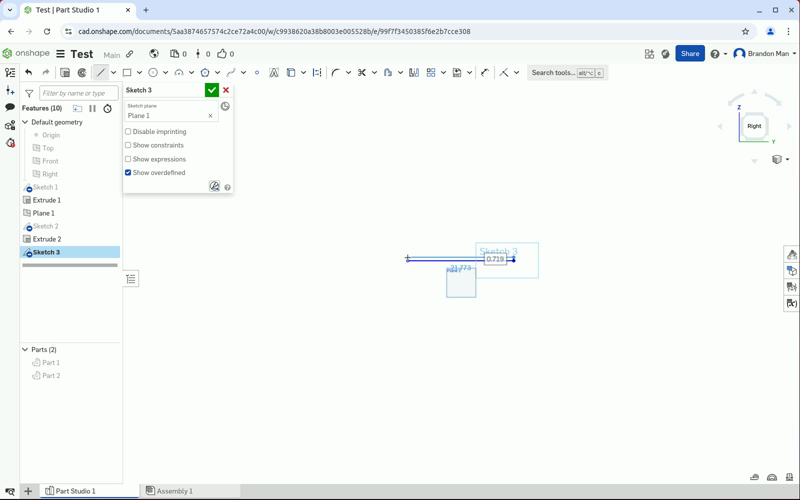
scroll(6)
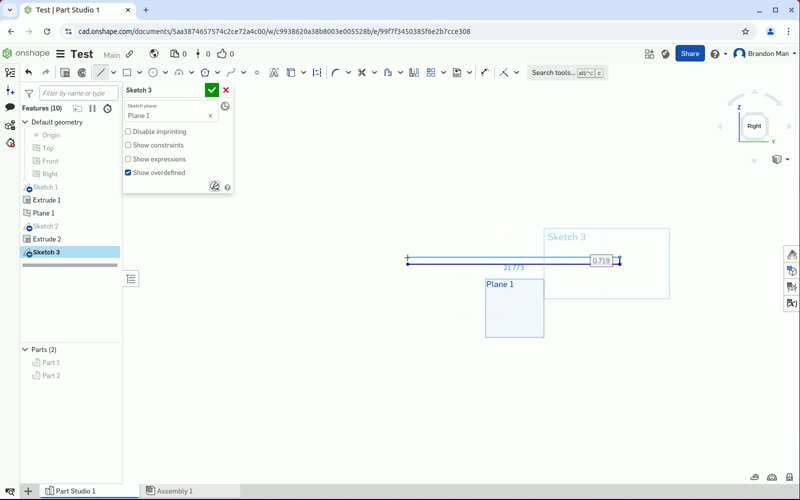
scroll(6)
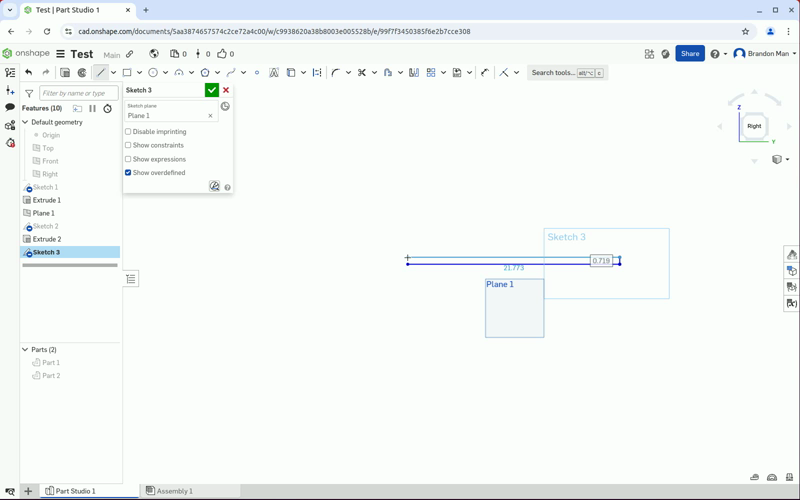
scroll(6)
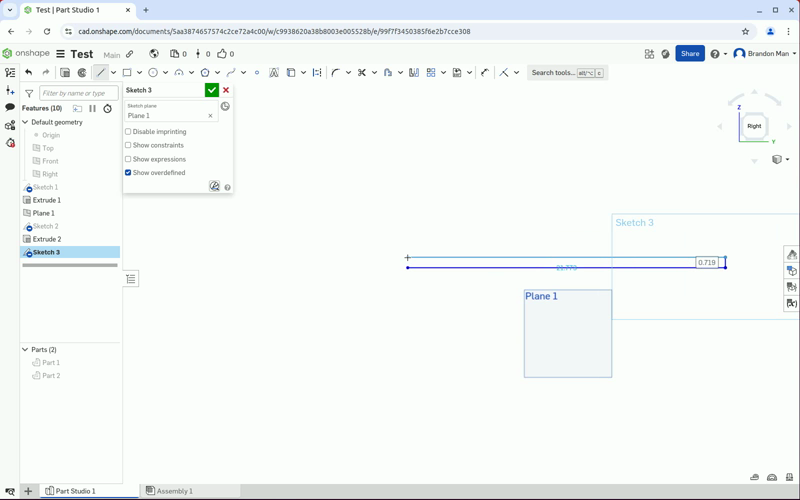
scroll(6)
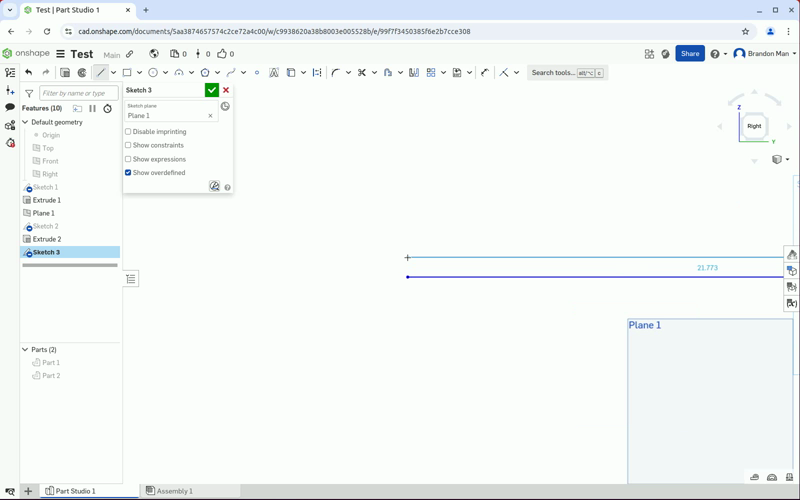
scroll(6)
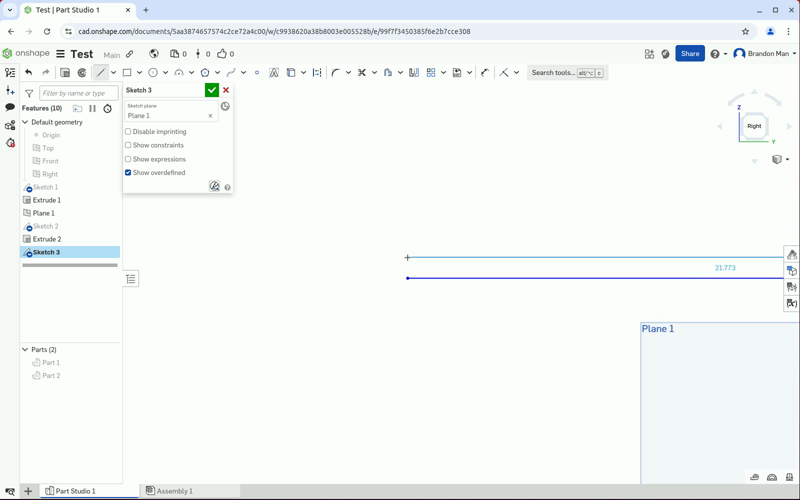
scroll(6)
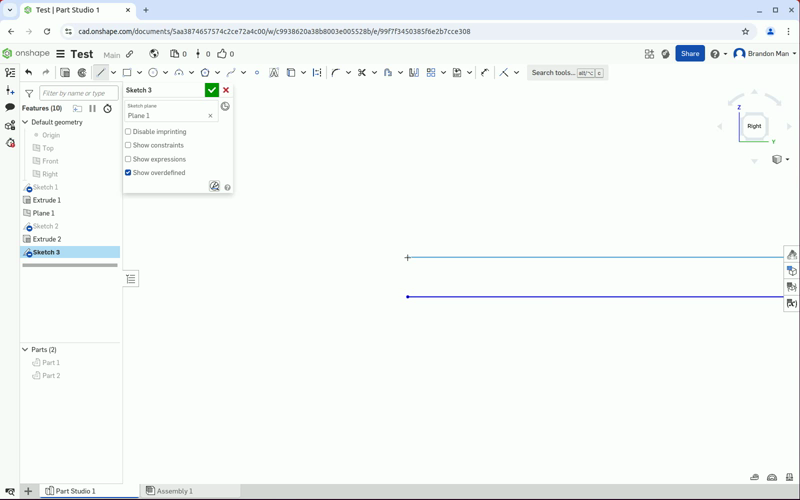
click(407, 257)
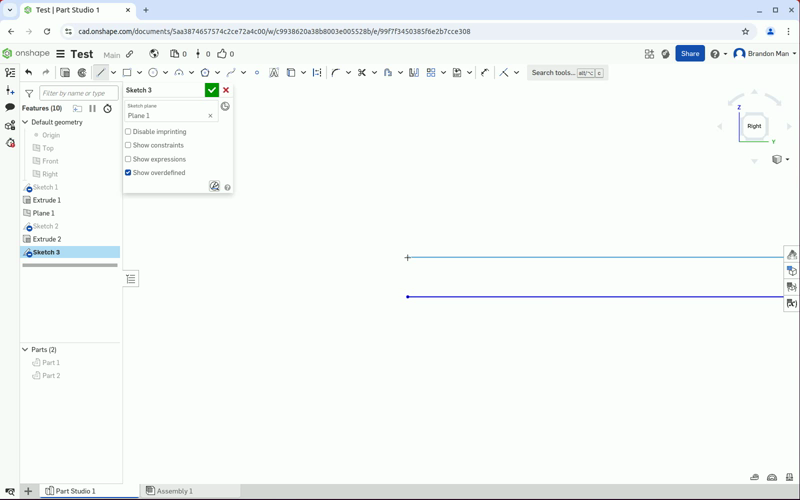
scroll(-6)
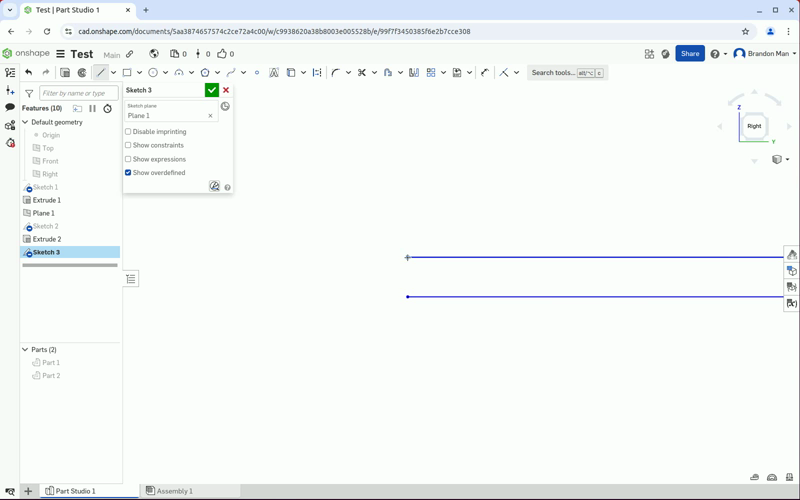
scroll(-6)
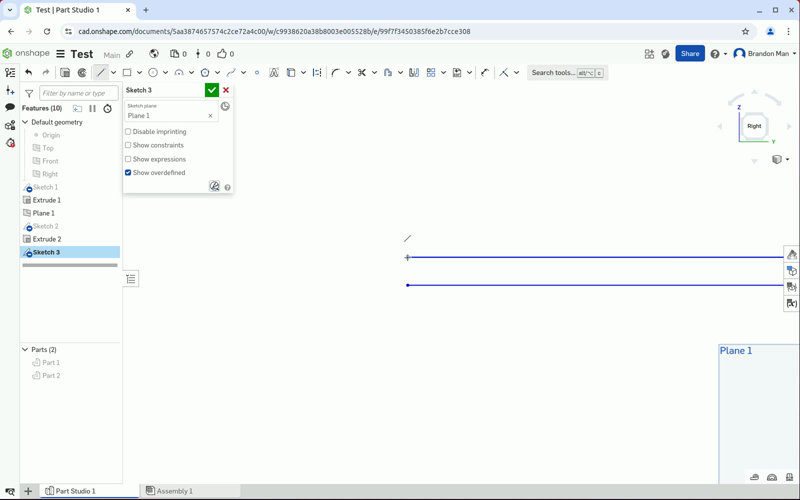
scroll(-6)
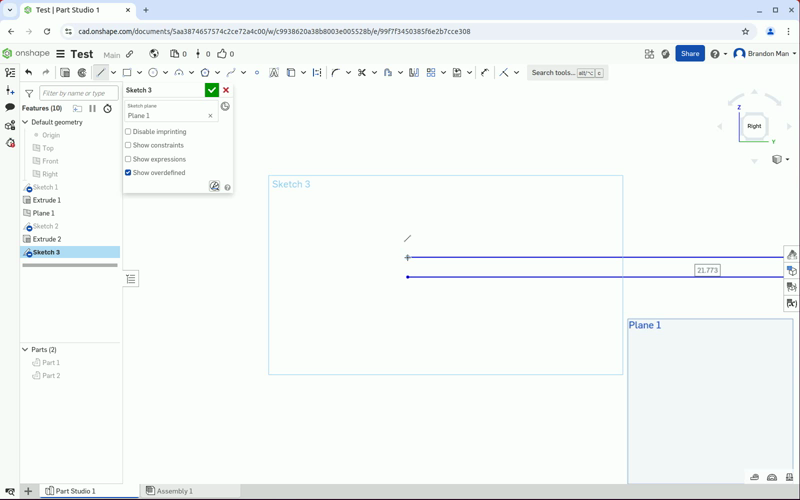
scroll(-6)
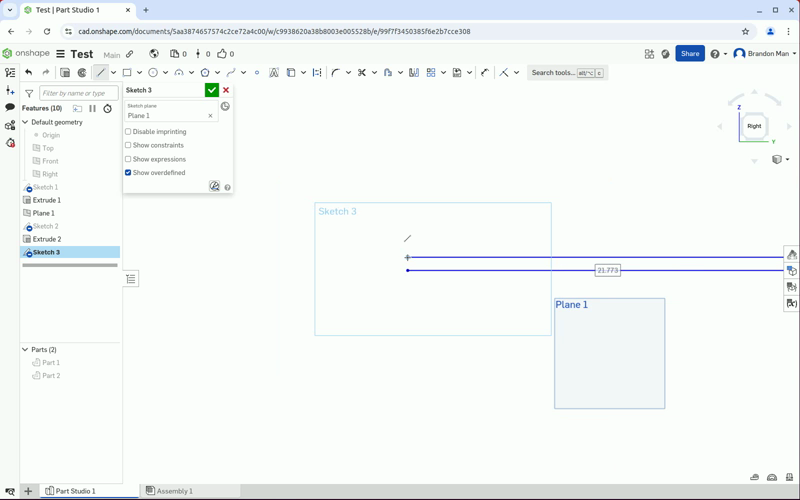
scroll(-6)
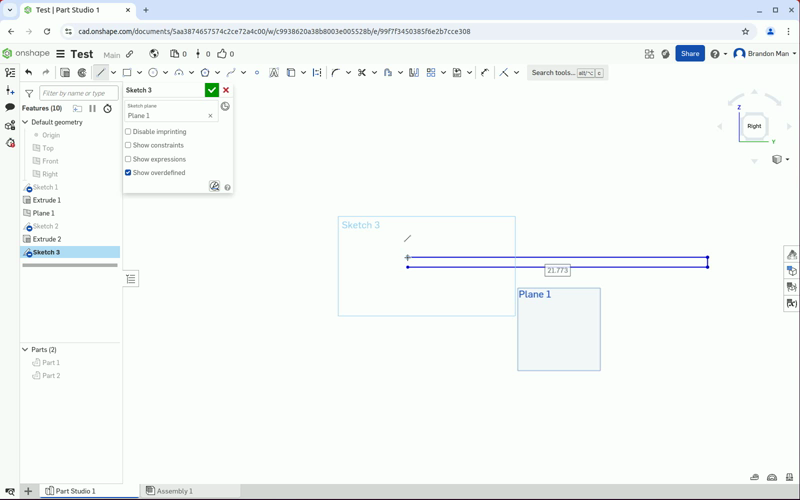
scroll(-6)
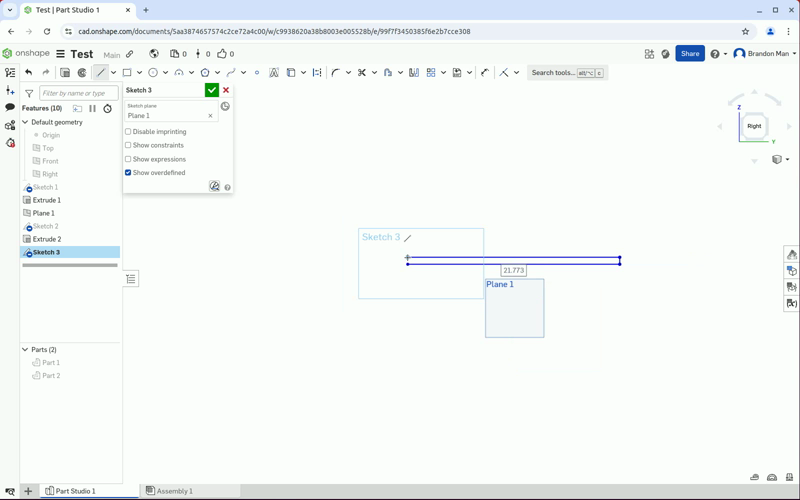
scroll(-6)
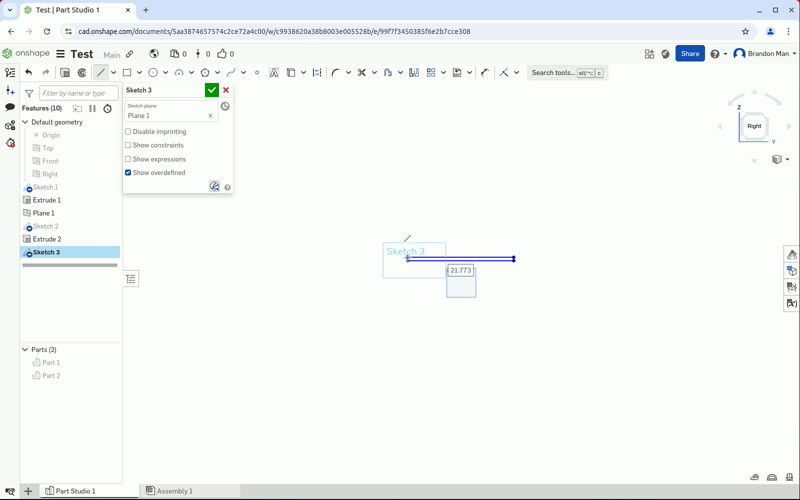
key_up(shift)
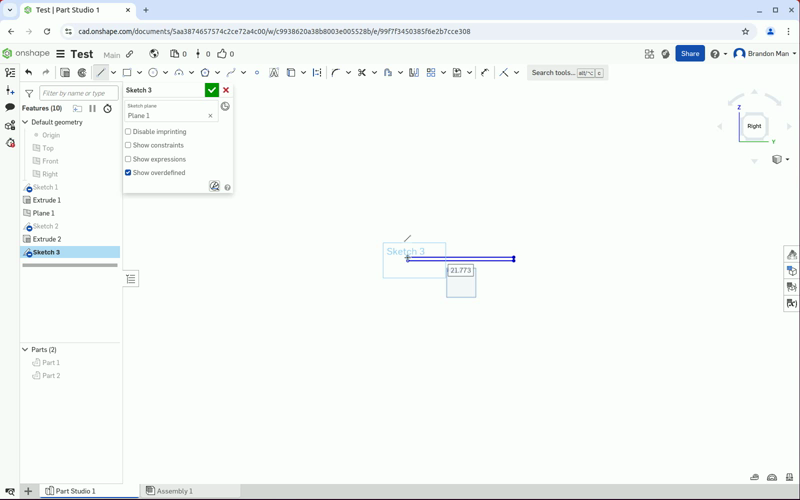
mouse_move(437, 257)
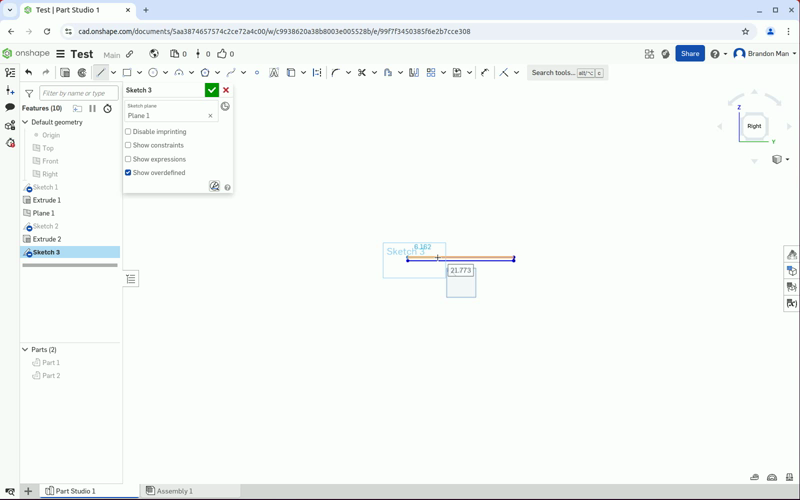
key_down(shift)
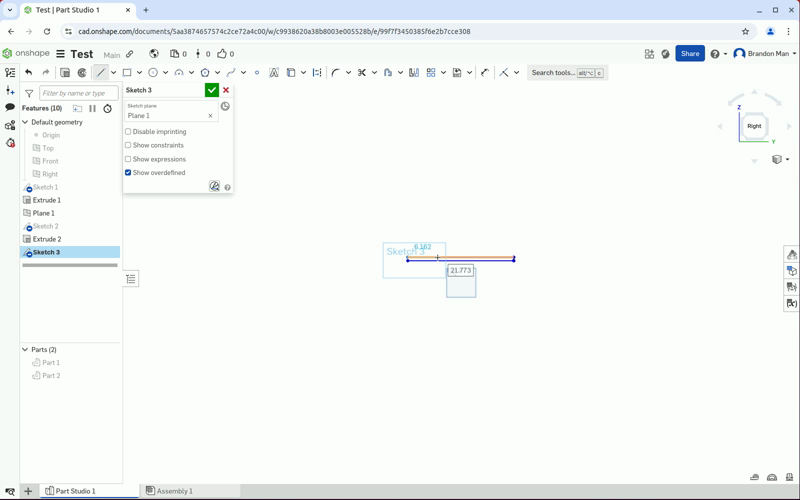
mouse_move(407, 260)
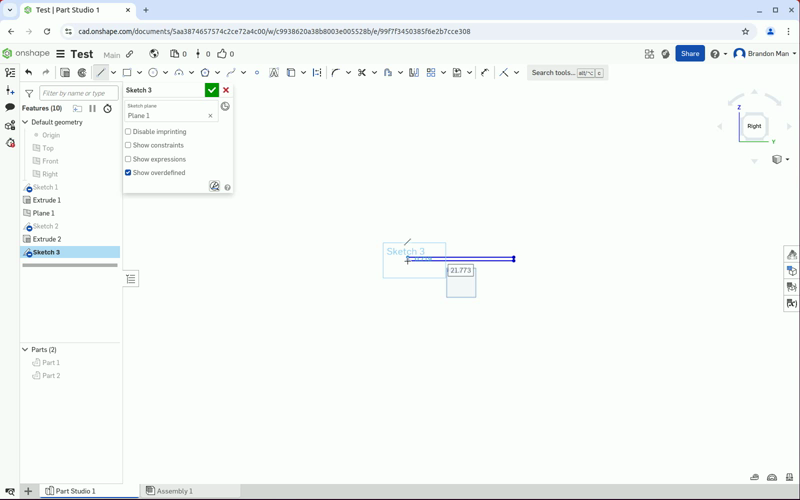
scroll(6)
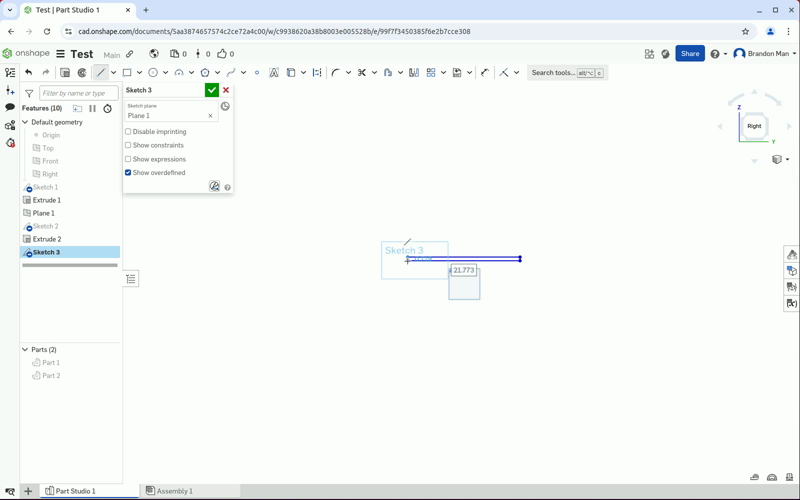
scroll(6)
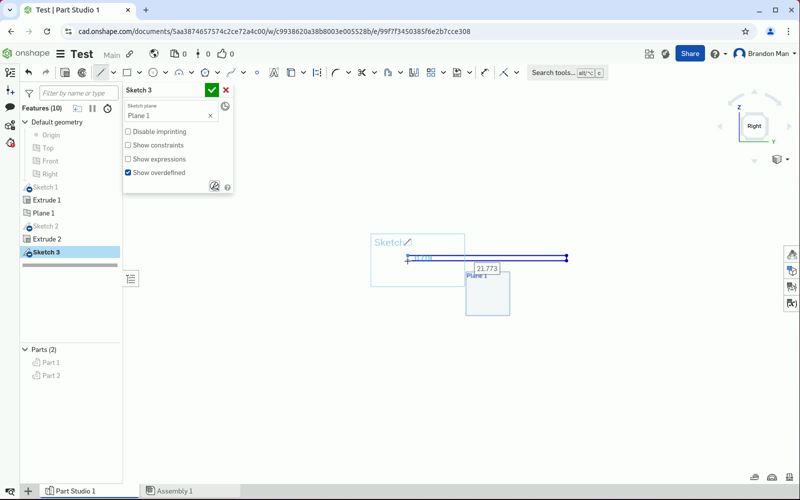
scroll(6)
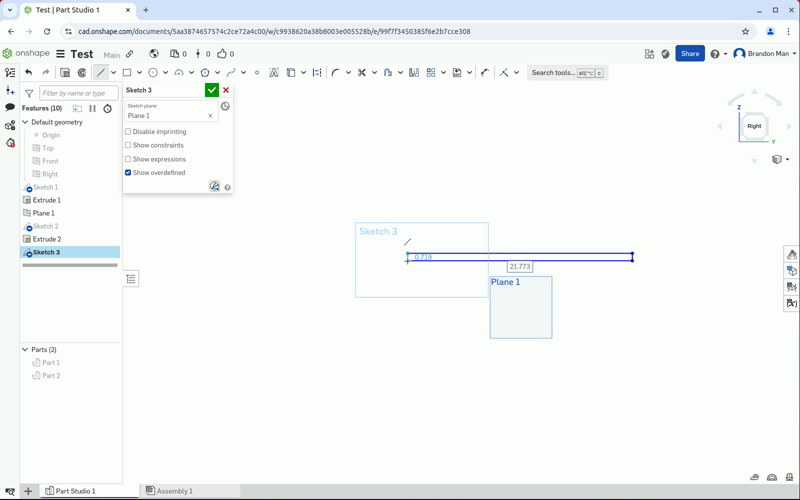
scroll(6)
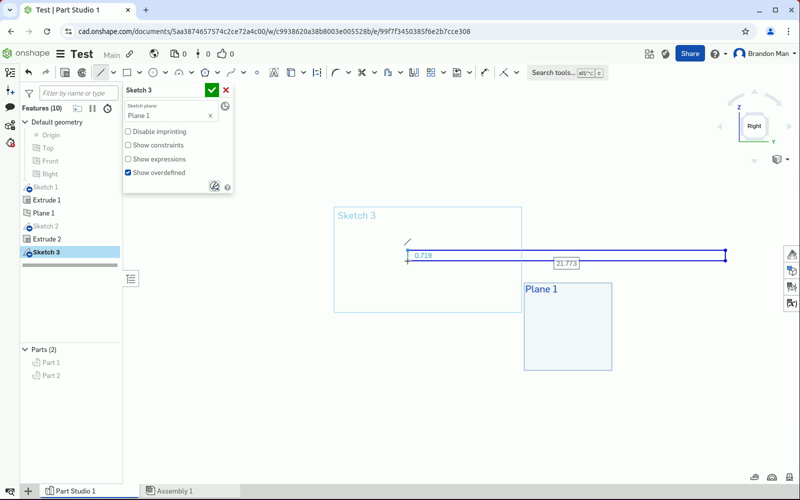
scroll(6)
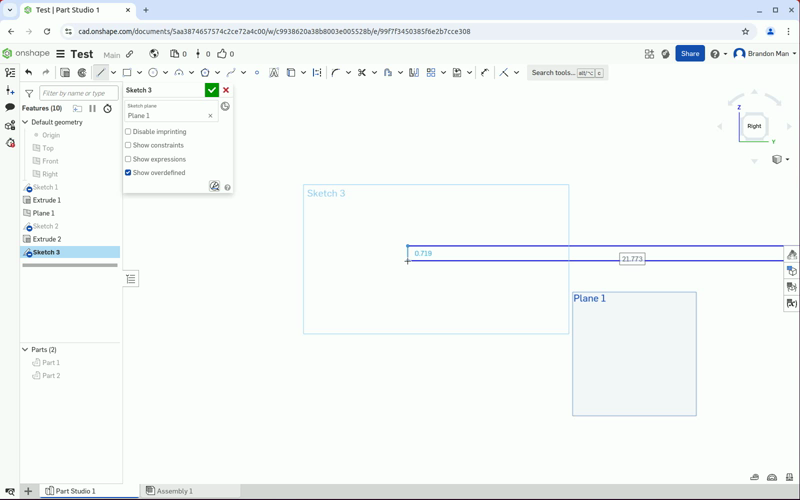
scroll(6)
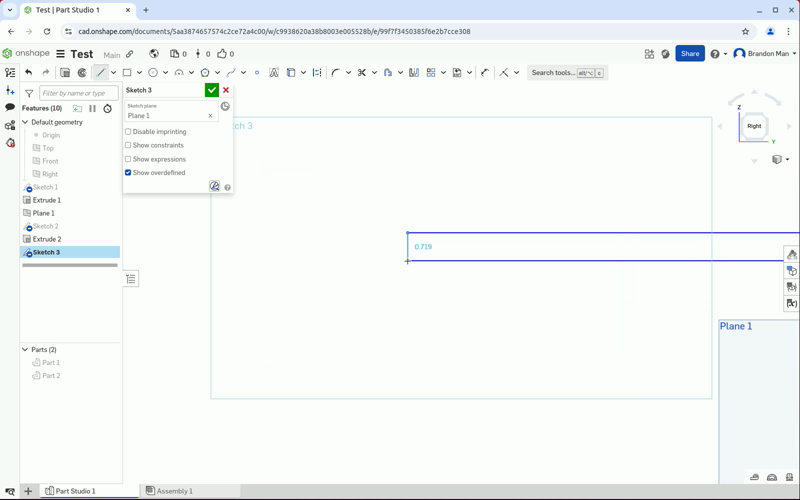
scroll(6)
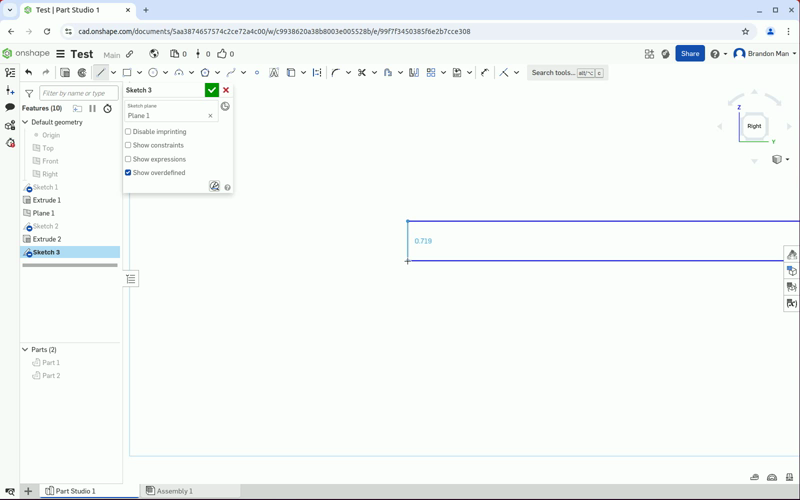
key_up(shift)
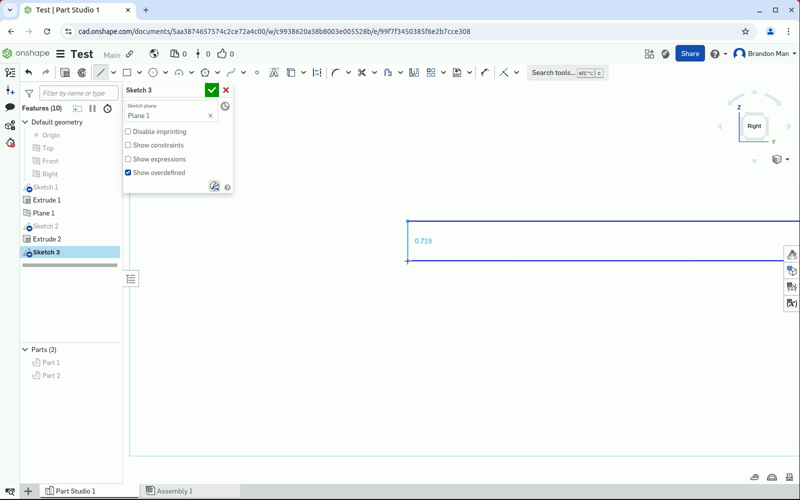
click(407, 260)
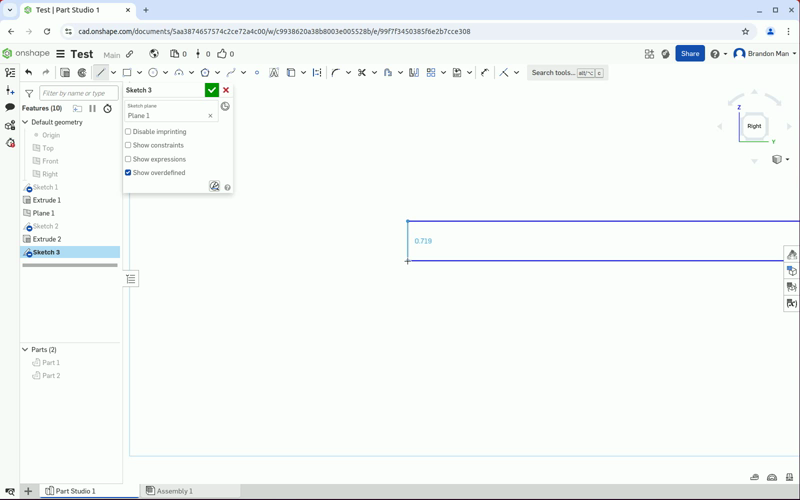
scroll(-6)
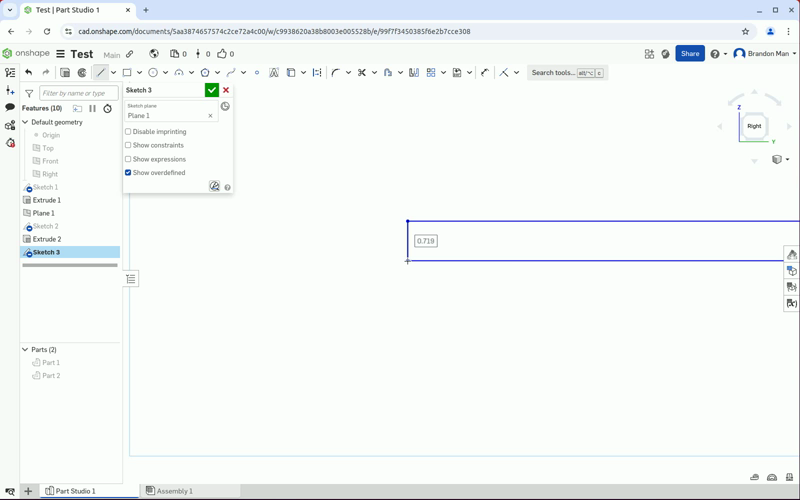
scroll(-6)
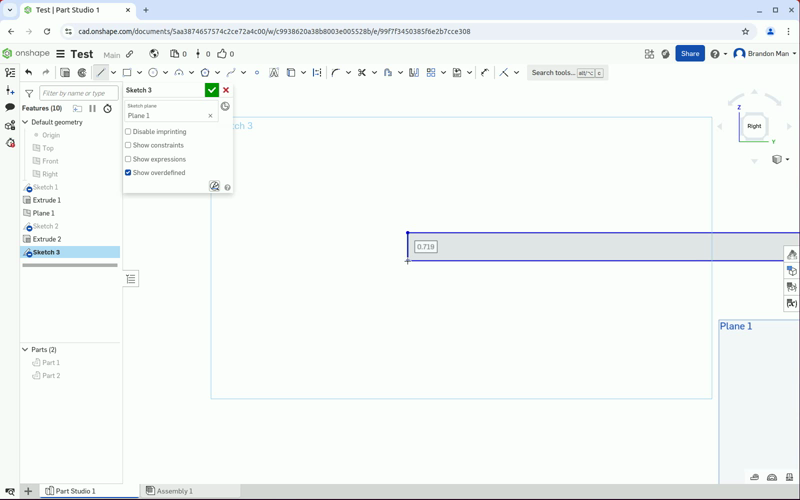
scroll(-6)
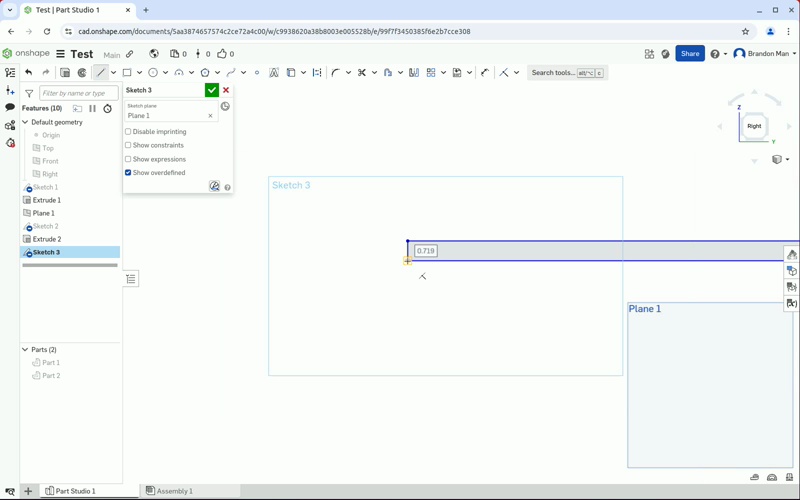
scroll(-6)
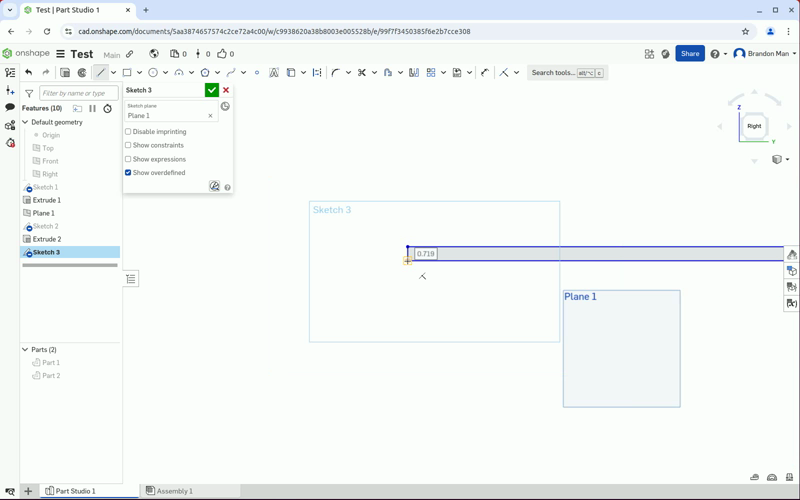
scroll(-6)
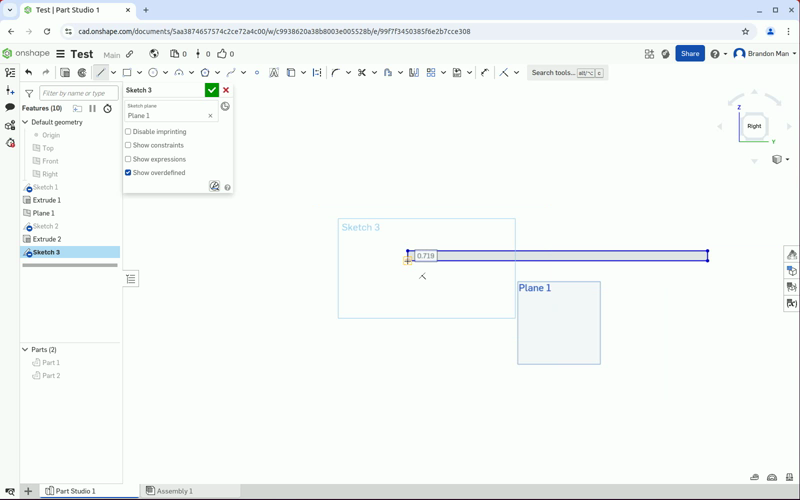
scroll(-6)
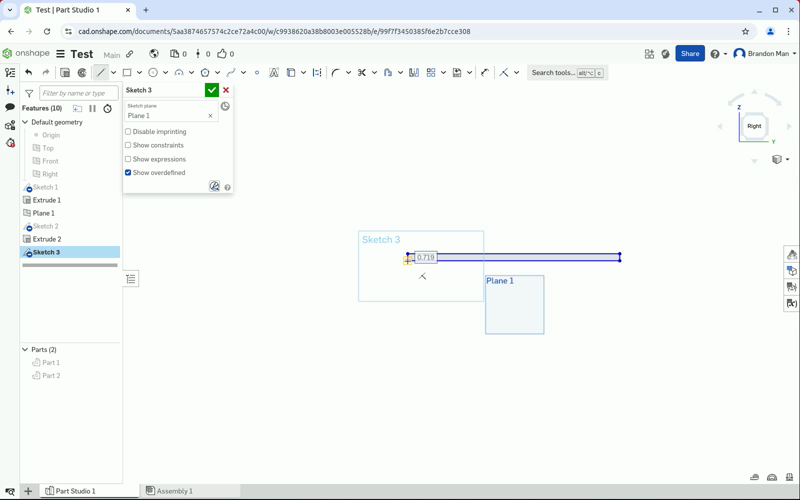
scroll(-6)
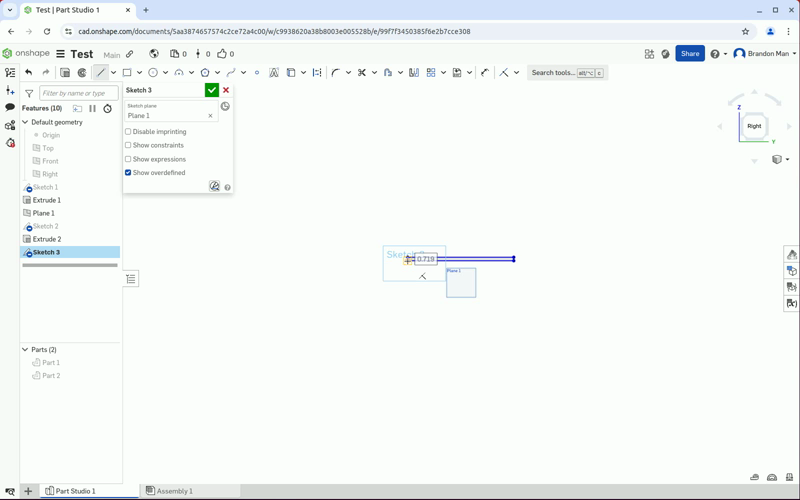
key(esc)
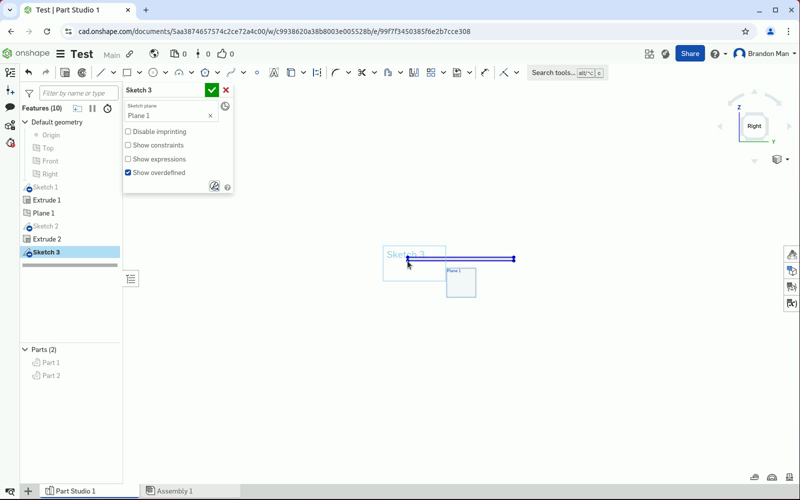
mouse_move(449, 260)
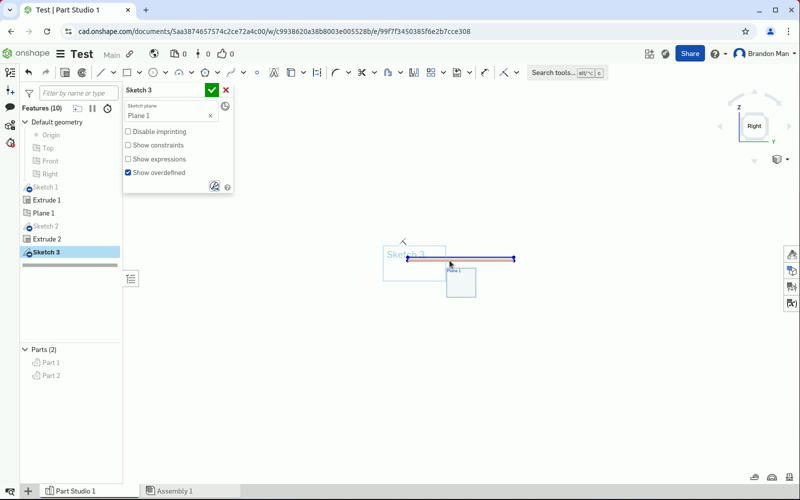
scroll(6)
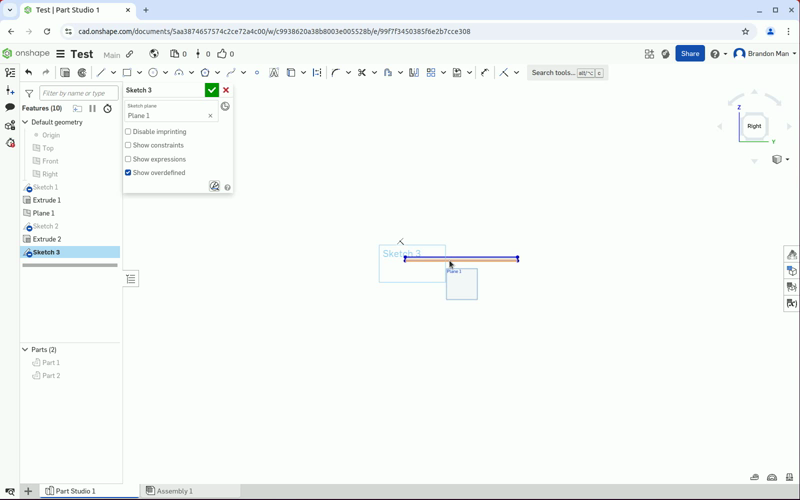
scroll(6)
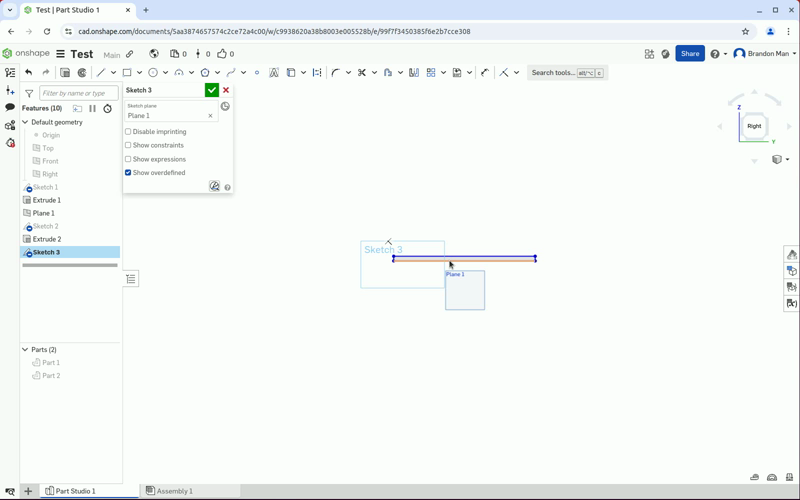
scroll(6)
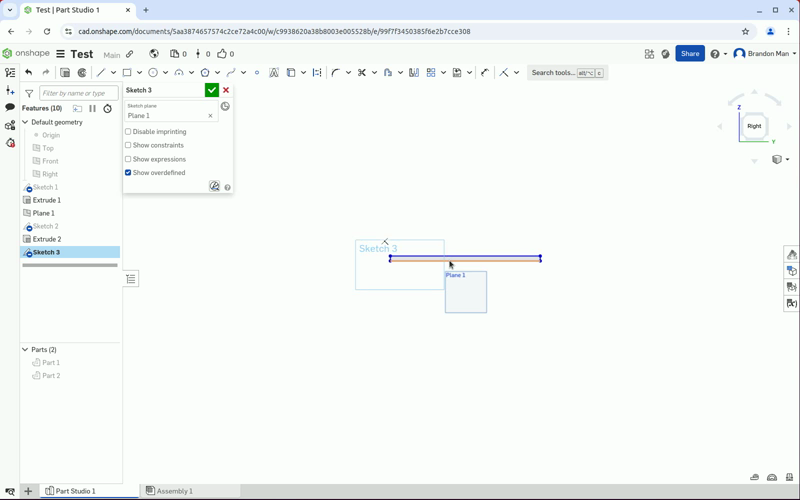
scroll(6)
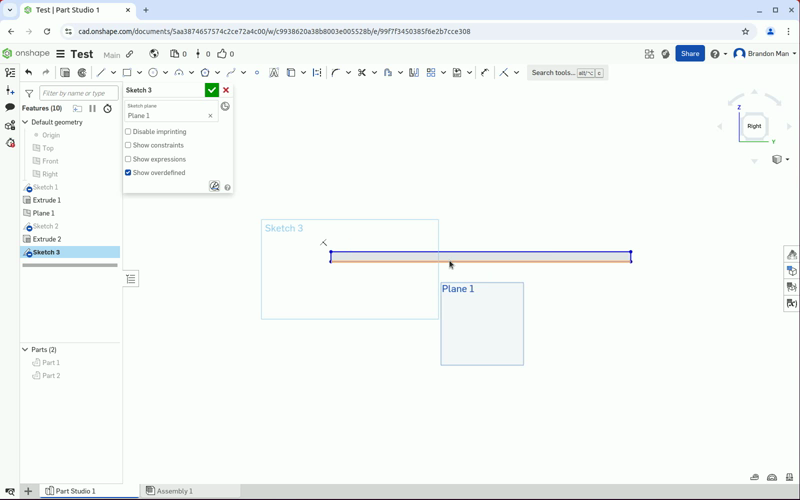
scroll(6)
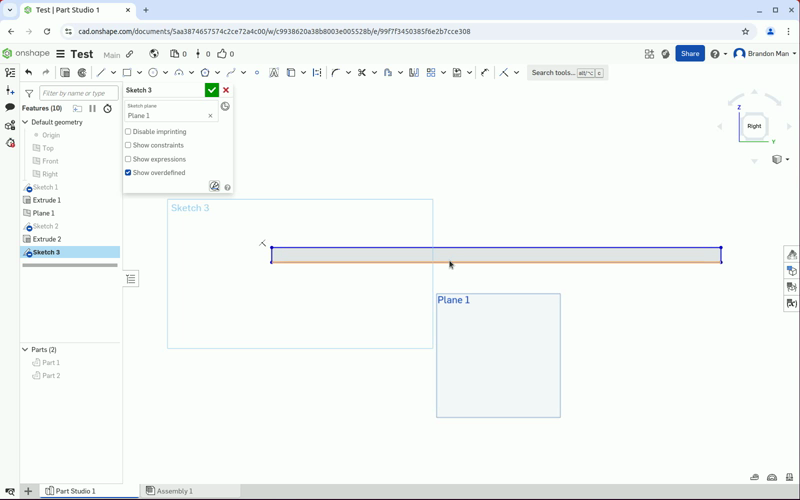
scroll(6)
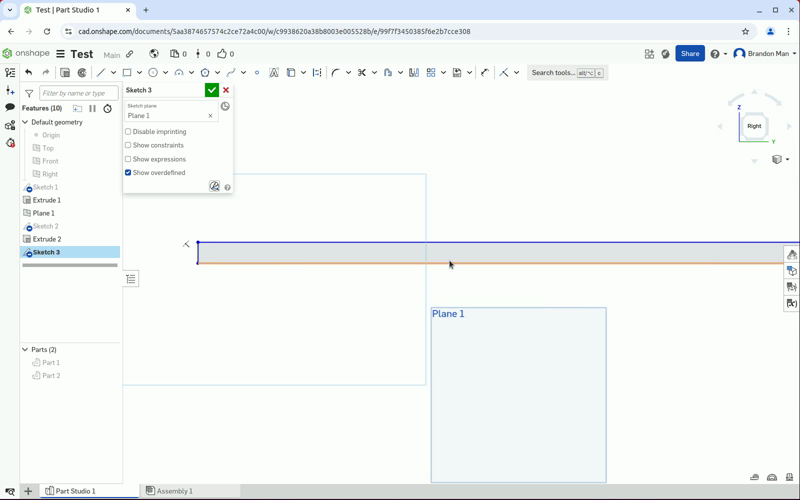
scroll(6)
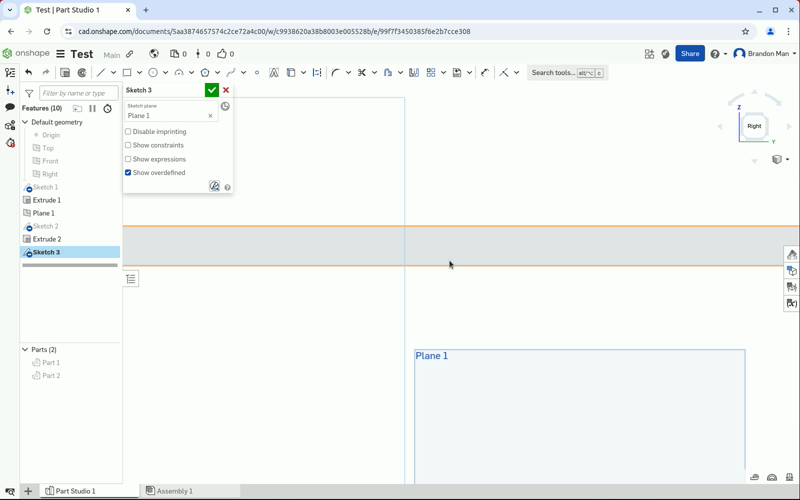
click(449, 260)
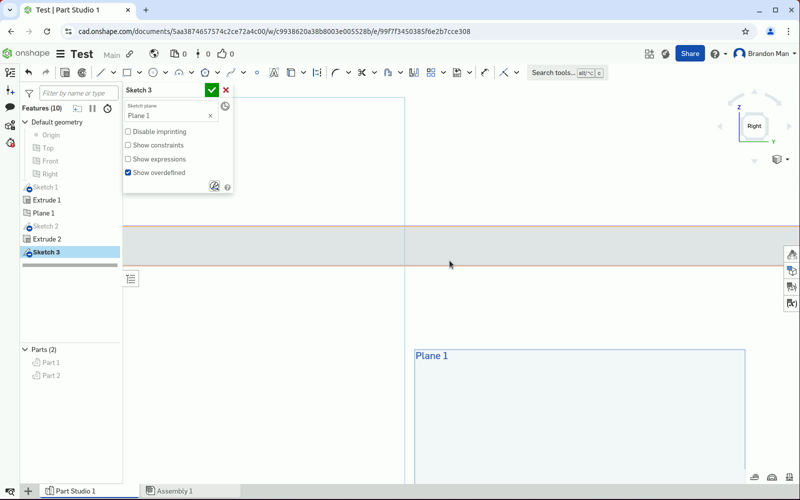
scroll(-6)
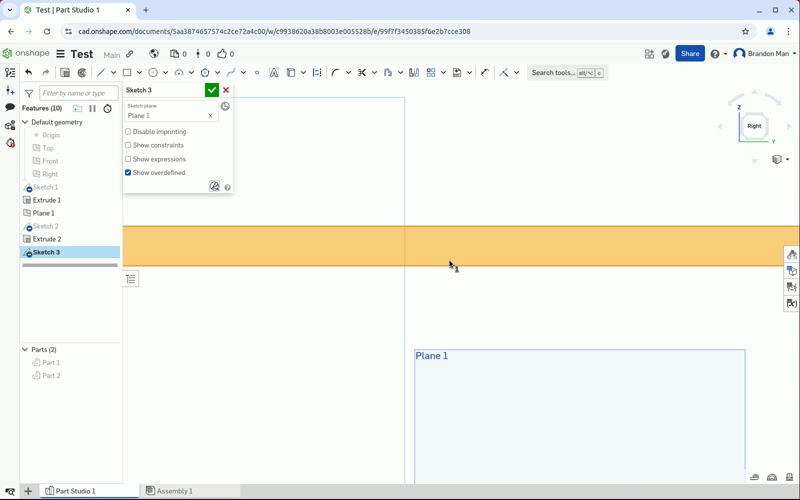
scroll(-6)
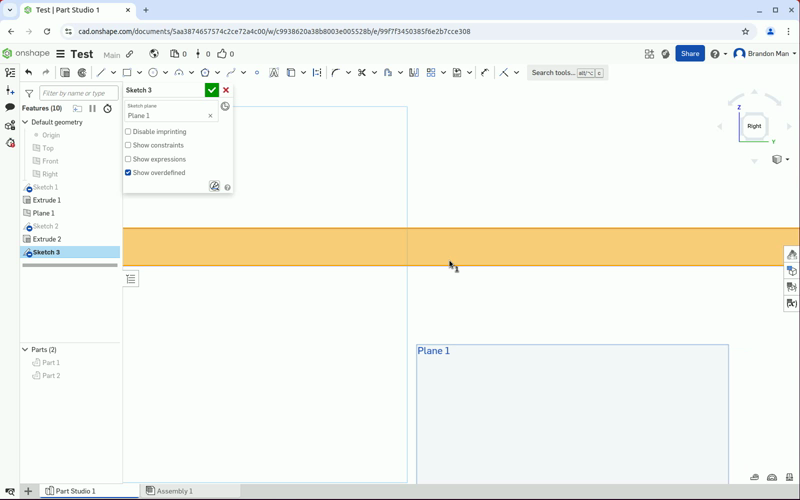
scroll(-6)
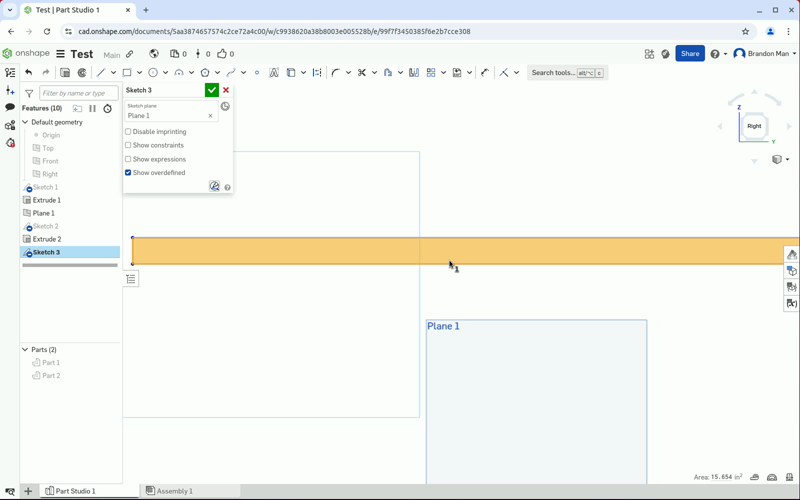
scroll(-6)
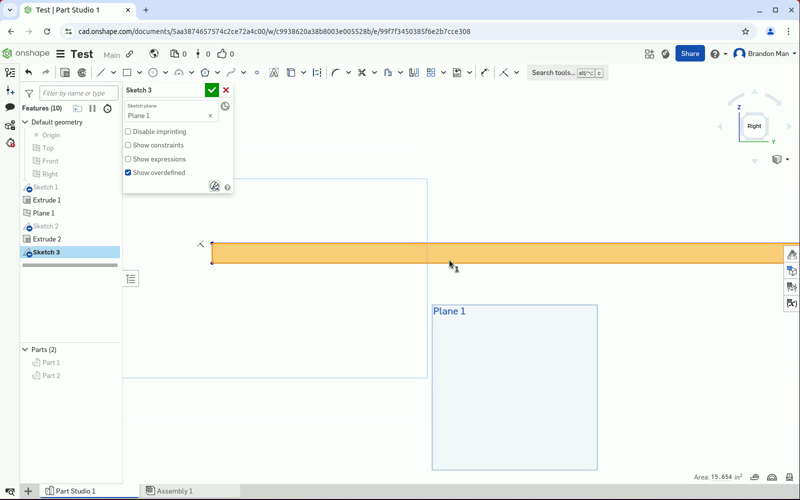
scroll(-6)
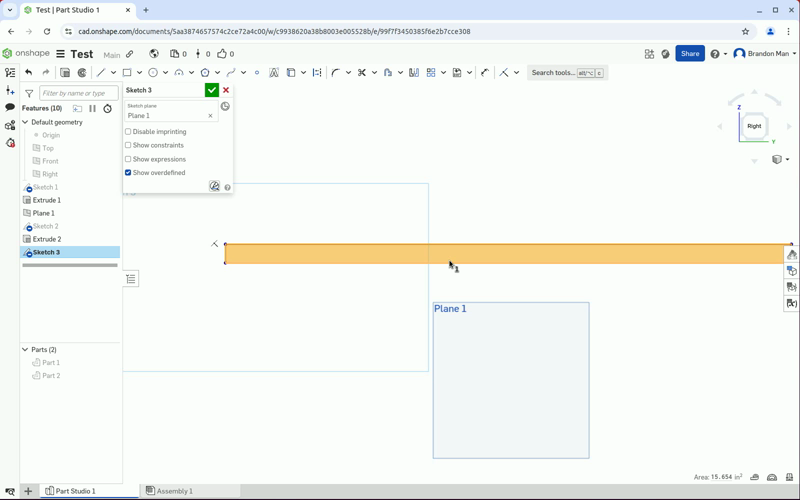
scroll(-6)
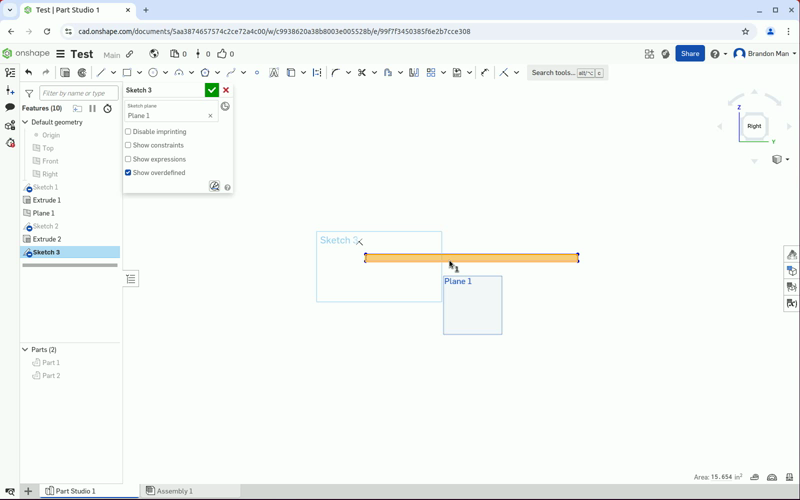
scroll(-6)
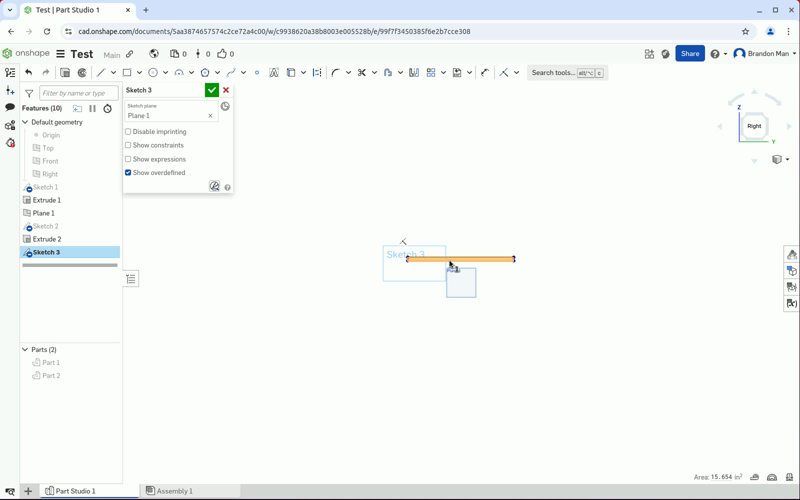
mouse_move(73, 352)
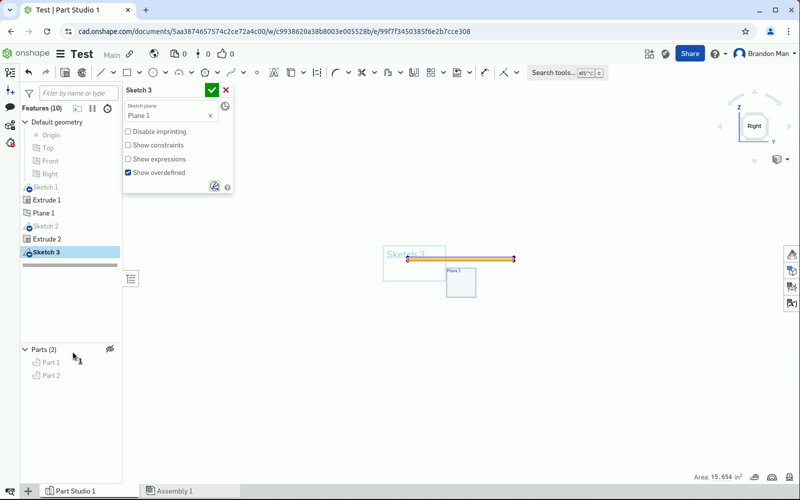
key(shift+y)
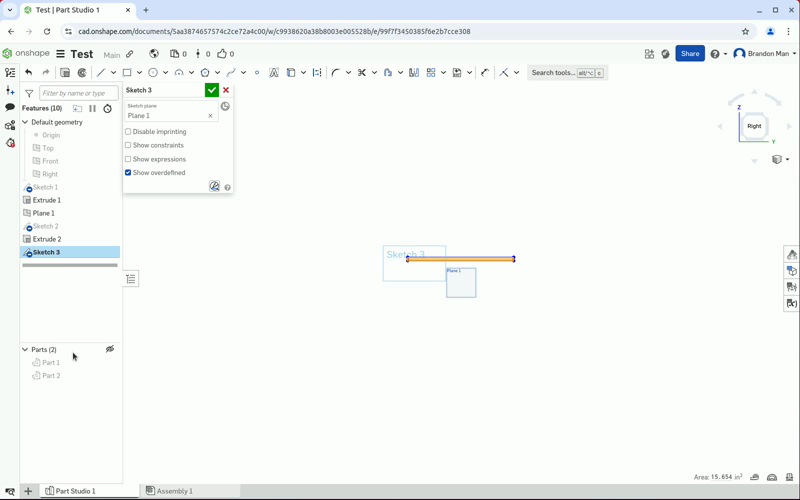
key(shift+e)
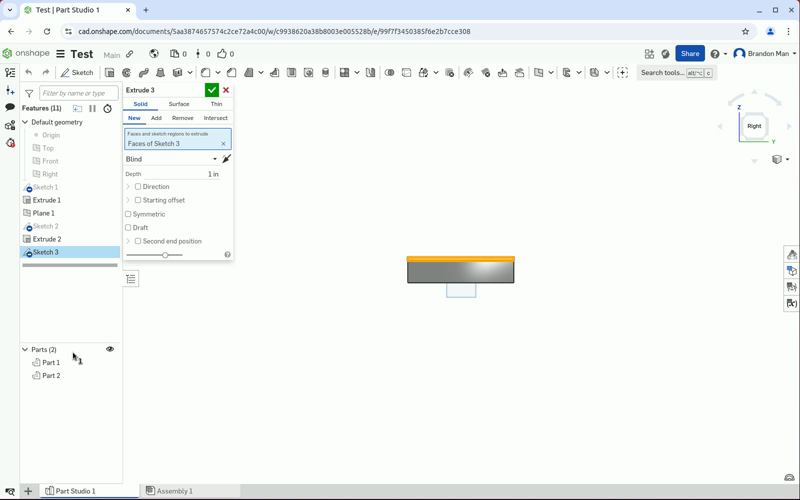
mouse_move(143, 106)
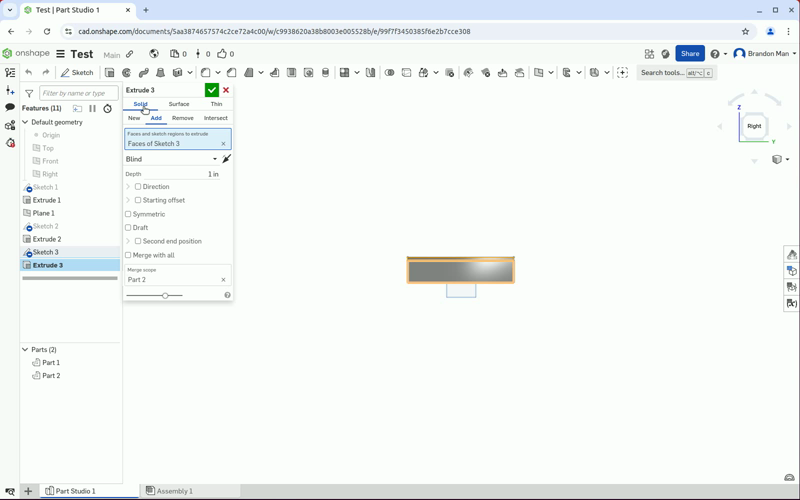
click(143, 106)
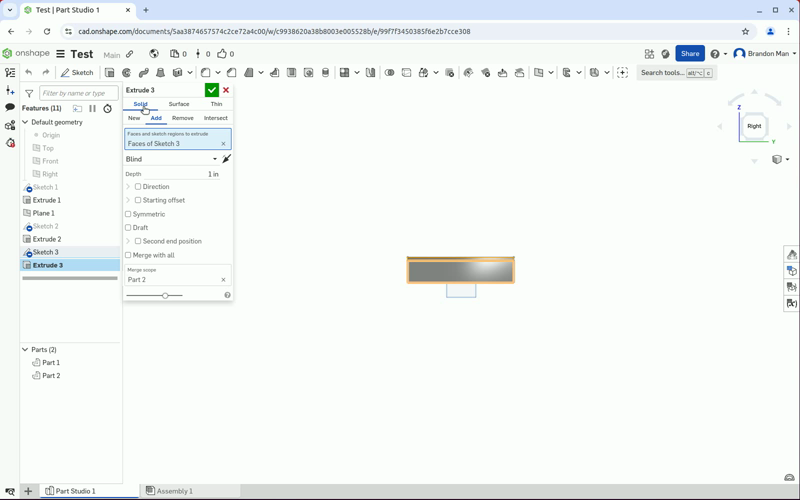
mouse_move(137, 120)
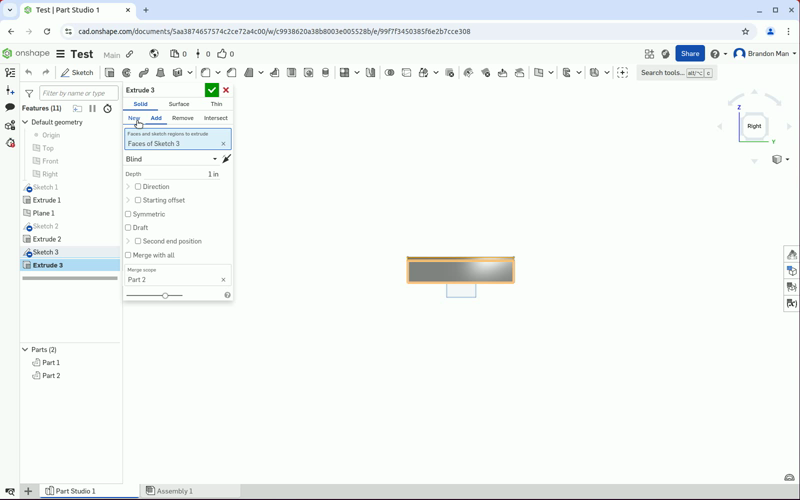
click(137, 120)
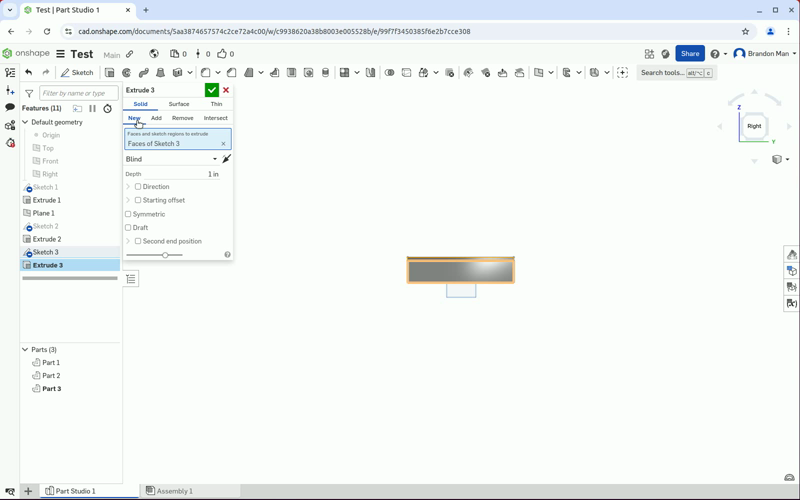
key(tab, 4)
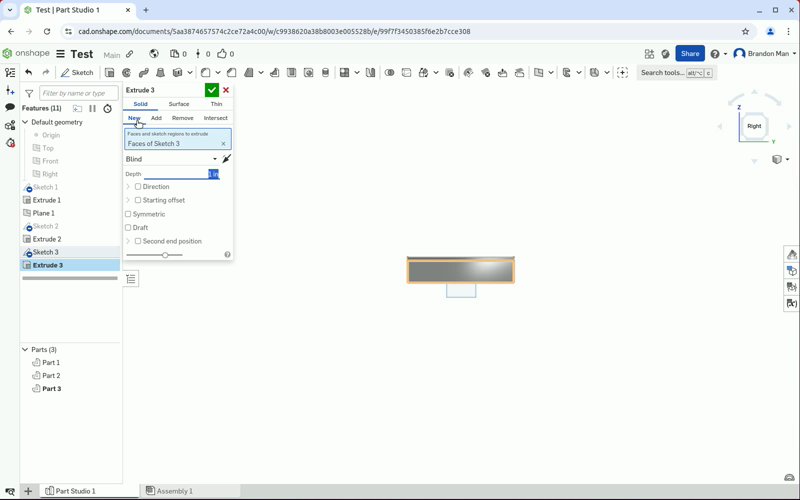
text(0.722)
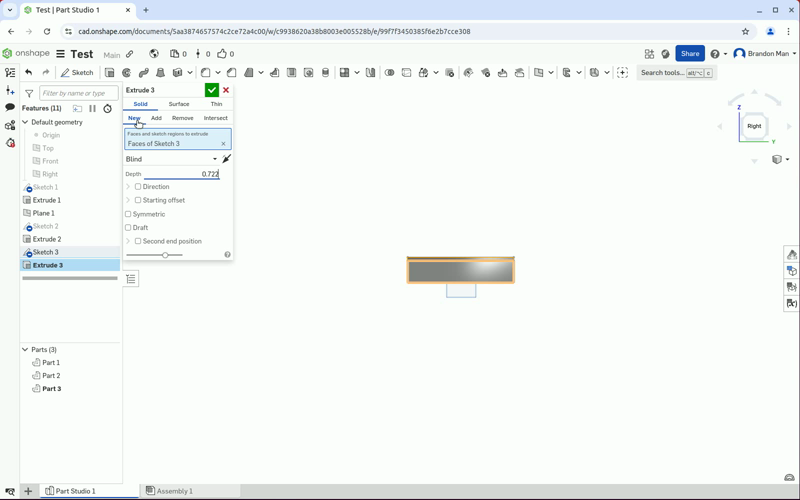
key(enter)
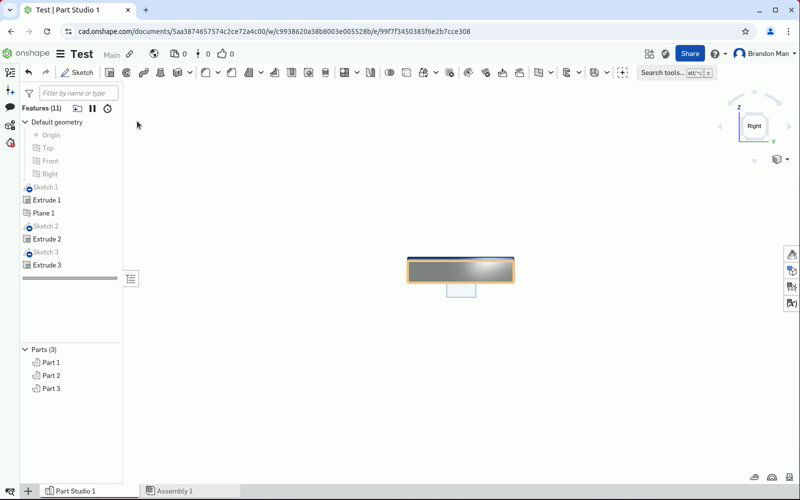
key(shift+h)
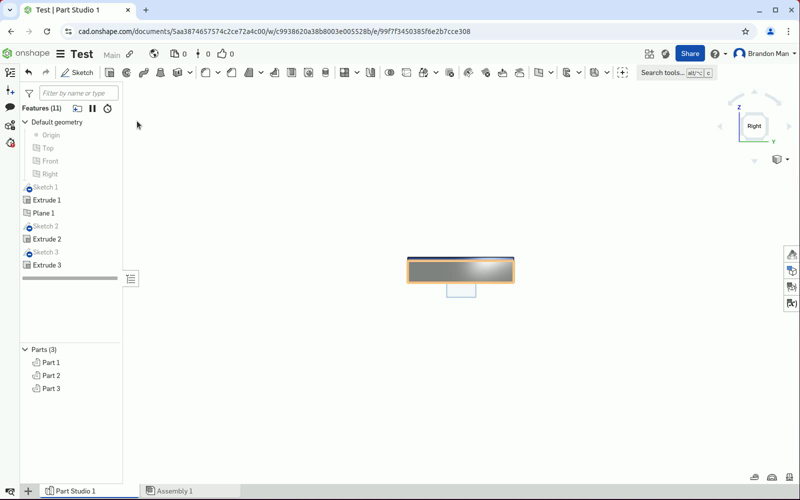
key(shift+h)
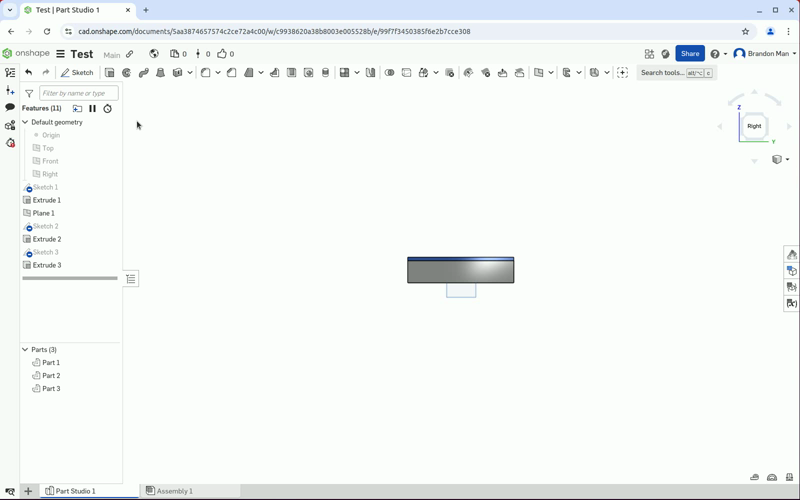
mouse_move(73, 189)
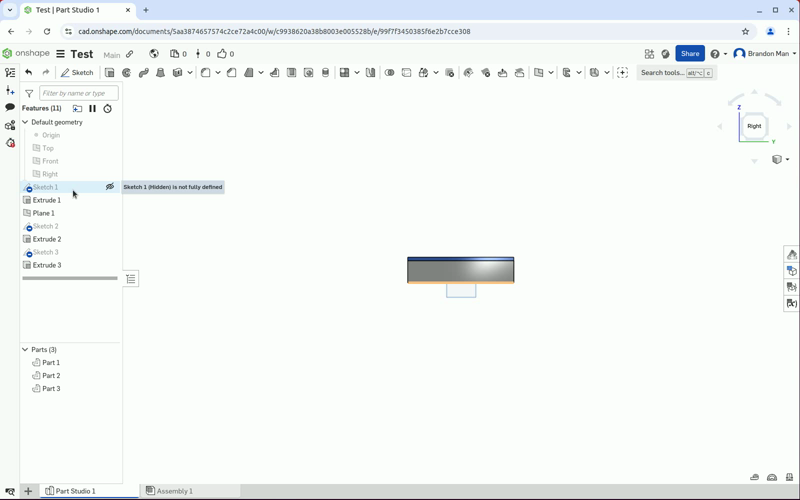
click(73, 189)
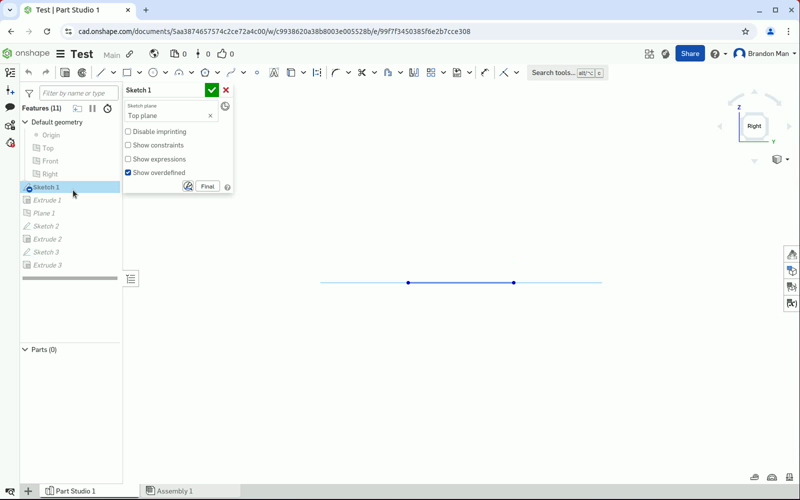
mouse_move(229, 92)
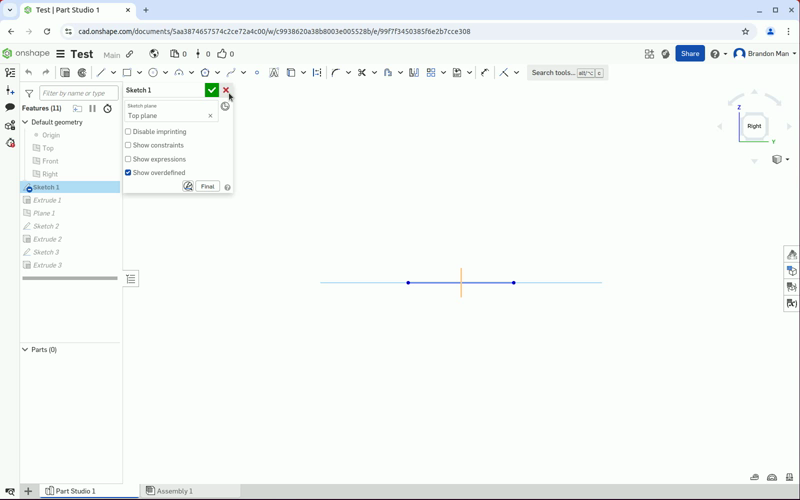
click(229, 92)
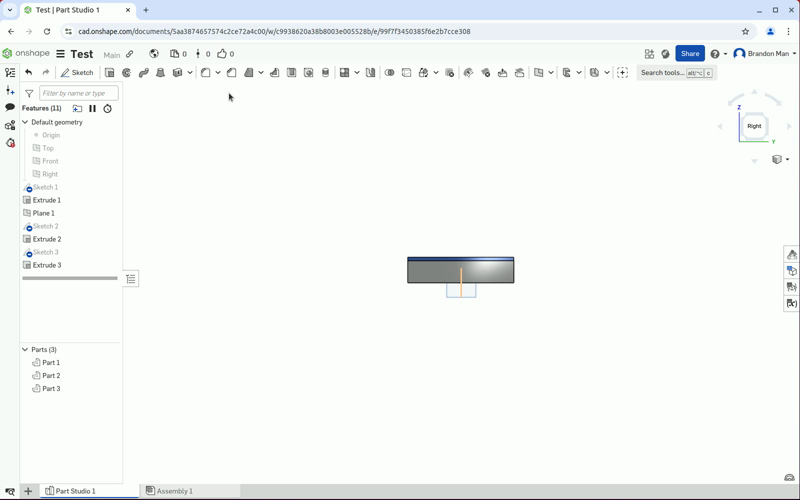
mouse_move(73, 352)
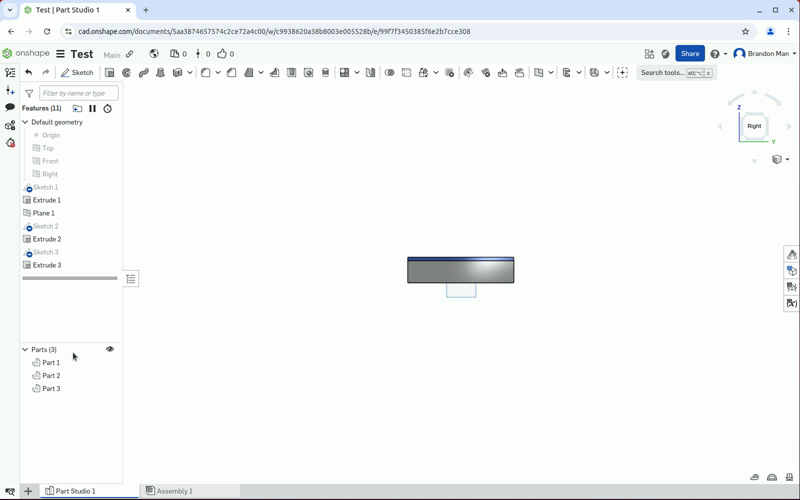
key(y)
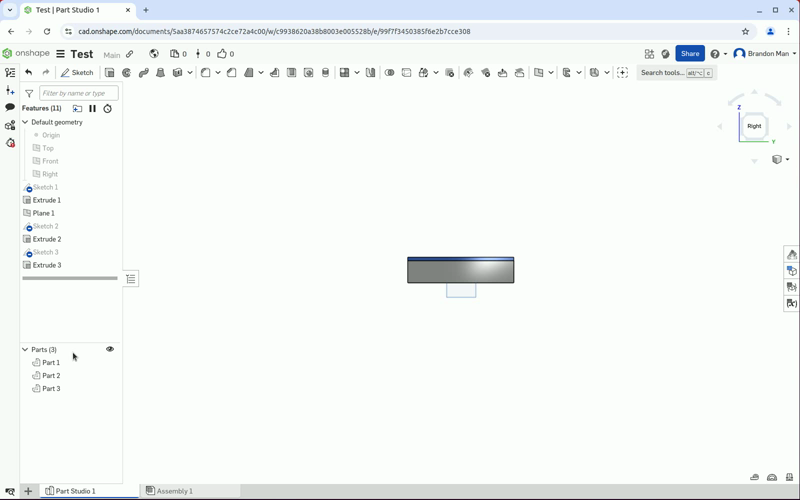
key(shift+p)
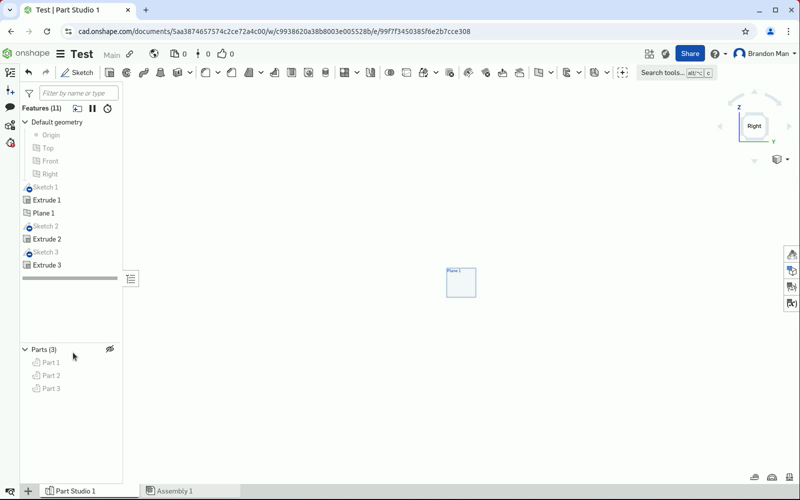
key(space)
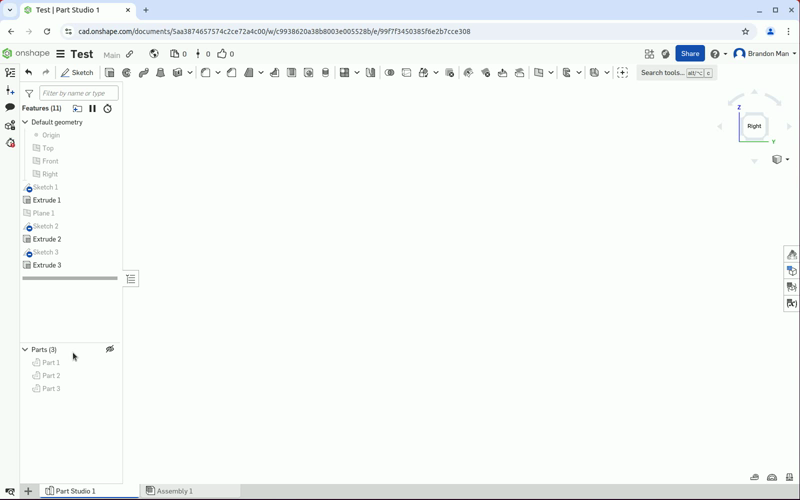
key_down(shift)
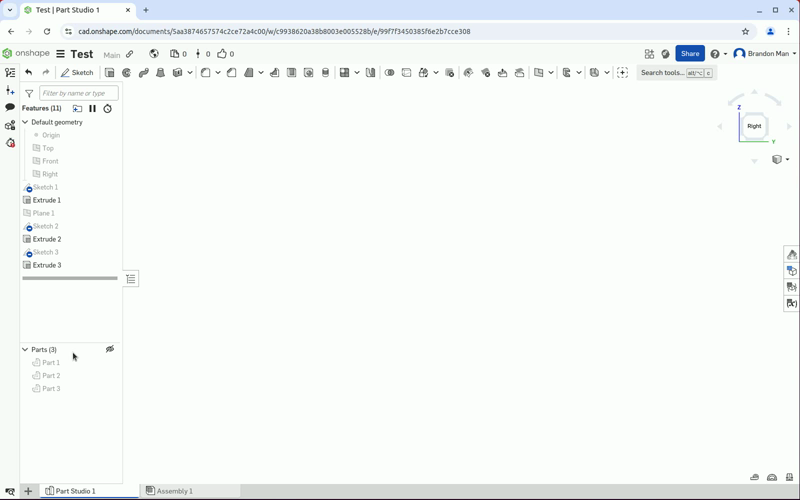
key(right)
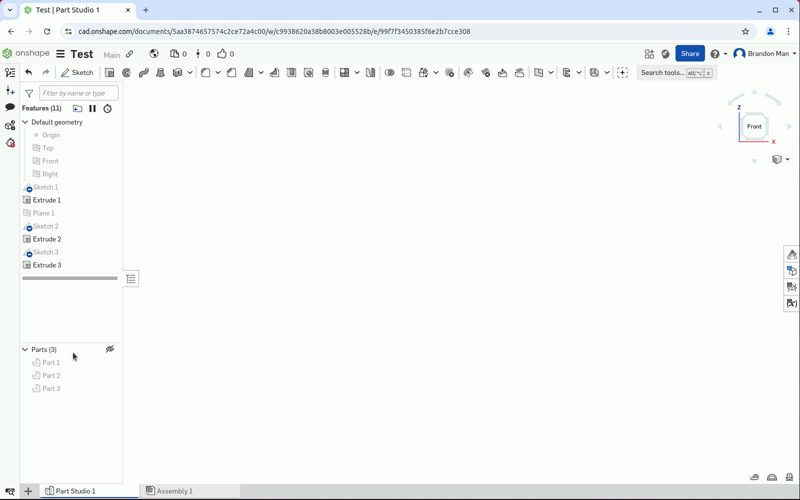
key_up(shift)
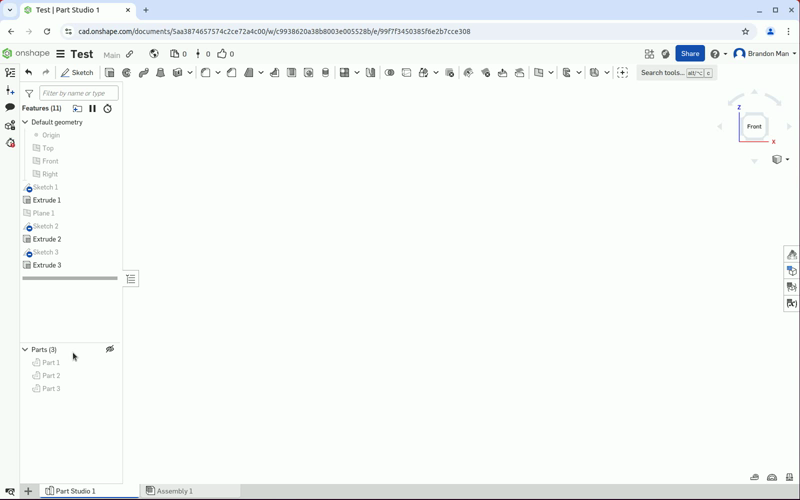
mouse_move(73, 352)
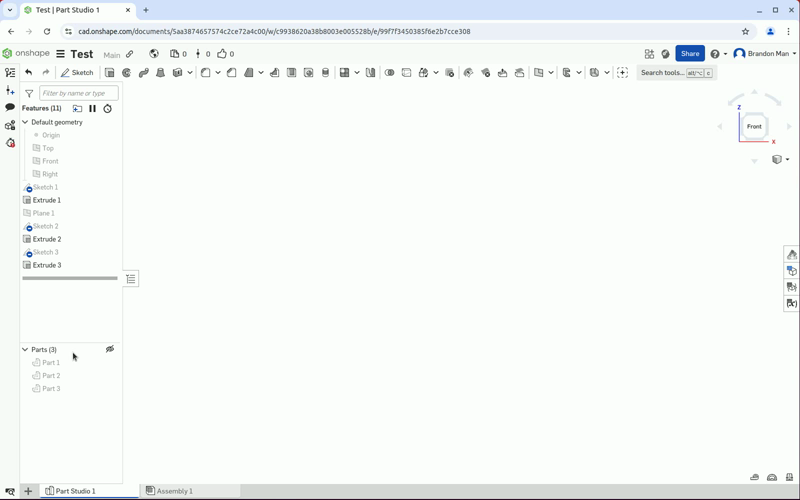
key(shift+y)
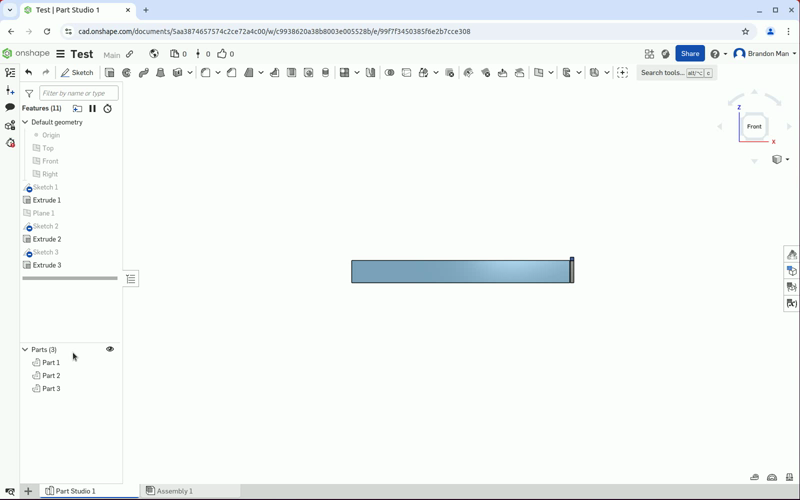
mouse_move(541, 75)
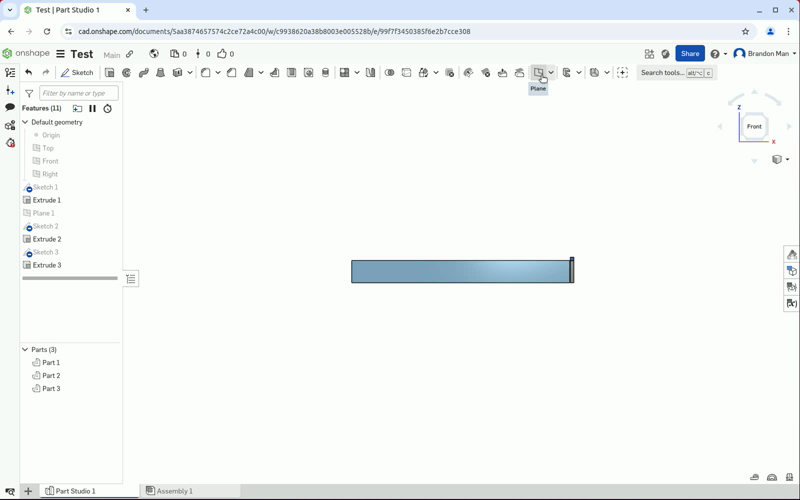
click(541, 75)
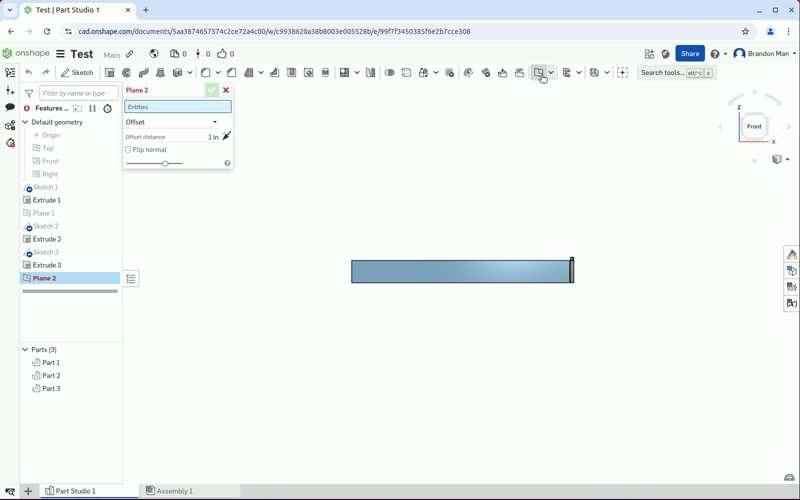
mouse_move(73, 163)
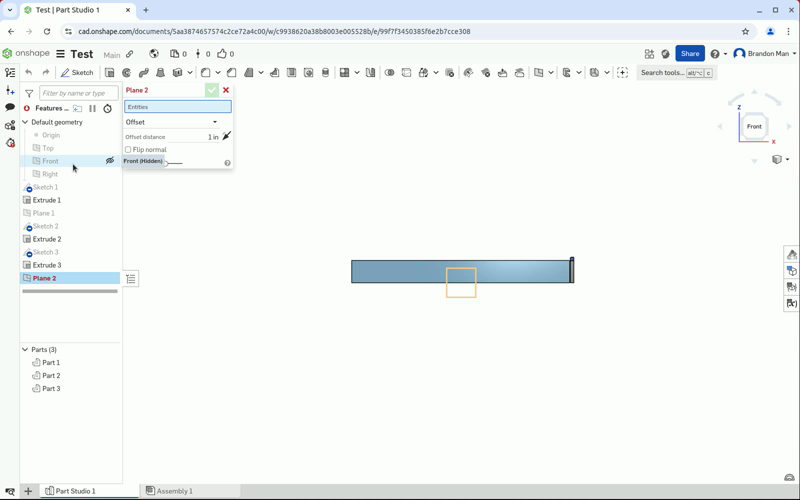
click(73, 163)
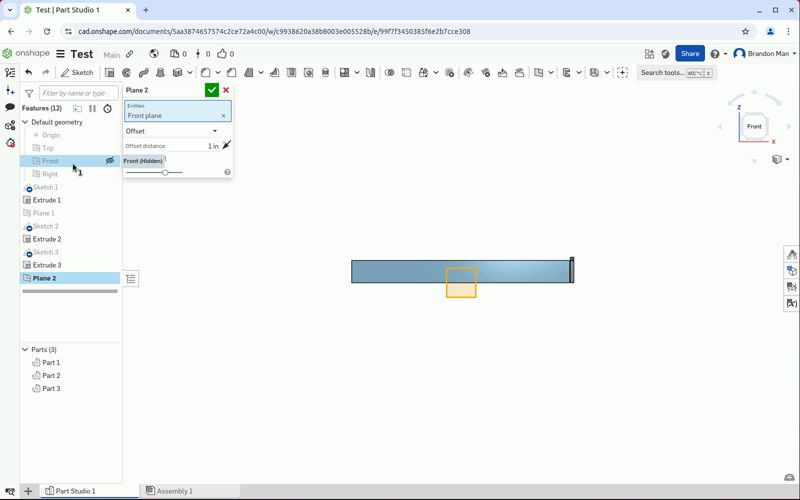
key(tab, 2)
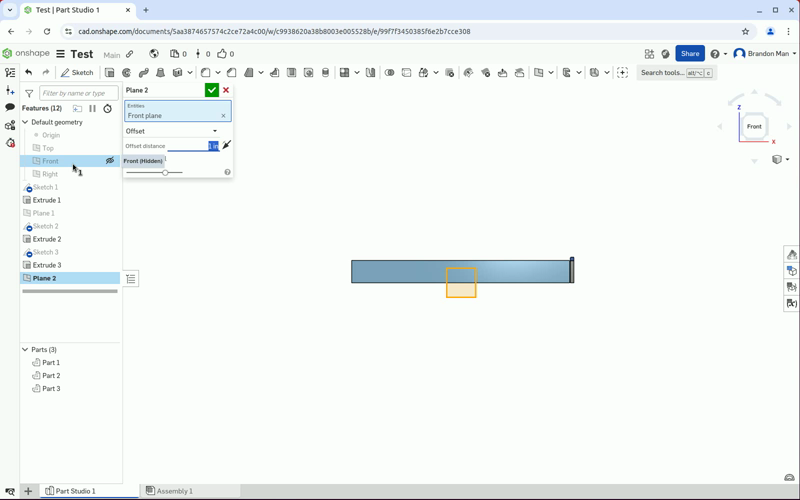
text(10.845)
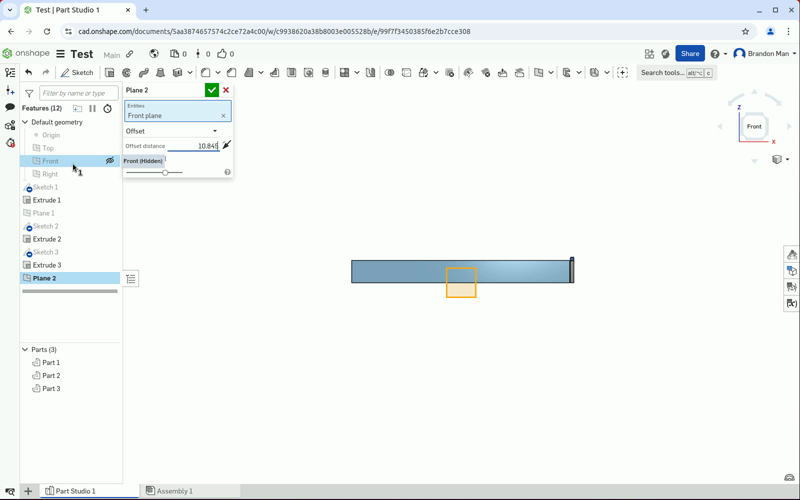
key(enter, 2)
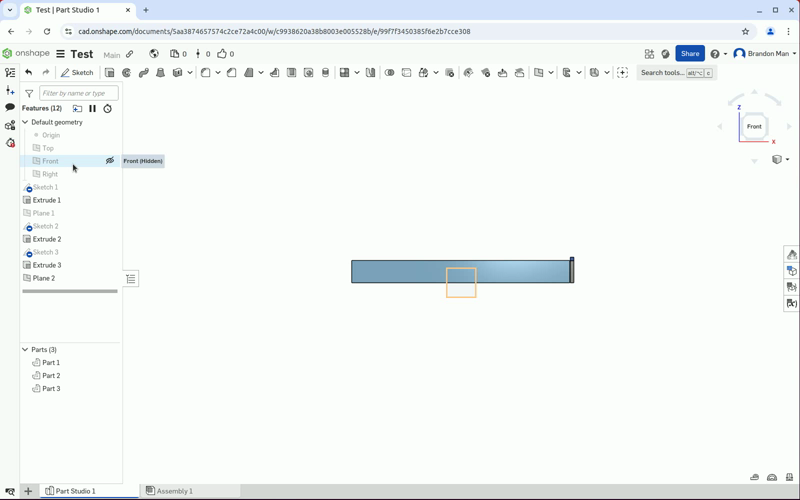
key(shift+s)
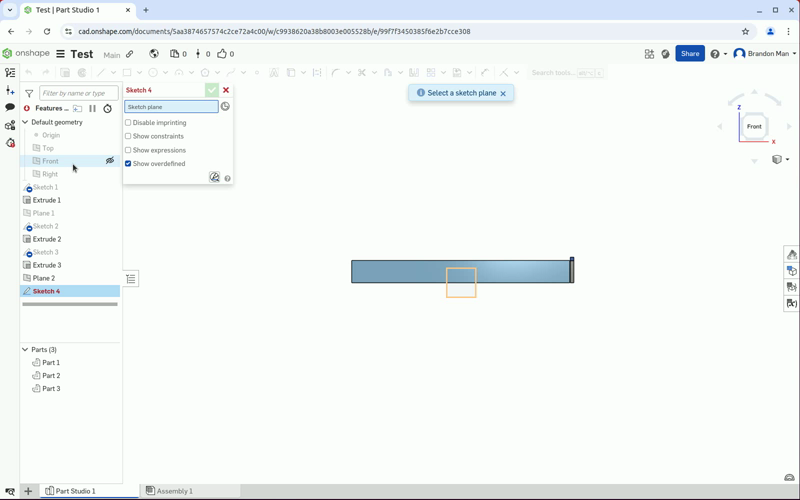
mouse_move(73, 280)
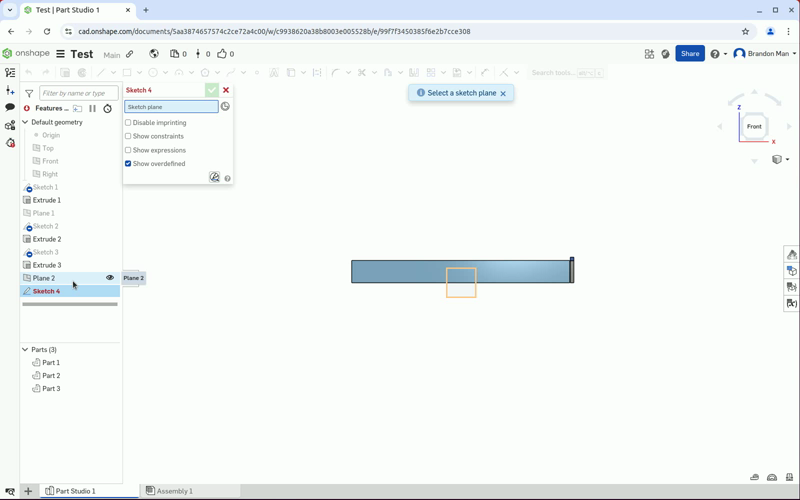
click(73, 280)
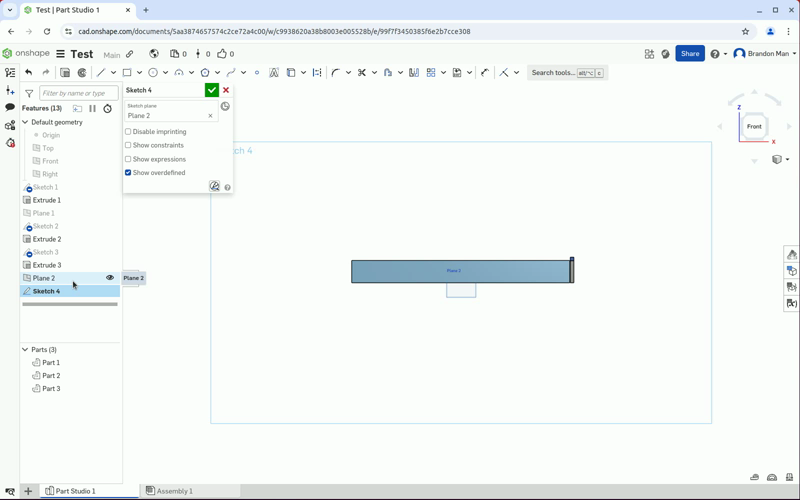
mouse_move(73, 352)
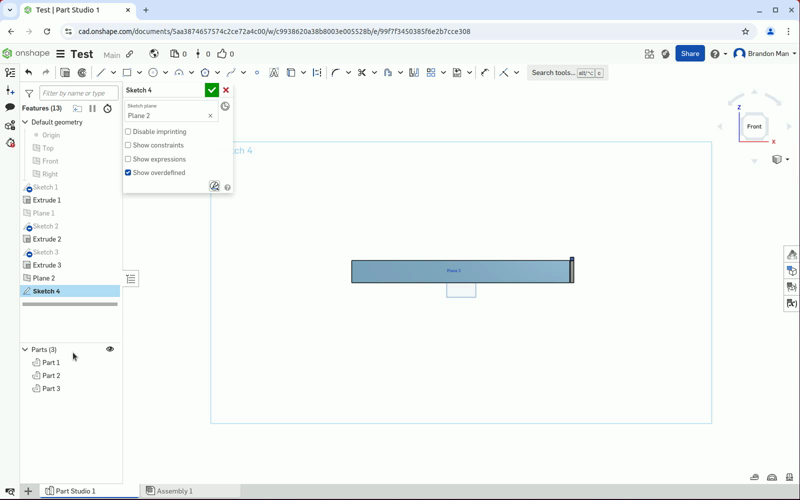
key(y)
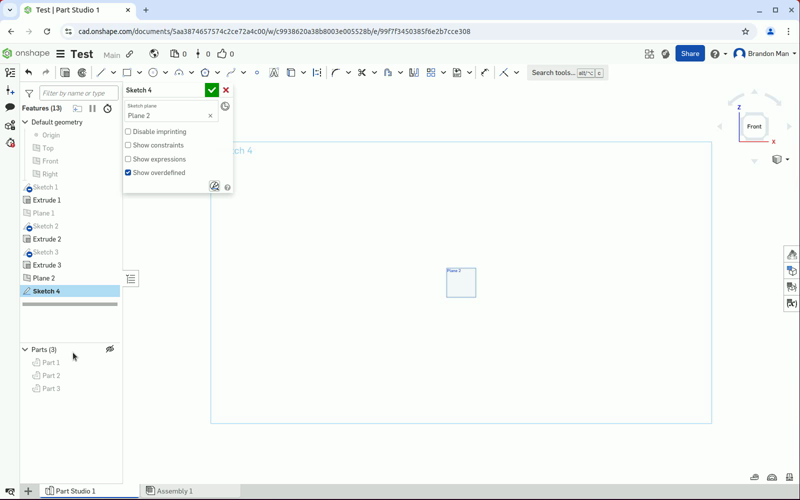
key(l)
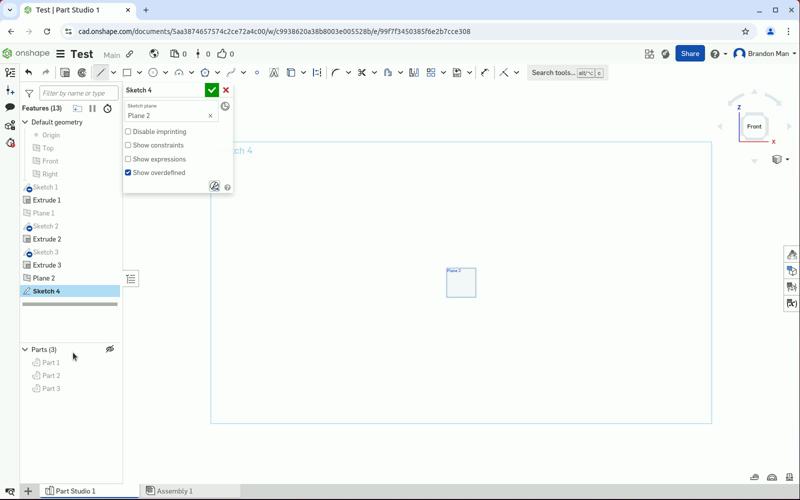
key_down(shift)
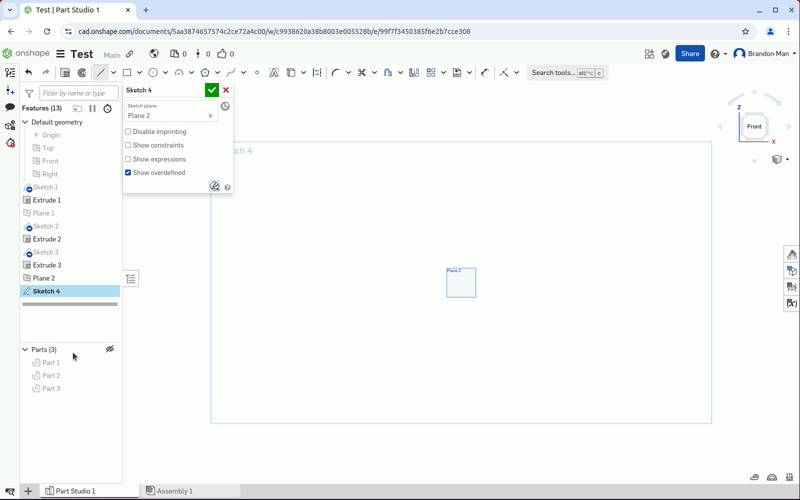
mouse_move(348, 282)
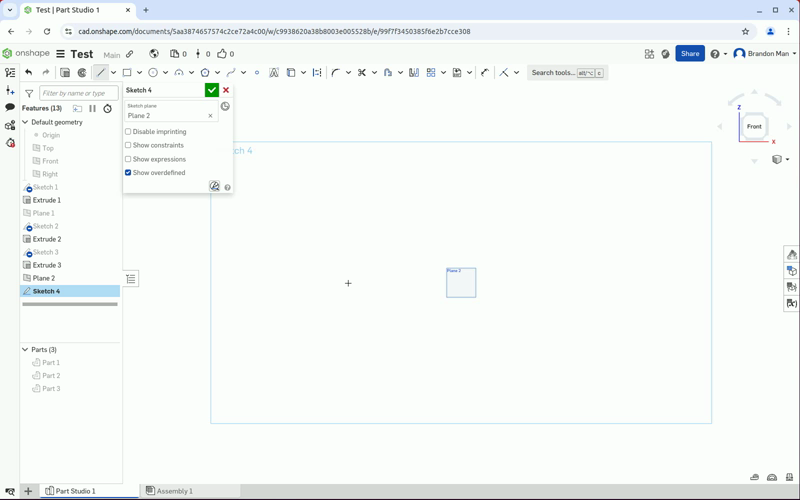
click(348, 282)
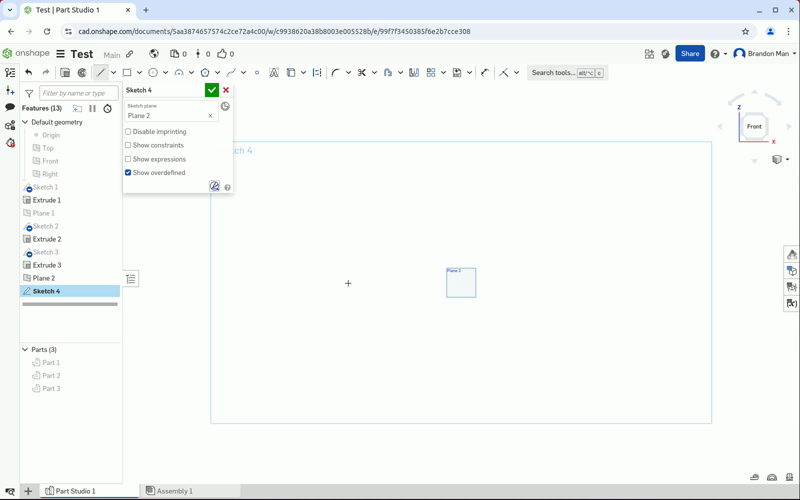
key_up(shift)
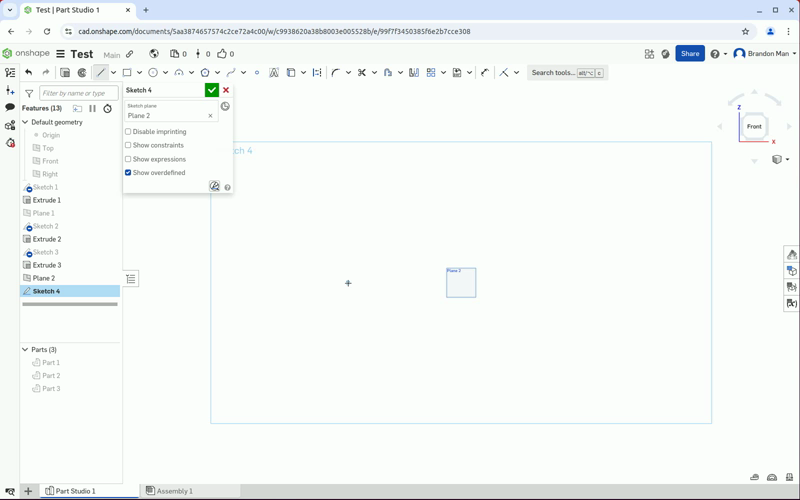
key_down(shift)
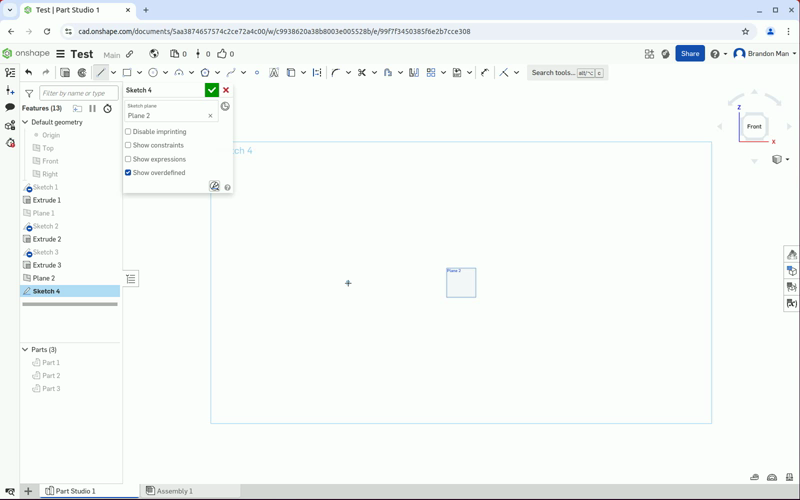
mouse_move(378, 282)
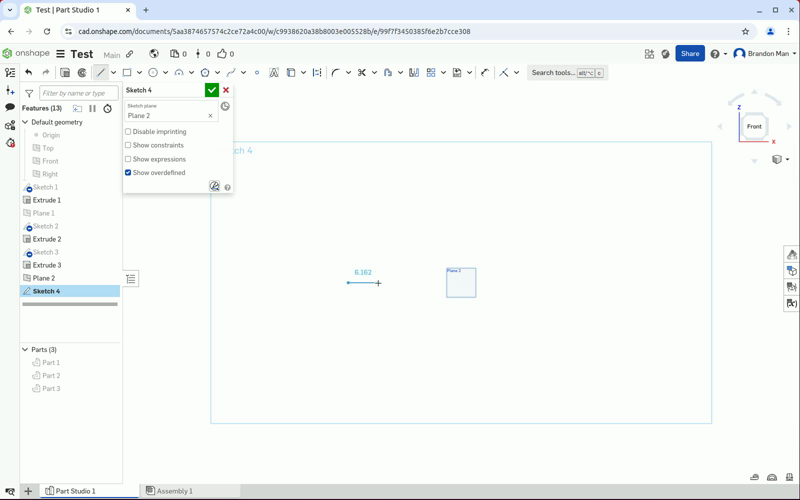
mouse_move(350, 282)
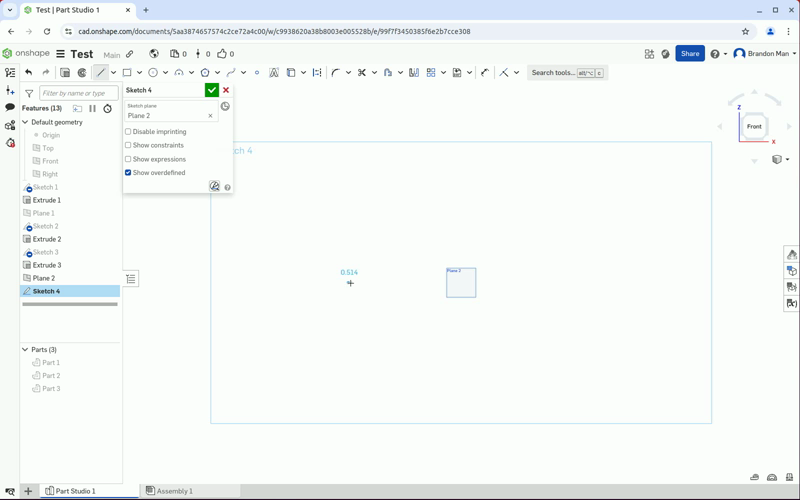
scroll(6)
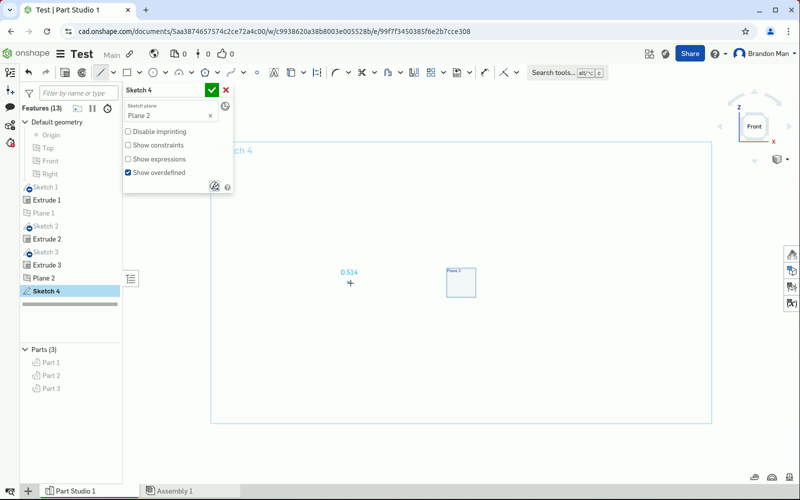
scroll(6)
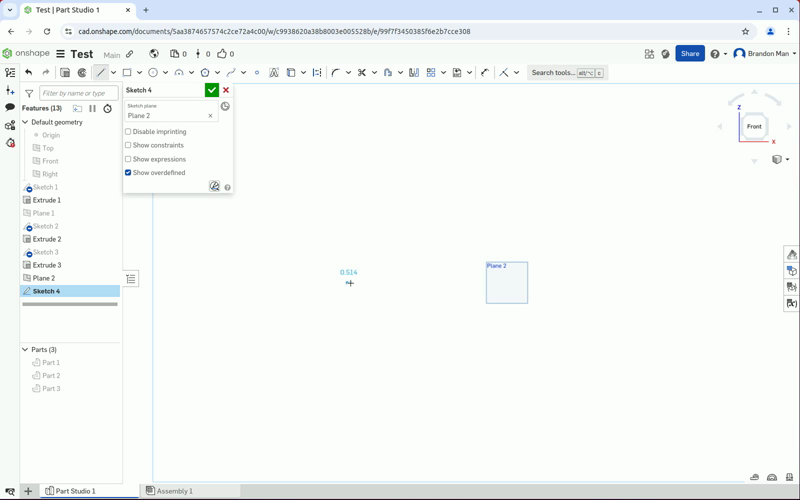
scroll(6)
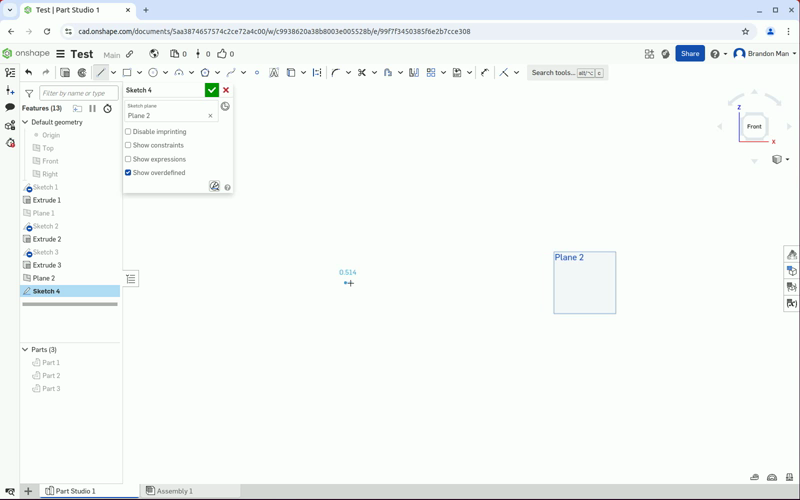
scroll(6)
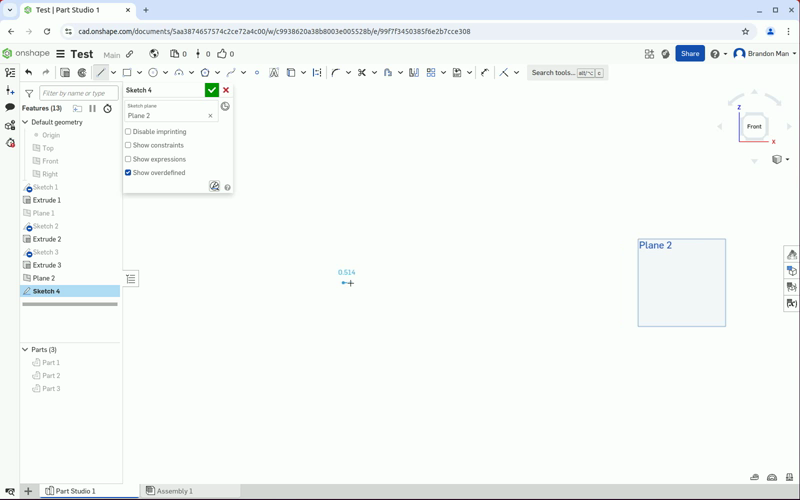
scroll(6)
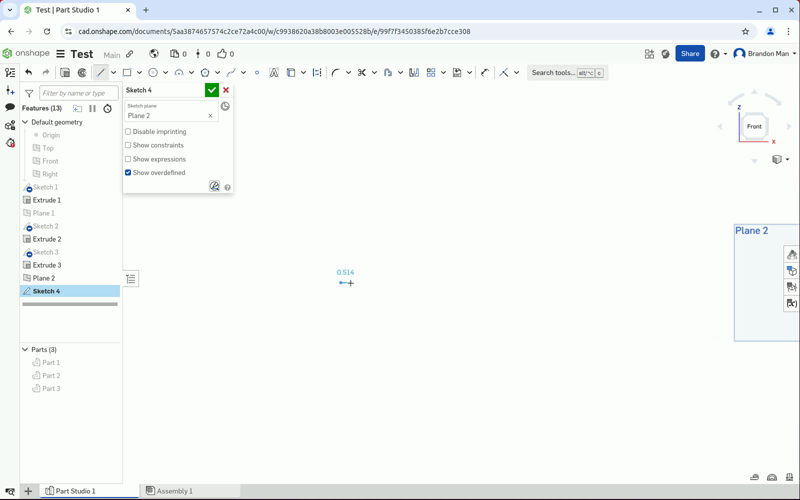
scroll(6)
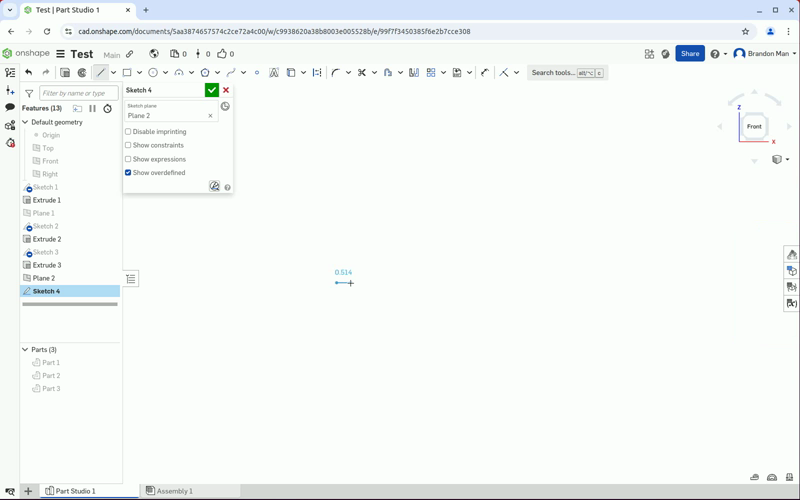
scroll(6)
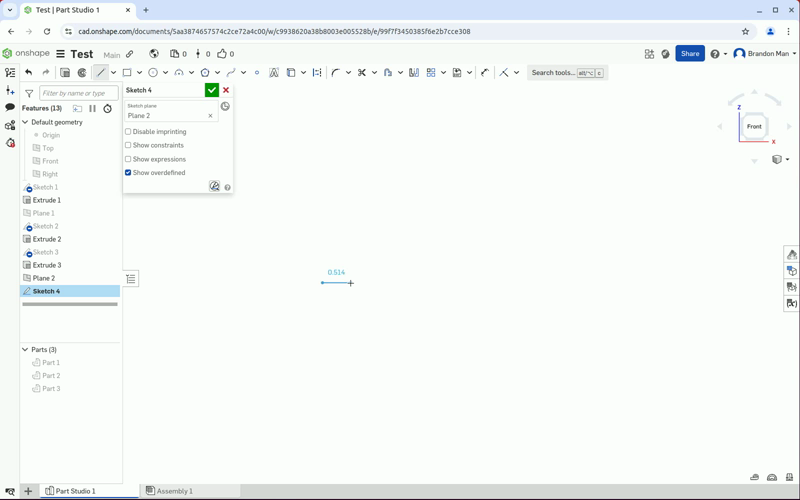
click(350, 282)
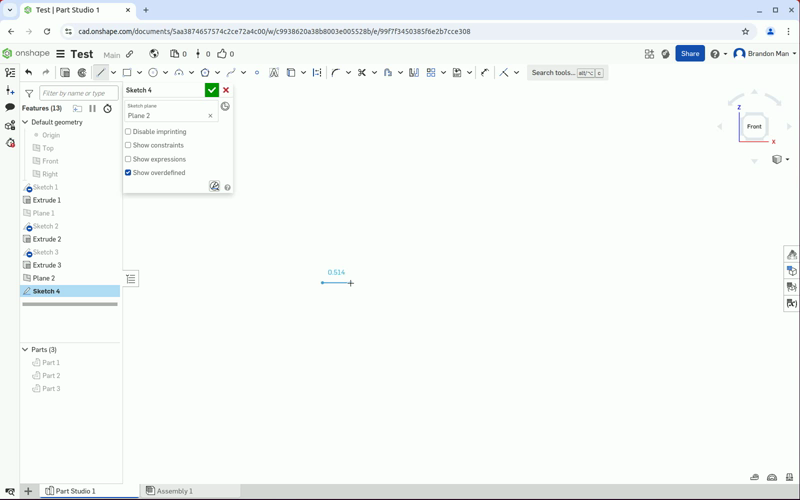
scroll(-6)
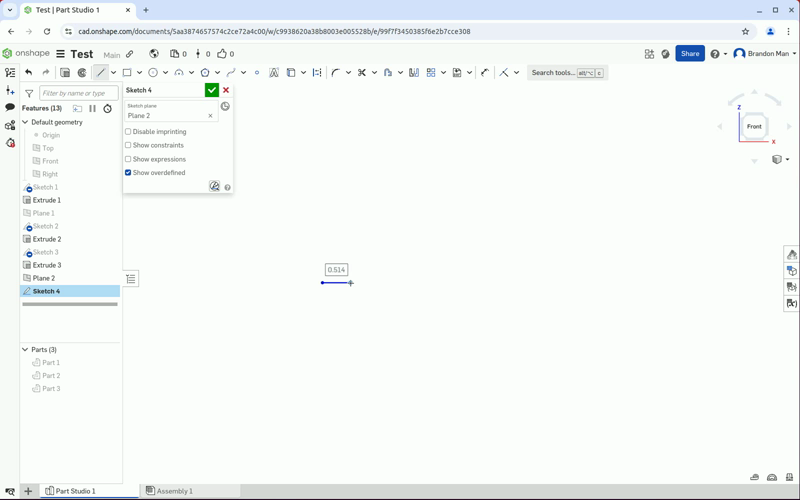
scroll(-6)
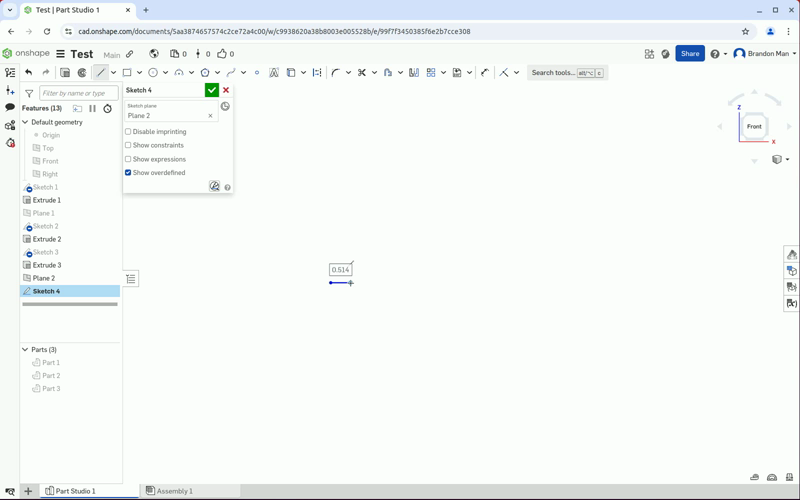
scroll(-6)
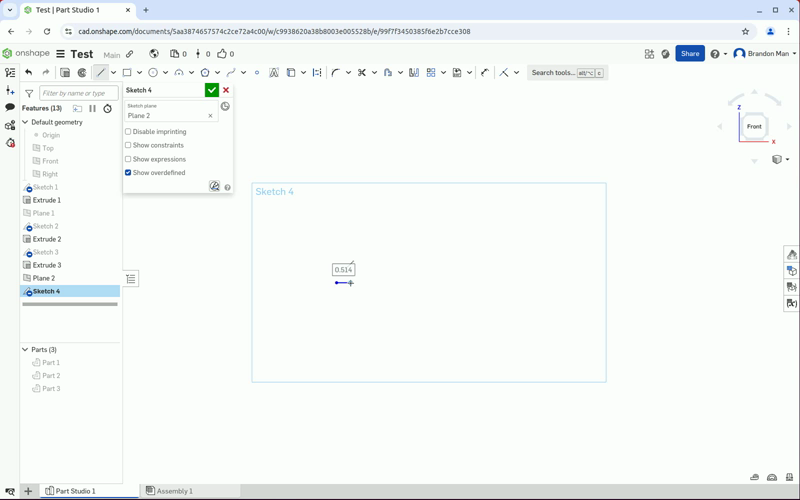
scroll(-6)
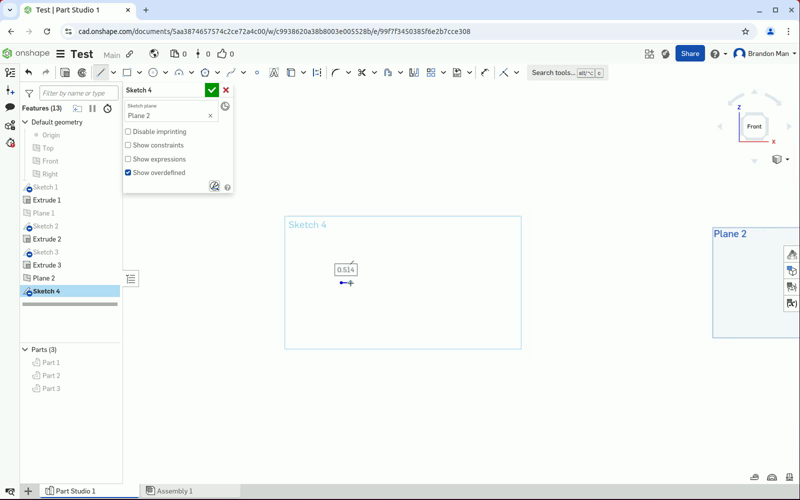
scroll(-6)
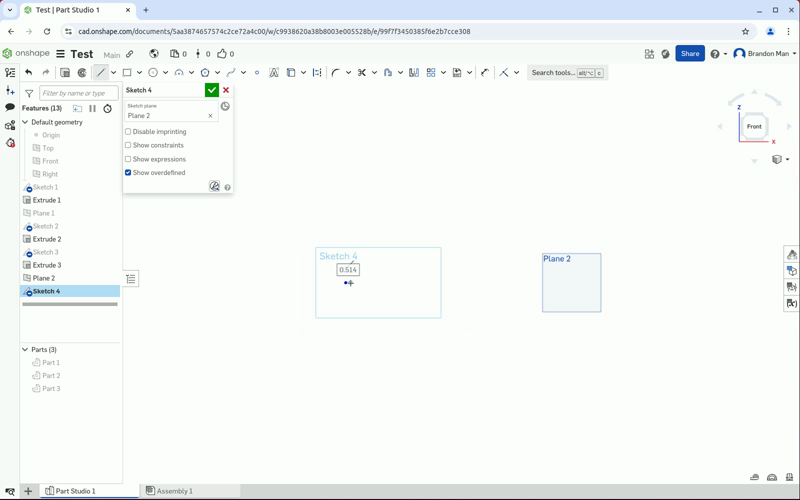
scroll(-6)
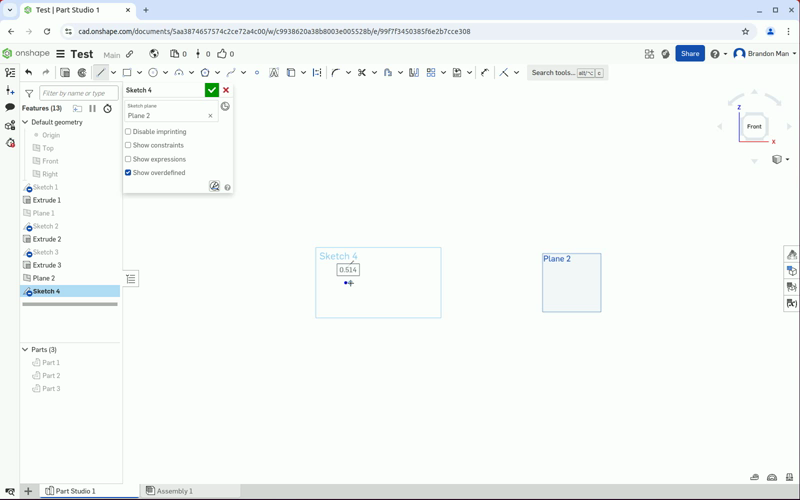
scroll(-6)
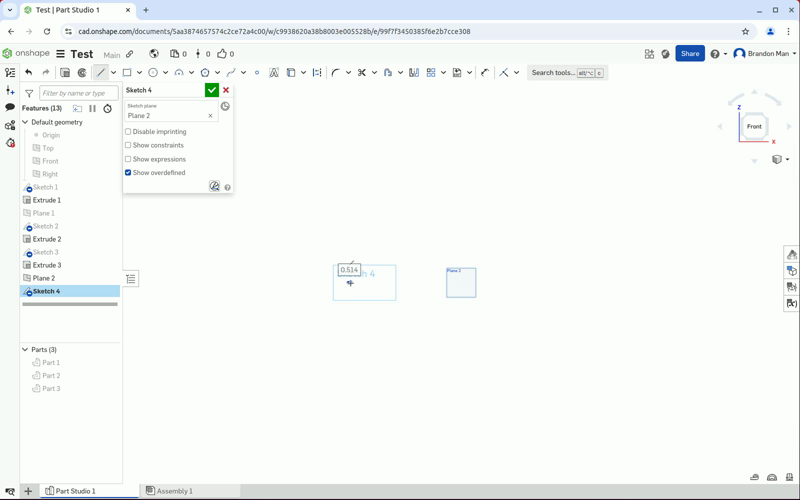
key_up(shift)
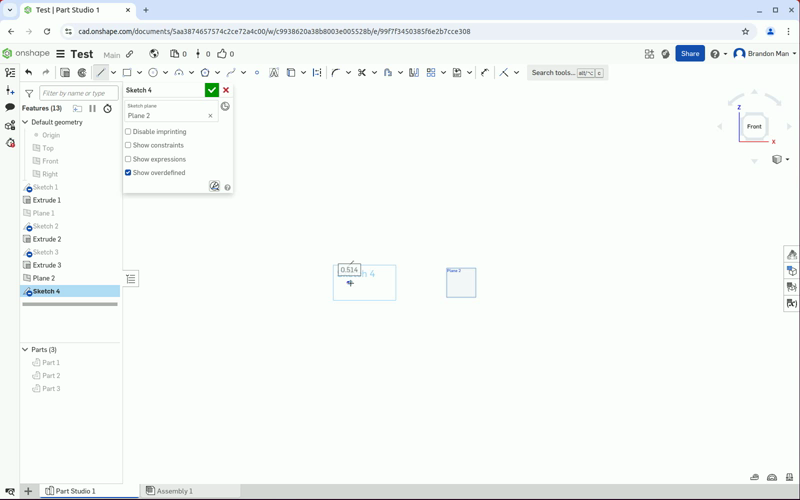
key_down(shift)
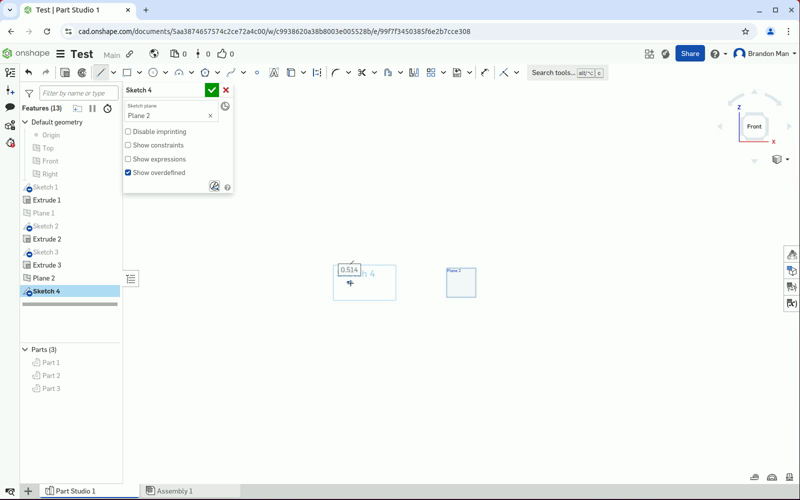
mouse_move(380, 282)
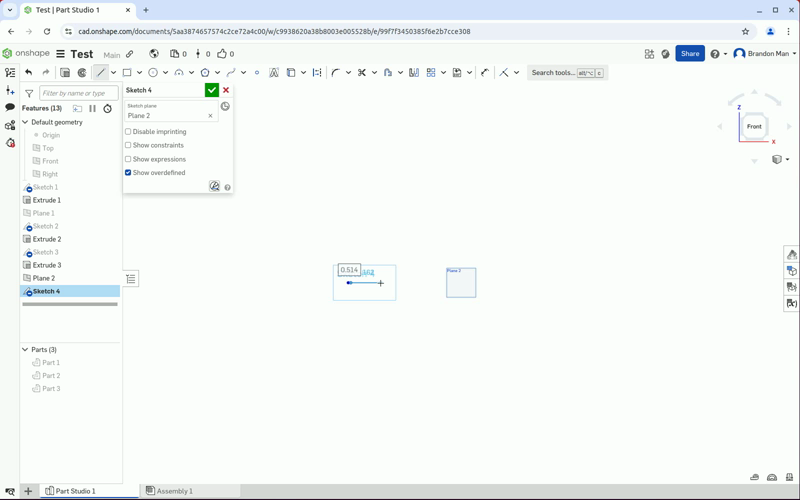
mouse_move(350, 259)
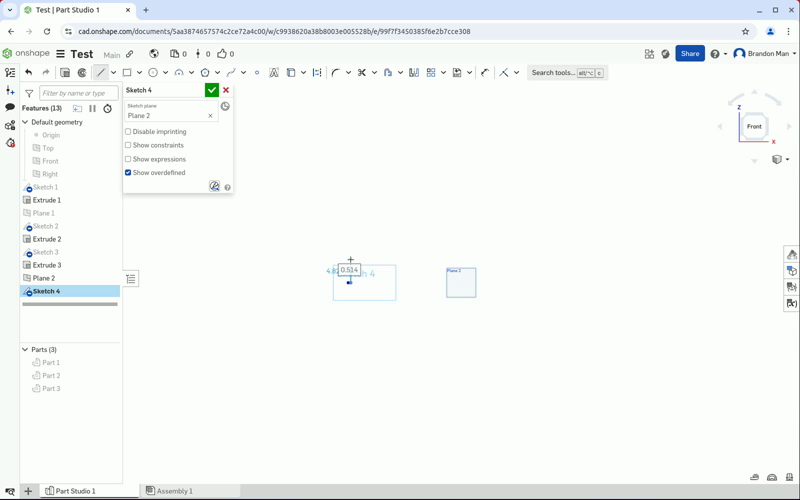
click(350, 259)
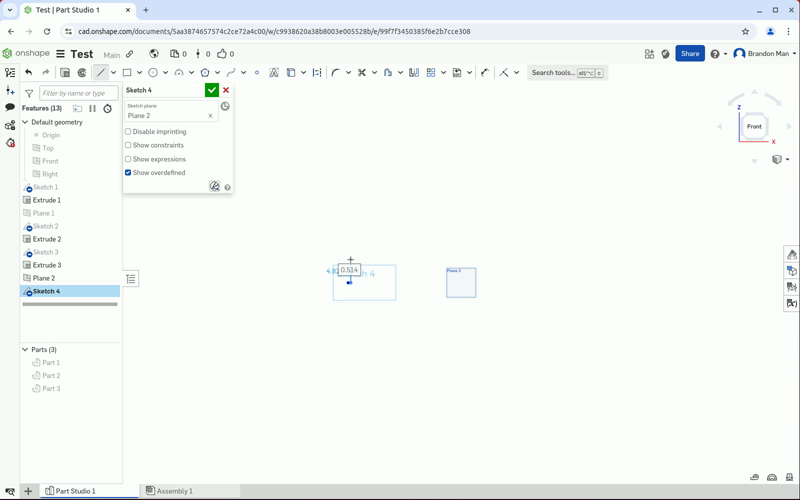
key_up(shift)
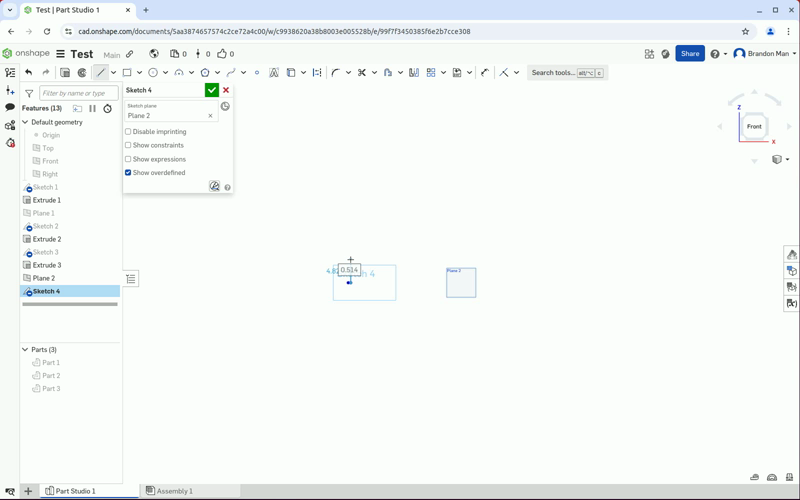
key_down(shift)
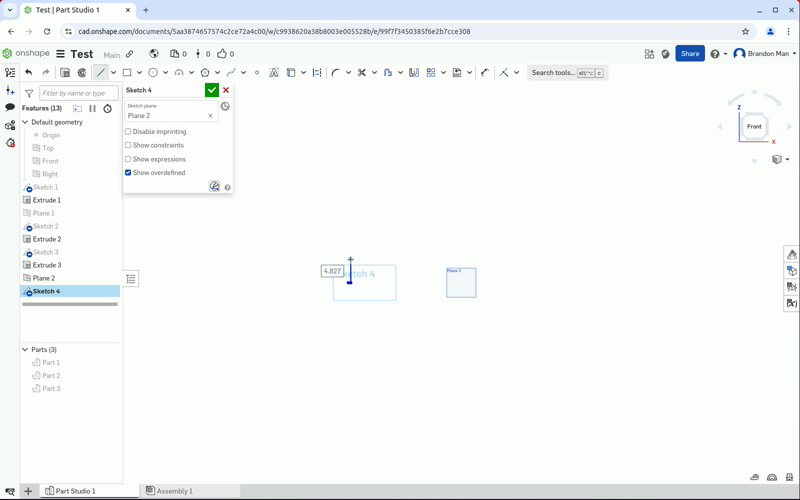
mouse_move(569, 259)
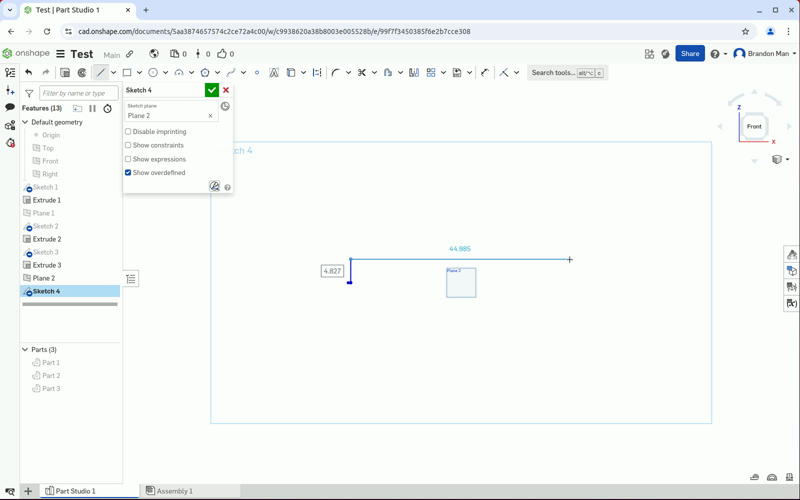
click(569, 259)
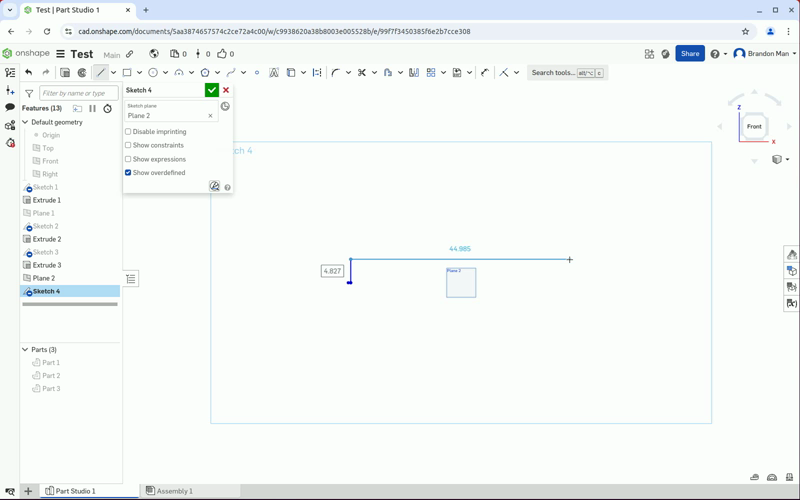
key_up(shift)
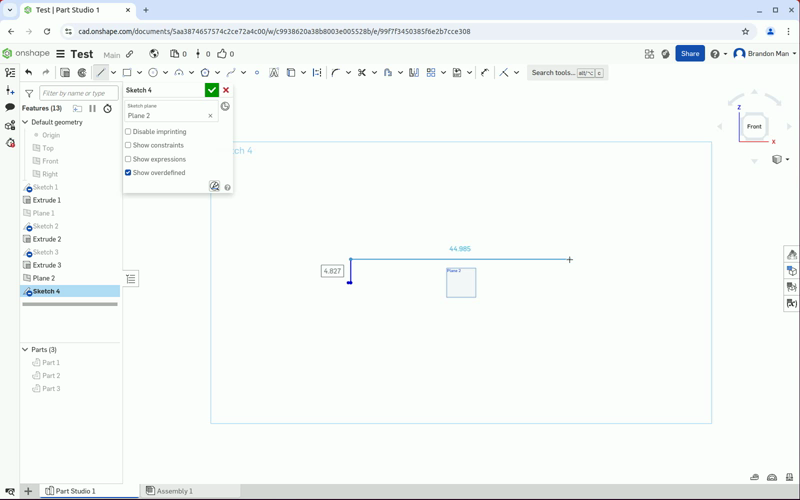
key_down(shift)
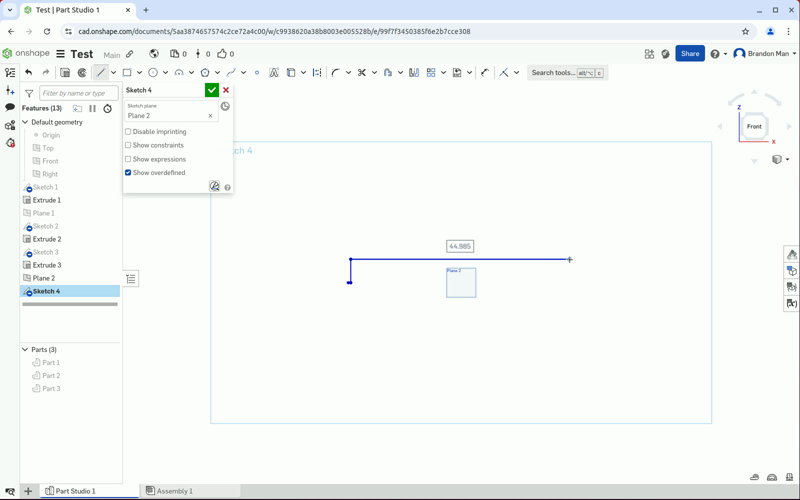
mouse_move(589, 259)
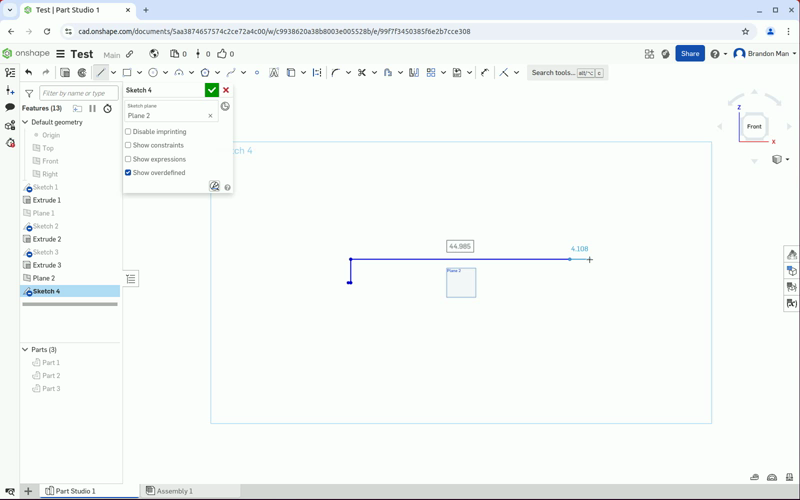
mouse_move(569, 282)
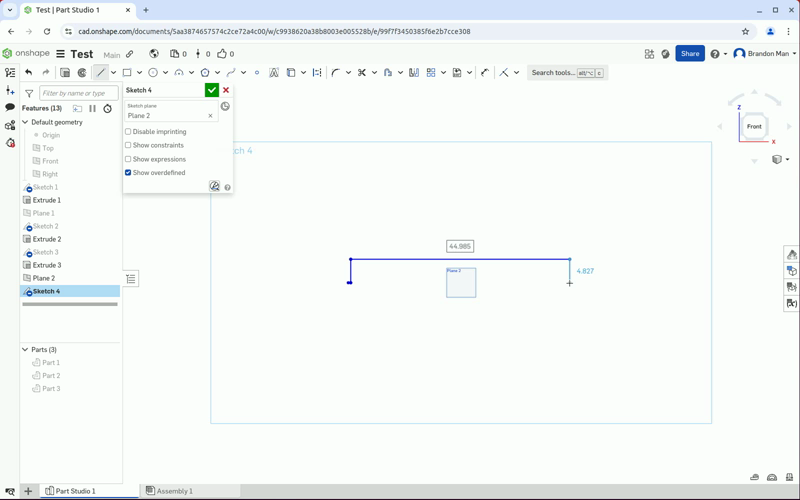
click(569, 282)
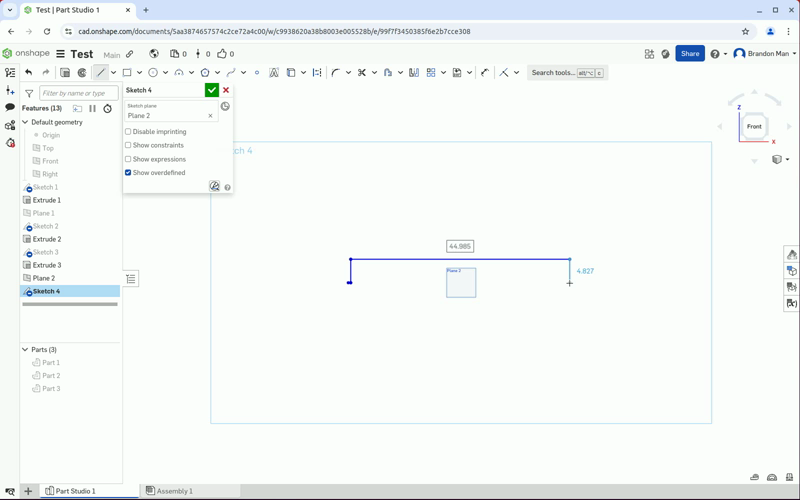
key_up(shift)
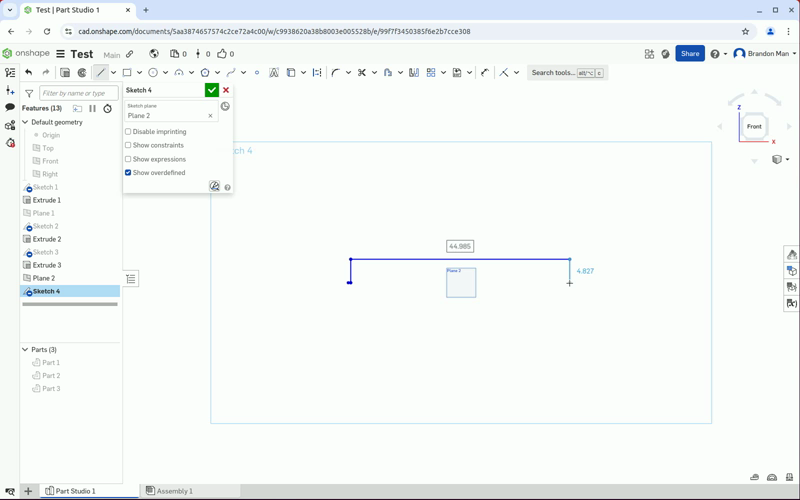
key_down(shift)
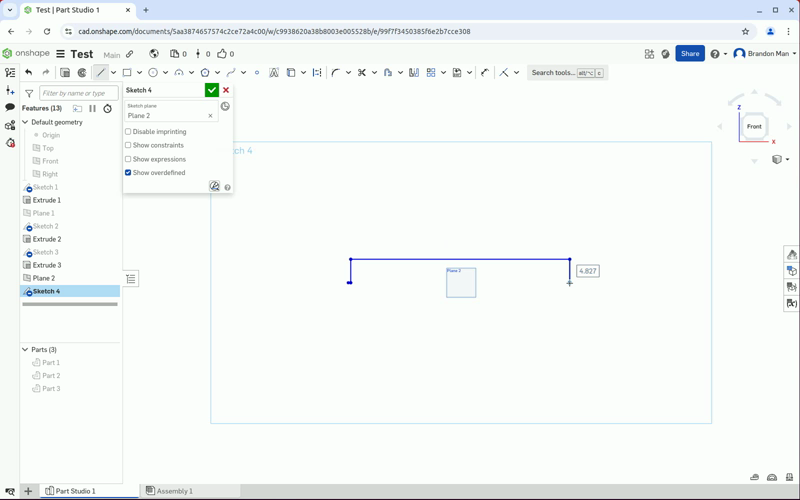
mouse_move(589, 282)
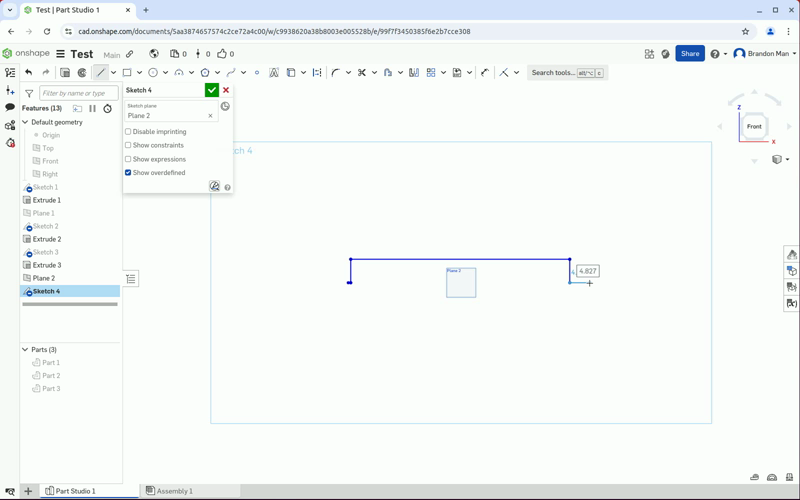
mouse_move(572, 282)
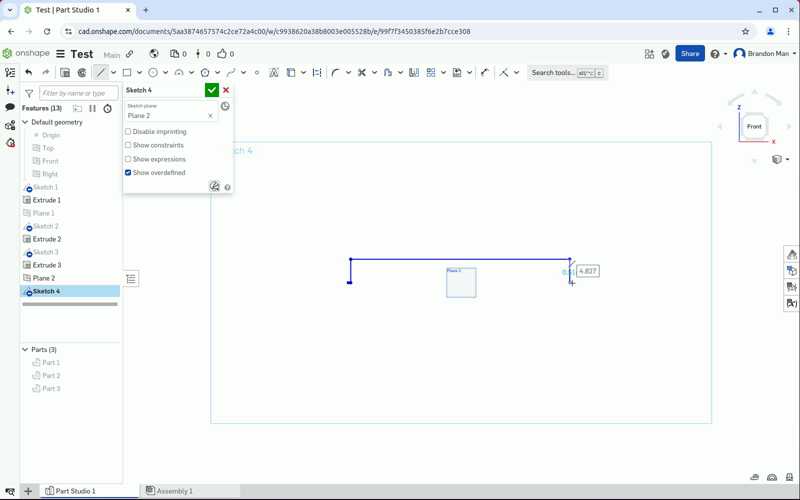
scroll(6)
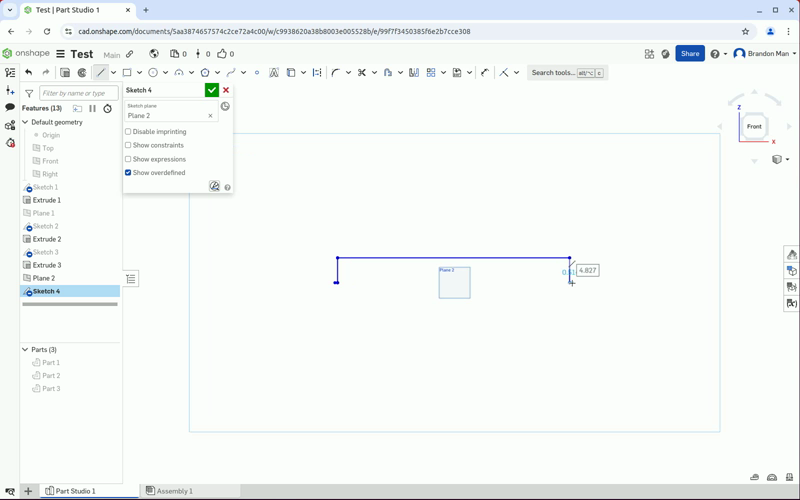
scroll(6)
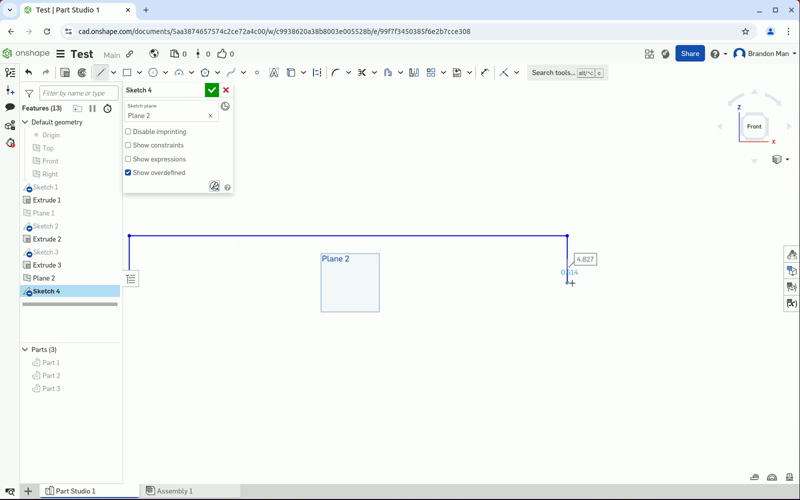
scroll(6)
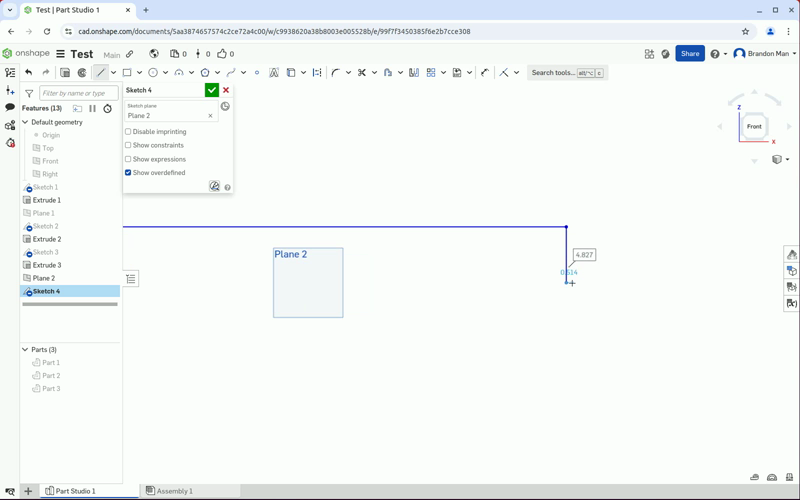
scroll(6)
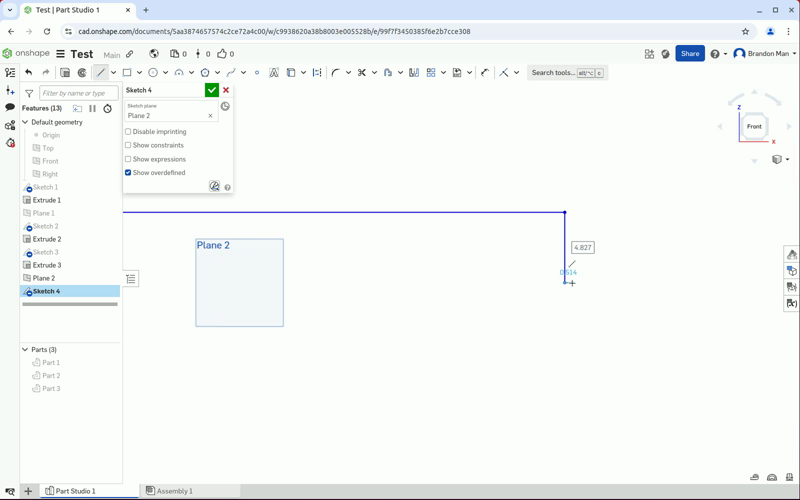
scroll(6)
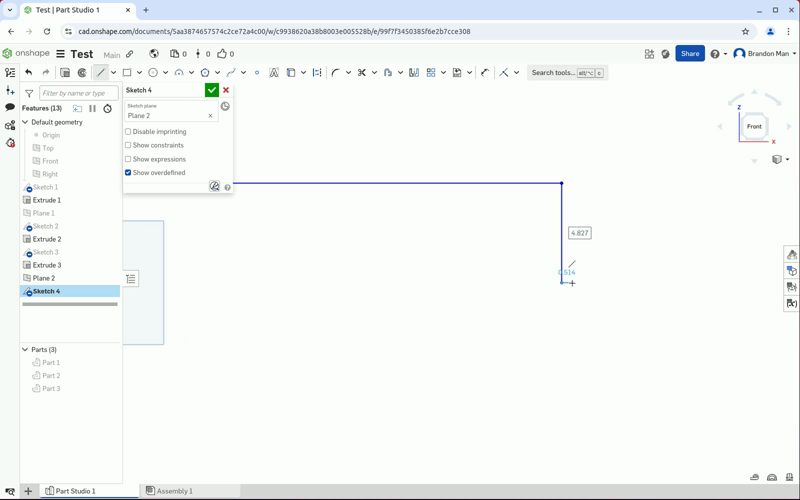
scroll(6)
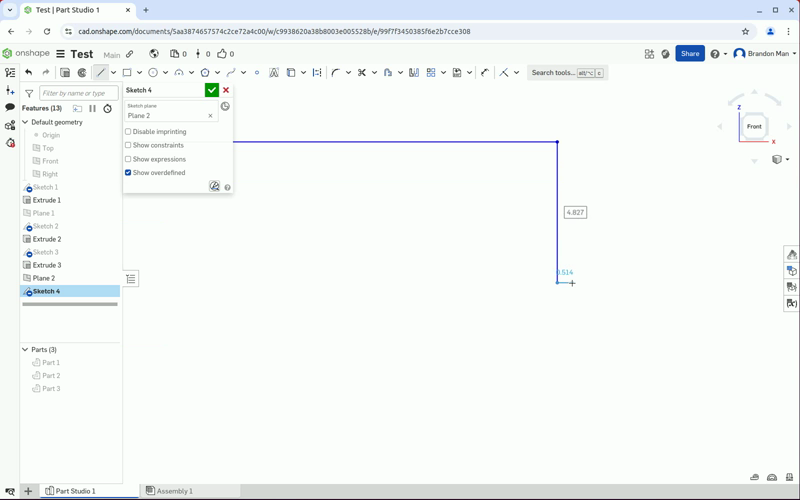
scroll(6)
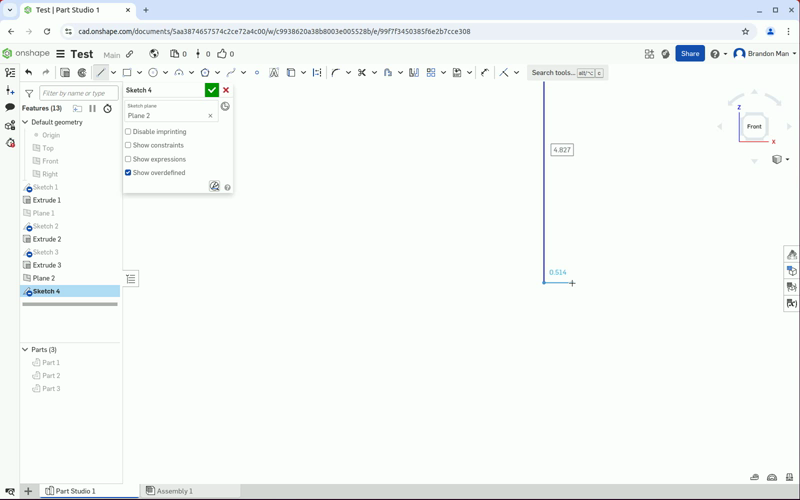
click(572, 282)
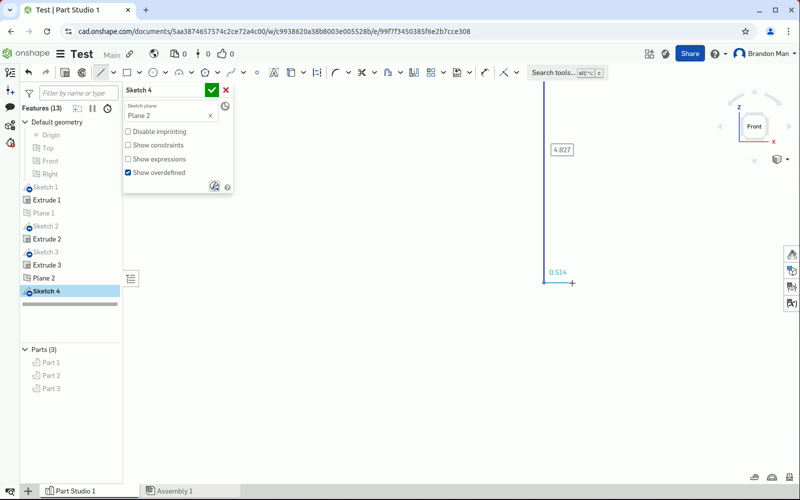
scroll(-6)
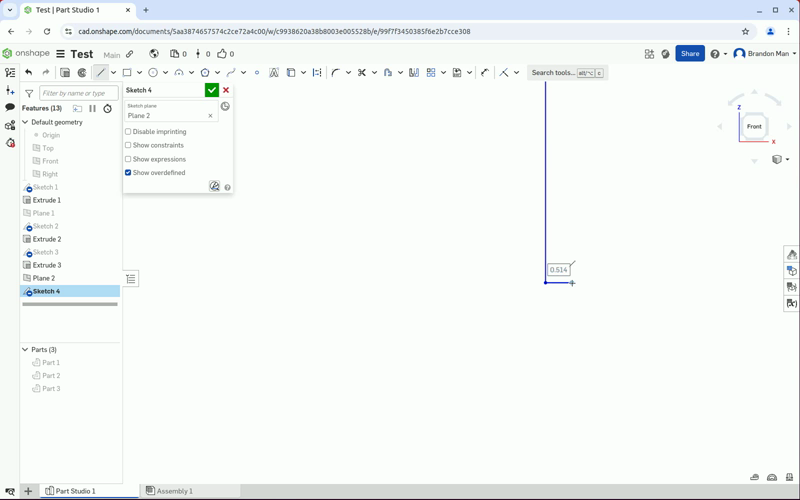
scroll(-6)
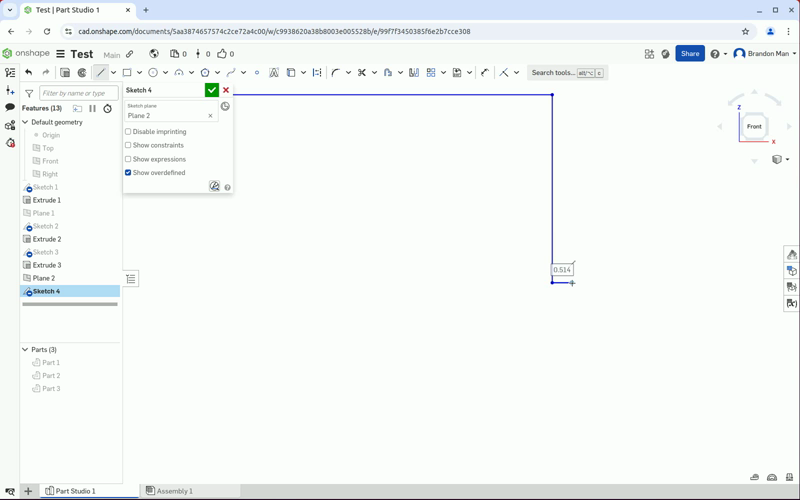
scroll(-6)
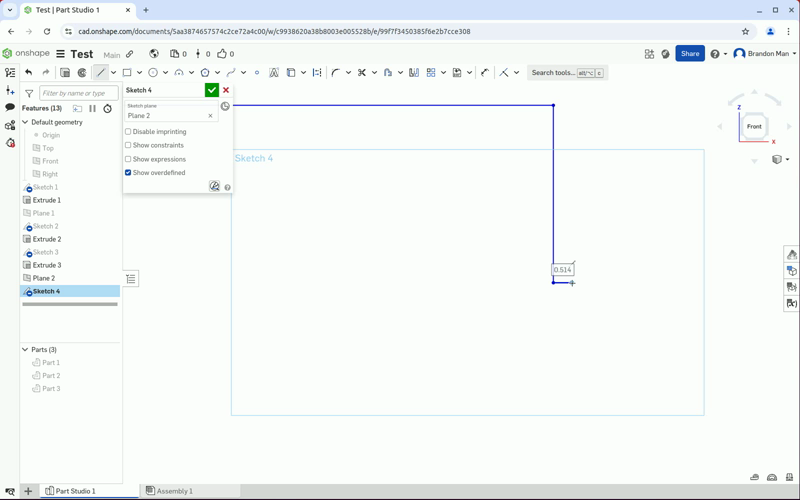
scroll(-6)
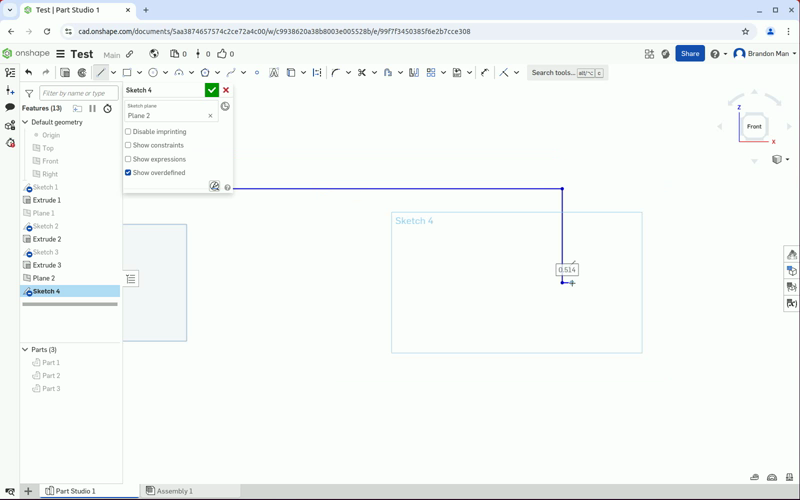
scroll(-6)
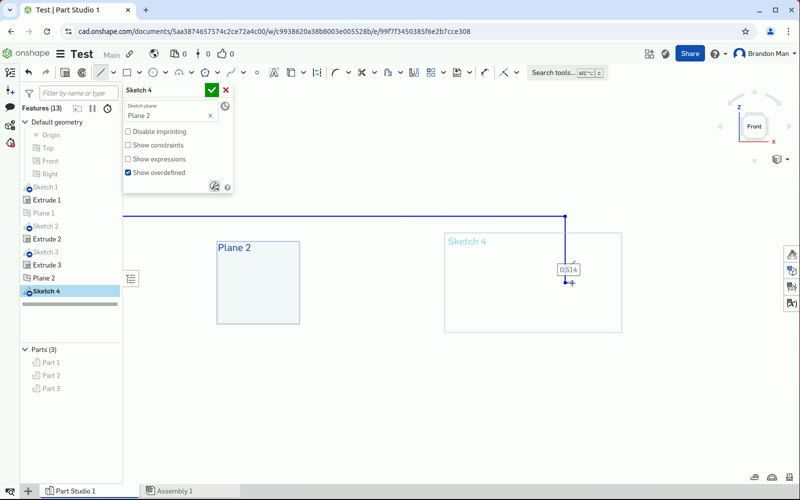
scroll(-6)
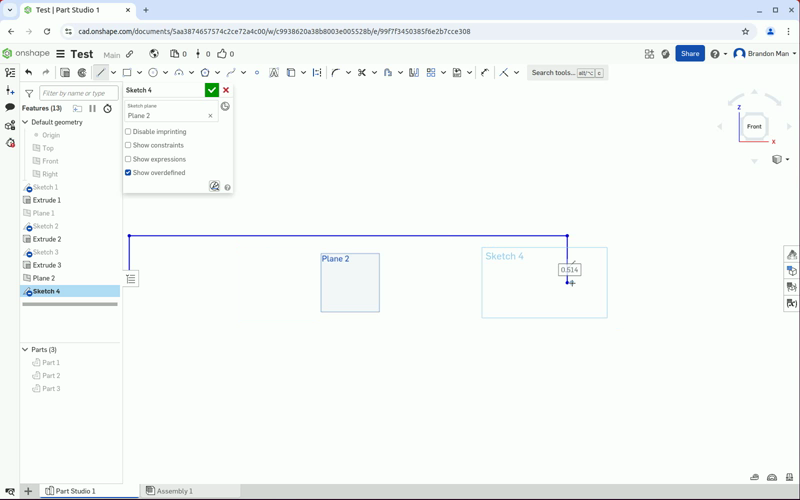
scroll(-6)
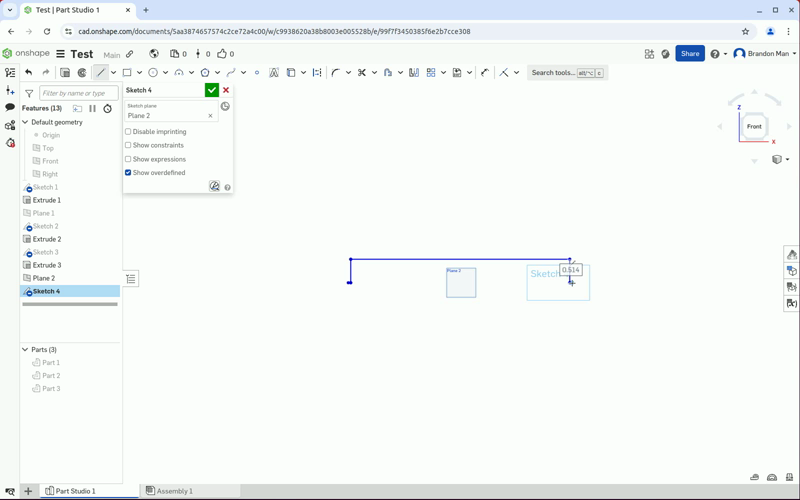
key_up(shift)
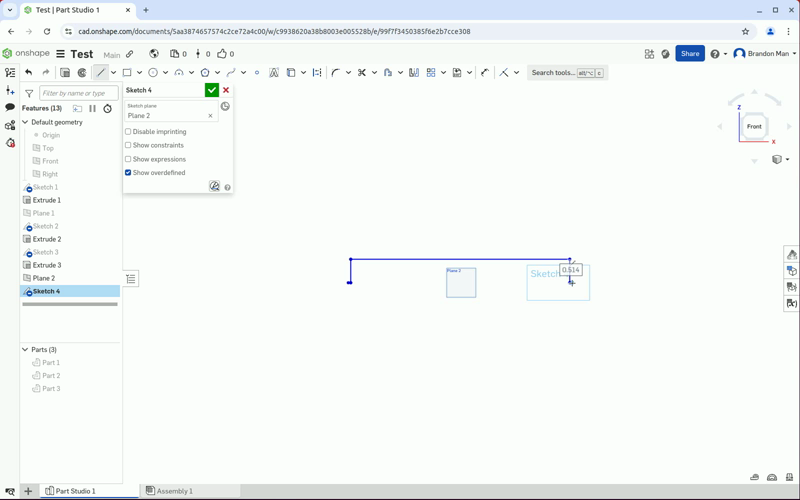
key_down(shift)
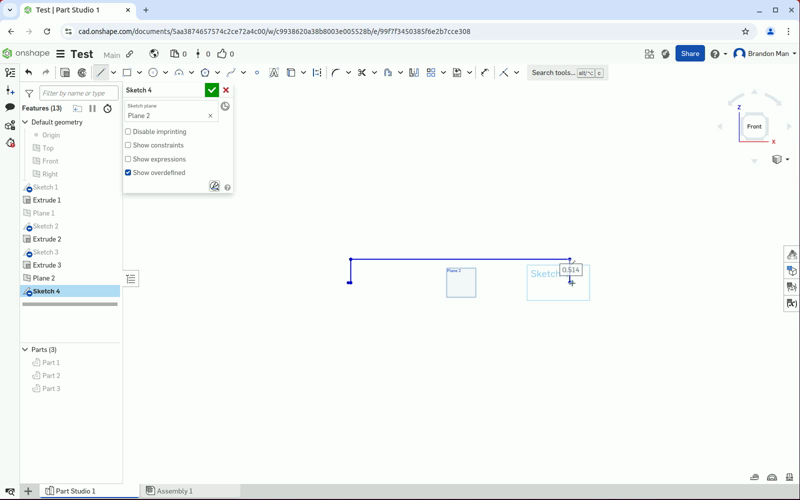
mouse_move(589, 282)
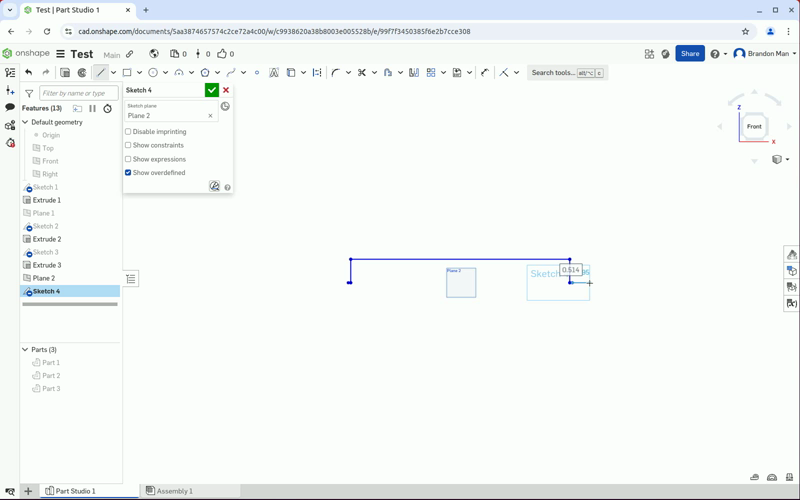
mouse_move(572, 257)
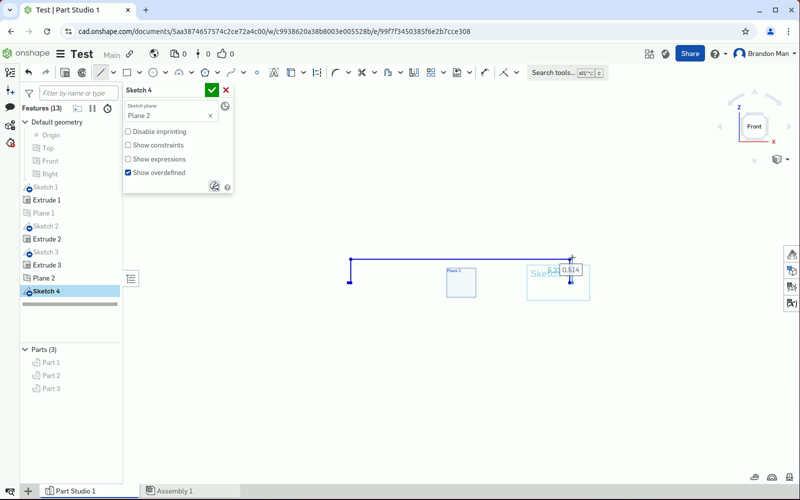
scroll(6)
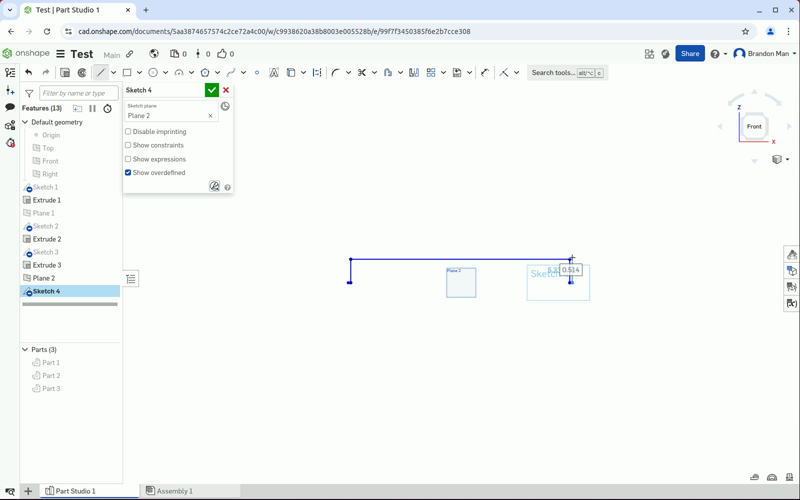
scroll(6)
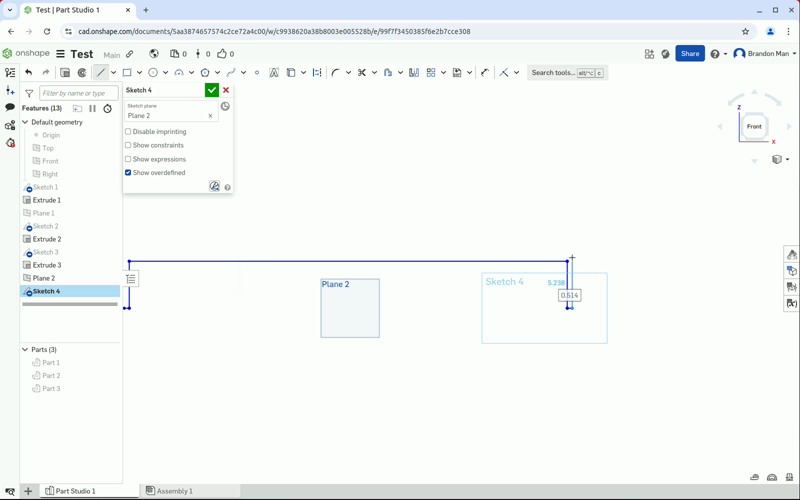
scroll(6)
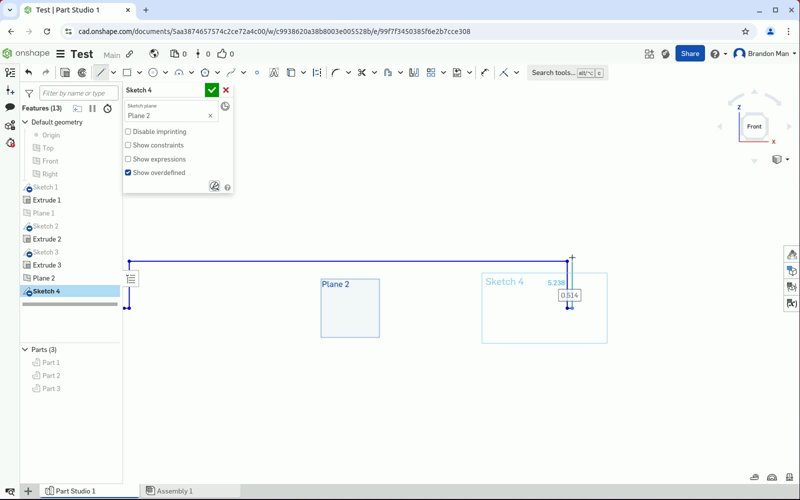
scroll(6)
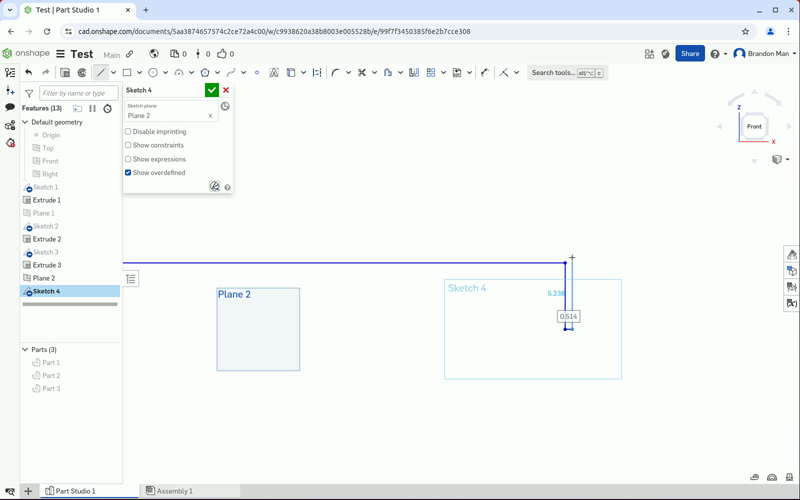
scroll(6)
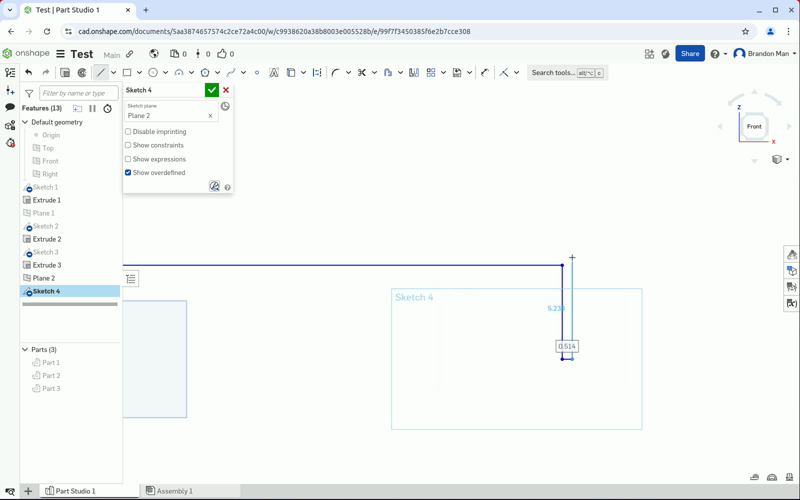
scroll(6)
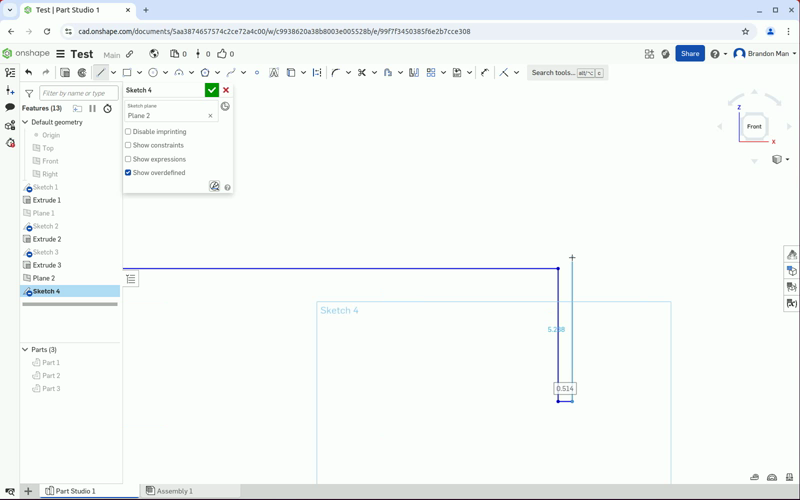
scroll(6)
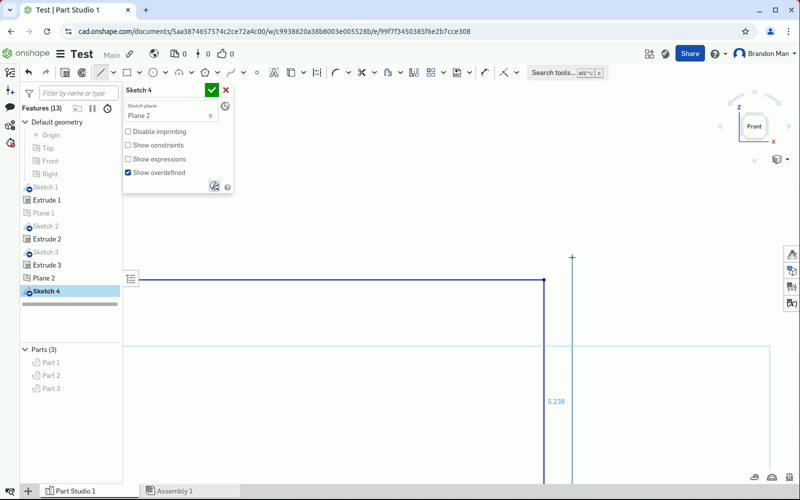
click(572, 257)
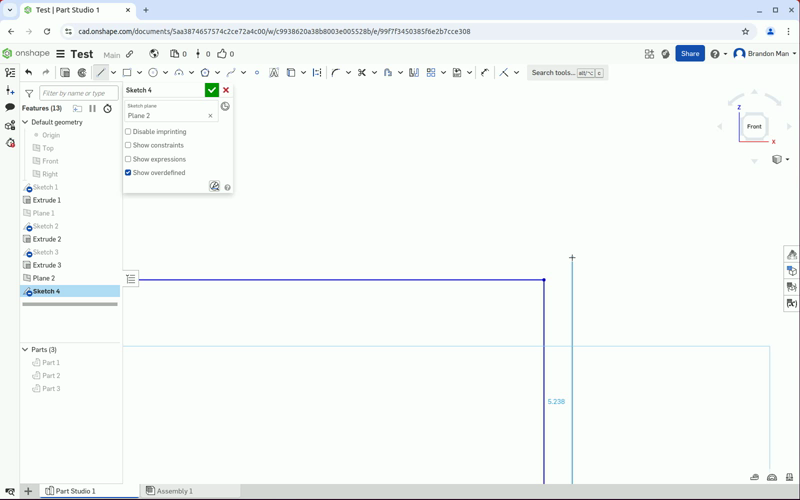
scroll(-6)
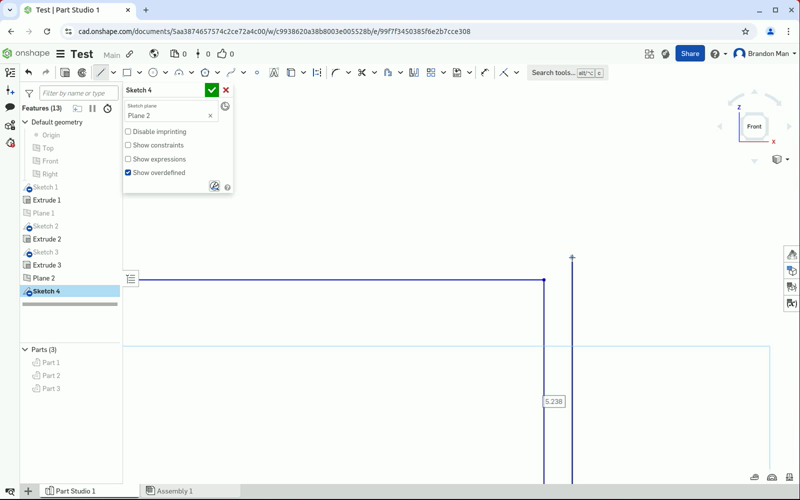
scroll(-6)
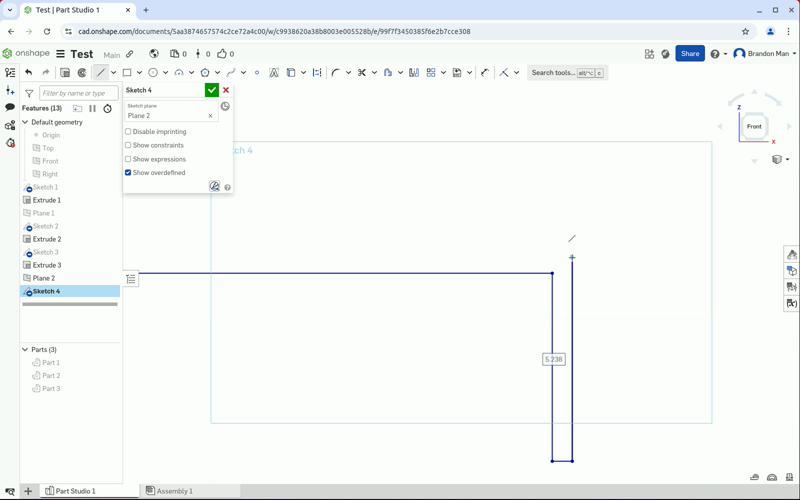
scroll(-6)
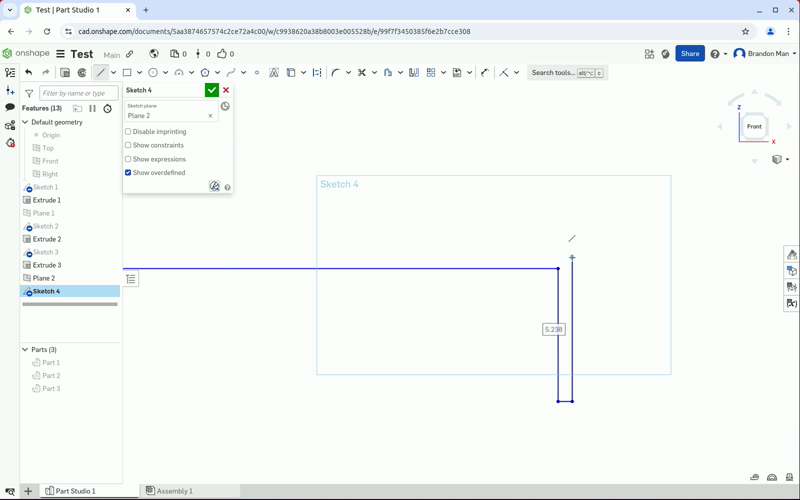
scroll(-6)
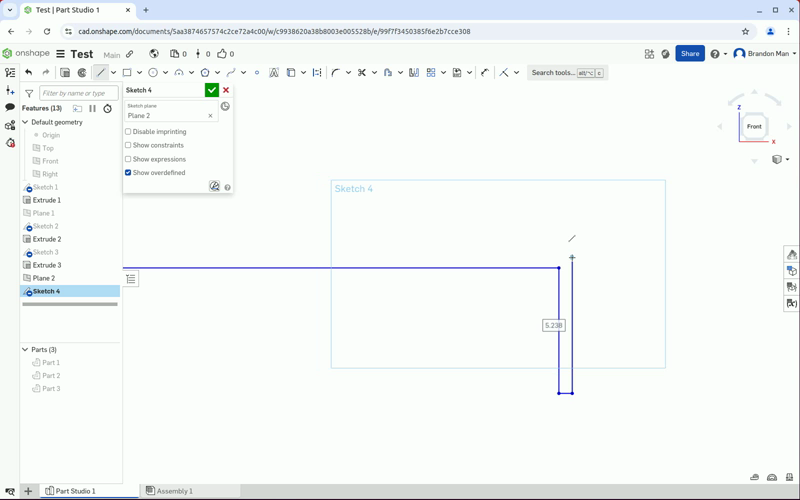
scroll(-6)
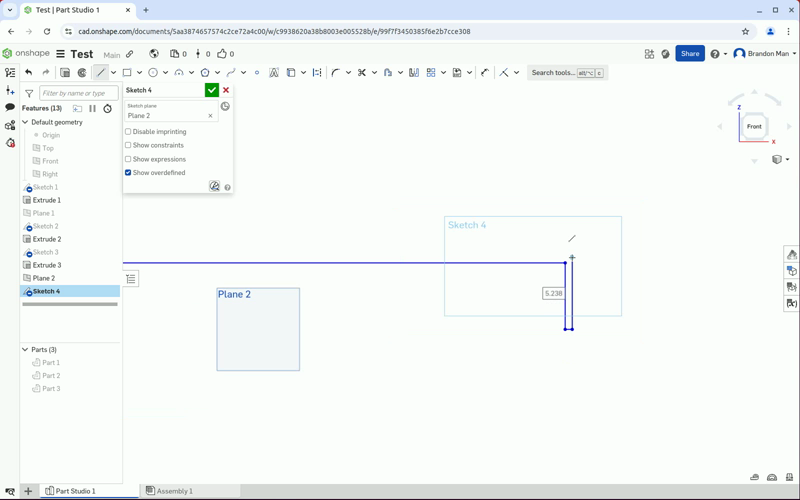
scroll(-6)
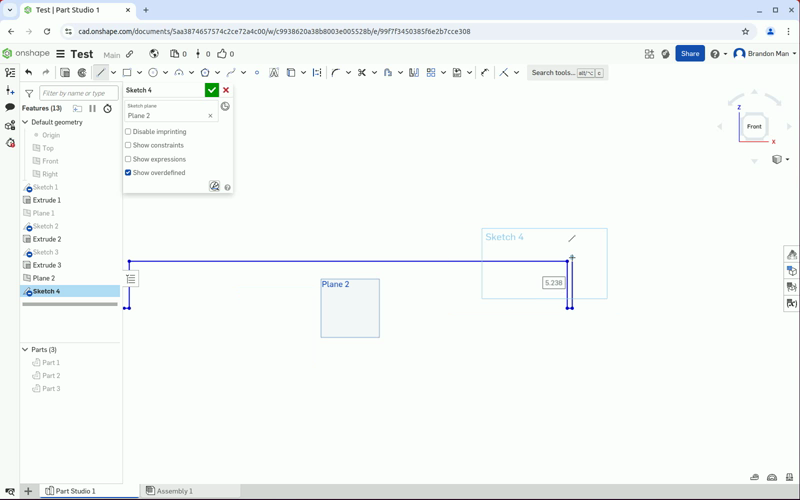
scroll(-6)
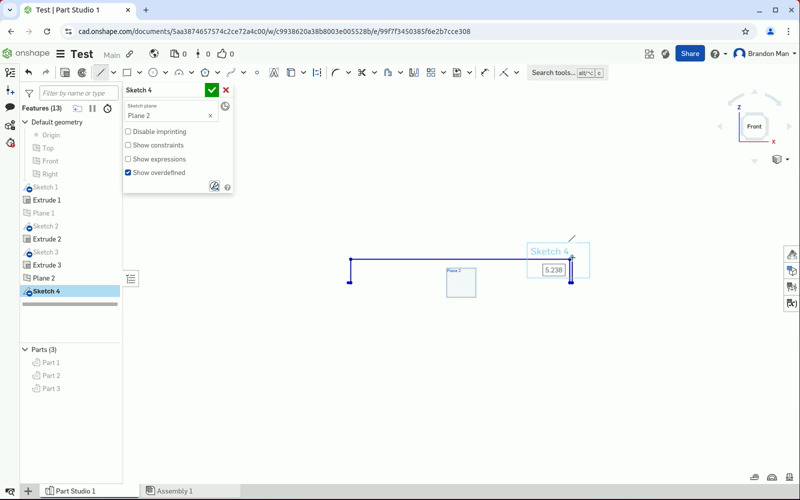
key_up(shift)
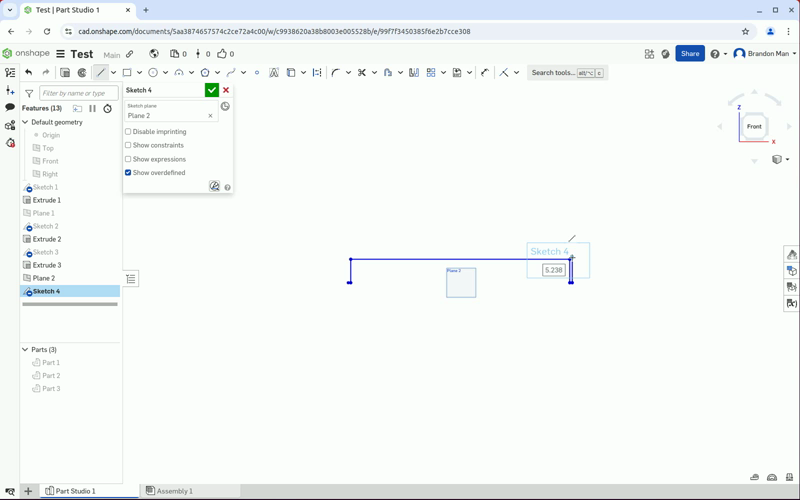
key_down(shift)
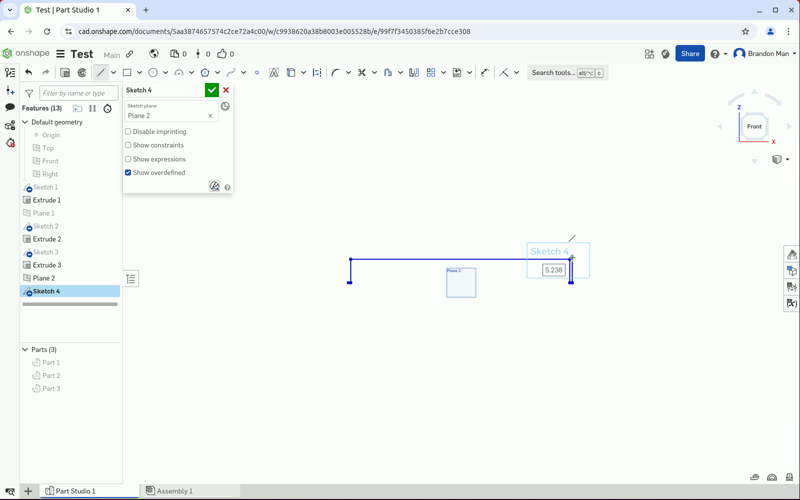
mouse_move(348, 257)
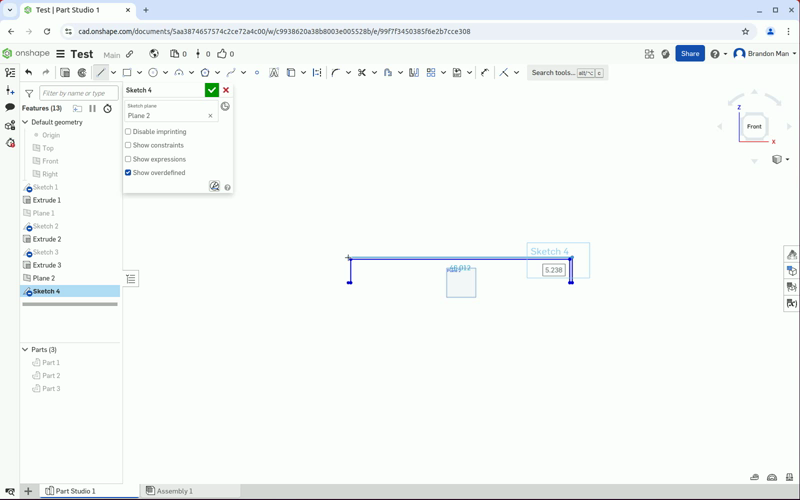
scroll(6)
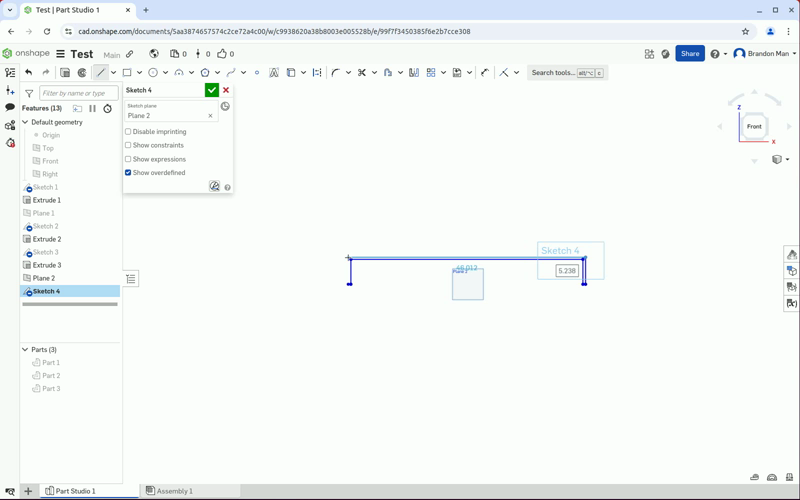
scroll(6)
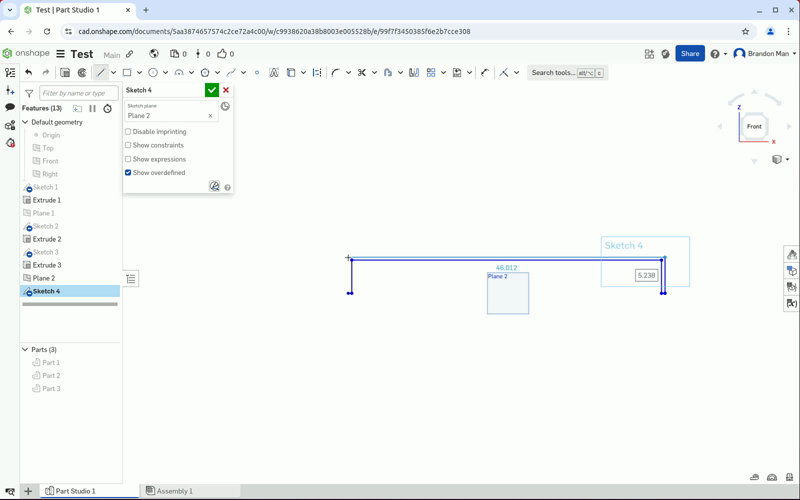
scroll(6)
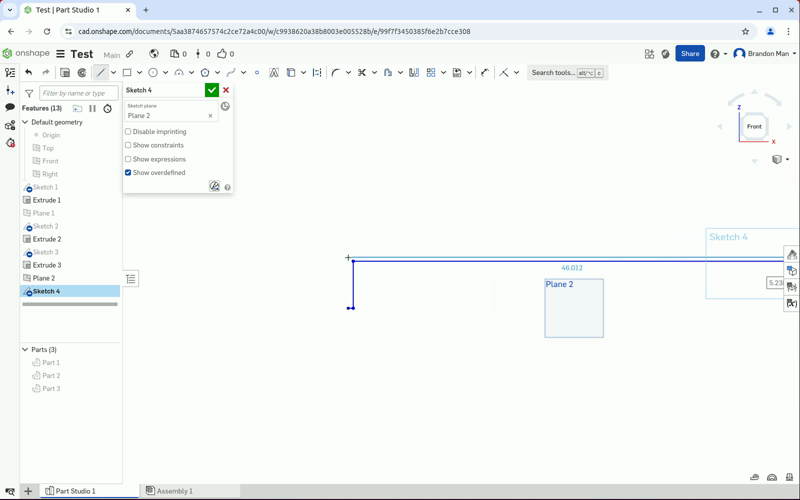
scroll(6)
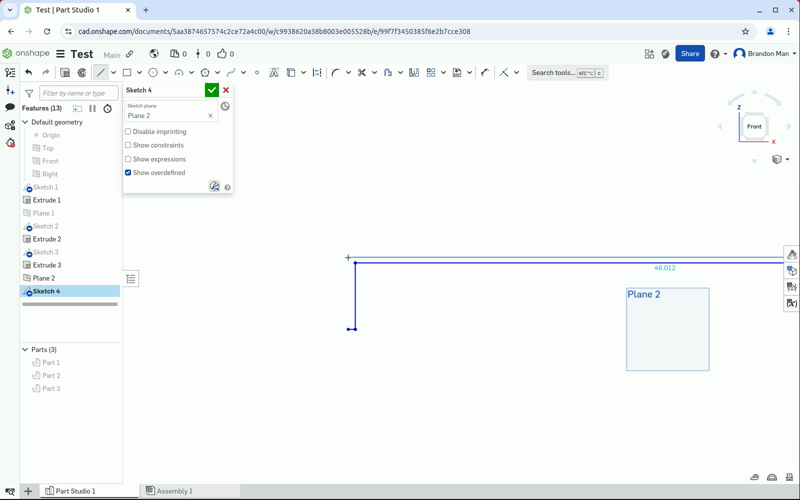
scroll(6)
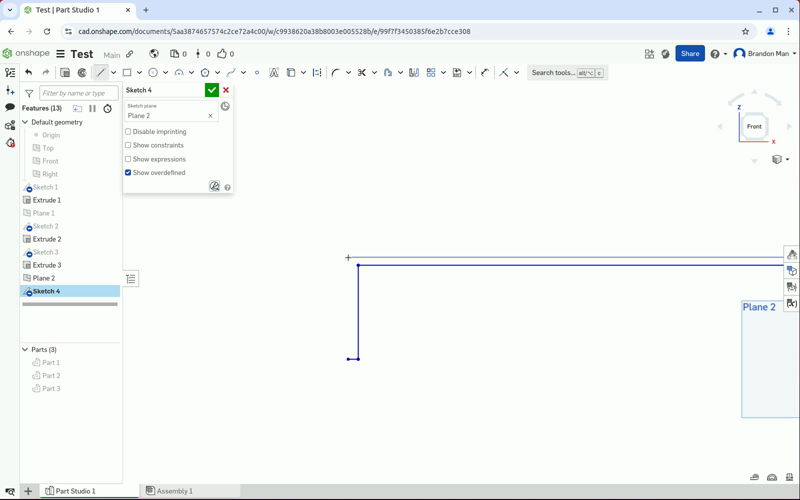
scroll(6)
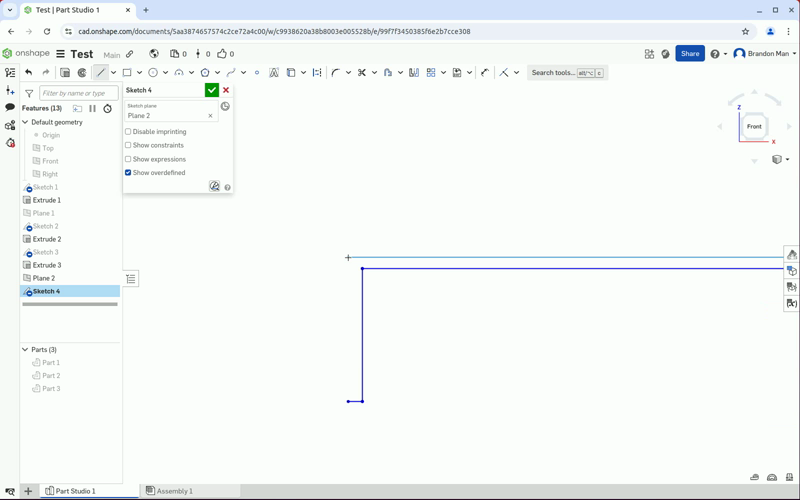
scroll(6)
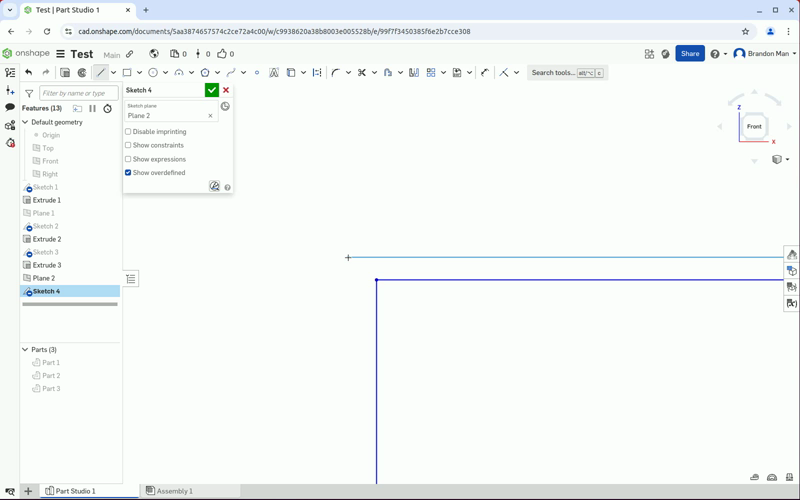
click(348, 257)
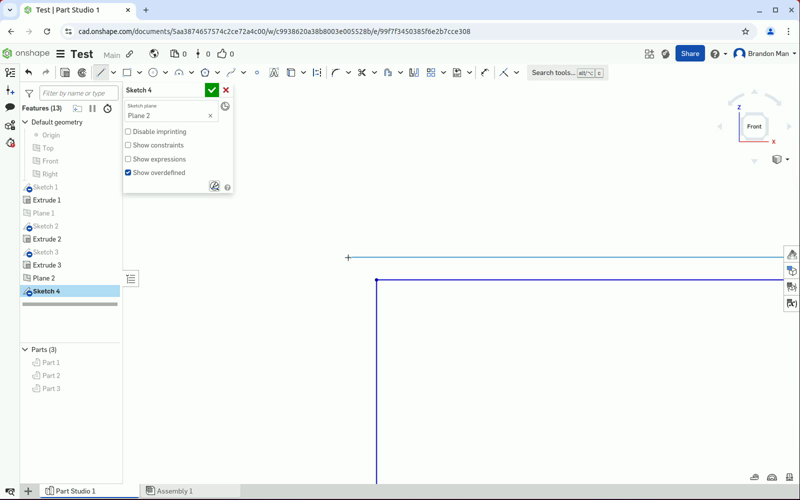
scroll(-6)
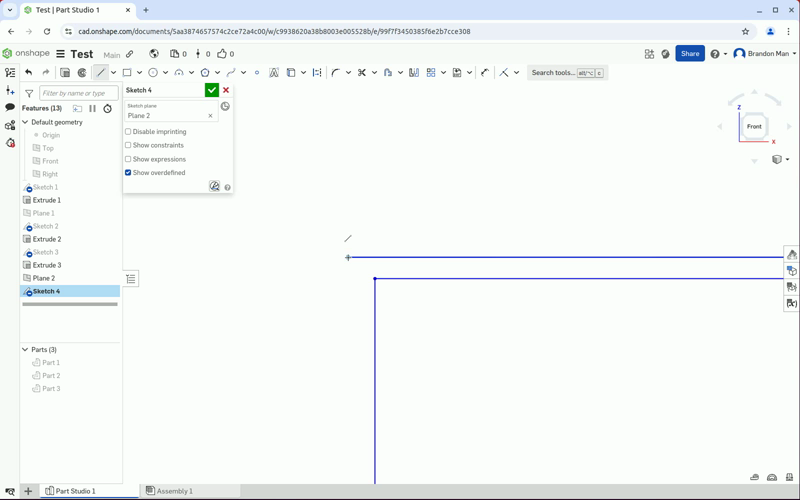
scroll(-6)
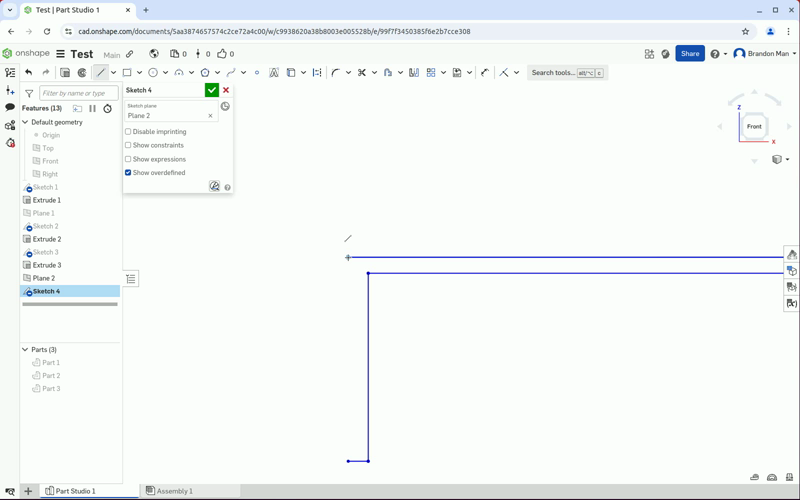
scroll(-6)
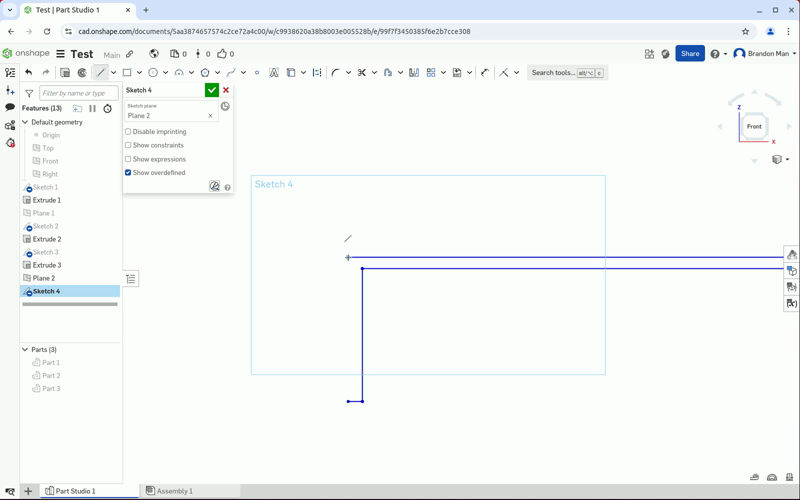
scroll(-6)
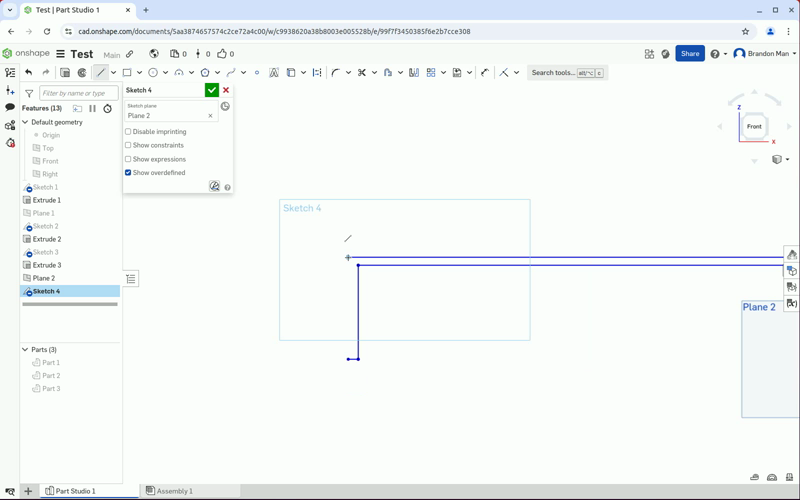
scroll(-6)
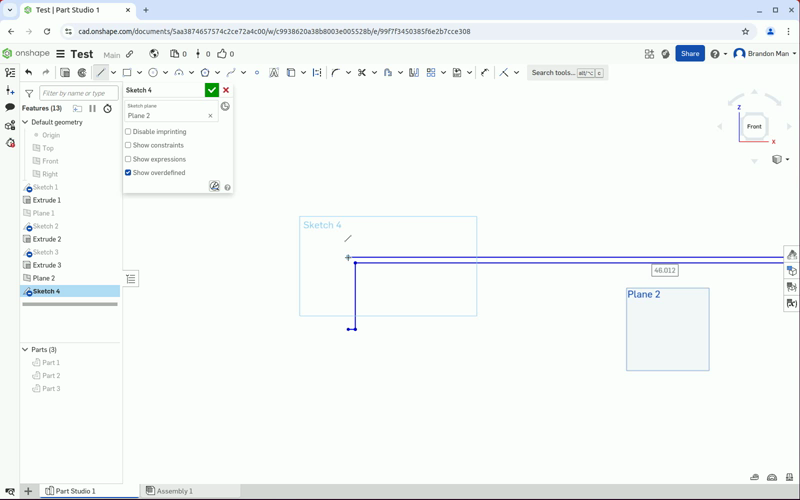
scroll(-6)
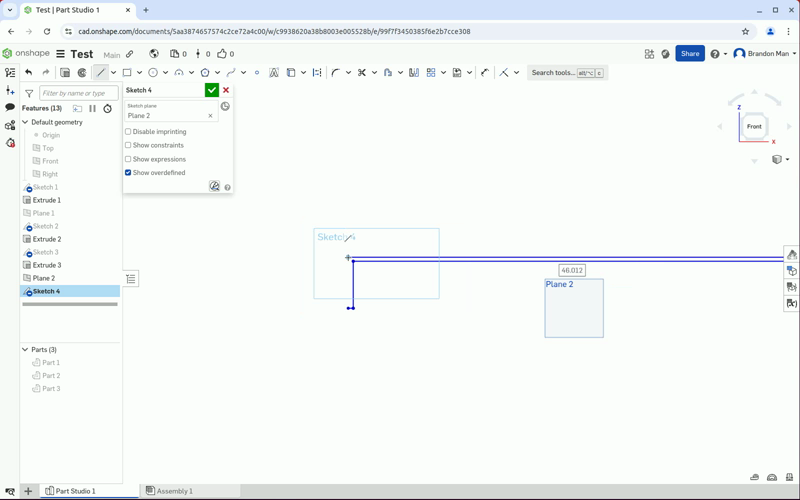
scroll(-6)
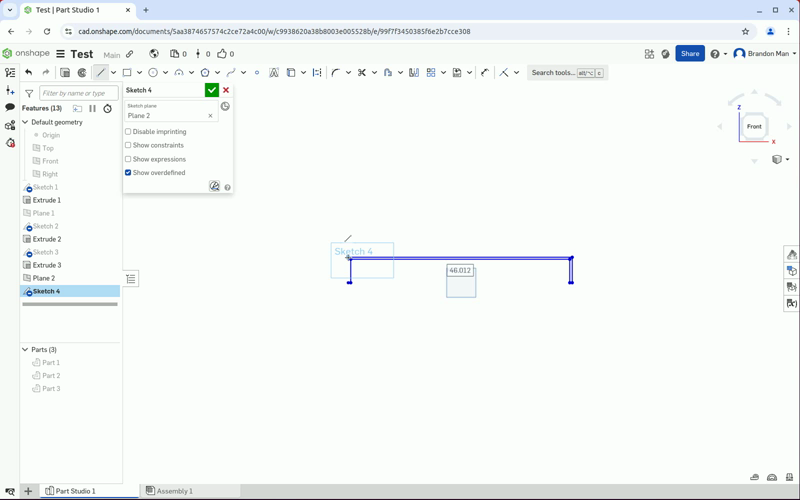
key_up(shift)
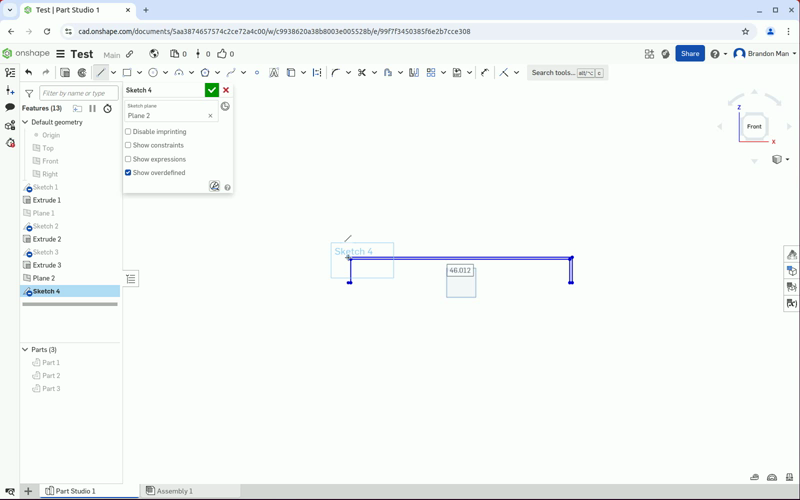
mouse_move(378, 257)
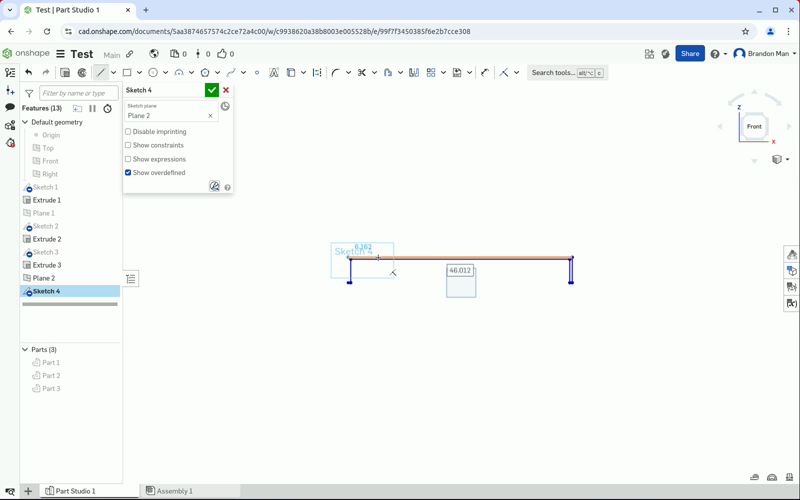
key_down(shift)
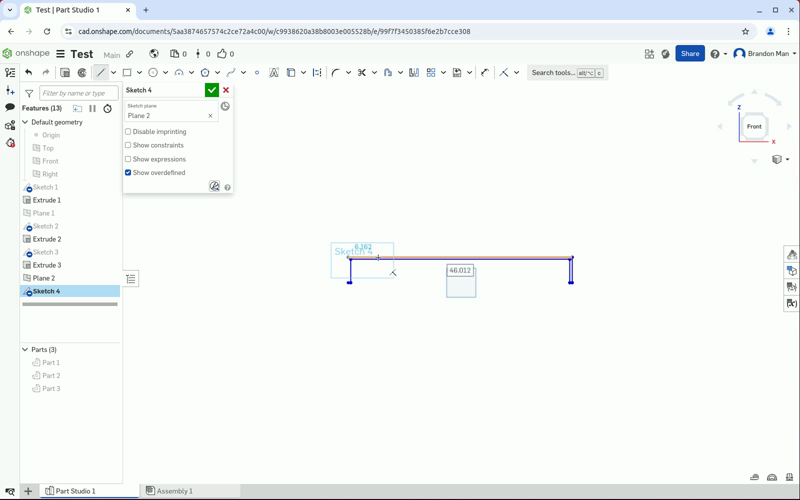
mouse_move(348, 282)
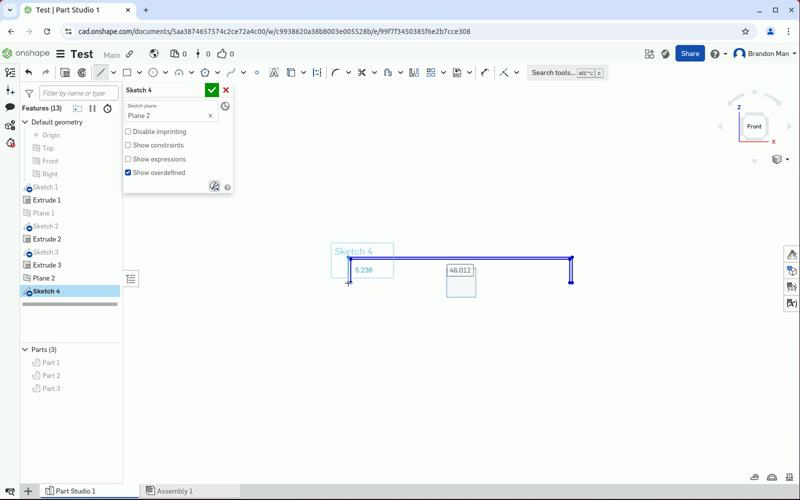
scroll(6)
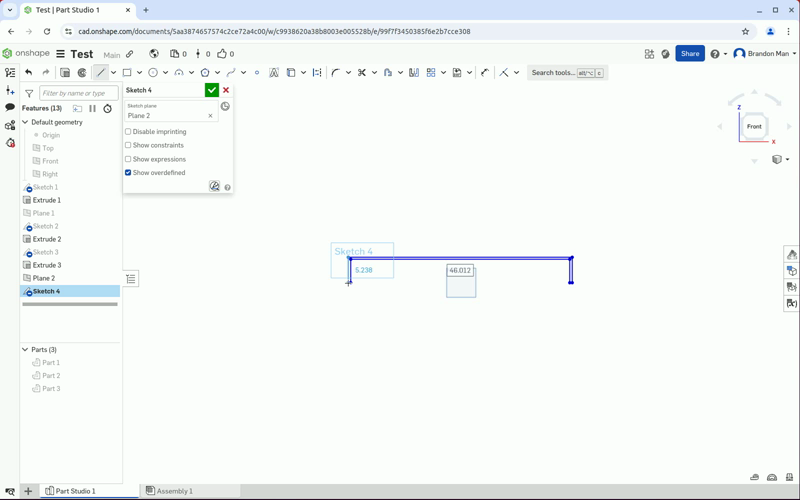
scroll(6)
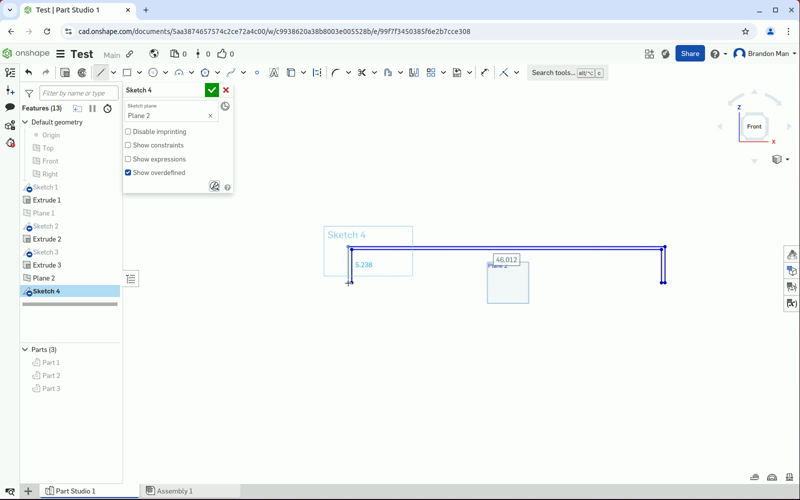
scroll(6)
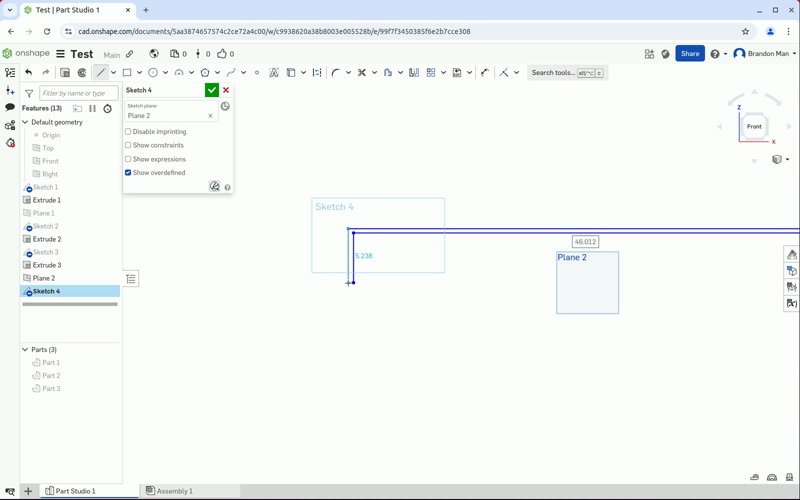
scroll(6)
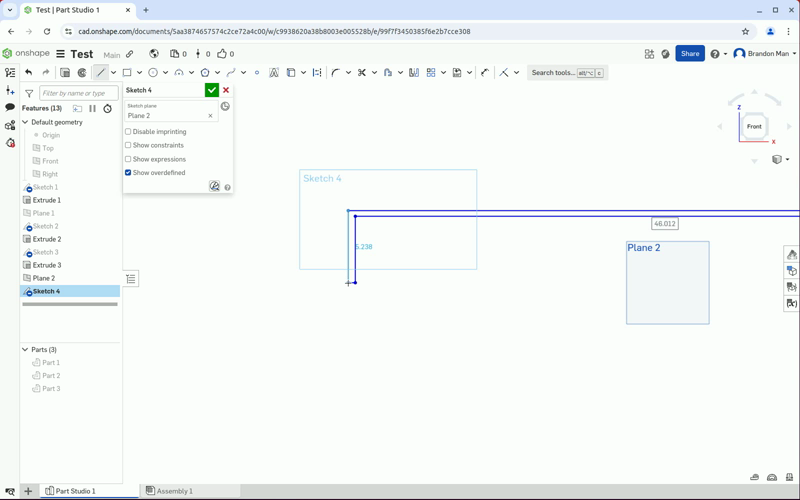
scroll(6)
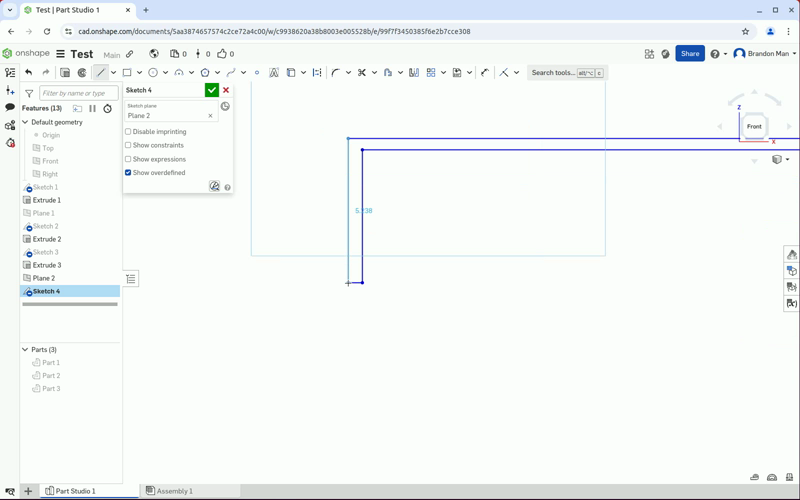
scroll(6)
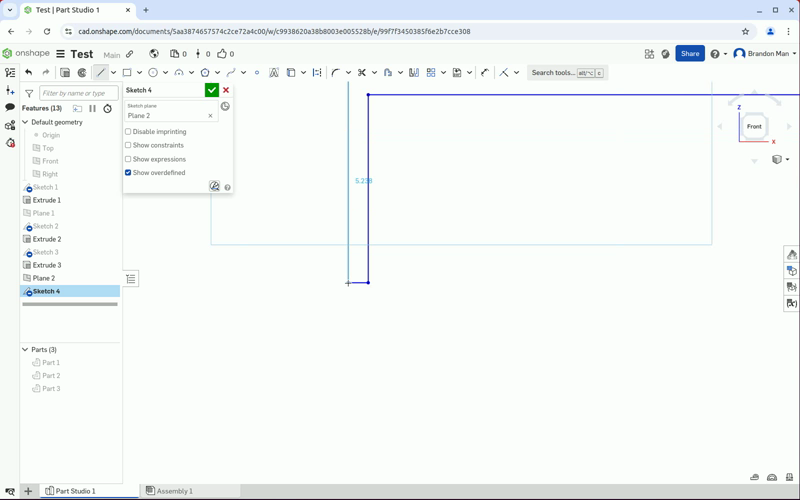
scroll(6)
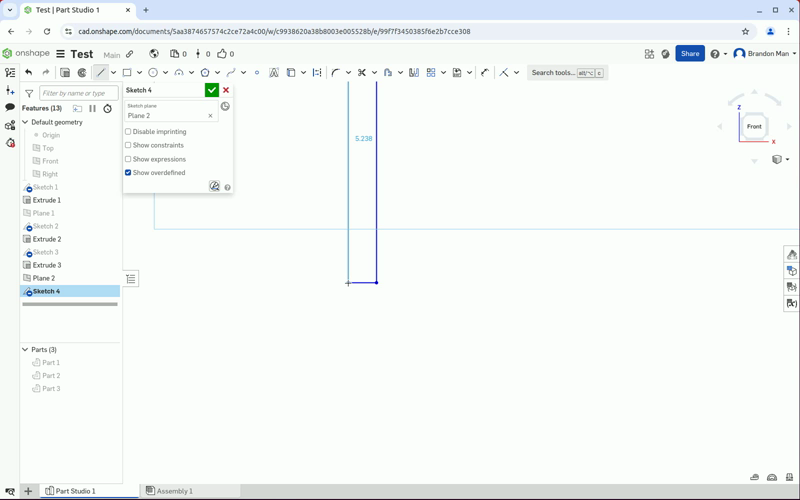
key_up(shift)
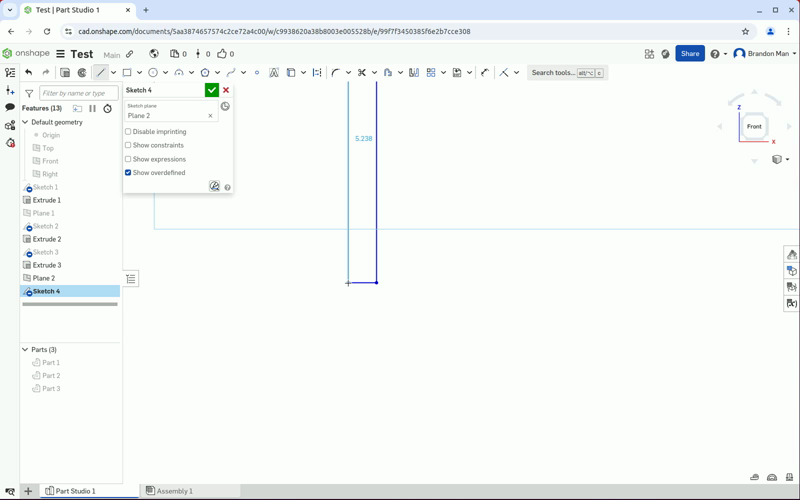
click(348, 282)
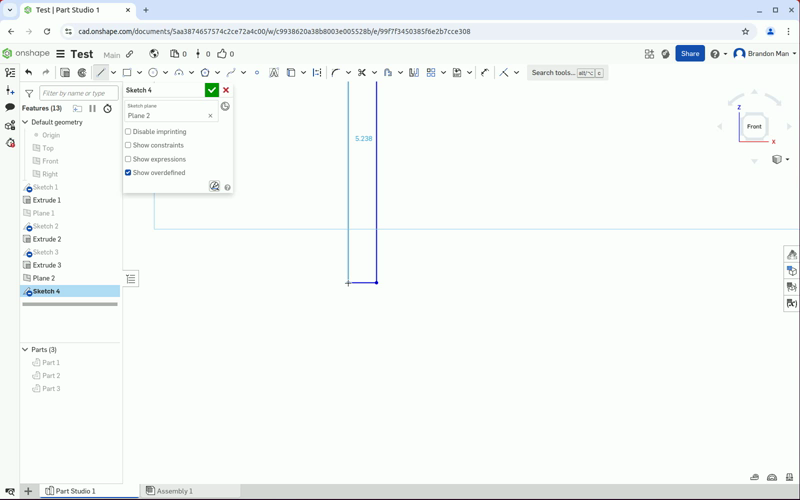
scroll(-6)
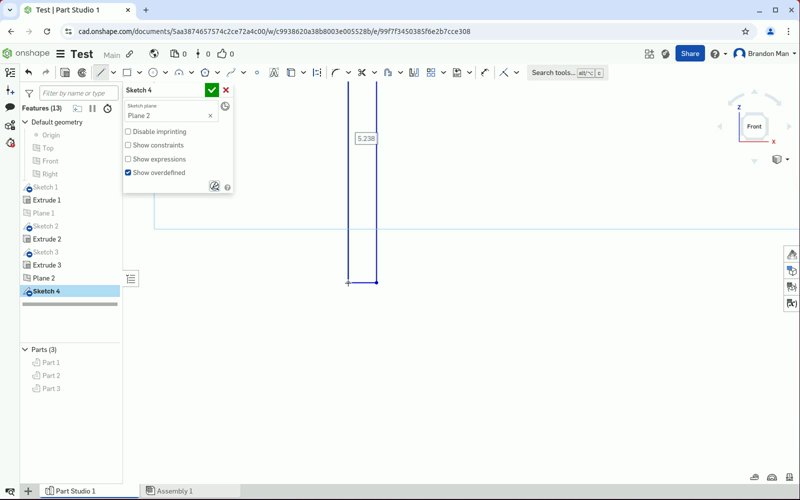
scroll(-6)
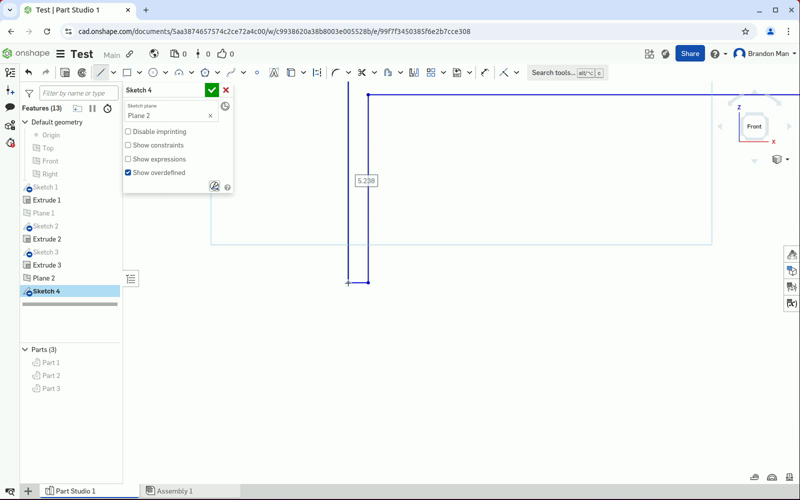
scroll(-6)
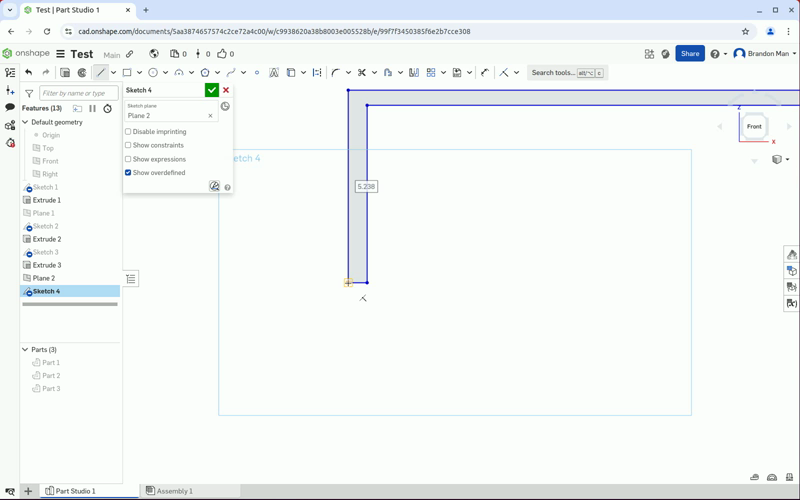
scroll(-6)
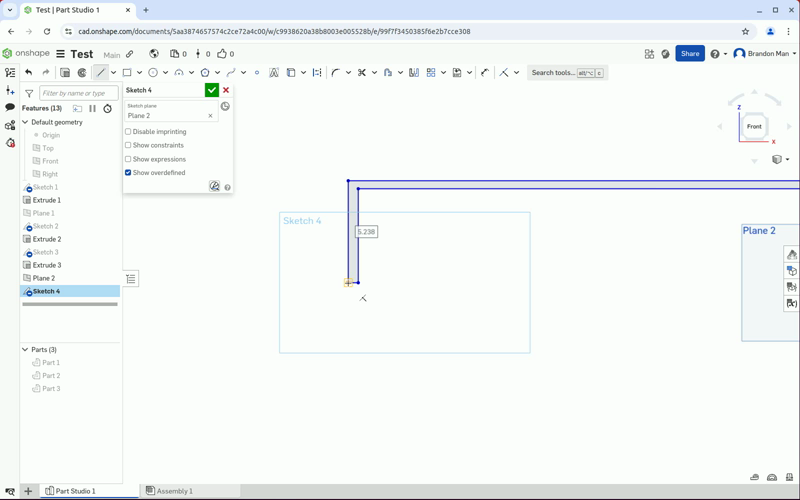
scroll(-6)
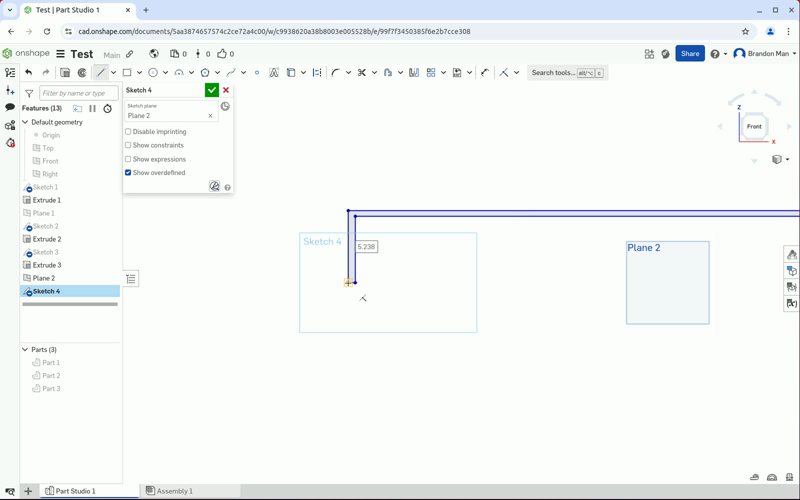
scroll(-6)
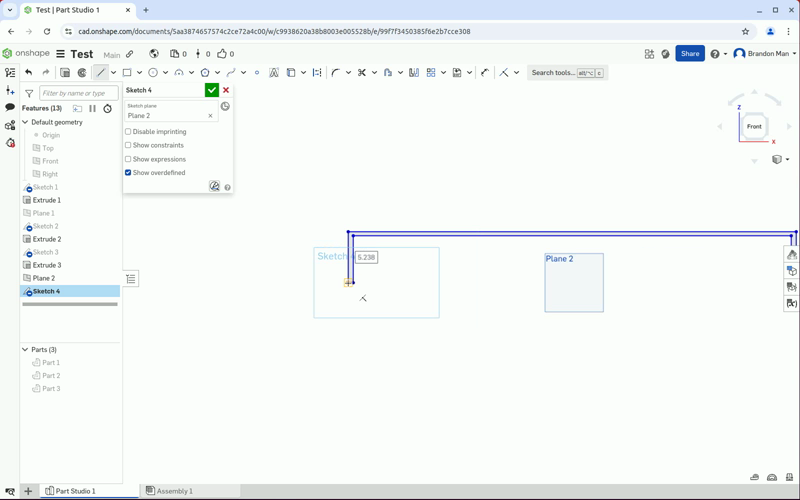
scroll(-6)
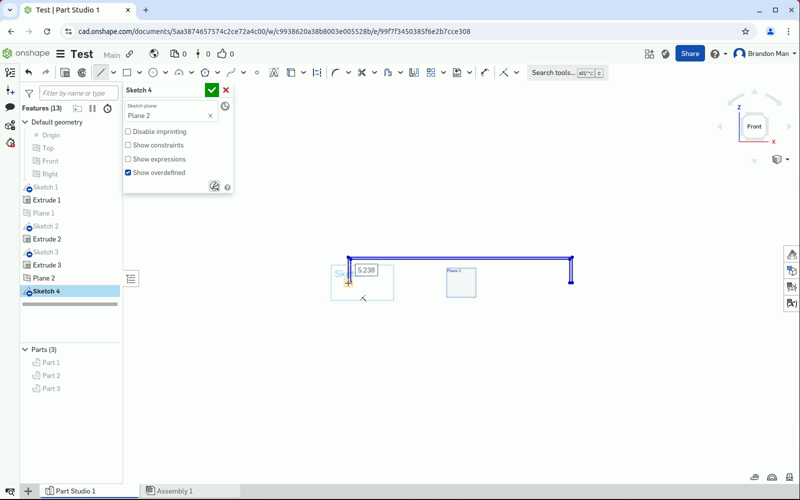
key(esc)
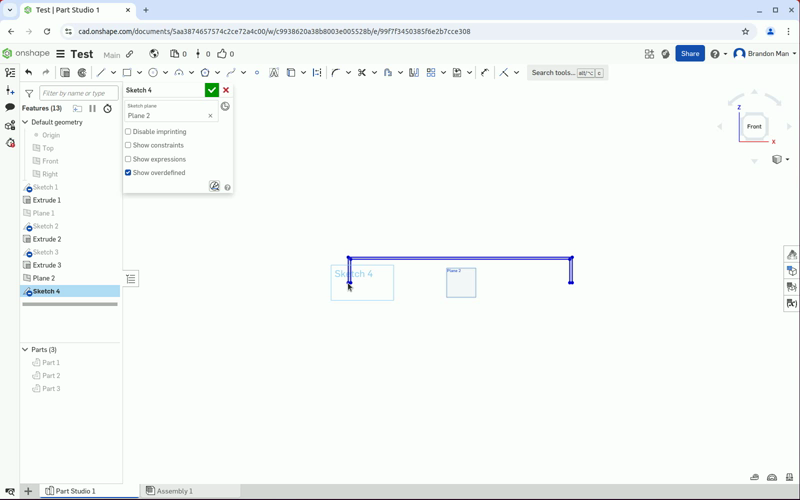
mouse_move(570, 267)
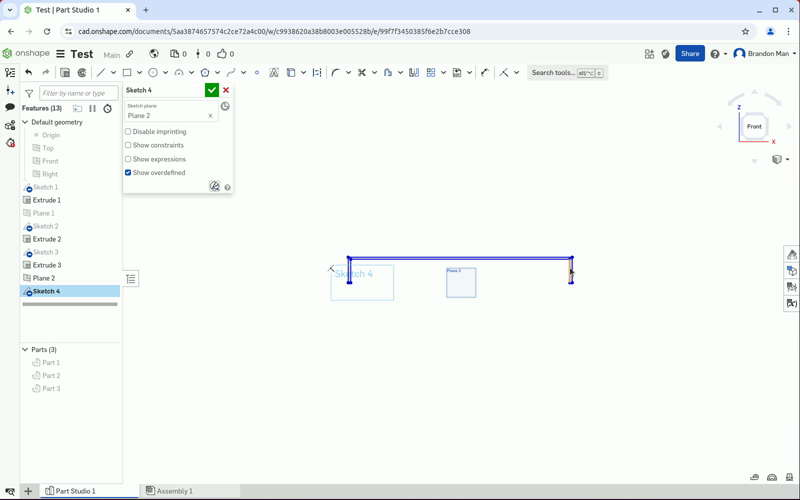
scroll(6)
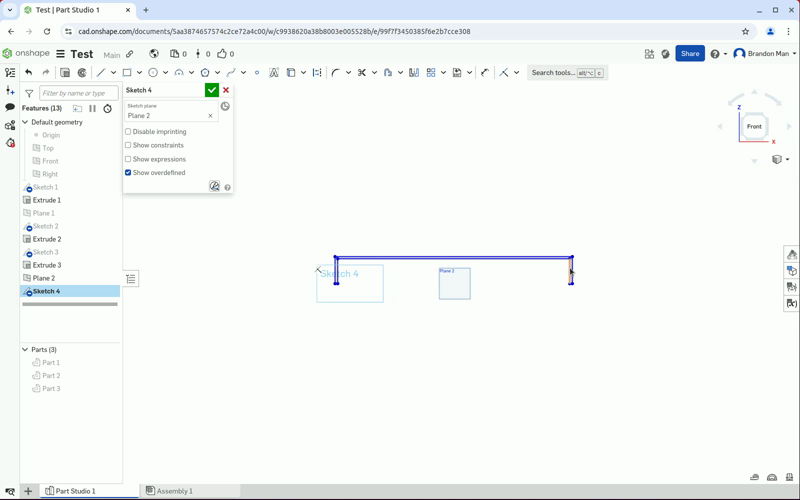
scroll(6)
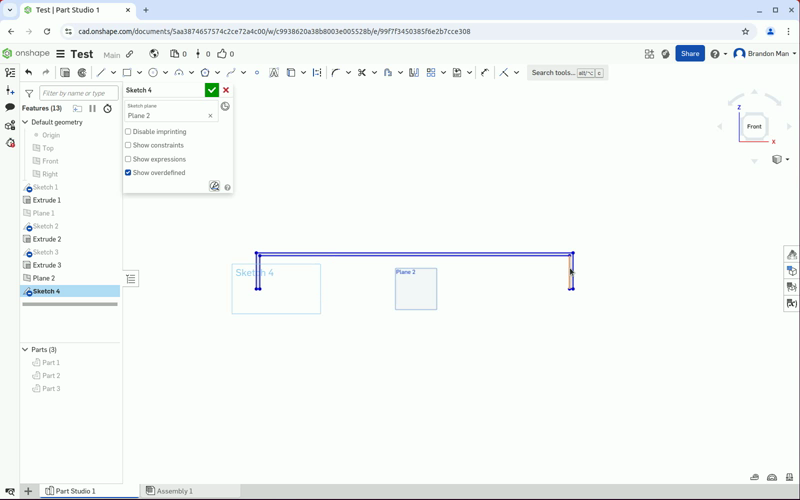
scroll(6)
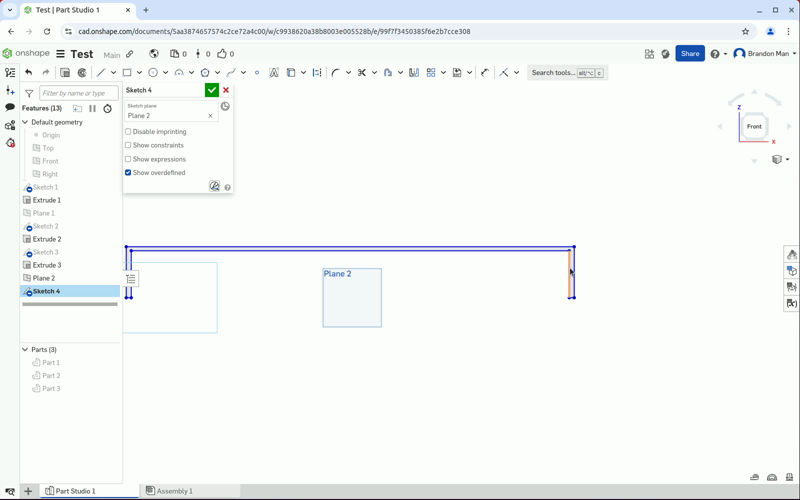
scroll(6)
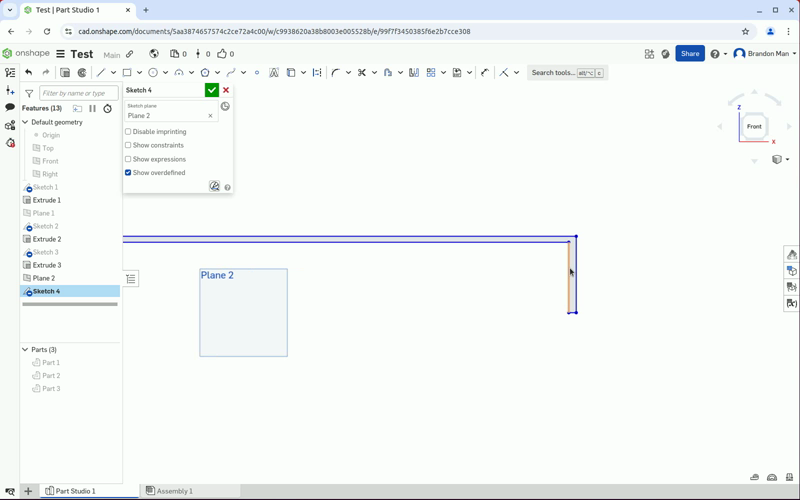
scroll(6)
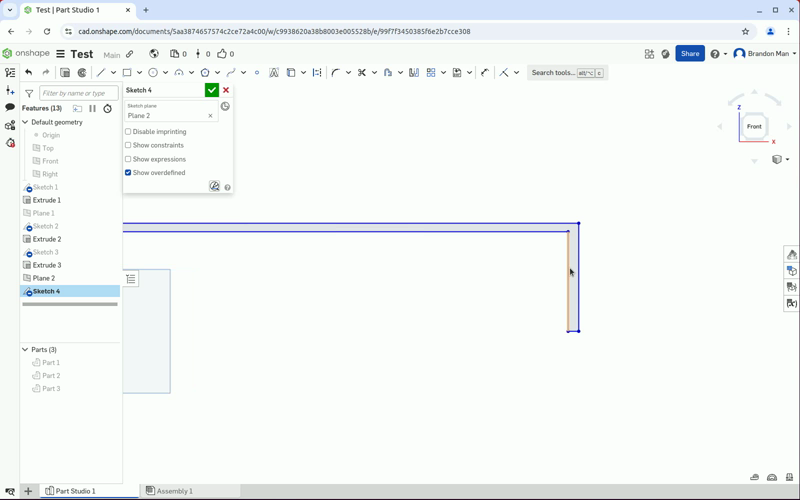
scroll(6)
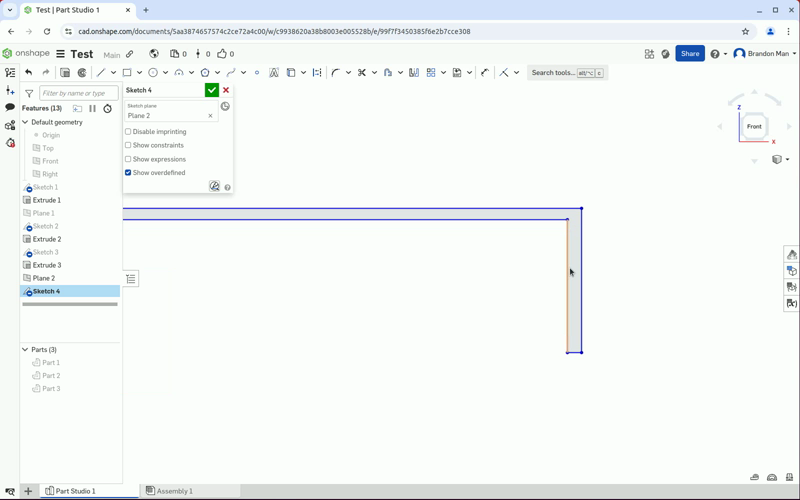
scroll(6)
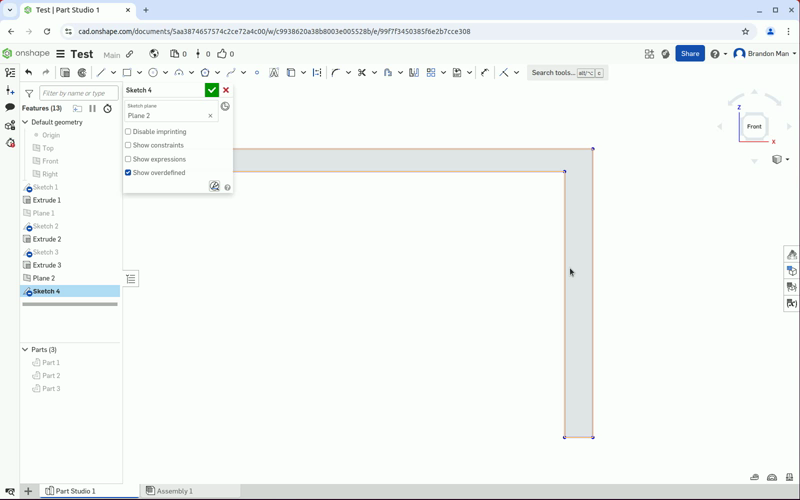
click(570, 267)
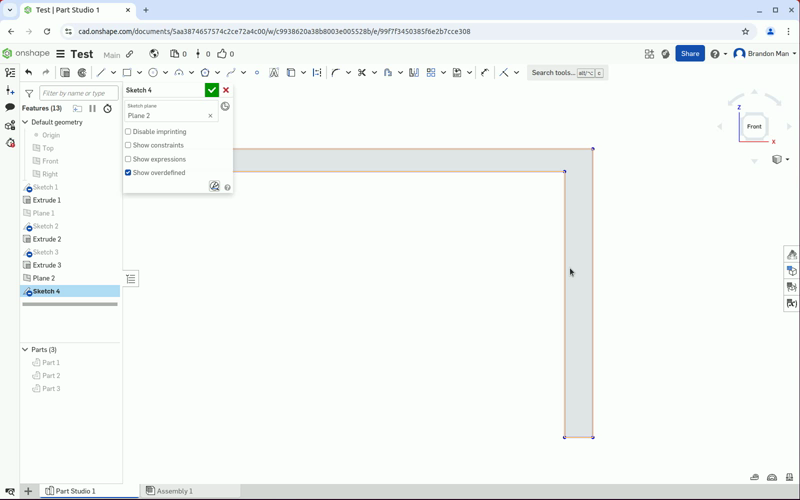
scroll(-6)
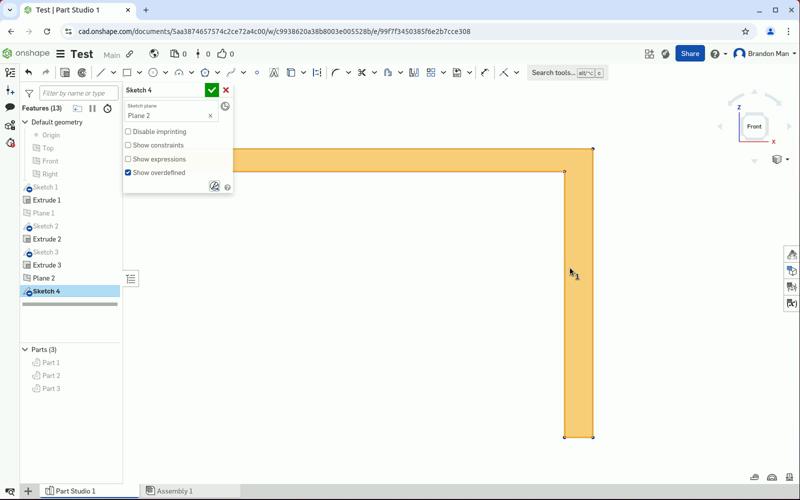
scroll(-6)
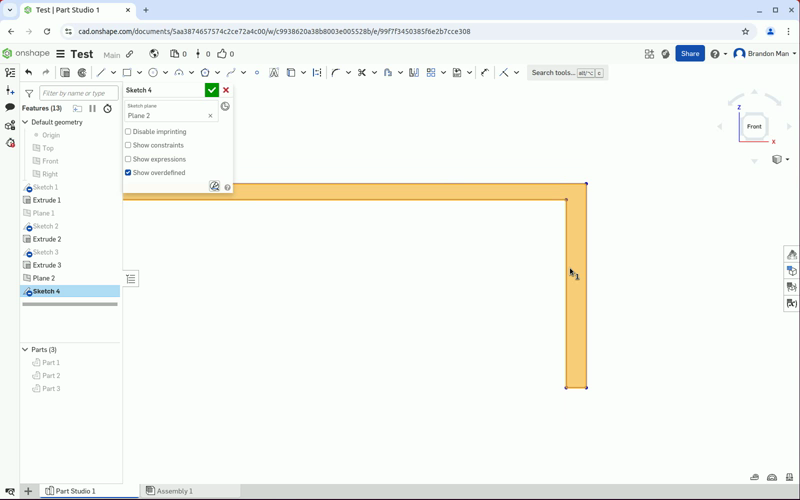
scroll(-6)
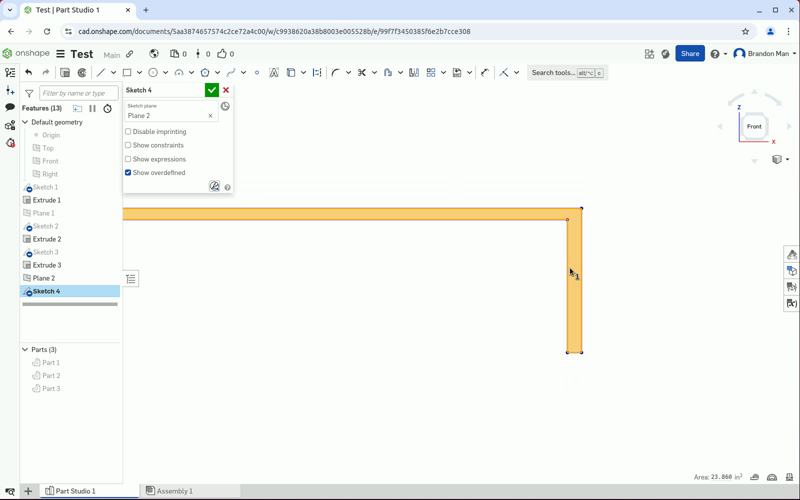
scroll(-6)
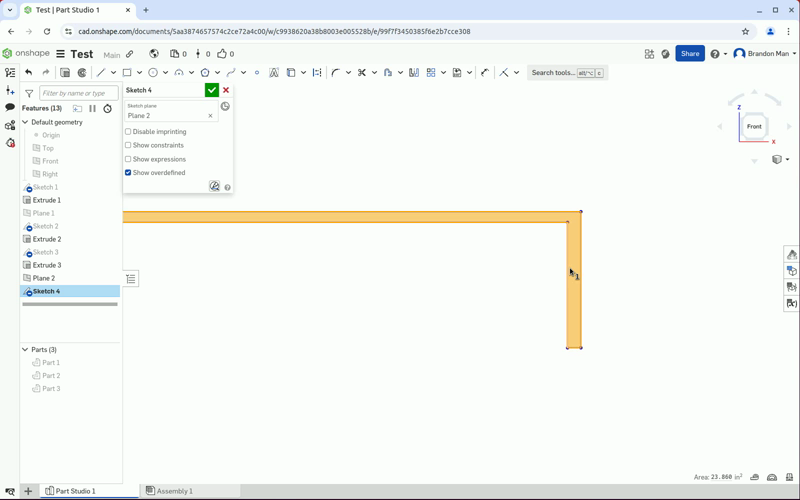
scroll(-6)
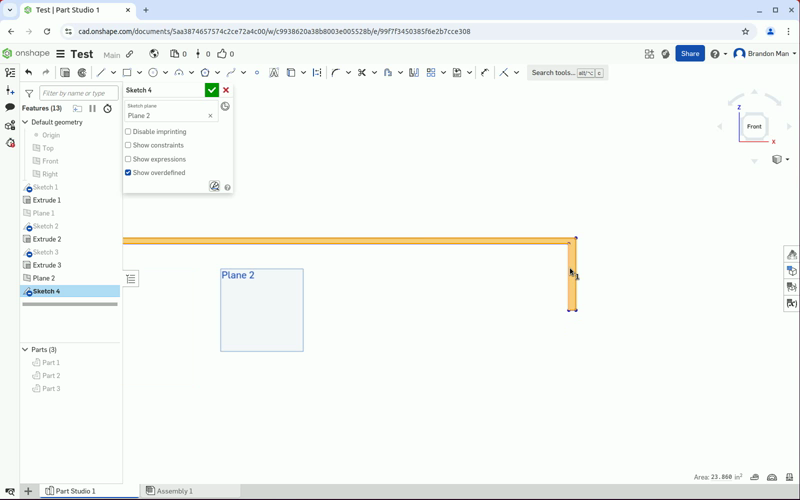
scroll(-6)
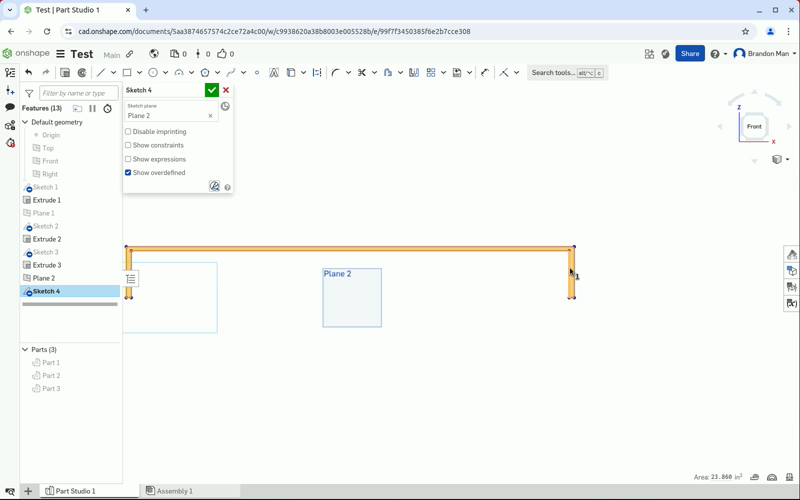
scroll(-6)
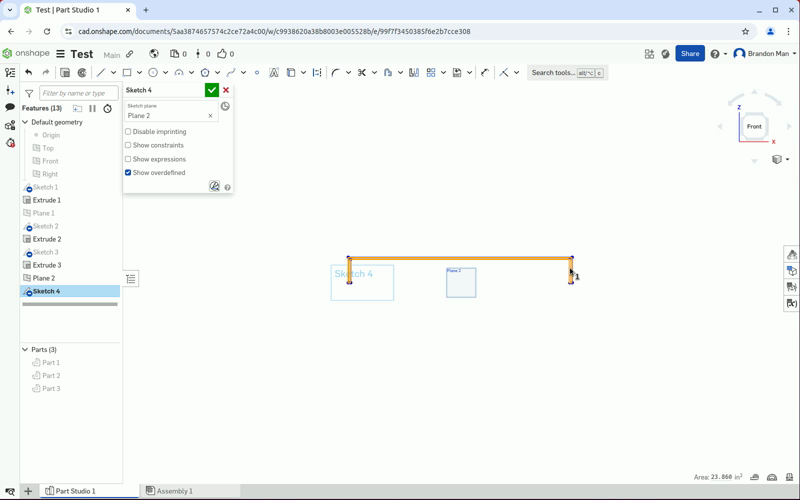
mouse_move(73, 352)
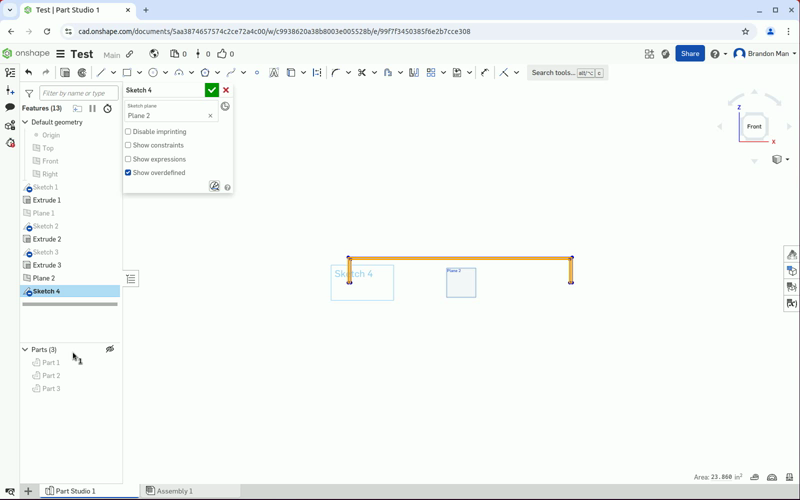
key(shift+y)
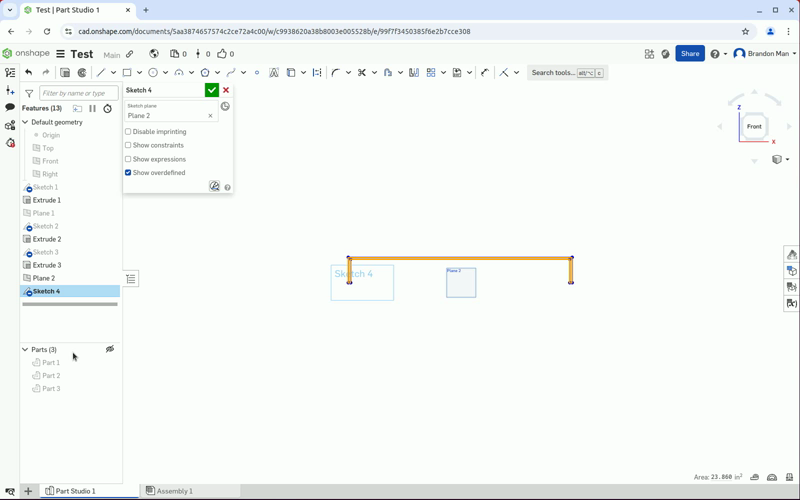
key(shift+e)
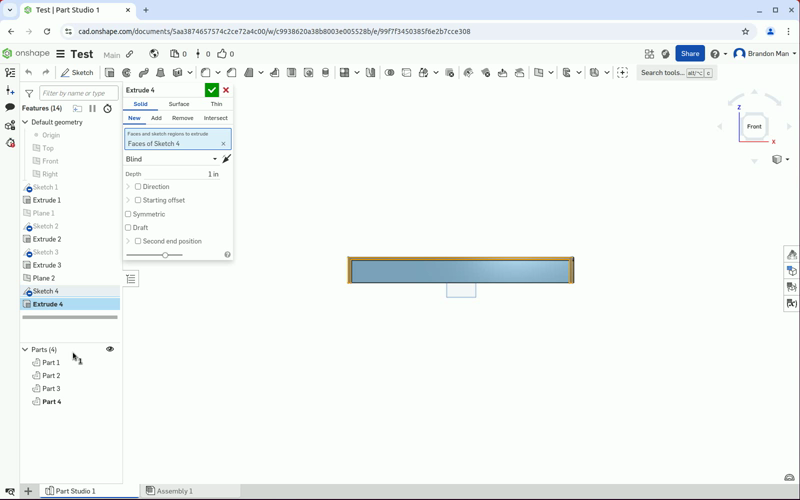
mouse_move(143, 106)
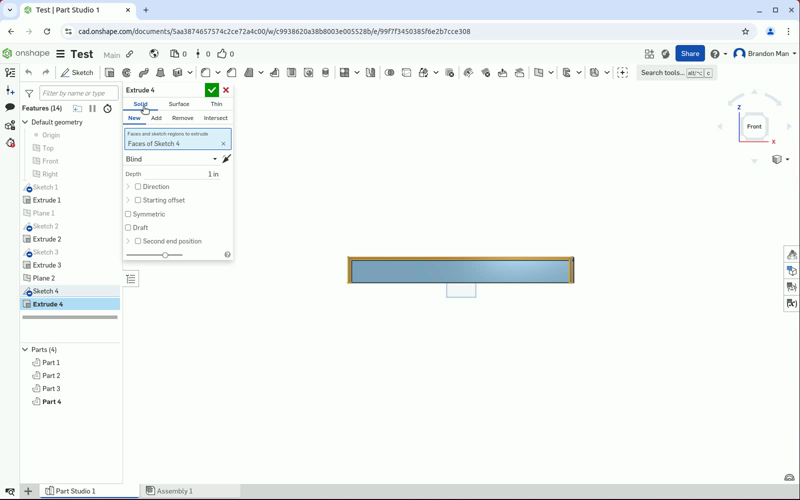
click(143, 106)
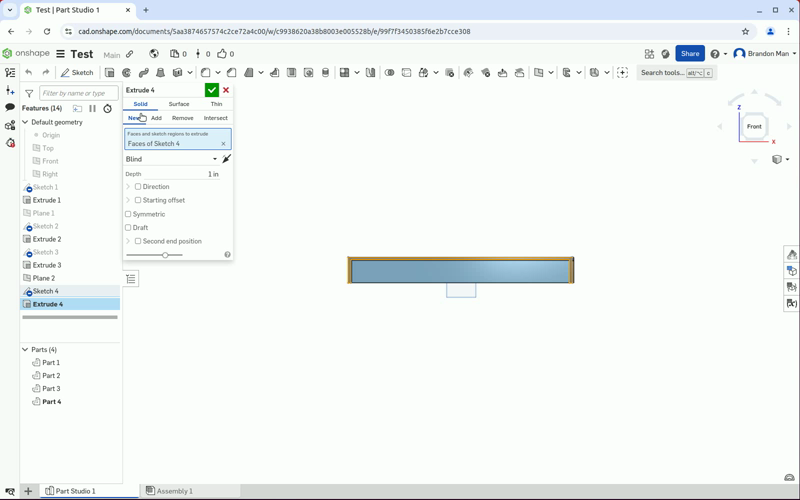
mouse_move(137, 120)
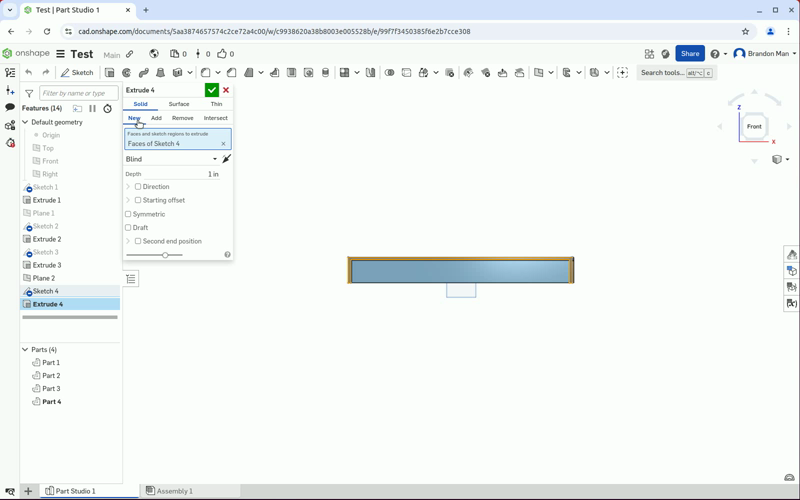
click(137, 120)
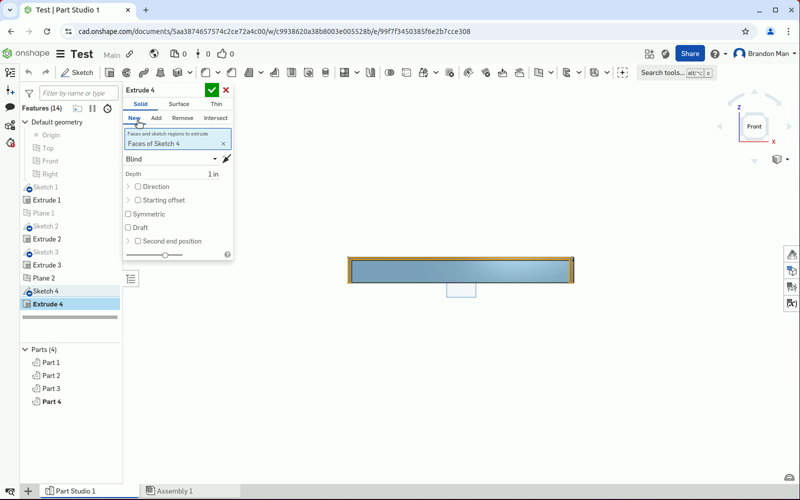
key(tab, 4)
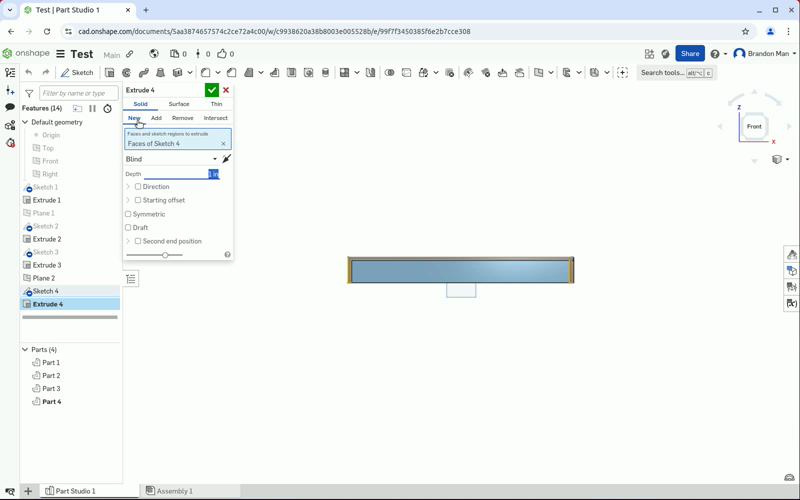
text(0.722)
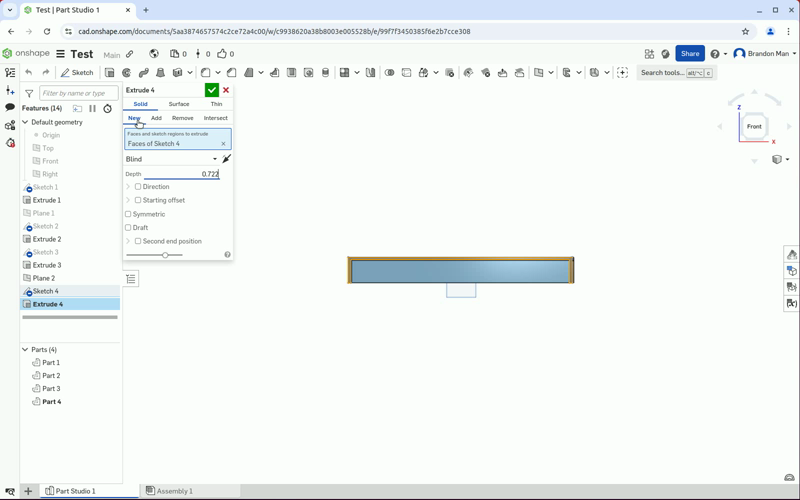
key(enter)
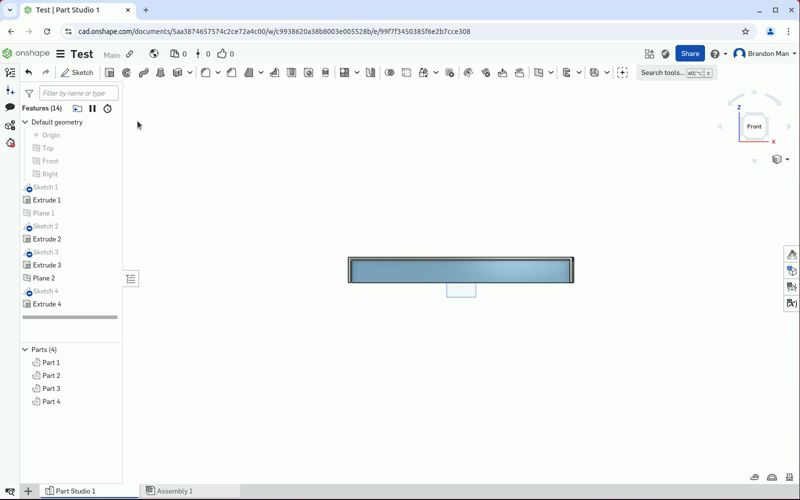
key(shift+h)
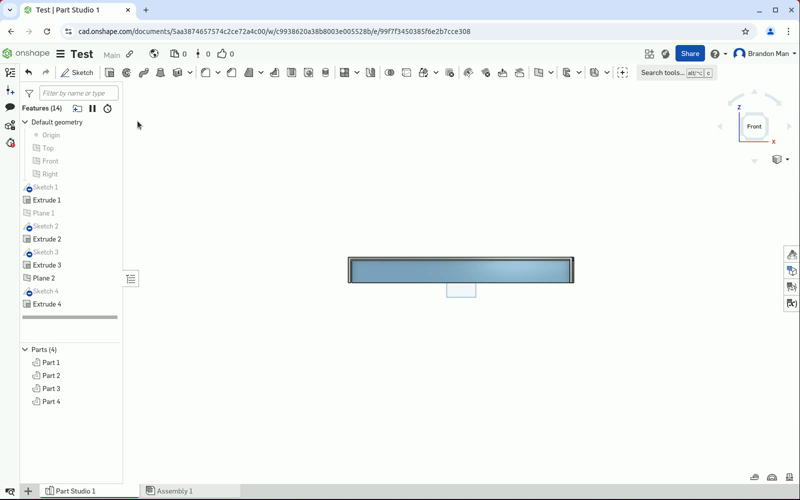
key(shift+h)
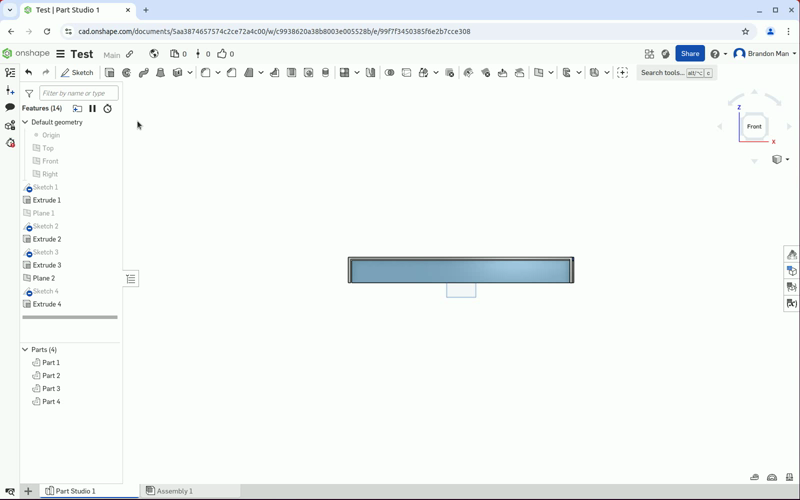
mouse_move(73, 189)
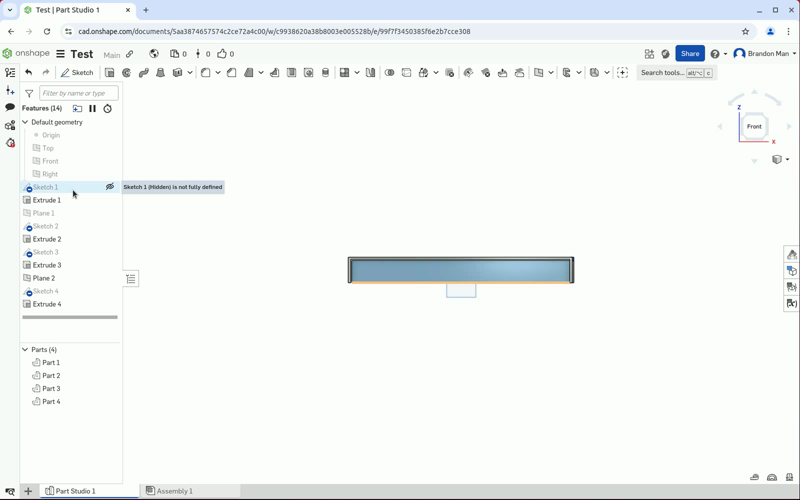
click(73, 189)
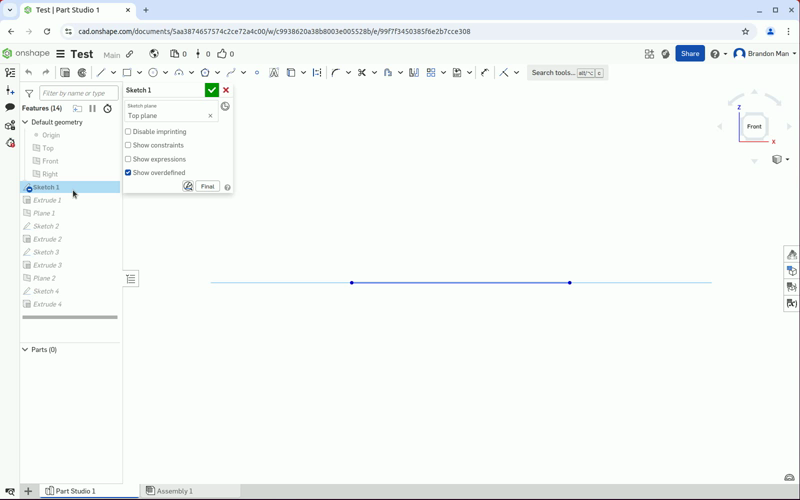
mouse_move(229, 92)
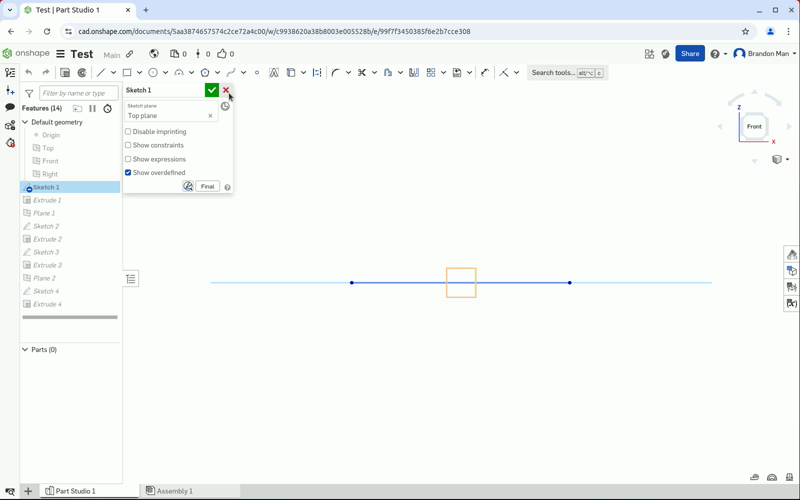
click(229, 92)
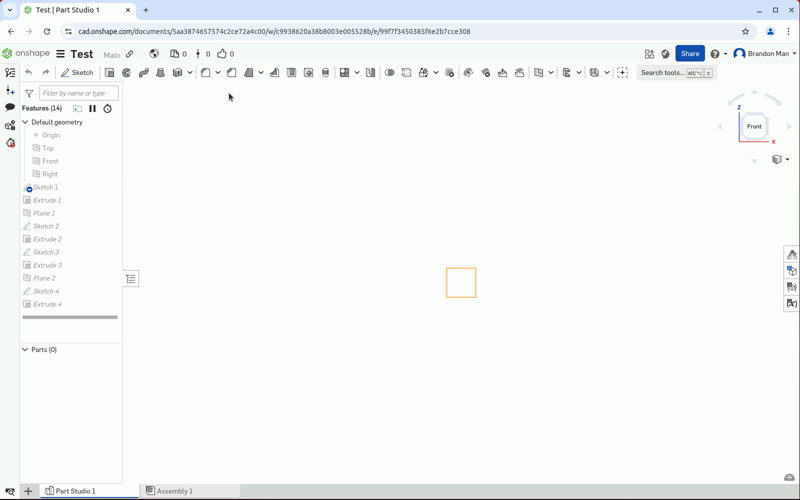
key(shift+s)
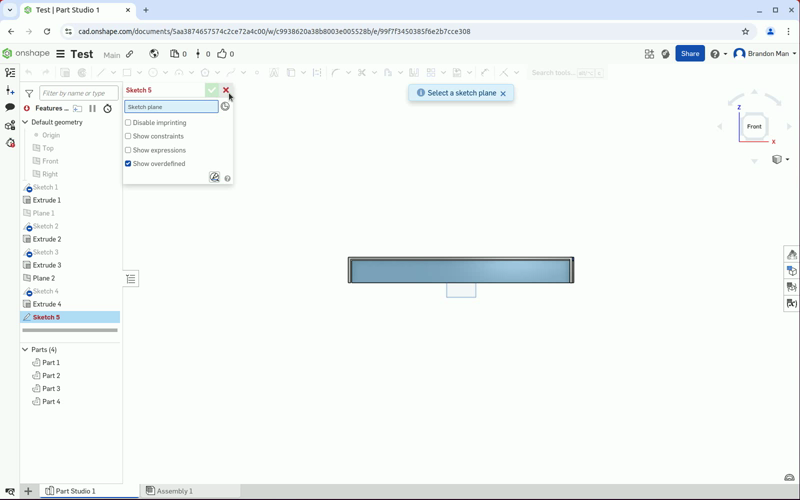
mouse_move(73, 280)
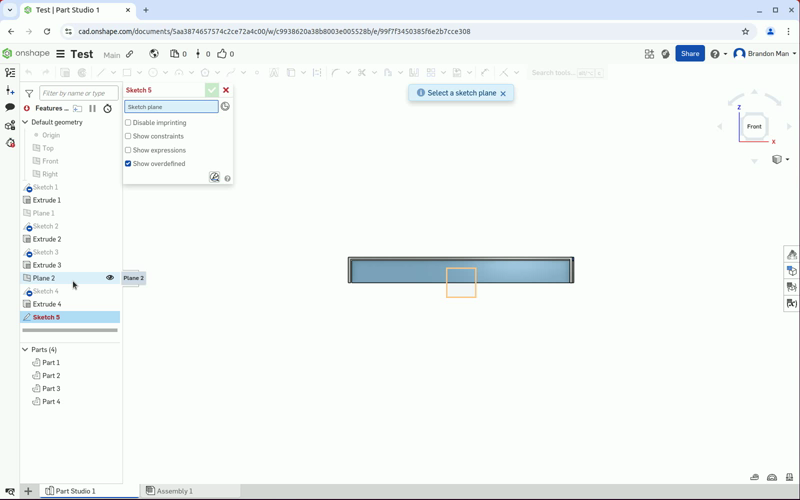
click(73, 280)
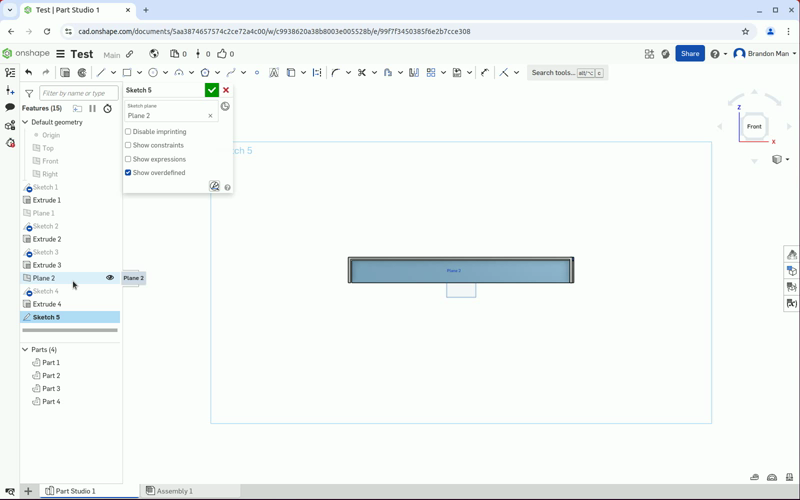
mouse_move(73, 352)
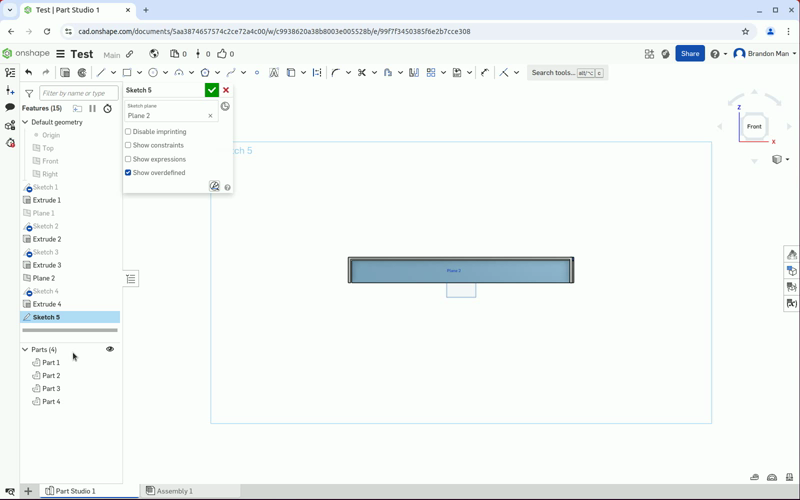
key(y)
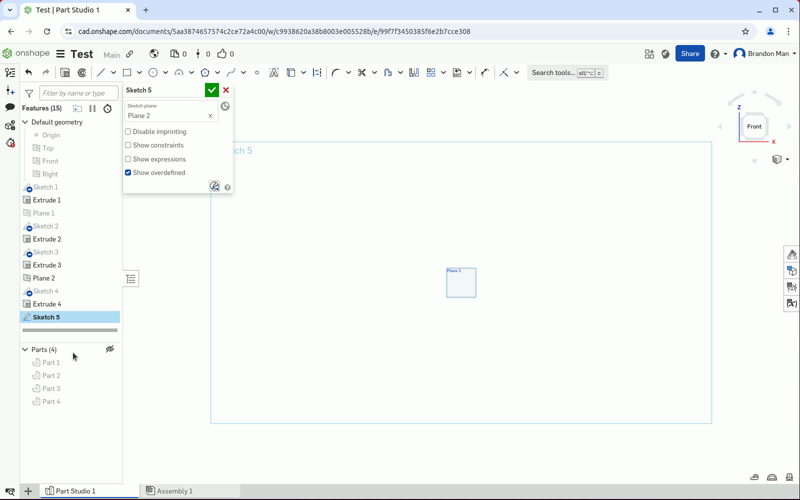
key(l)
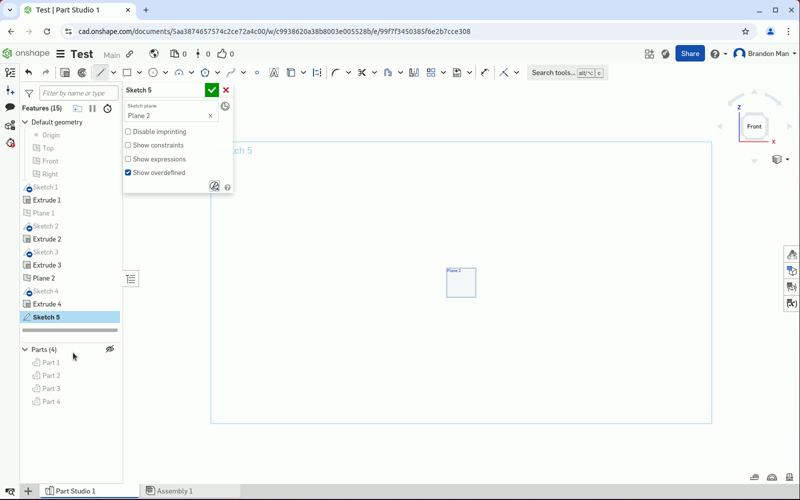
key_down(shift)
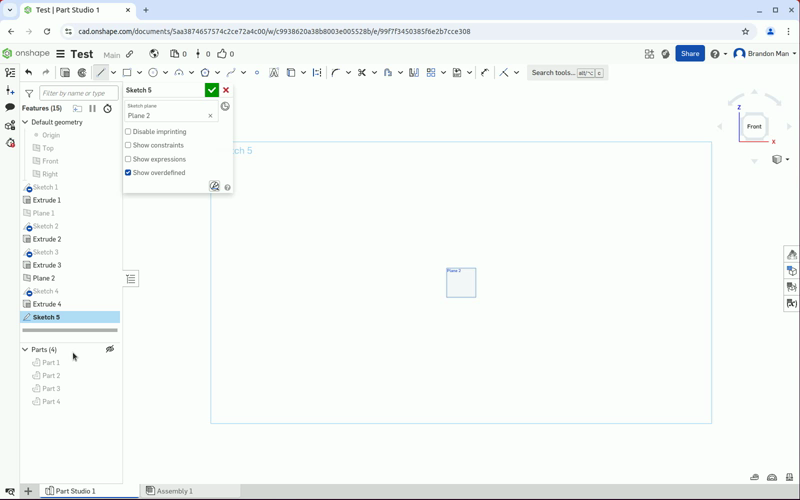
mouse_move(351, 282)
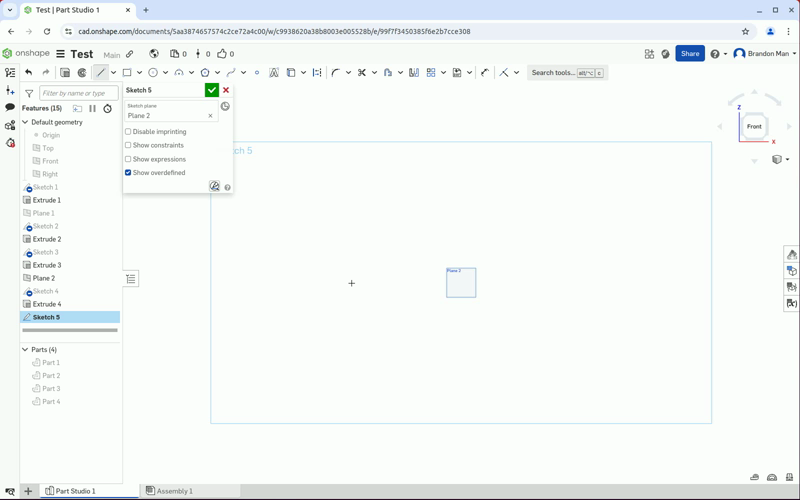
click(351, 282)
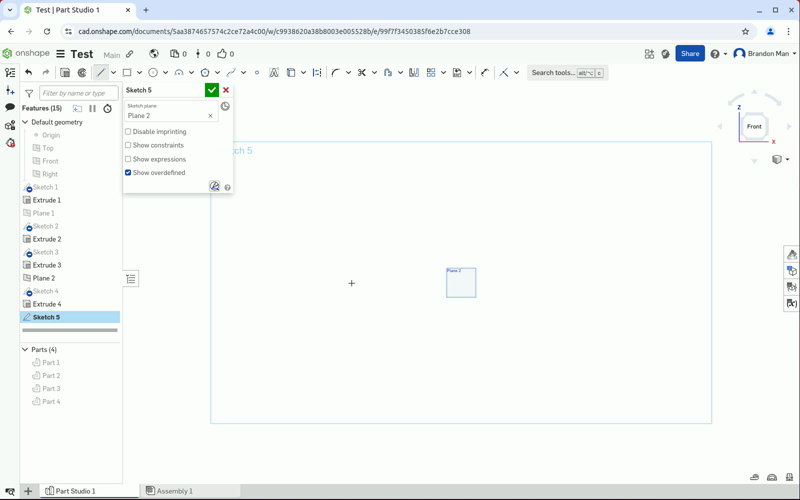
key_up(shift)
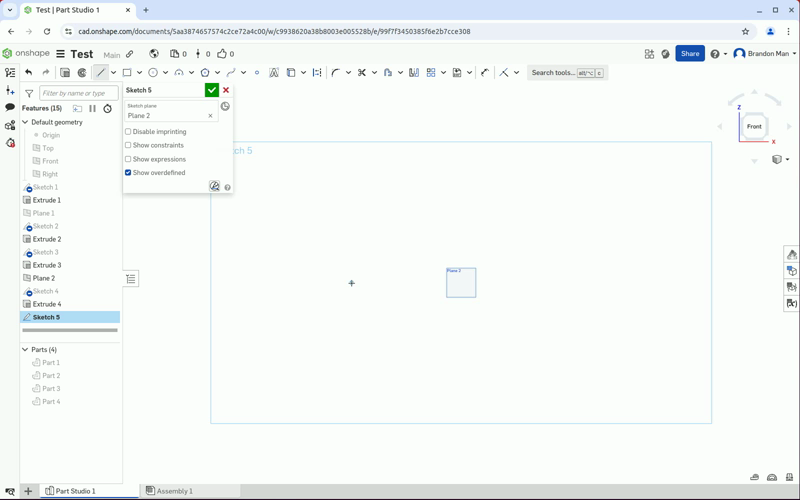
key_down(shift)
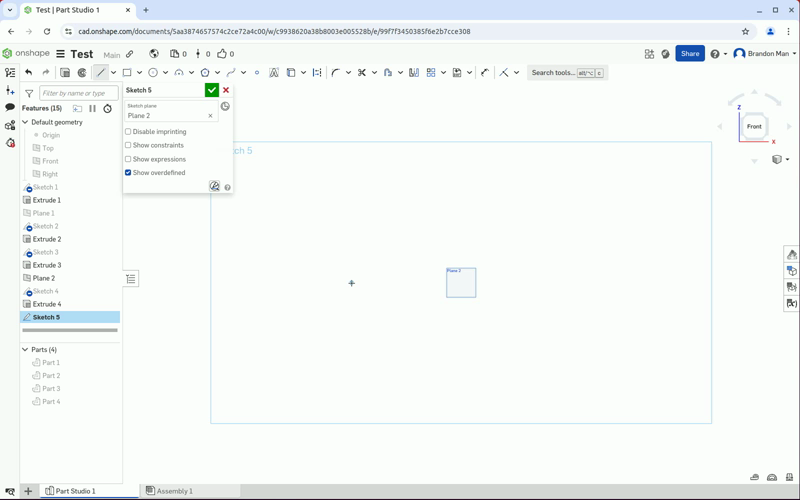
mouse_move(569, 282)
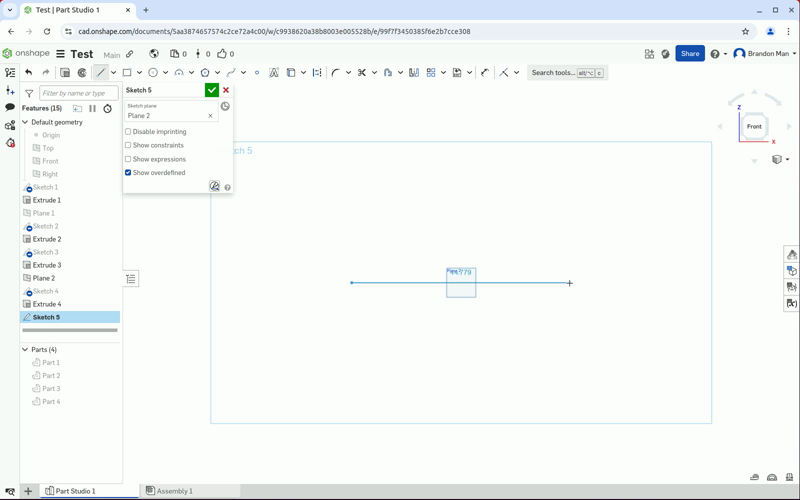
click(569, 282)
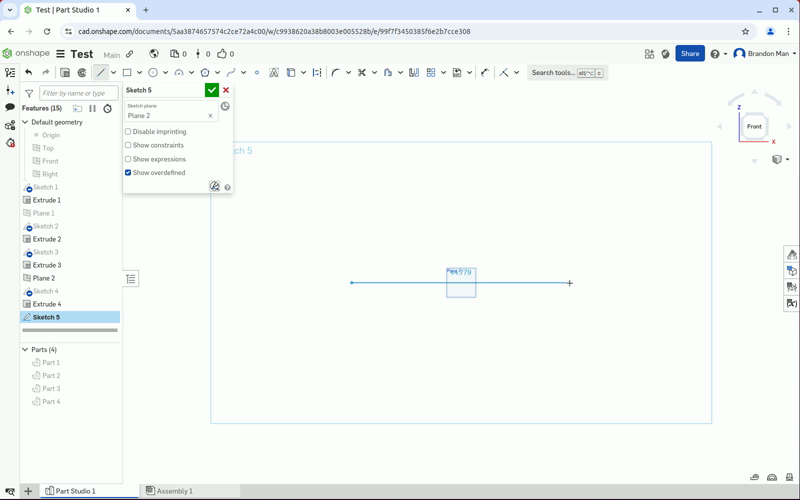
key_up(shift)
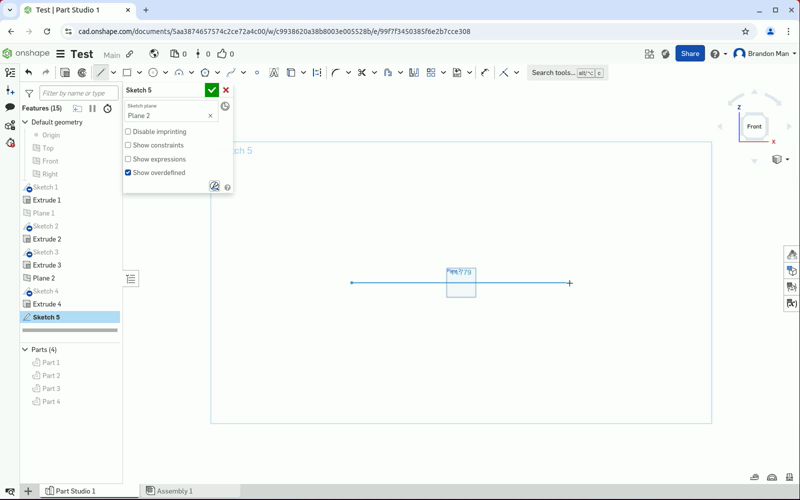
key_down(shift)
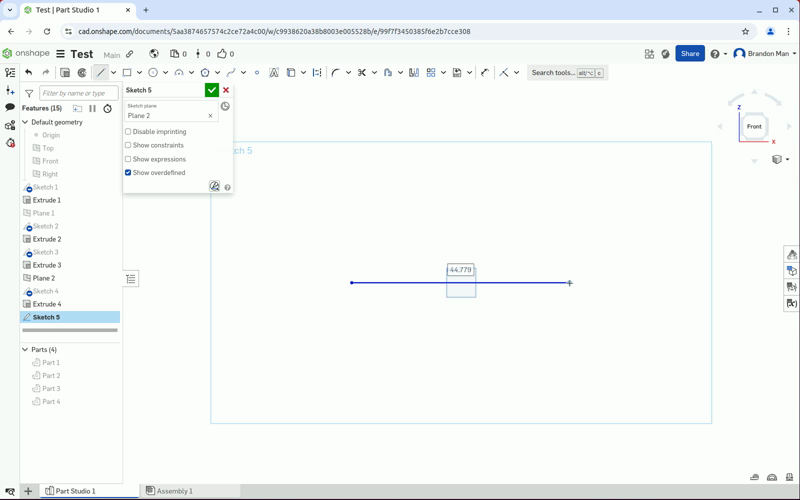
mouse_move(589, 282)
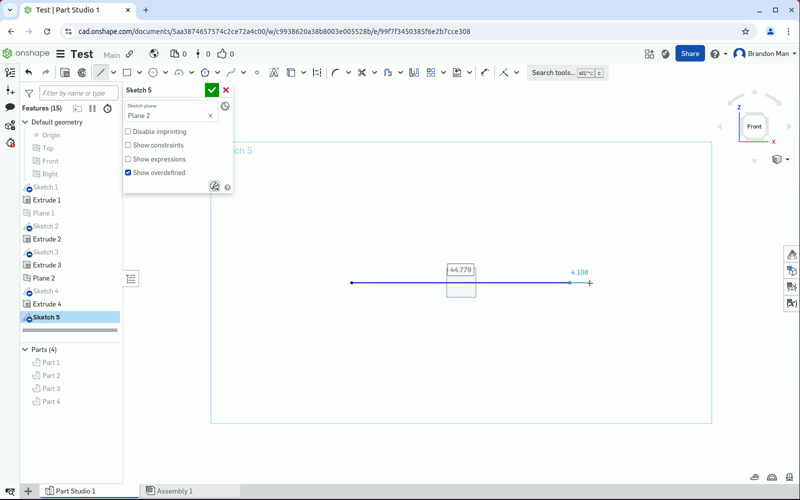
mouse_move(569, 260)
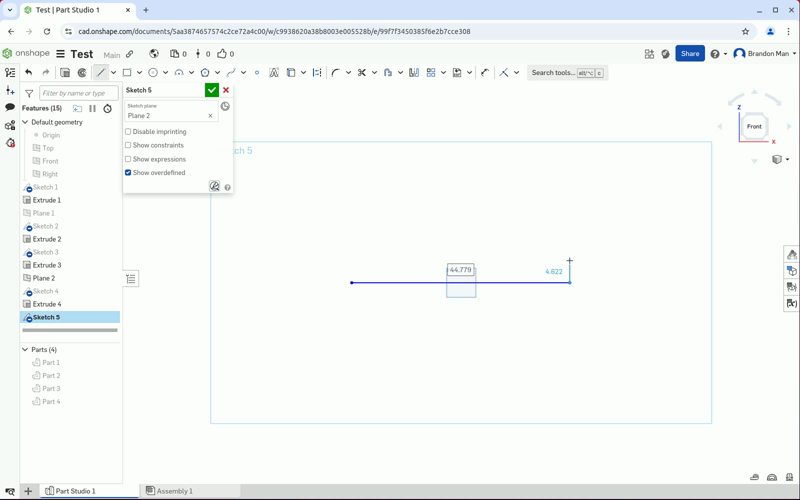
click(569, 260)
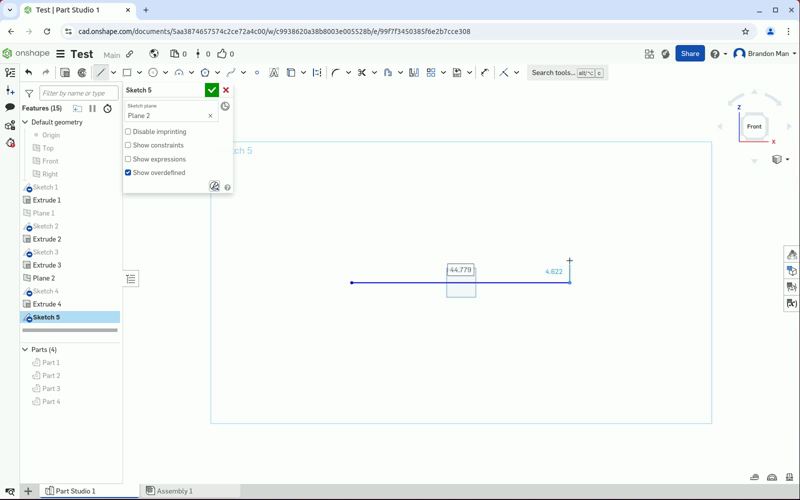
key_up(shift)
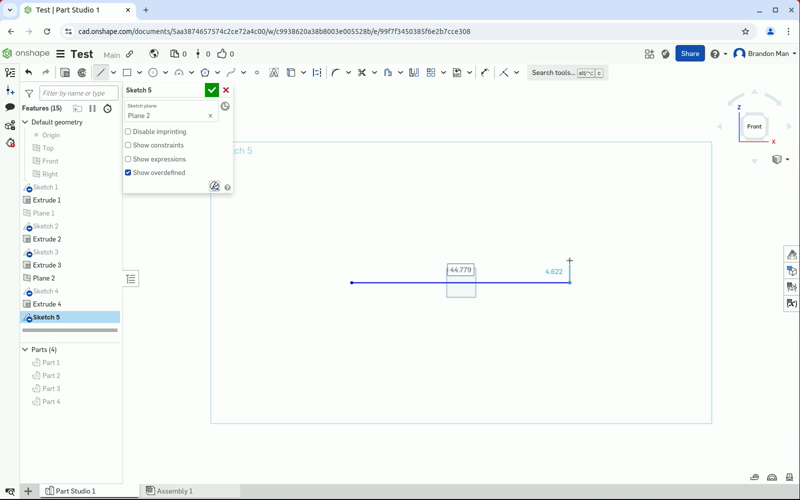
key_down(shift)
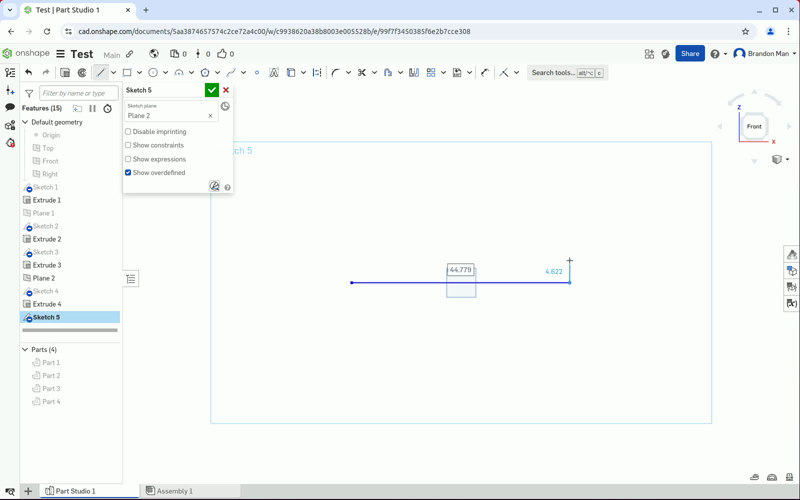
mouse_move(351, 260)
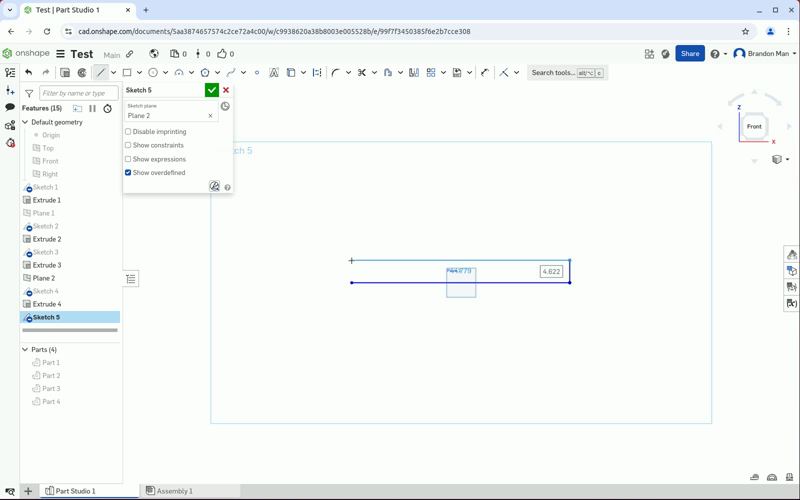
click(351, 260)
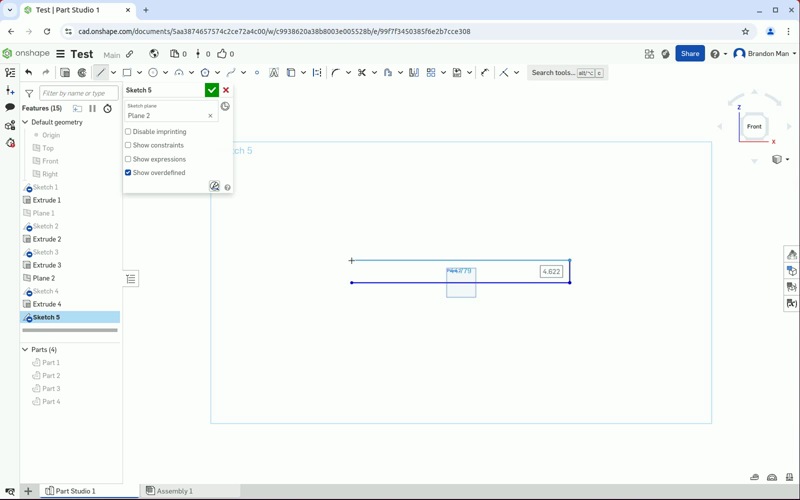
key_up(shift)
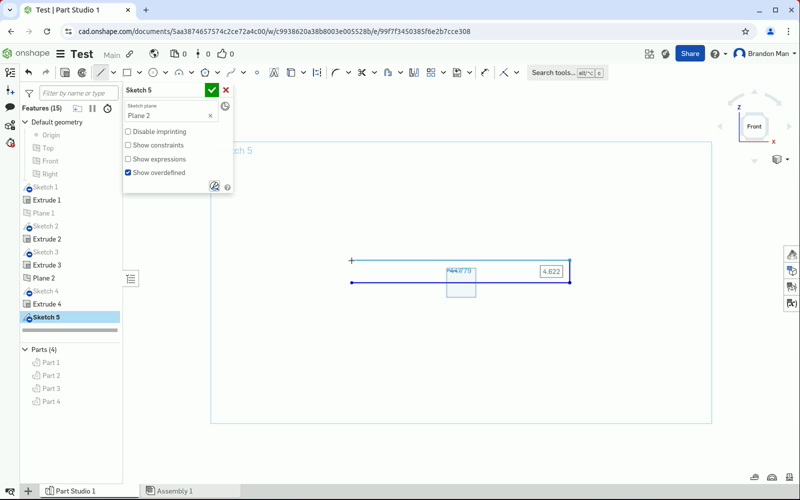
mouse_move(381, 260)
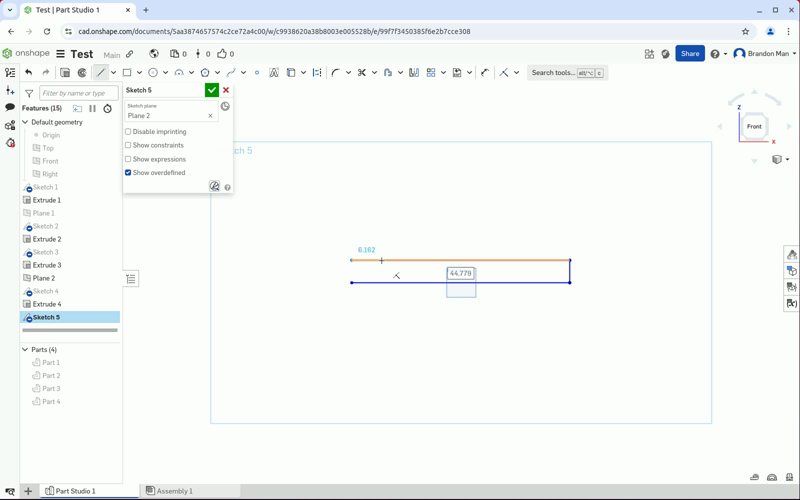
key_down(shift)
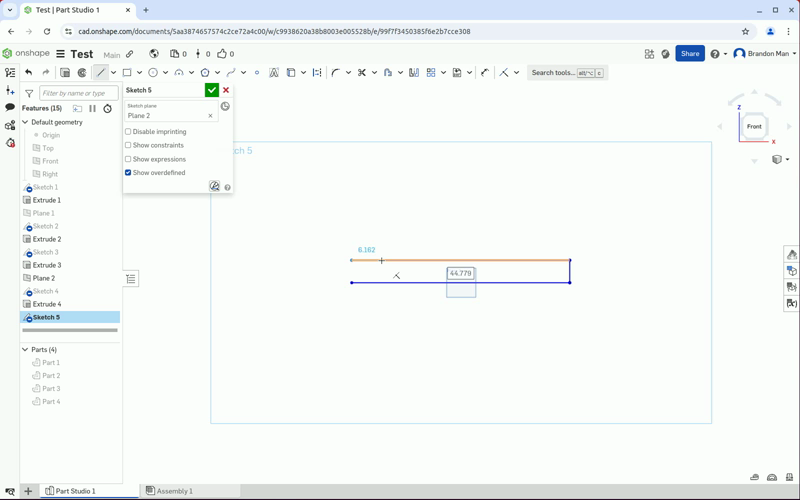
mouse_move(351, 282)
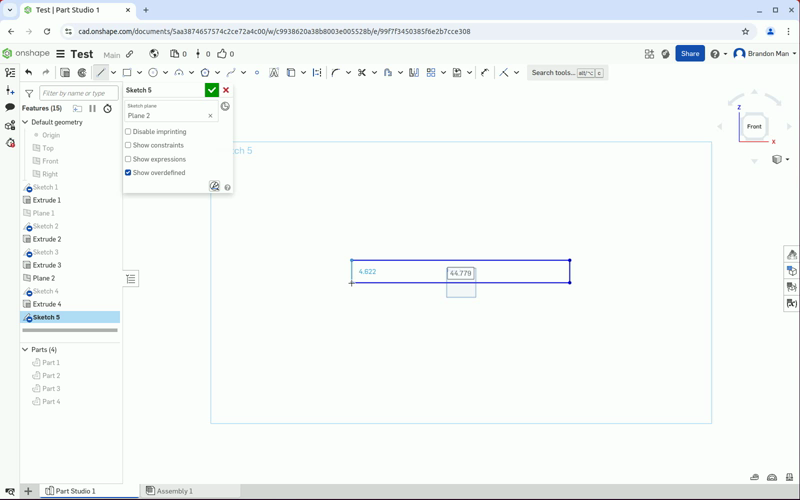
key_up(shift)
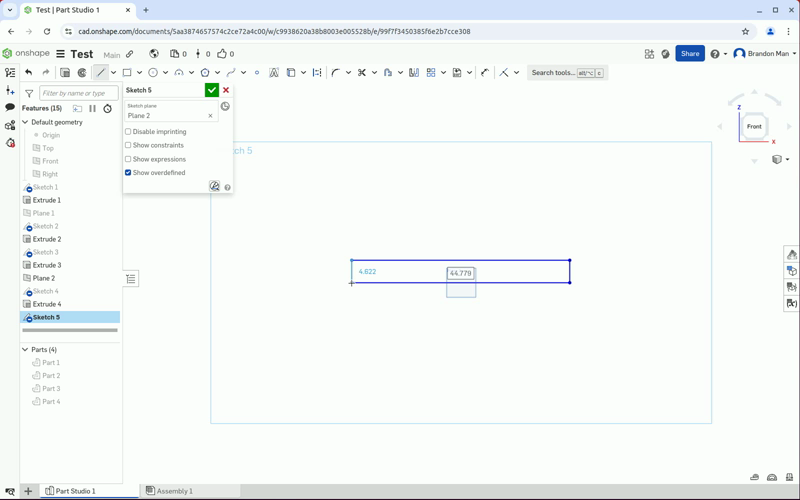
click(351, 282)
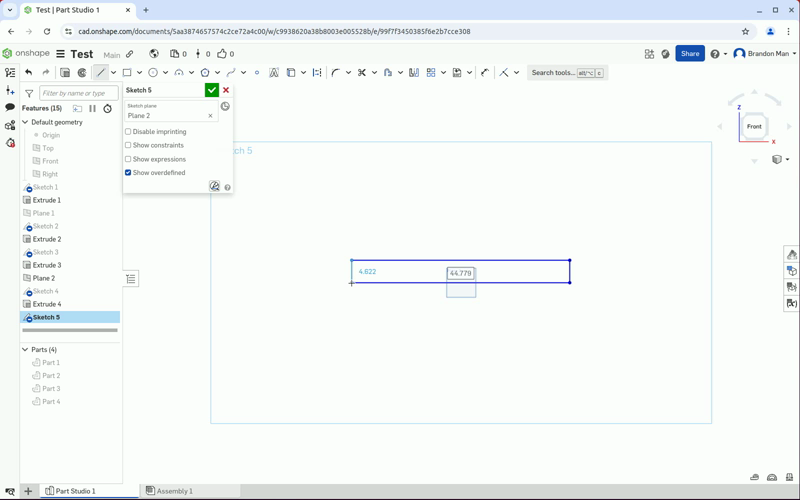
key(esc)
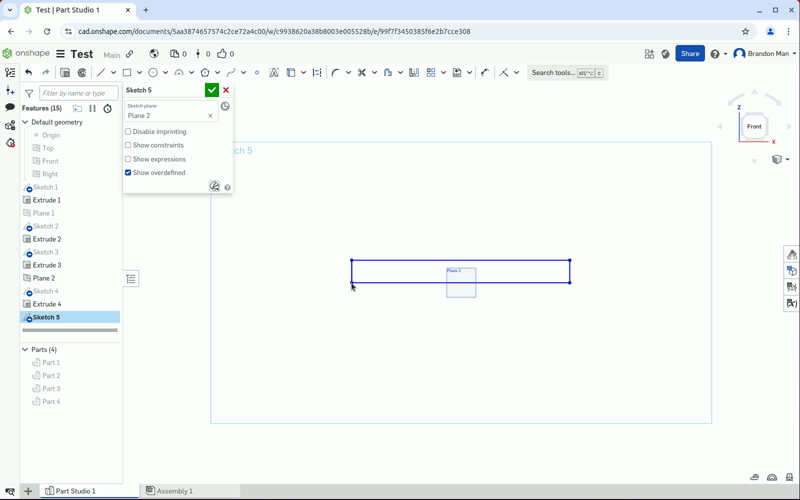
mouse_move(482, 277)
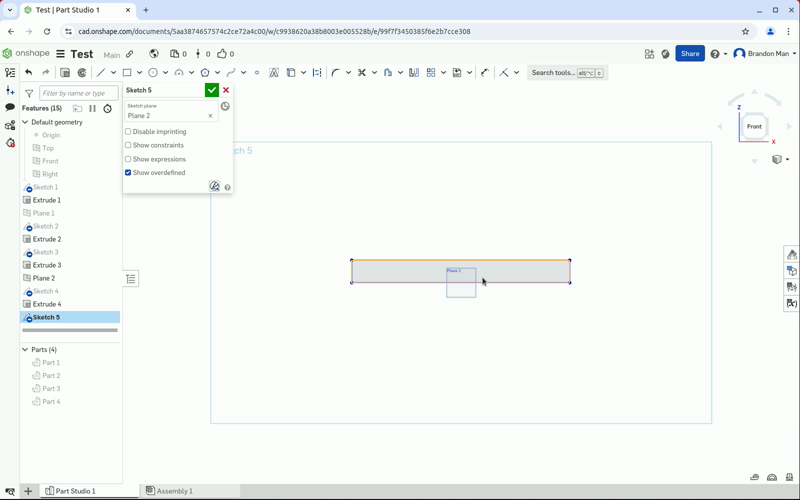
click(482, 277)
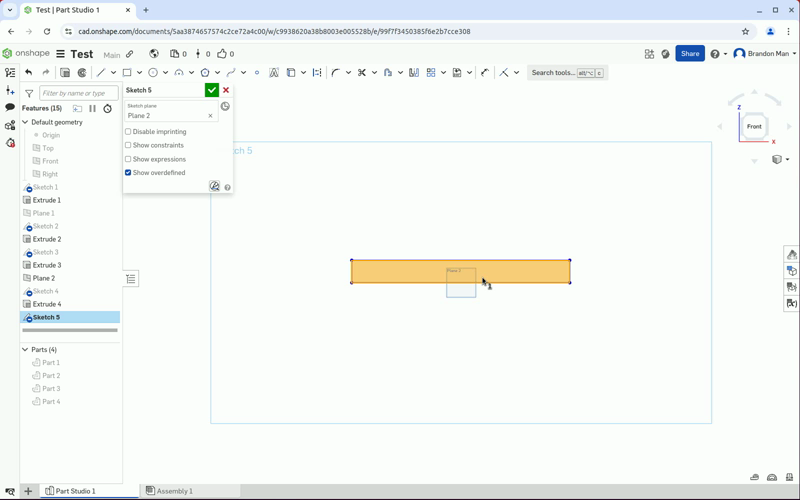
mouse_move(73, 352)
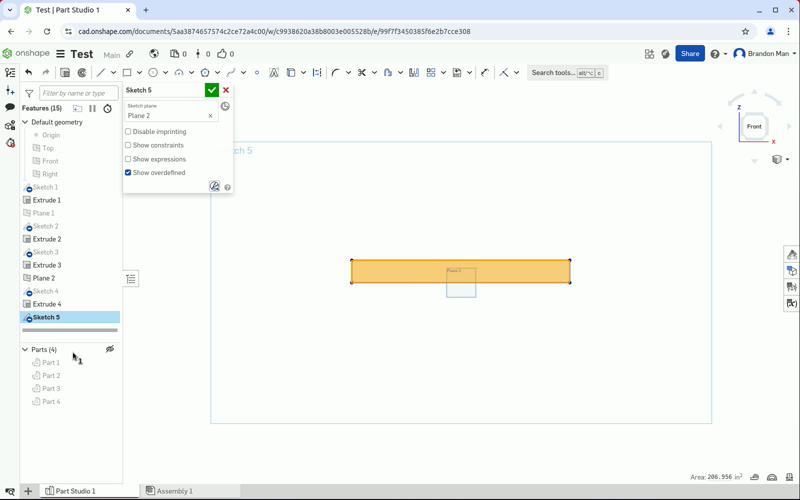
key(shift+y)
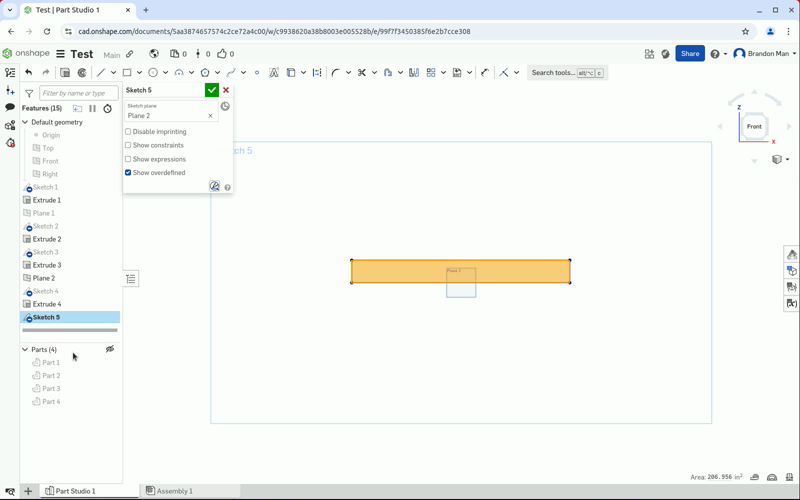
key(shift+e)
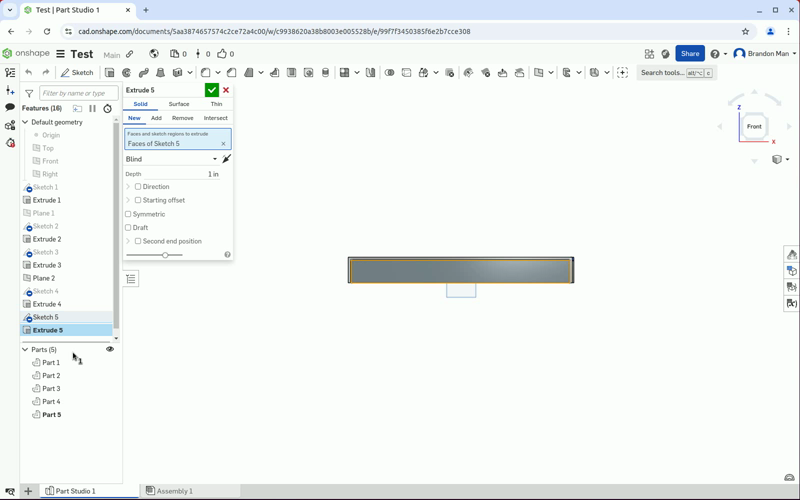
mouse_move(143, 106)
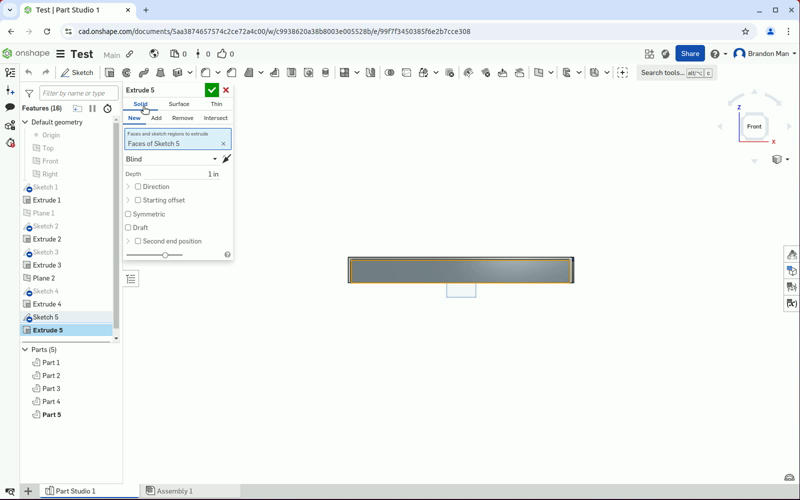
click(143, 106)
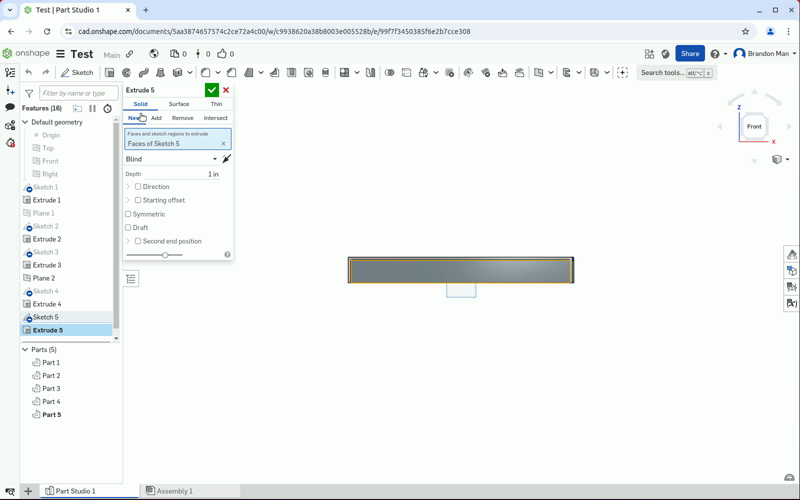
mouse_move(137, 120)
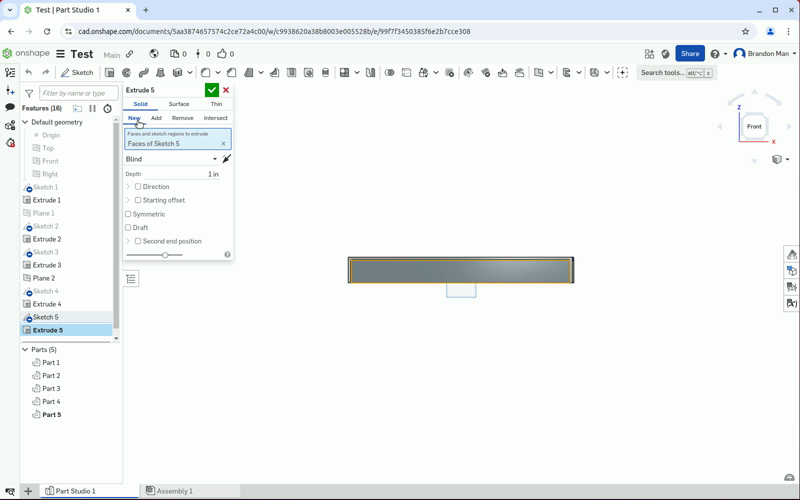
click(137, 120)
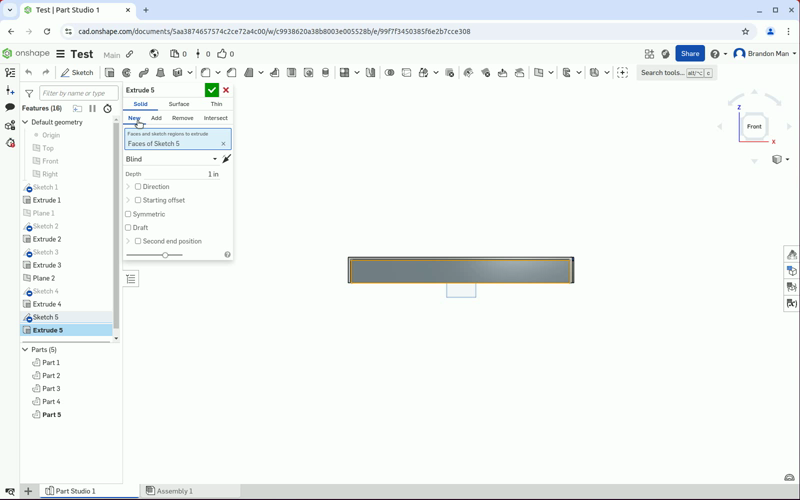
key(tab, 4)
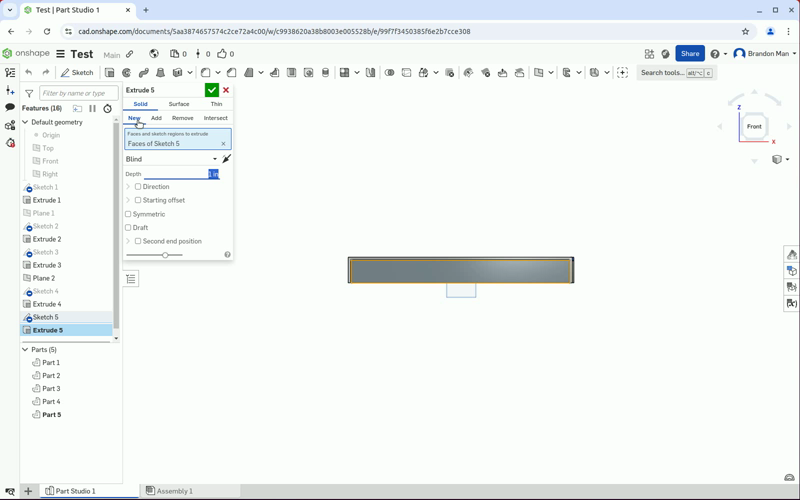
text(0.722)
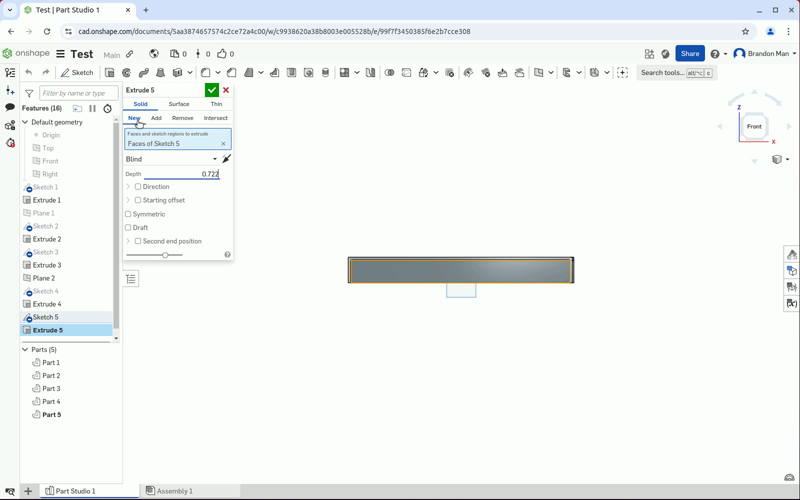
key(enter)
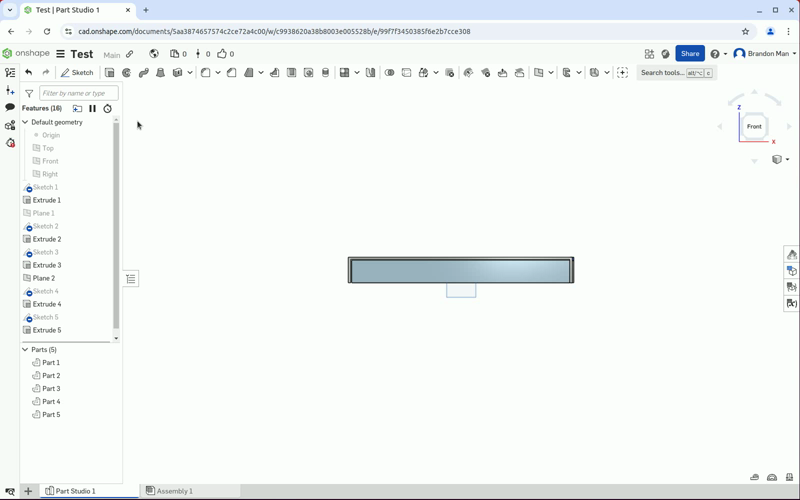
key(shift+h)
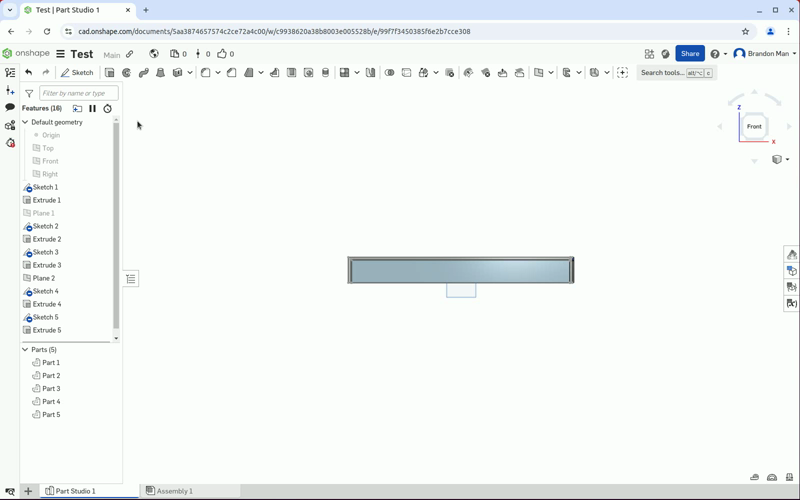
key(shift+h)
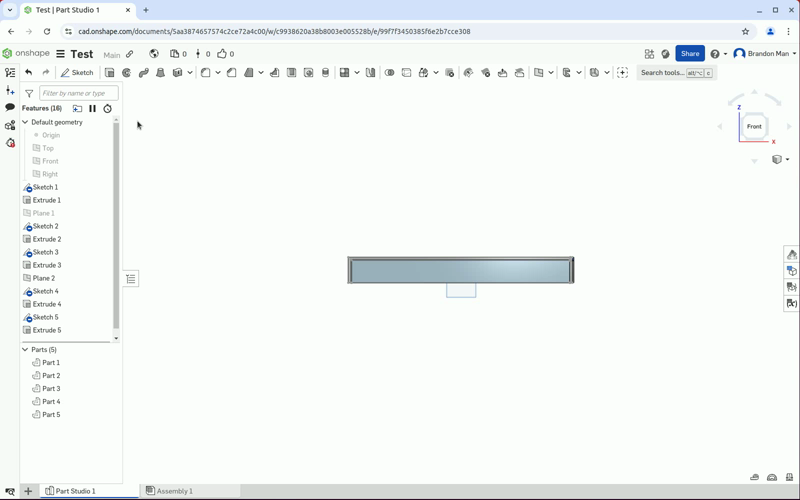
key(shift+7)
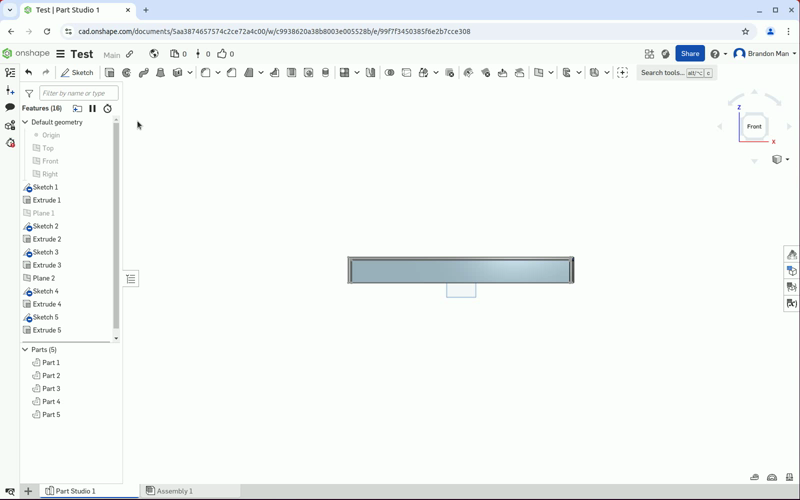
key(left, 2)
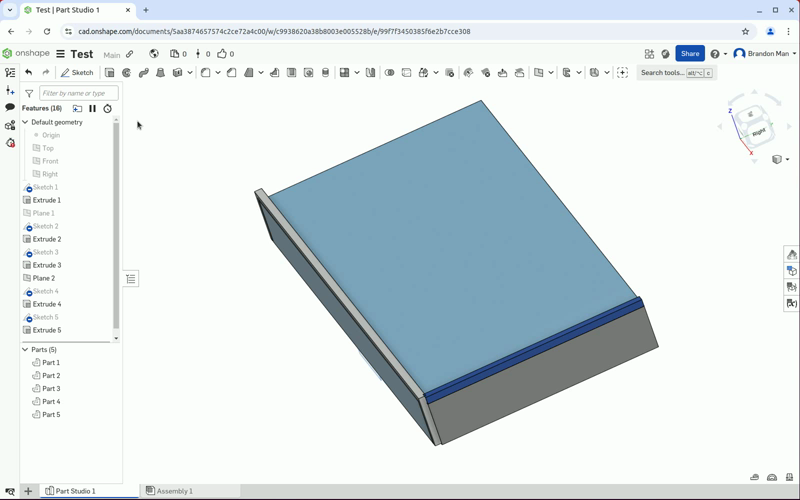
key(down, 2)
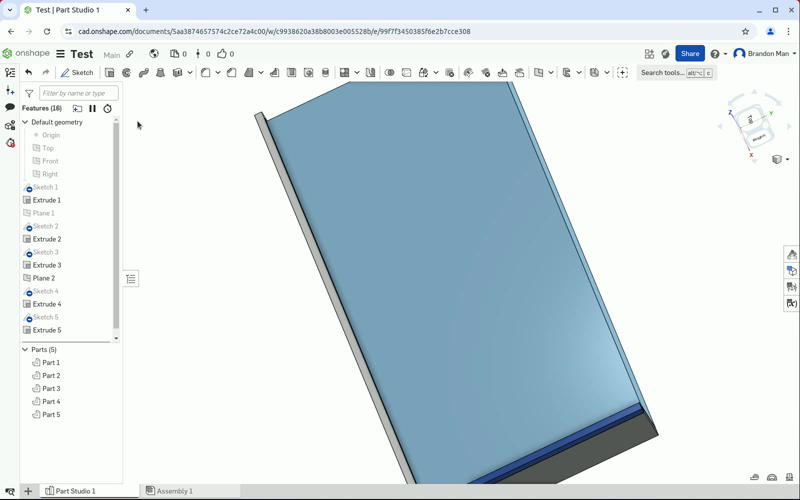
key(up, 2)
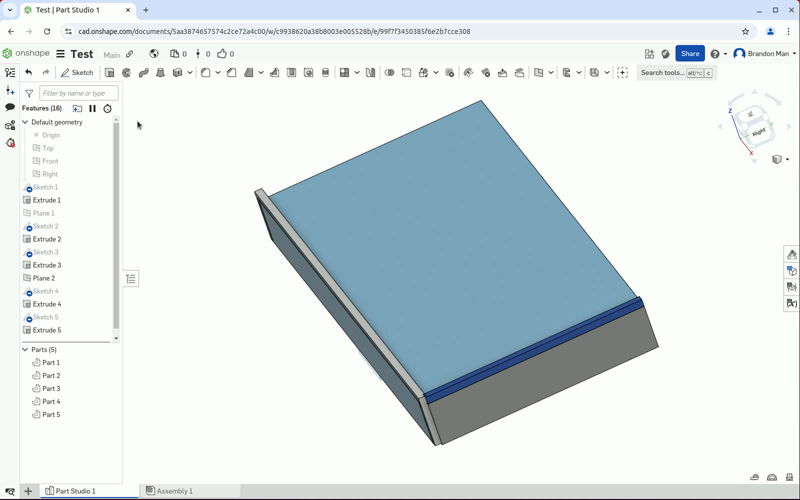
key(right, 2)
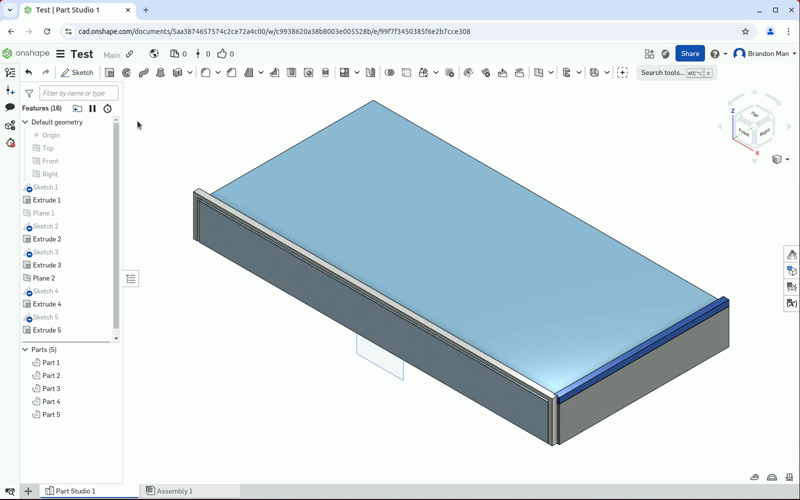
mouse_move(69, 189)
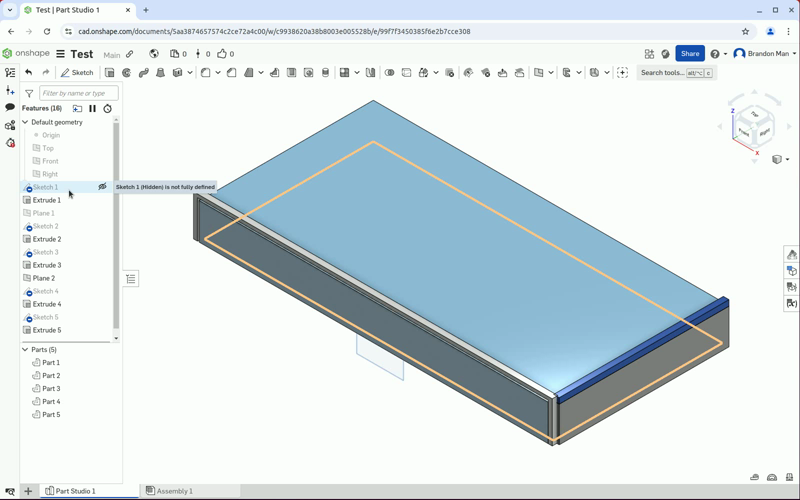
click(69, 189)